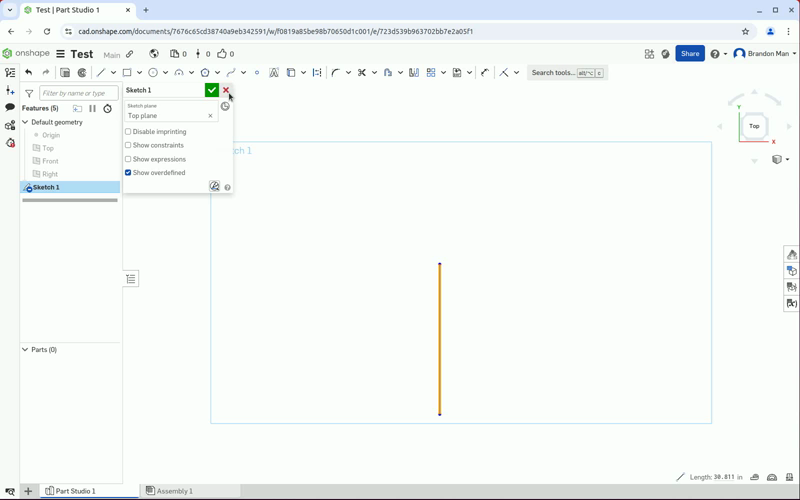
key(shift+h)
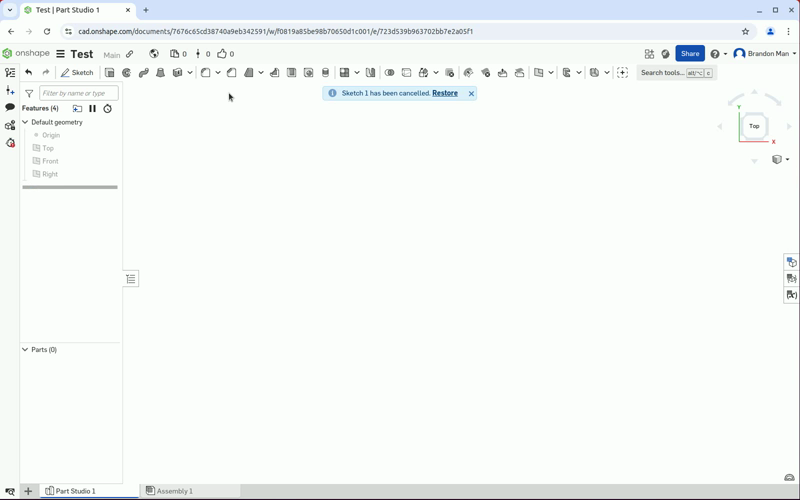
mouse_move(73, 352)
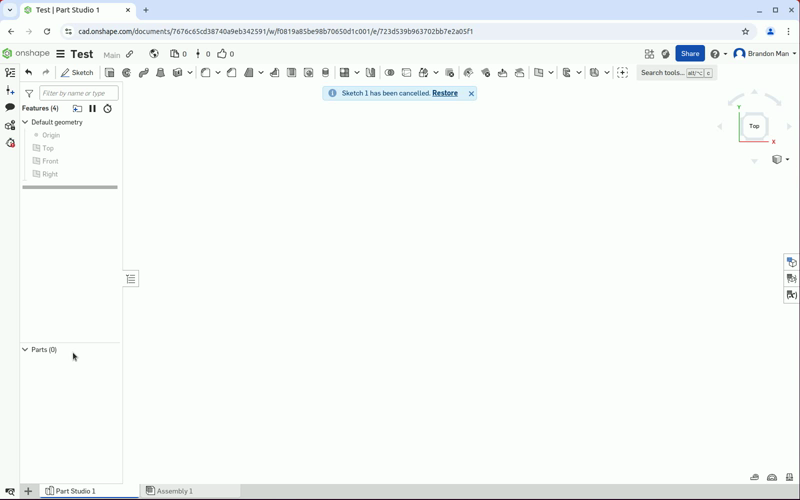
key(y)
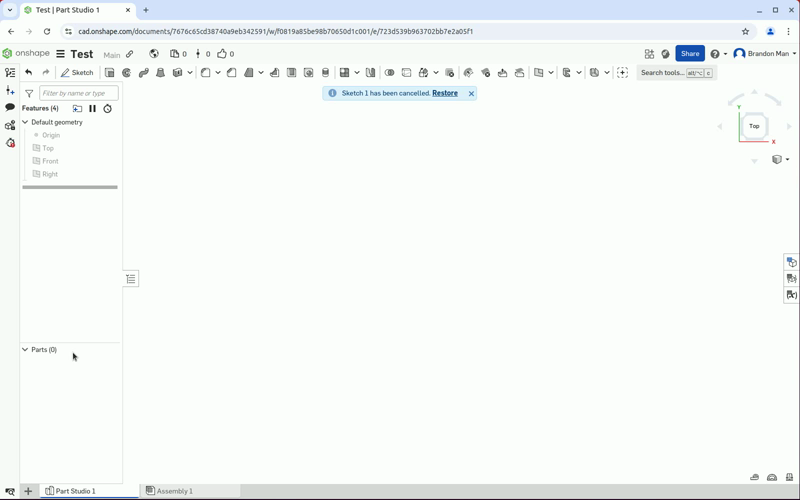
key(shift+p)
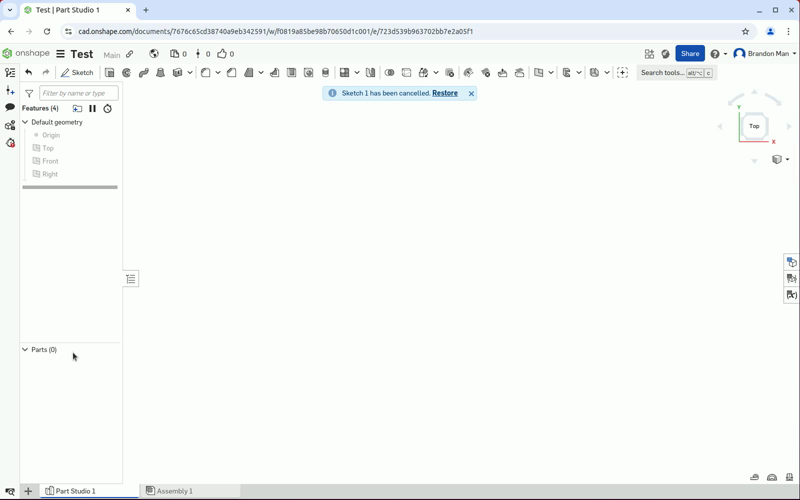
key(space)
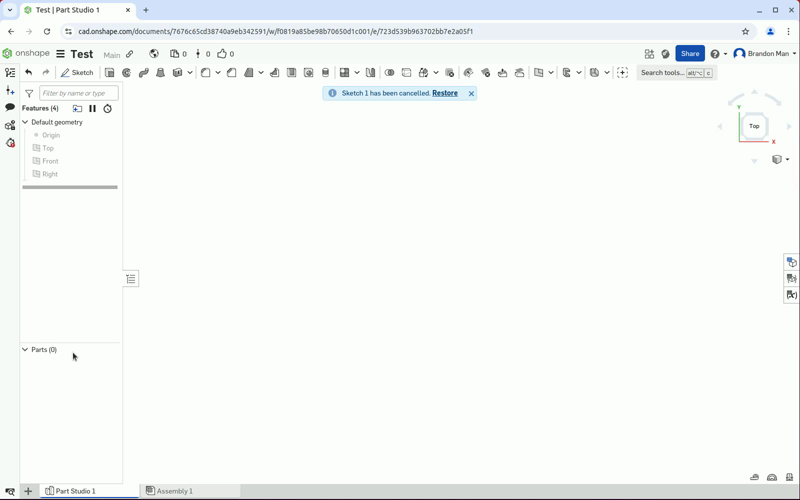
key_down(shift)
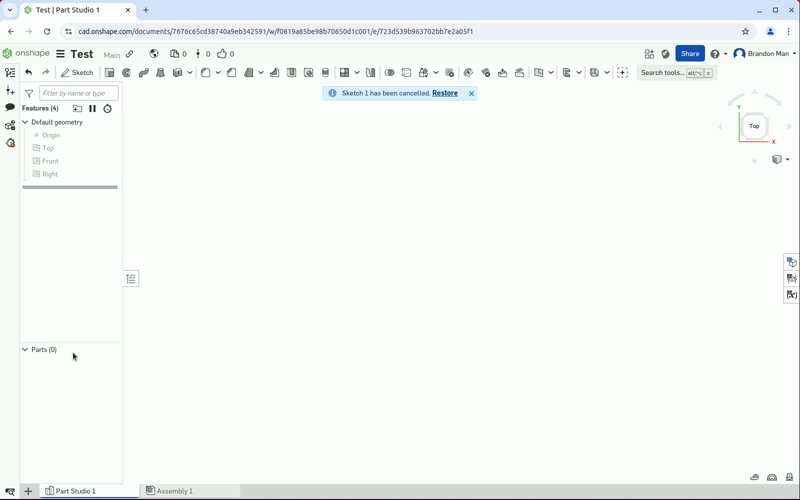
key(up)
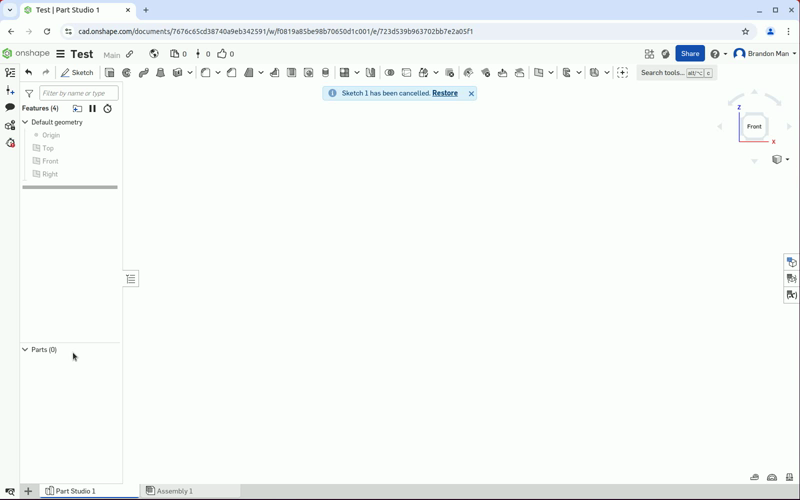
key_up(shift)
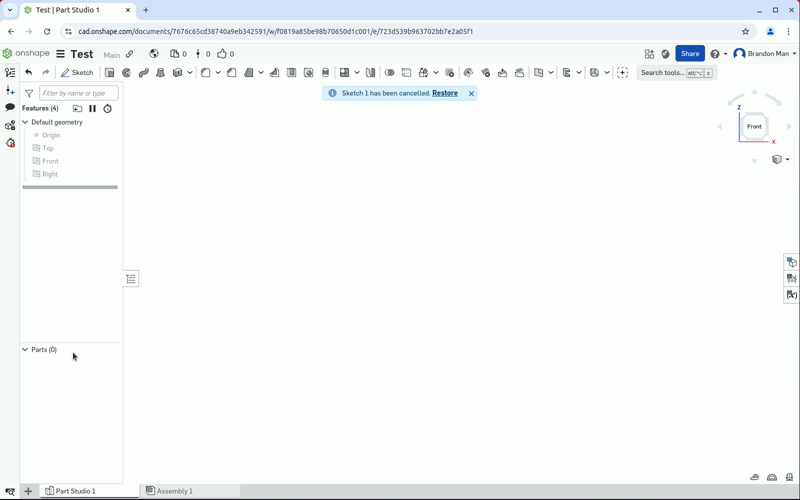
key(space)
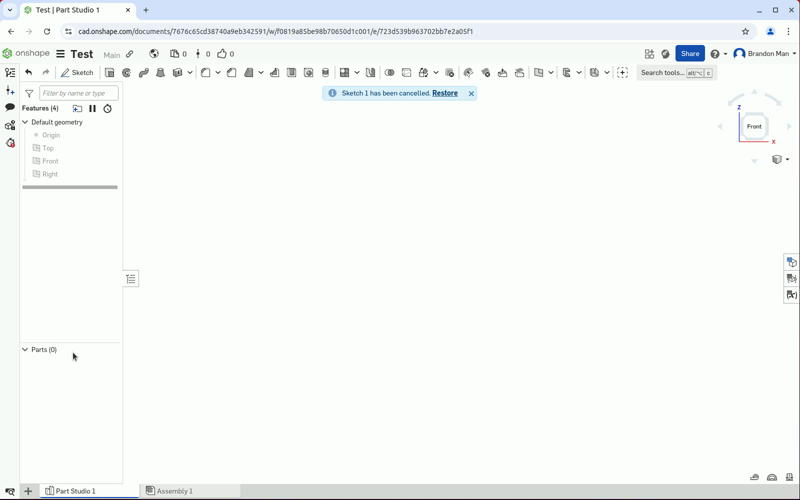
key_down(shift)
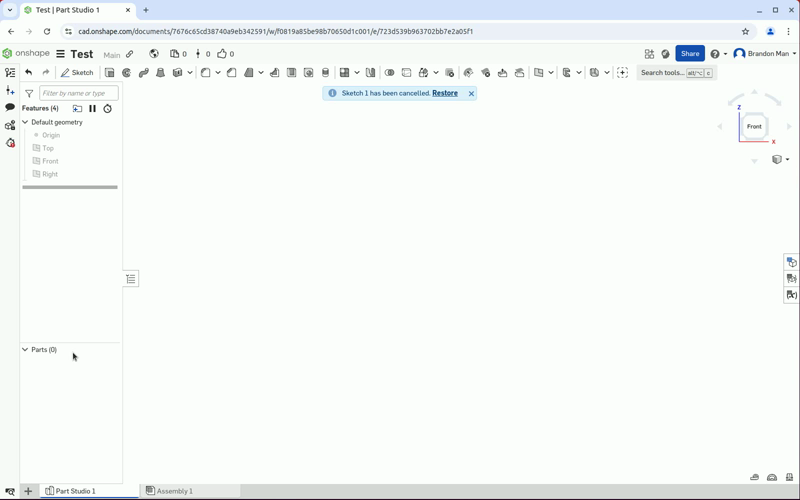
key(left)
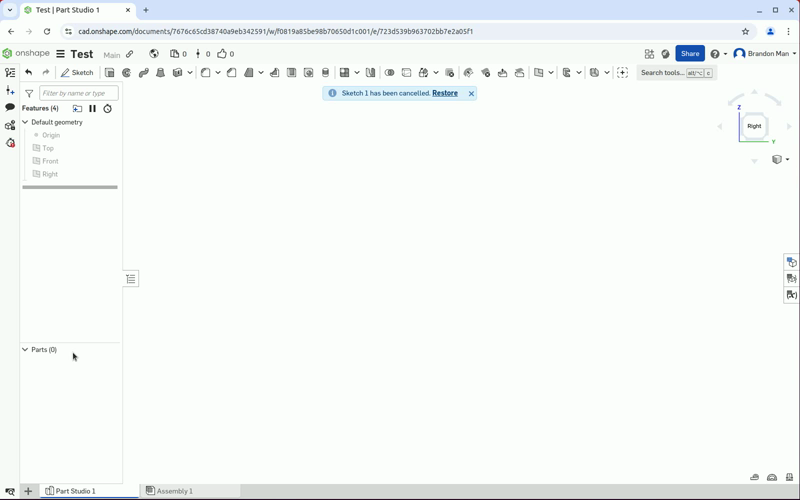
key_up(shift)
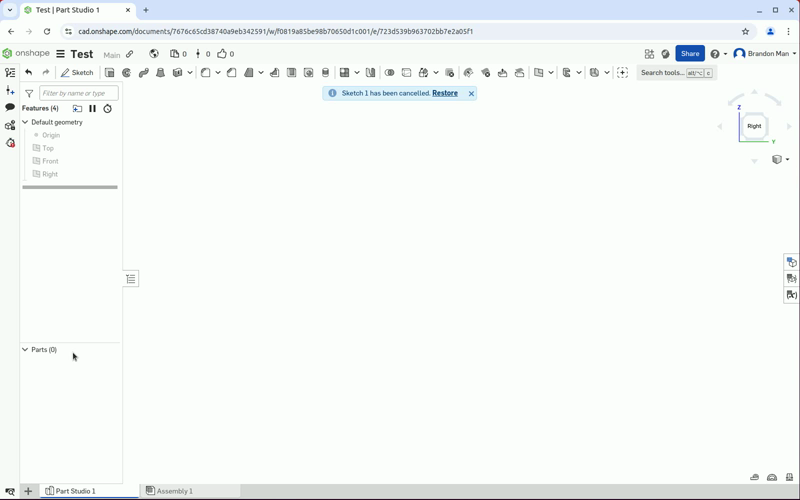
mouse_move(73, 352)
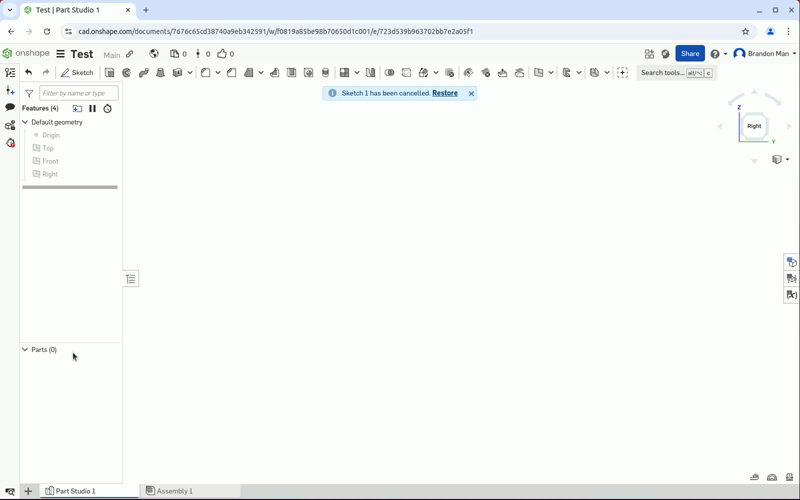
key(shift+y)
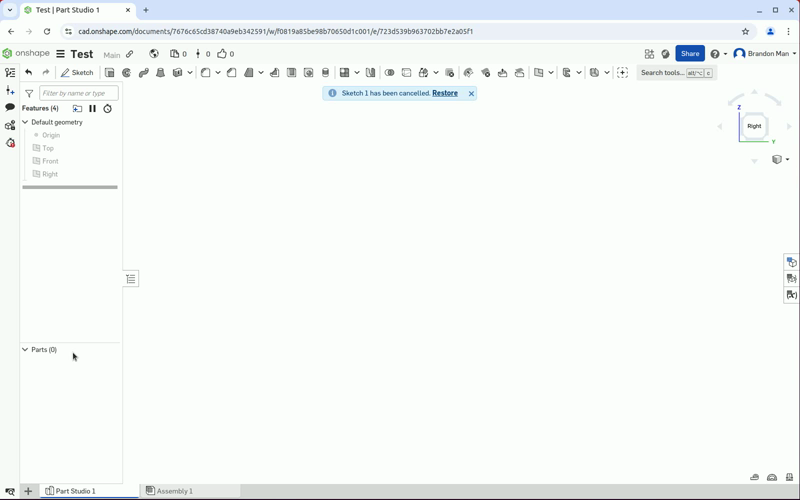
key(shift+s)
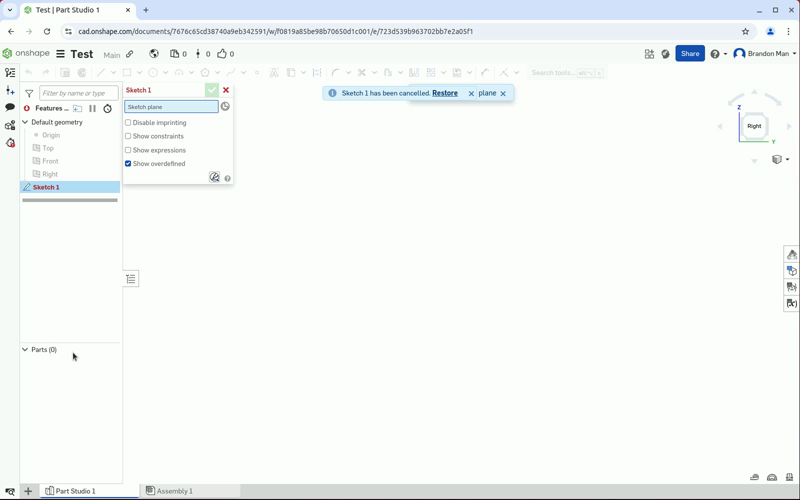
mouse_move(73, 176)
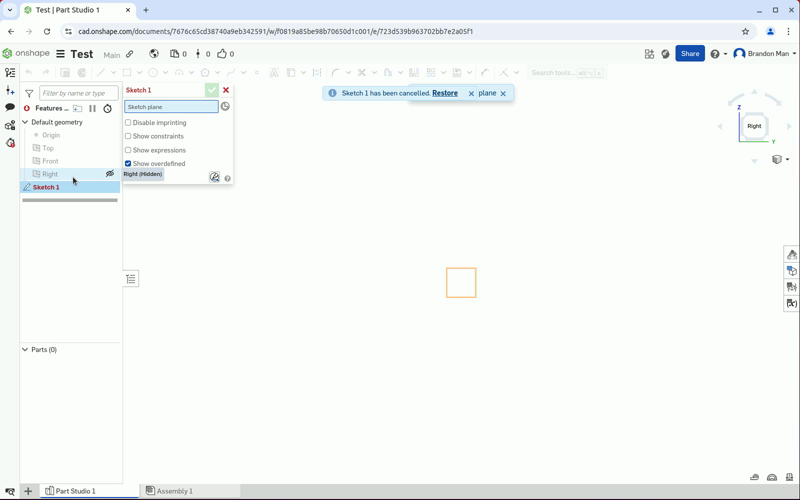
click(73, 176)
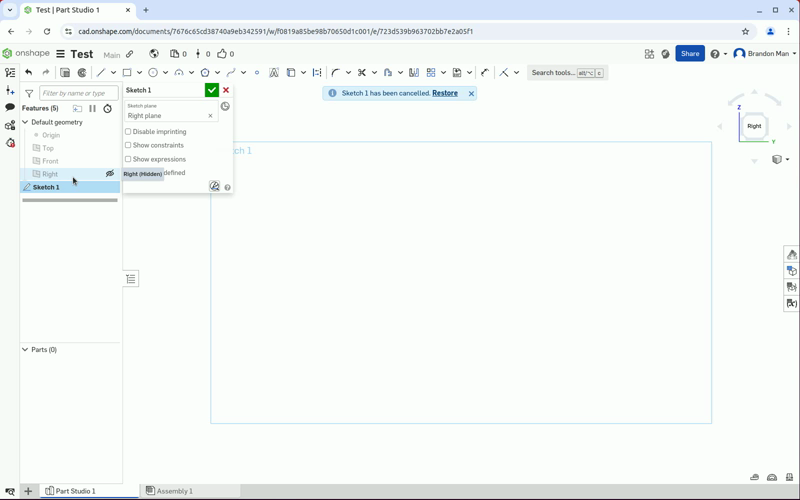
mouse_move(73, 352)
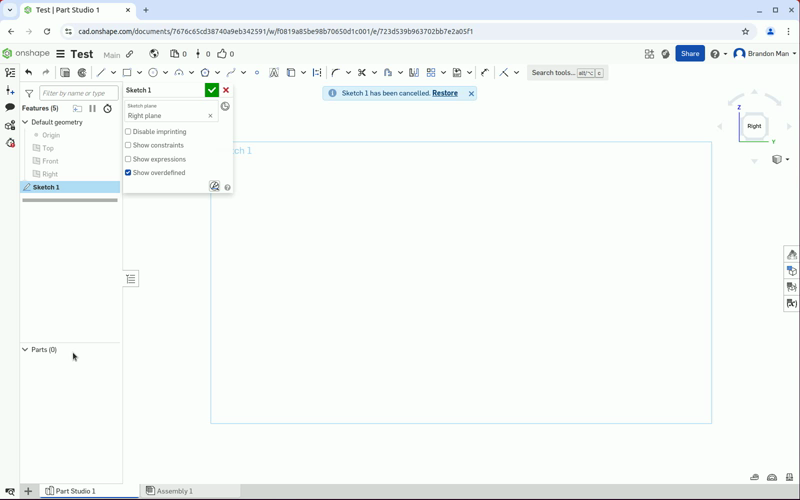
key(y)
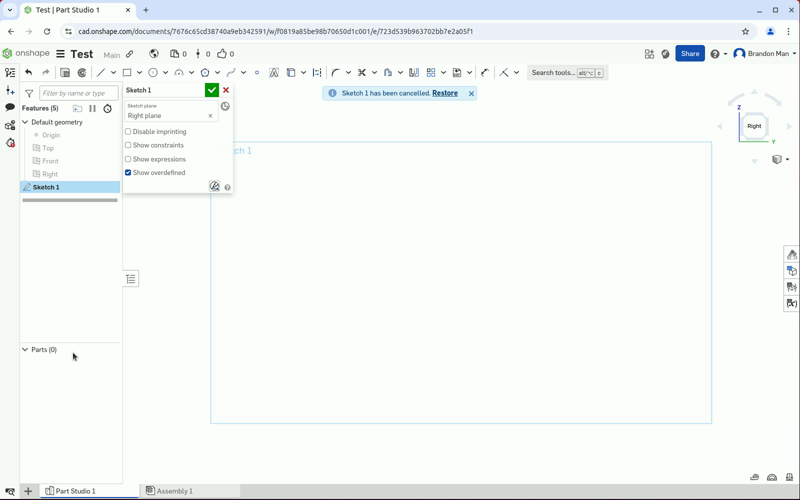
key(l)
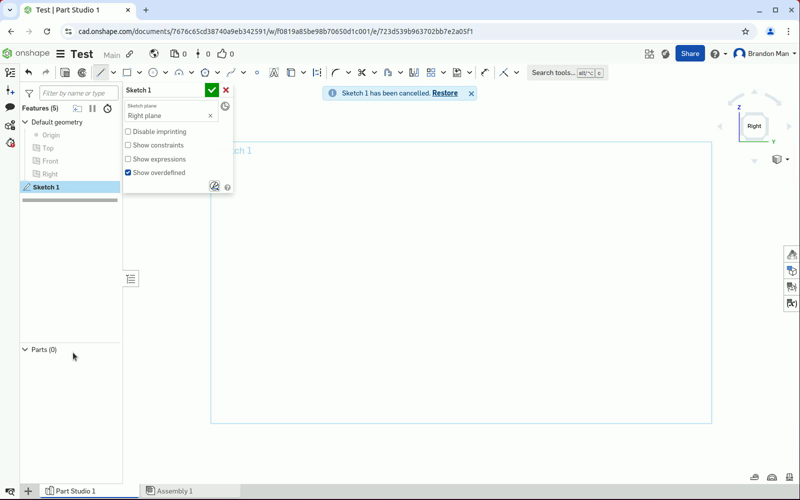
key_down(shift)
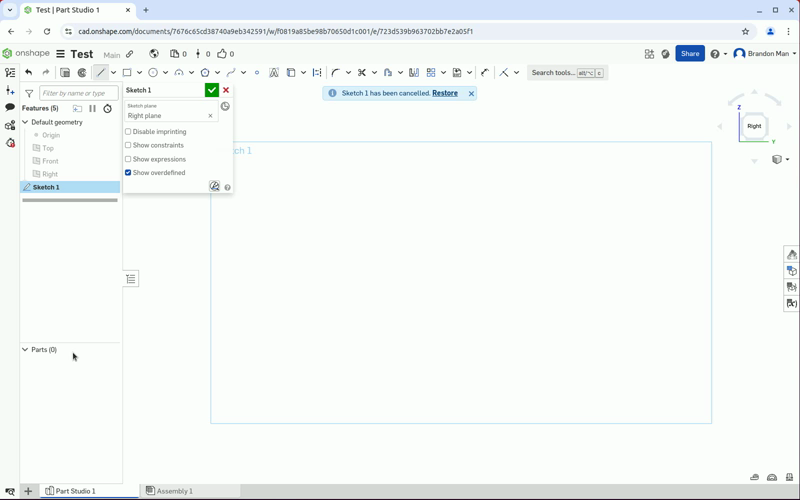
mouse_move(561, 220)
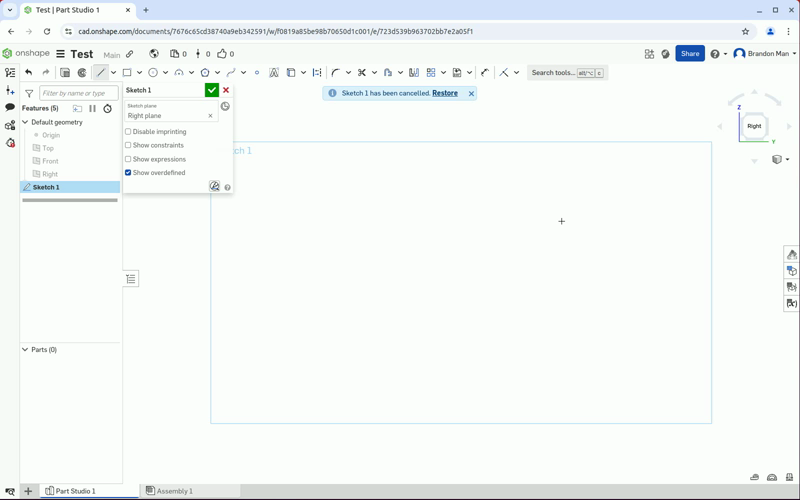
click(561, 220)
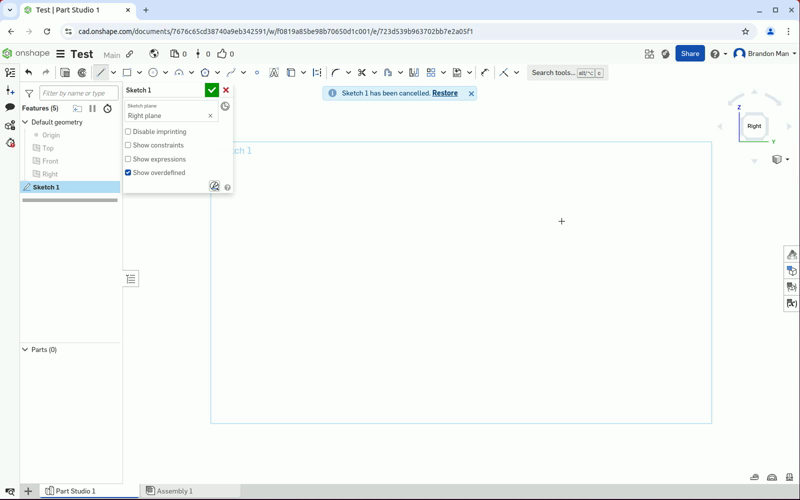
key_up(shift)
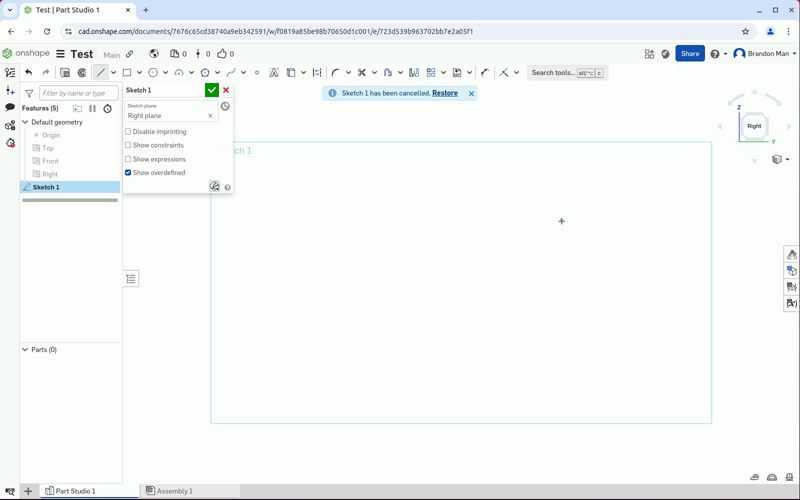
key_down(shift)
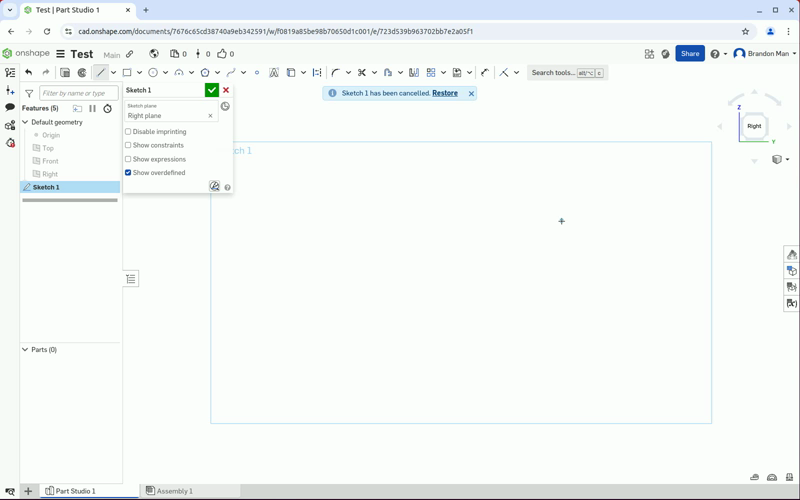
mouse_move(589, 220)
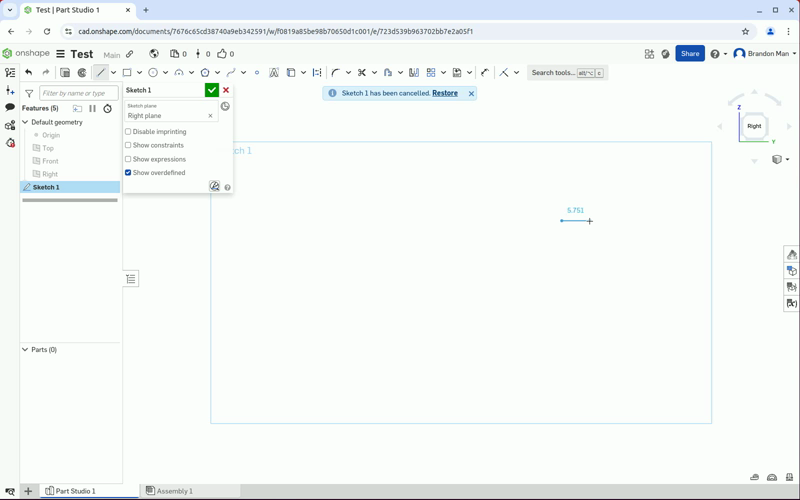
mouse_move(562, 222)
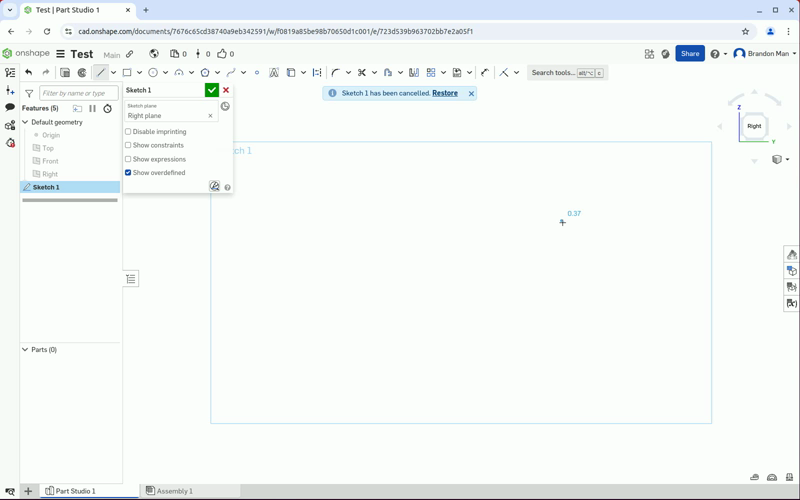
scroll(6)
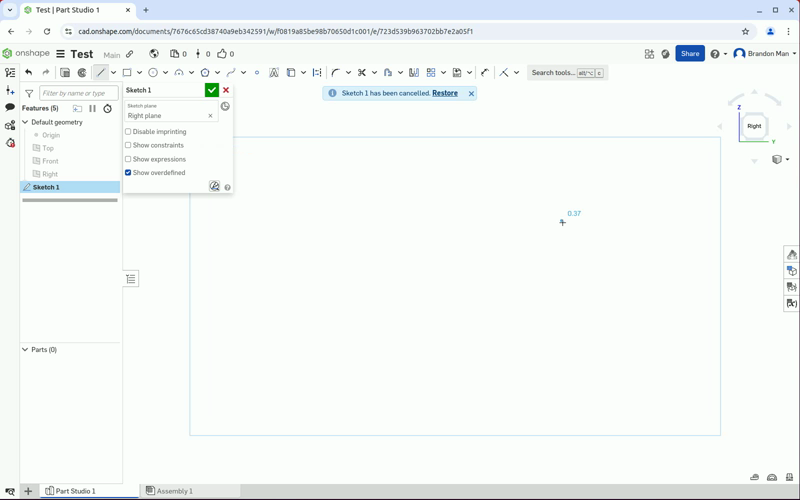
scroll(6)
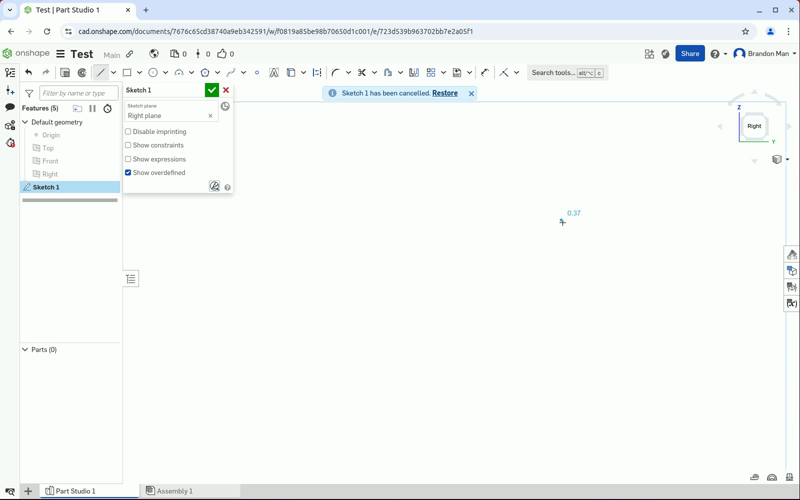
scroll(6)
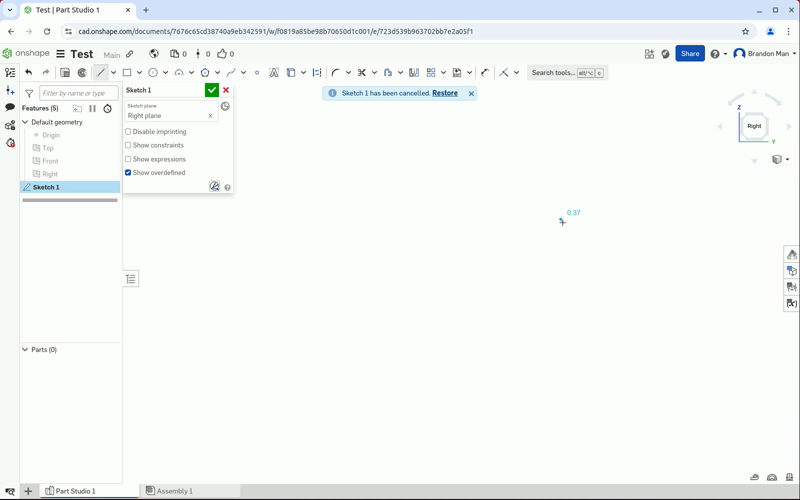
scroll(6)
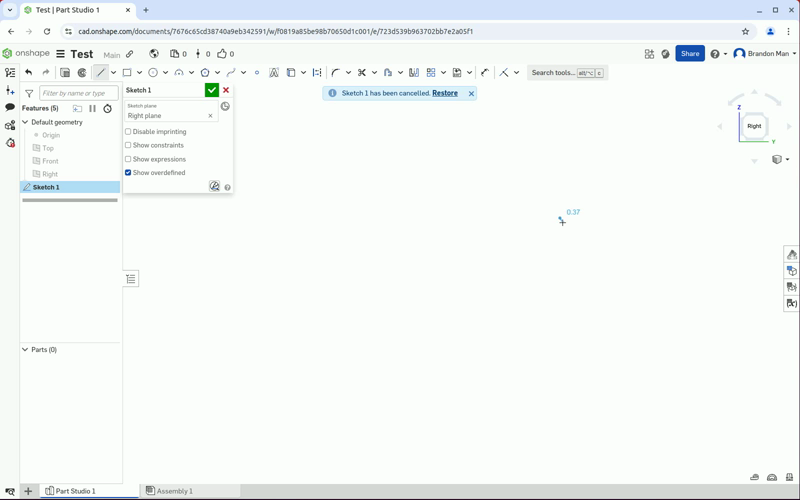
scroll(6)
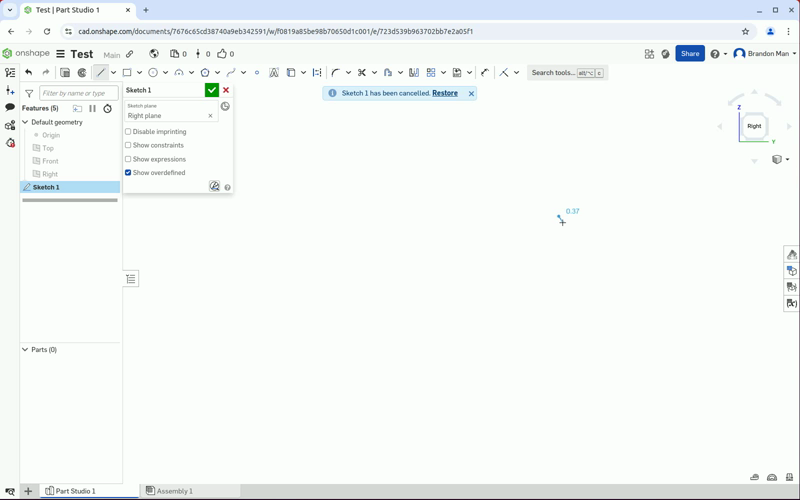
scroll(6)
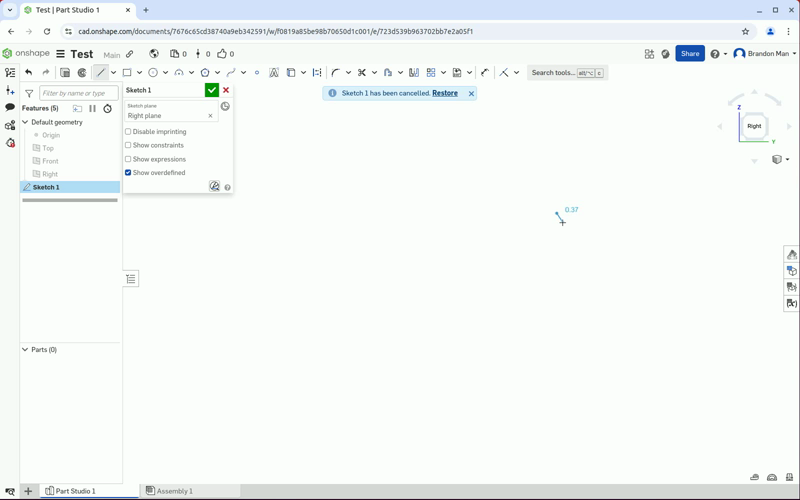
scroll(6)
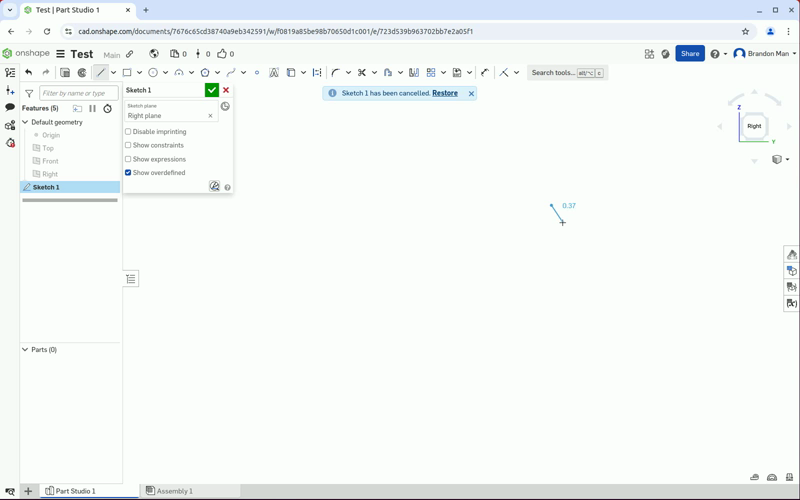
click(562, 222)
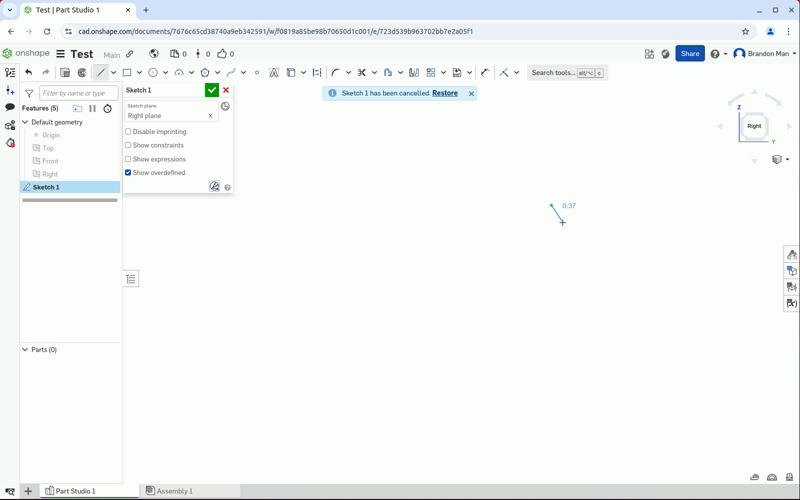
scroll(-6)
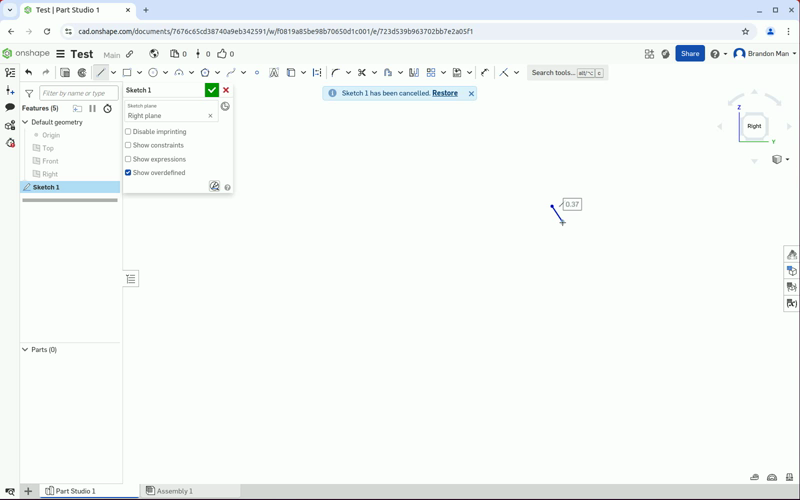
scroll(-6)
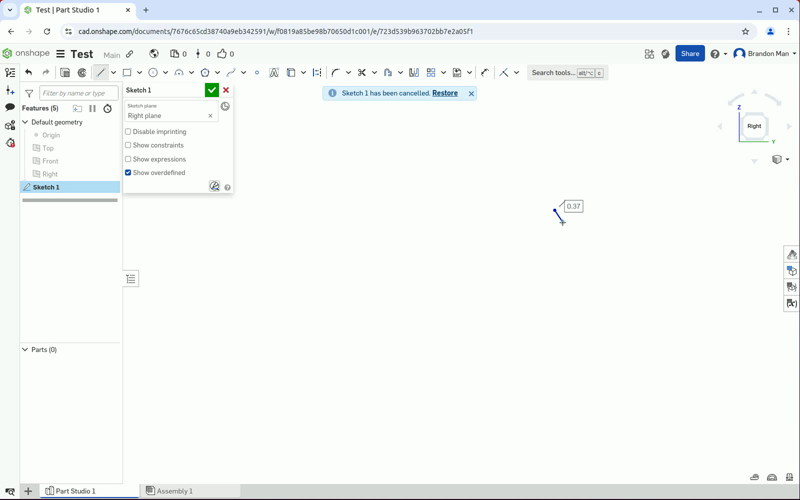
scroll(-6)
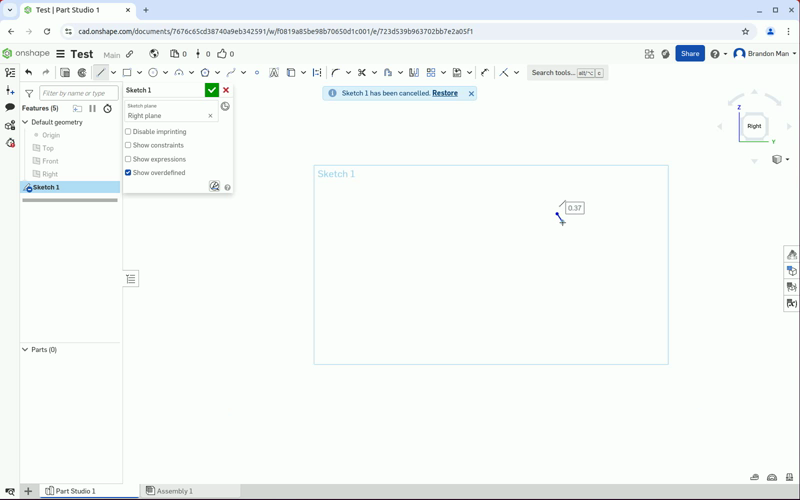
scroll(-6)
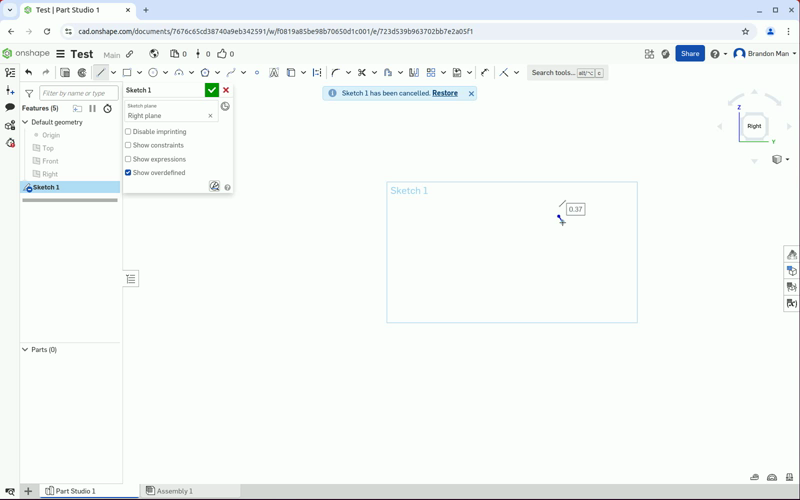
scroll(-6)
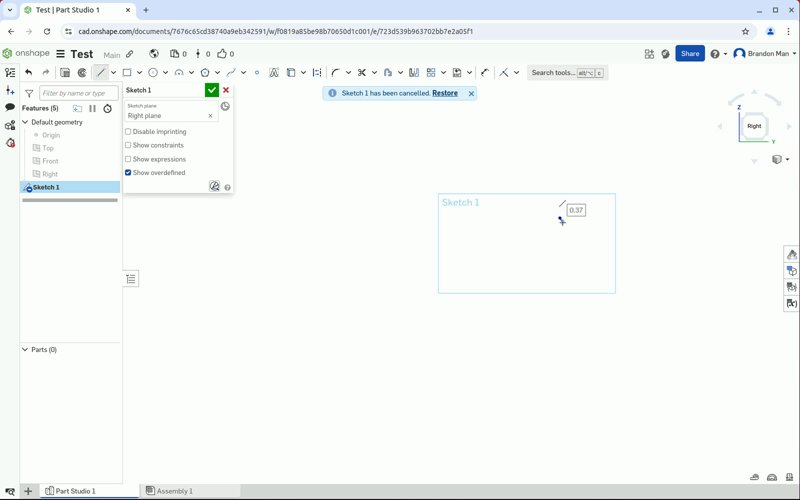
scroll(-6)
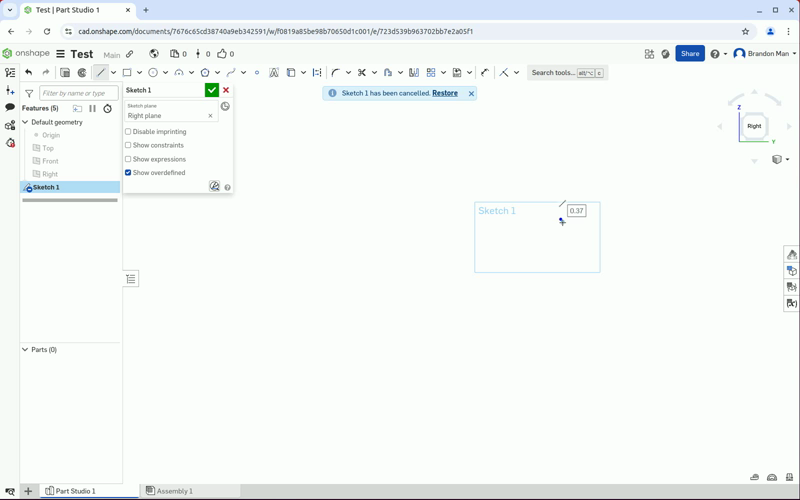
scroll(-6)
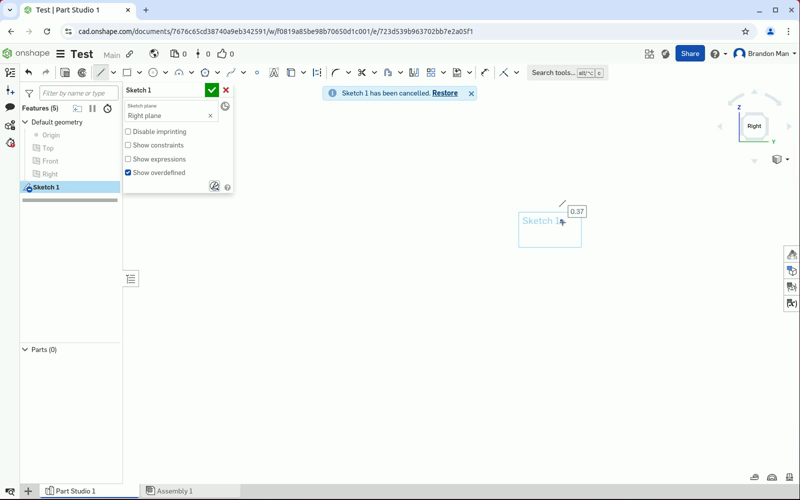
key_up(shift)
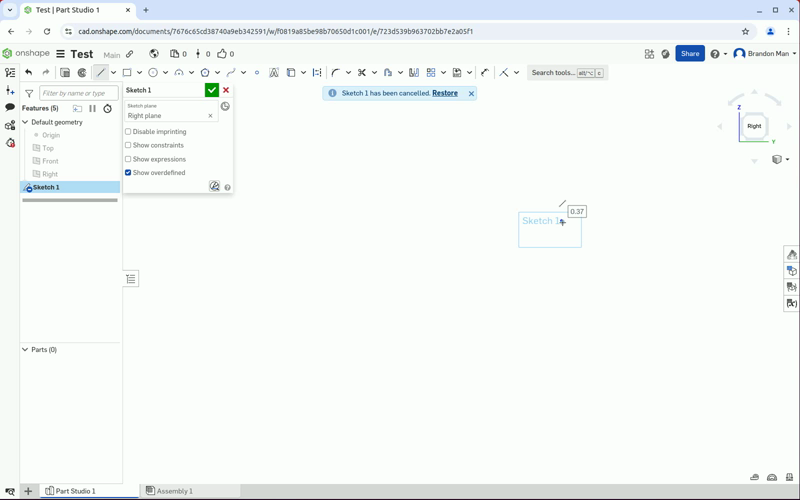
key_down(shift)
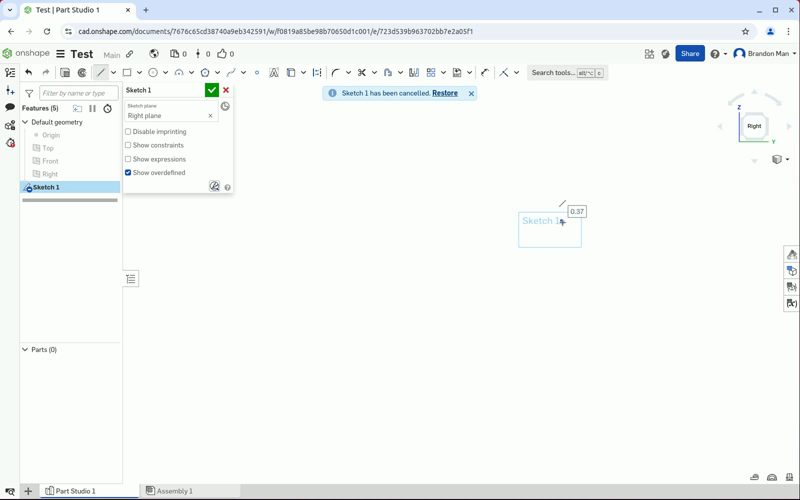
mouse_move(589, 222)
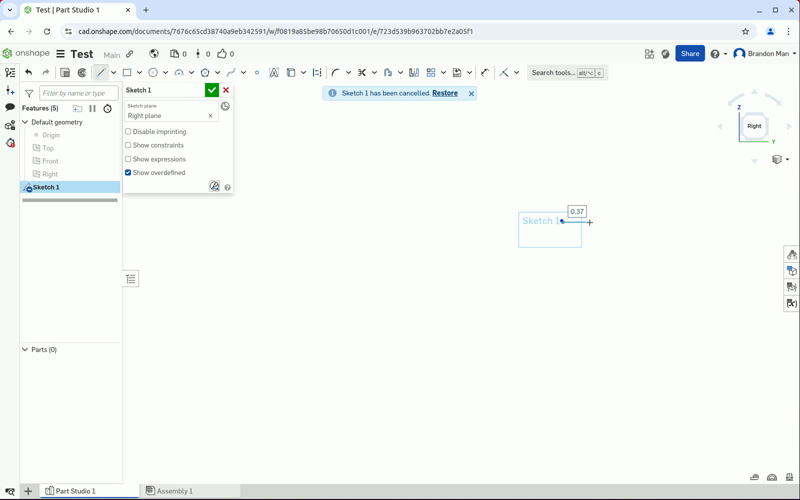
mouse_move(573, 215)
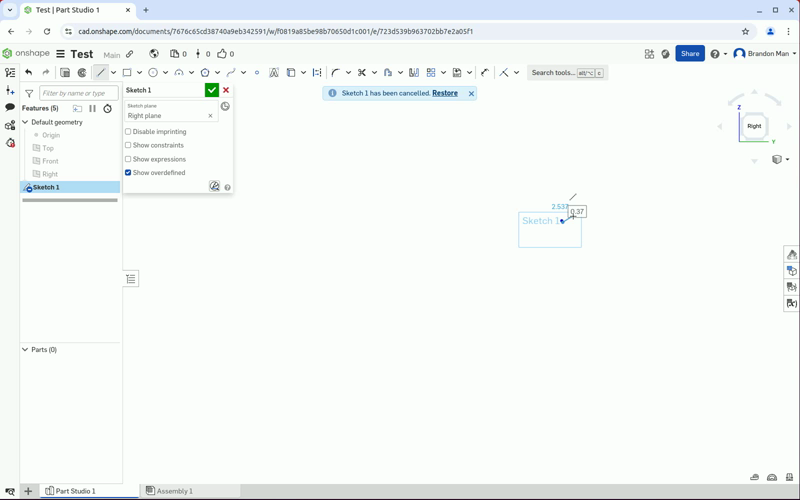
click(573, 215)
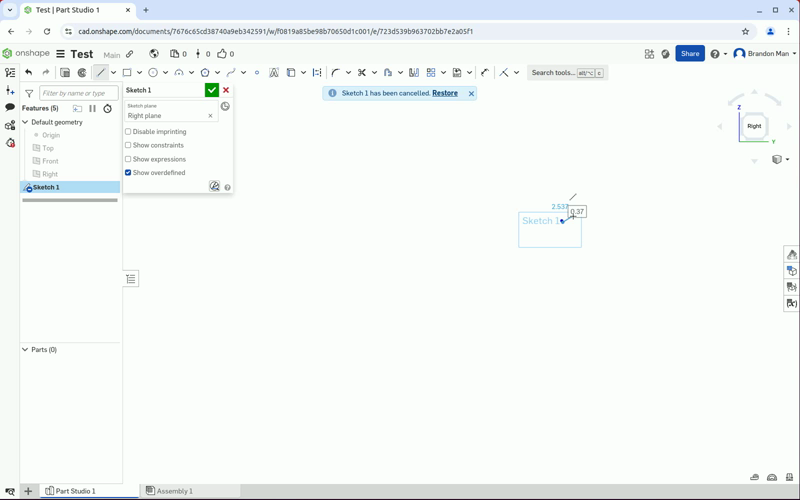
key_up(shift)
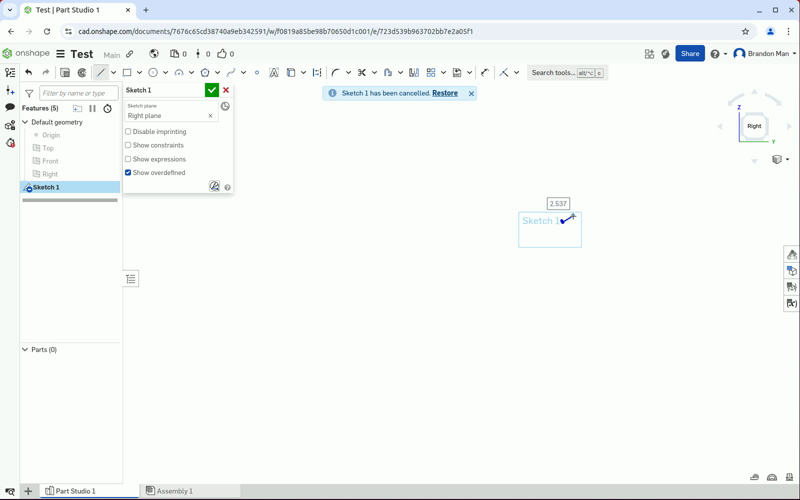
key_down(shift)
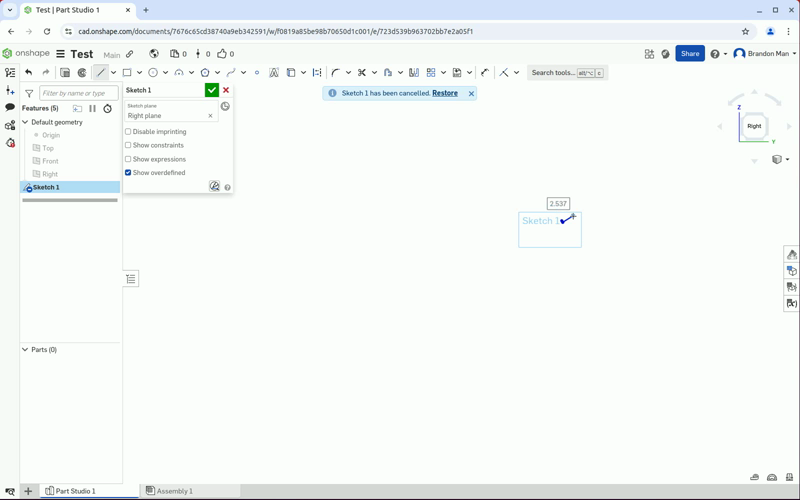
mouse_move(589, 215)
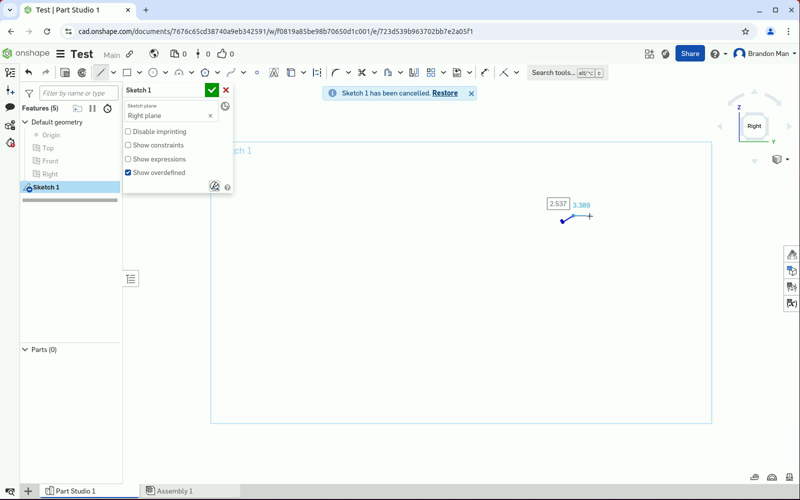
mouse_move(572, 214)
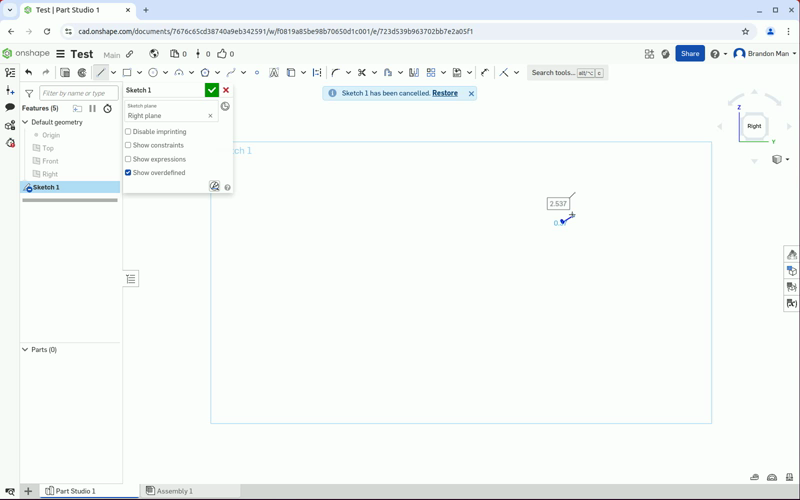
scroll(6)
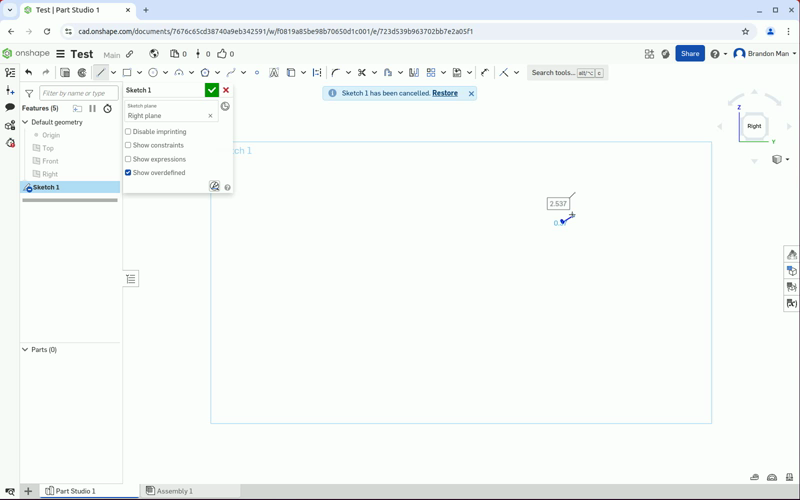
scroll(6)
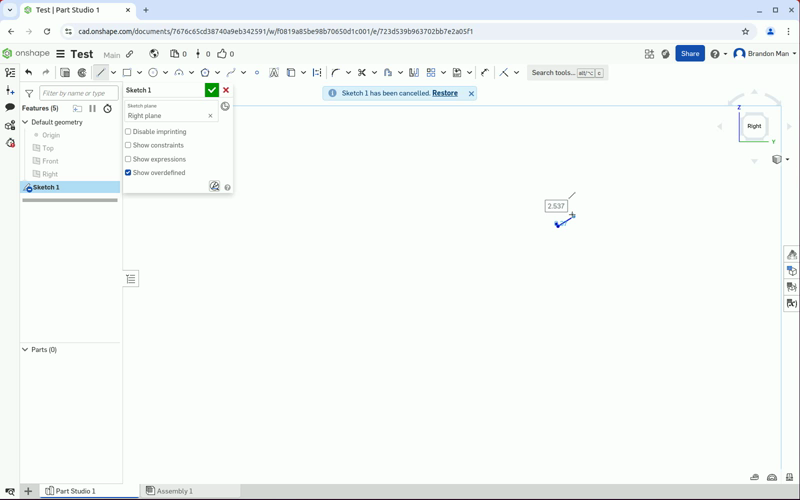
scroll(6)
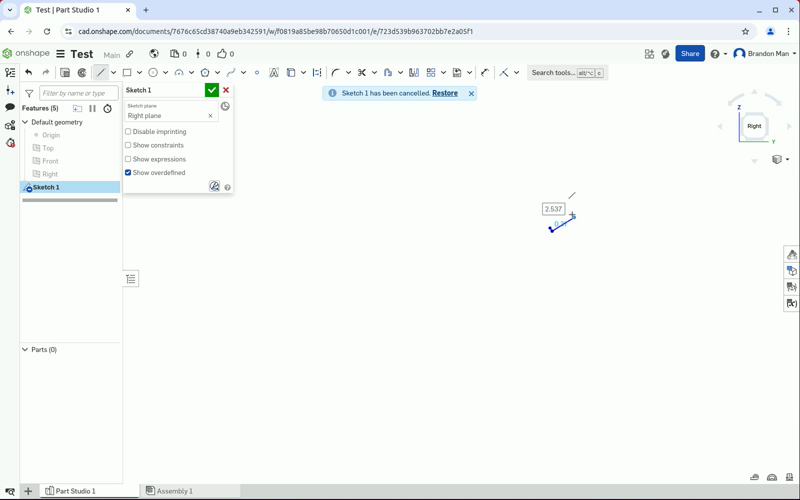
scroll(6)
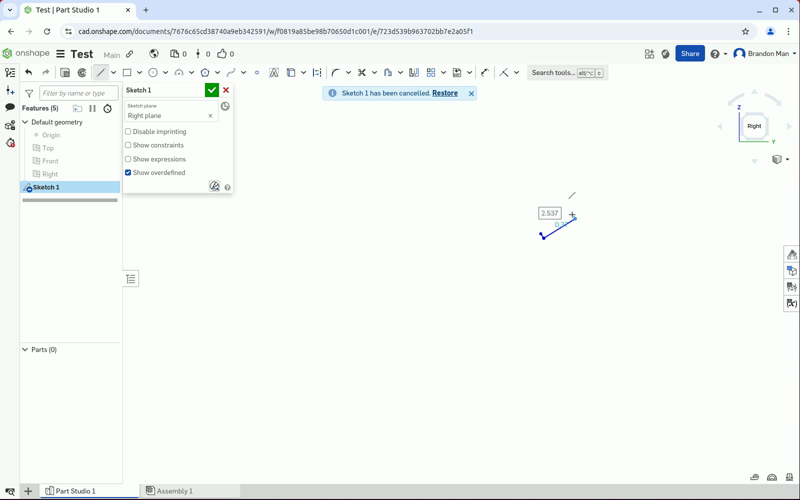
scroll(6)
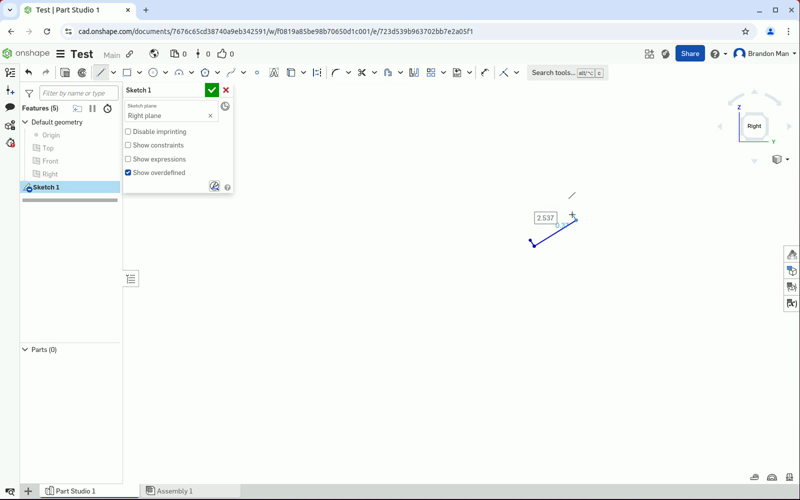
scroll(6)
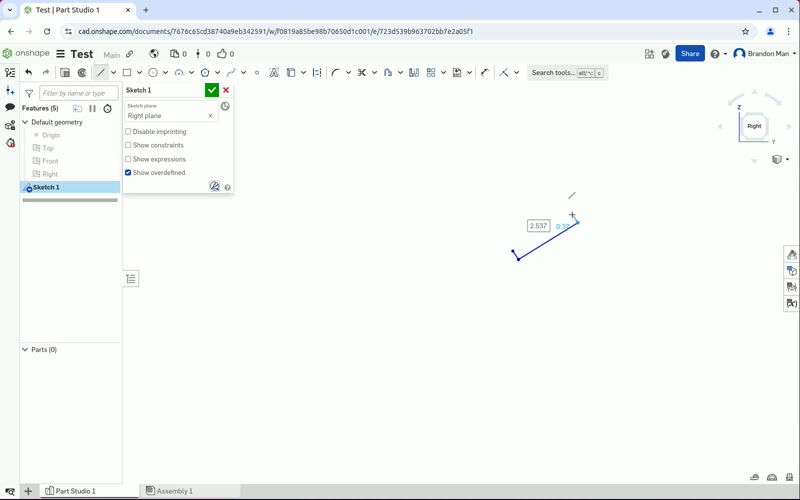
scroll(6)
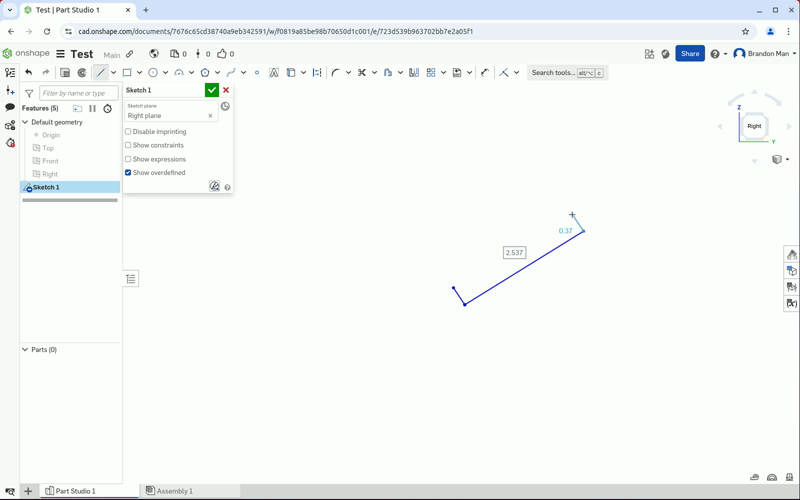
click(572, 214)
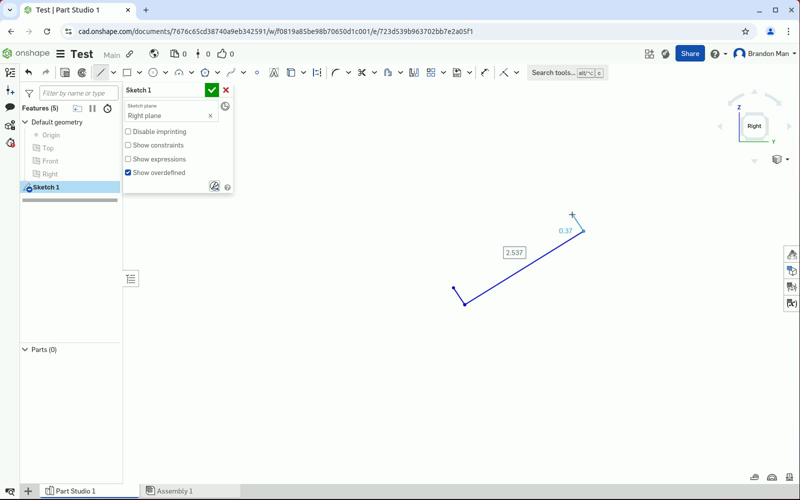
scroll(-6)
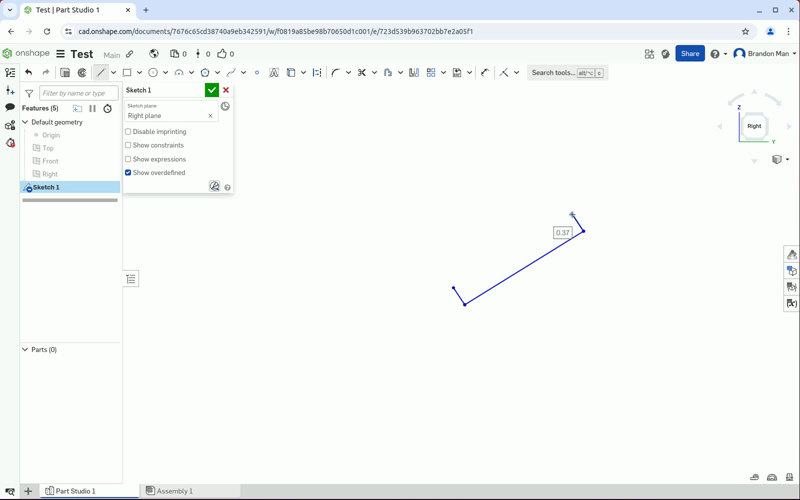
scroll(-6)
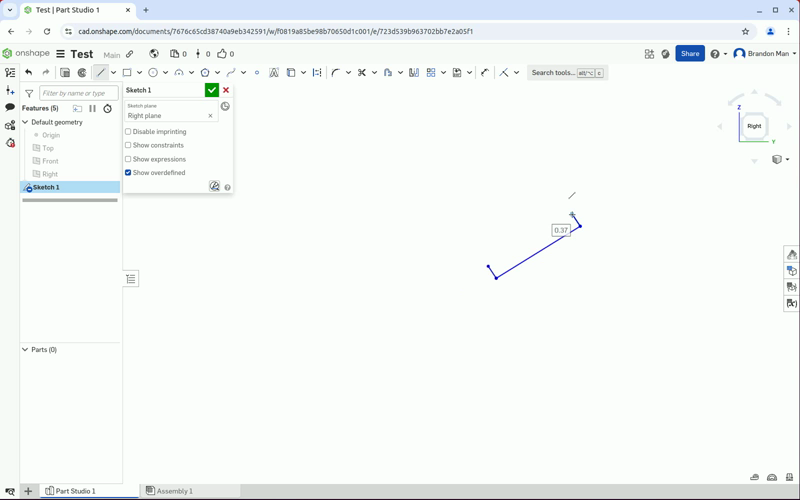
scroll(-6)
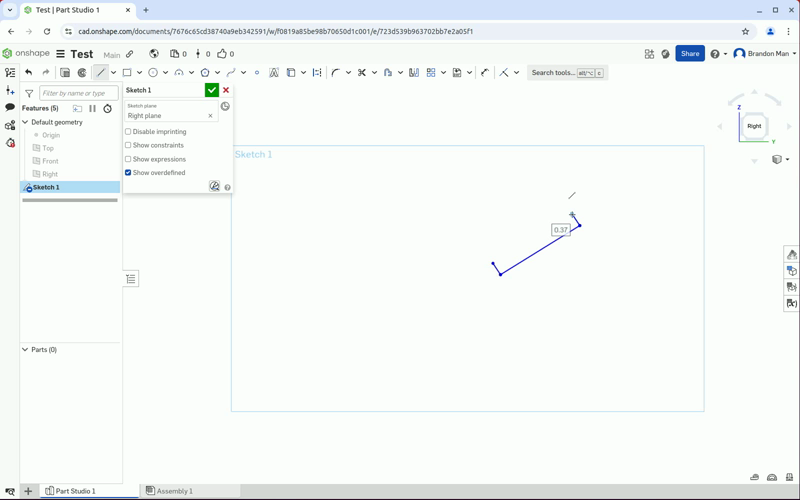
scroll(-6)
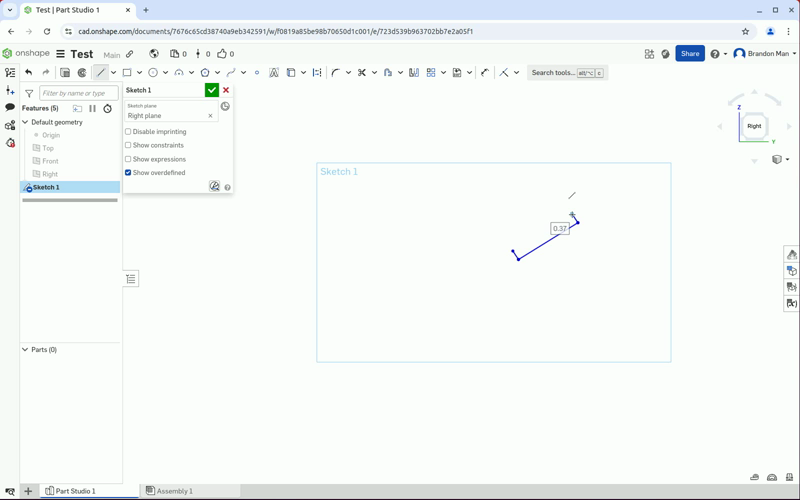
scroll(-6)
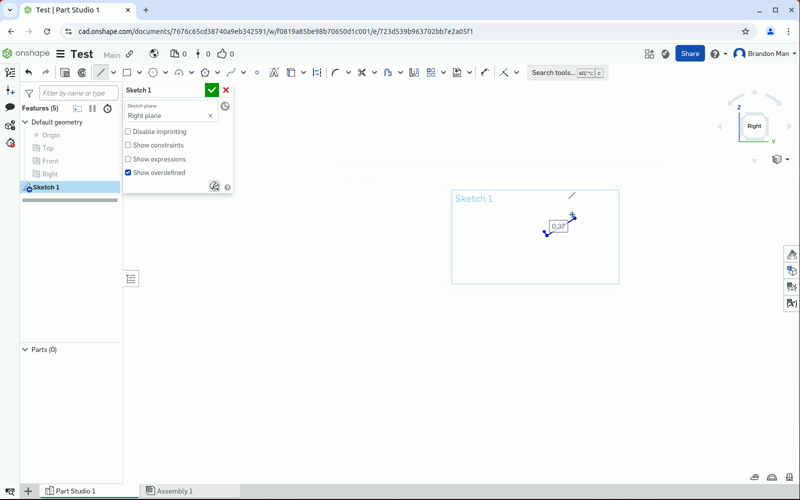
scroll(-6)
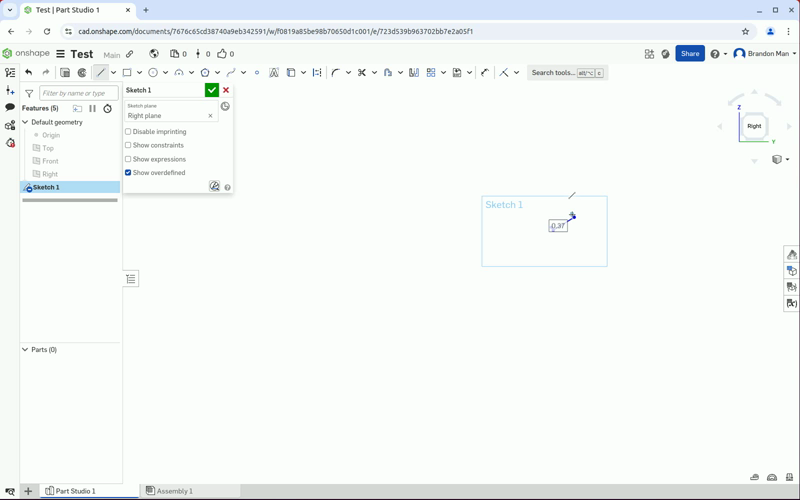
scroll(-6)
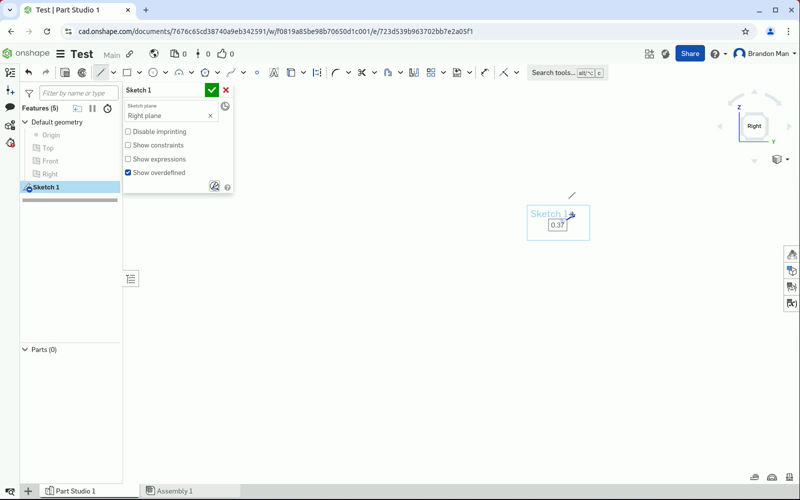
key_up(shift)
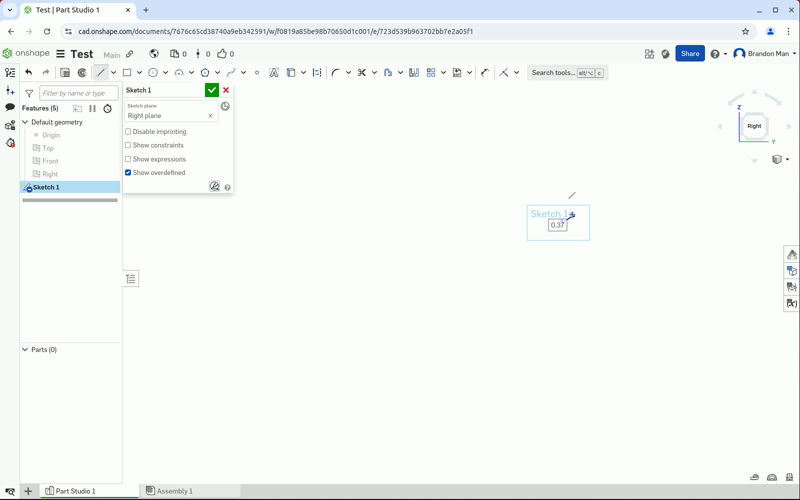
mouse_move(589, 214)
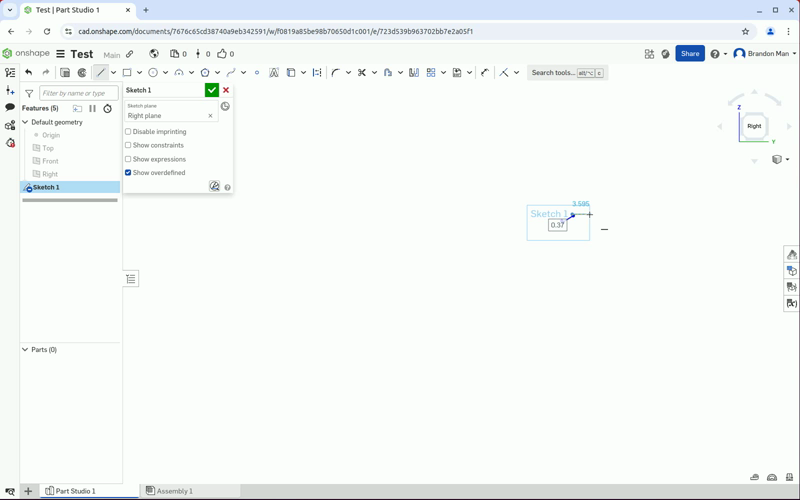
key_down(shift)
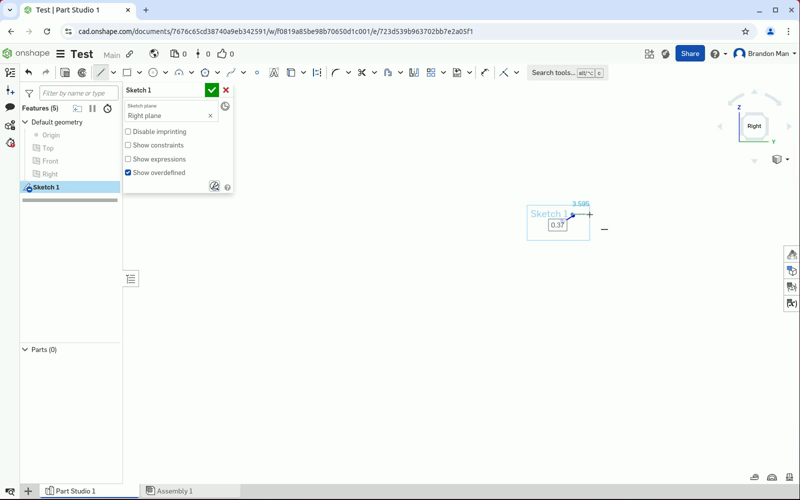
mouse_move(561, 220)
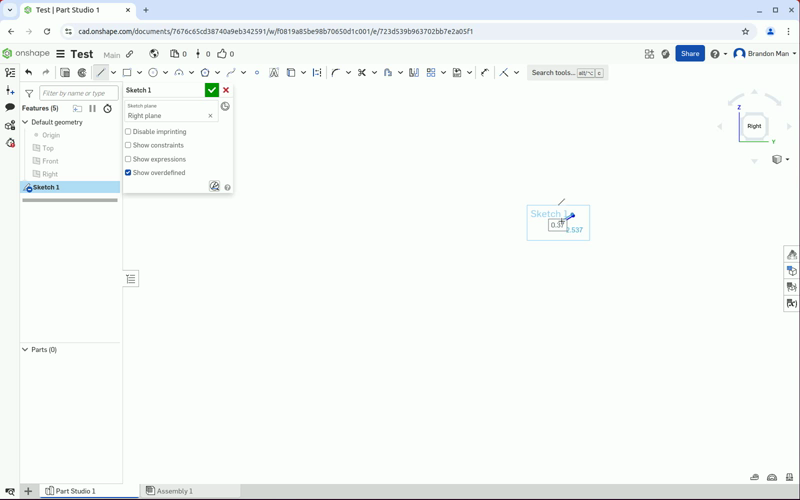
scroll(6)
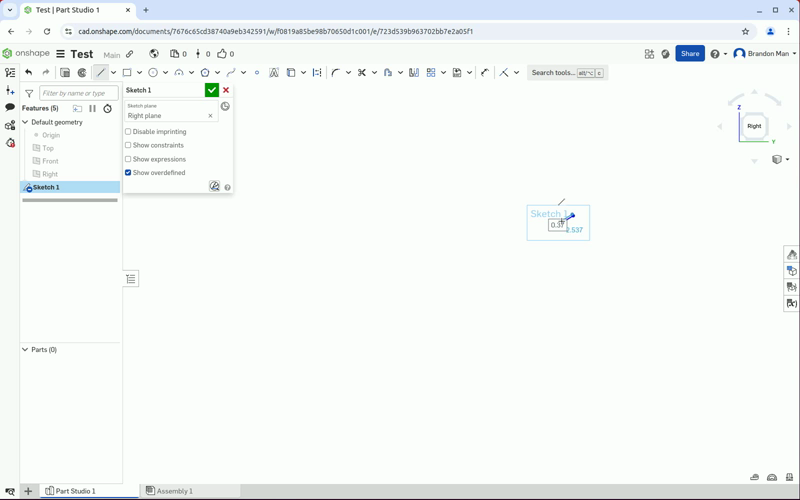
scroll(6)
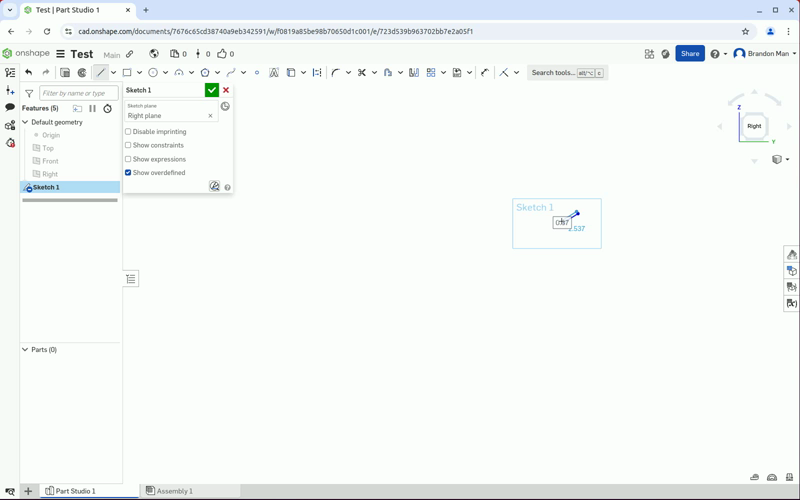
scroll(6)
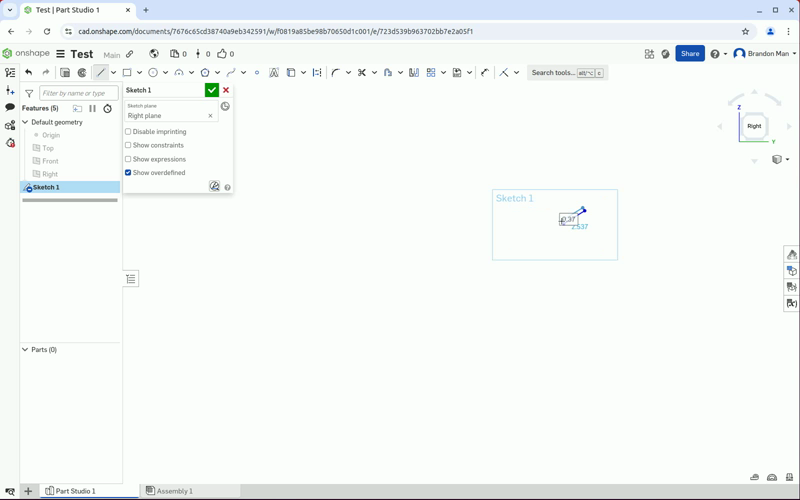
scroll(6)
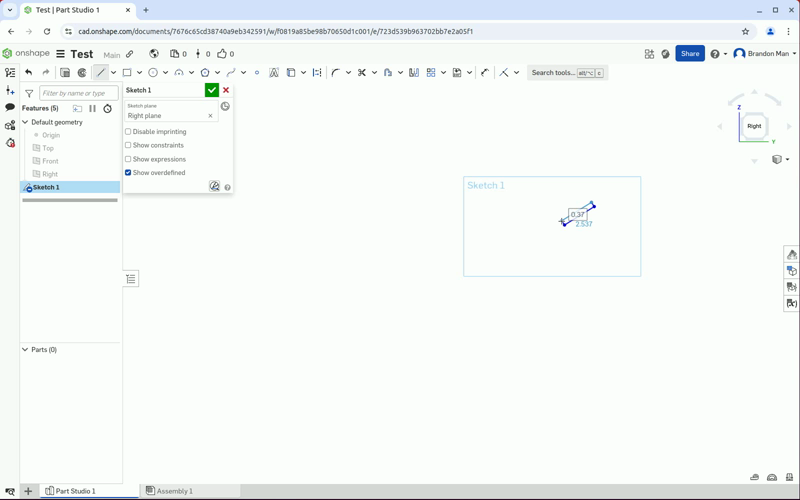
scroll(6)
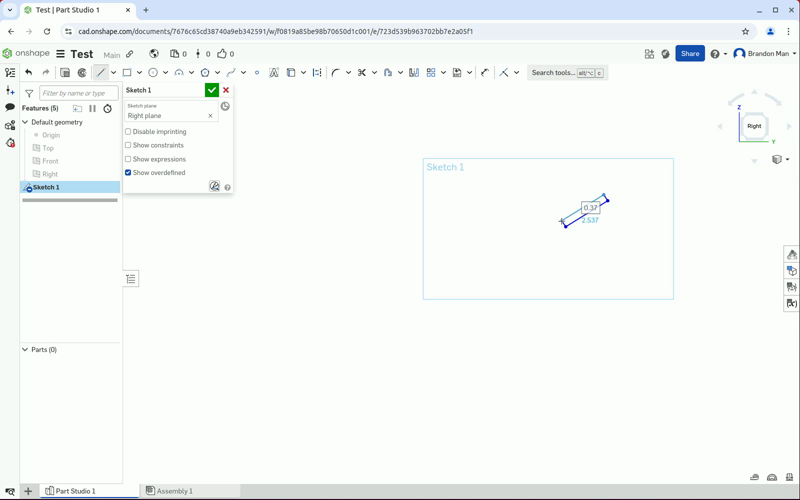
scroll(6)
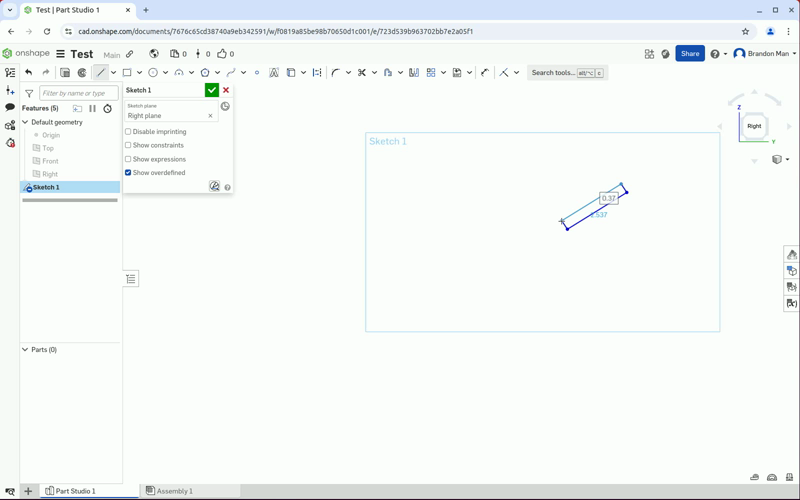
scroll(6)
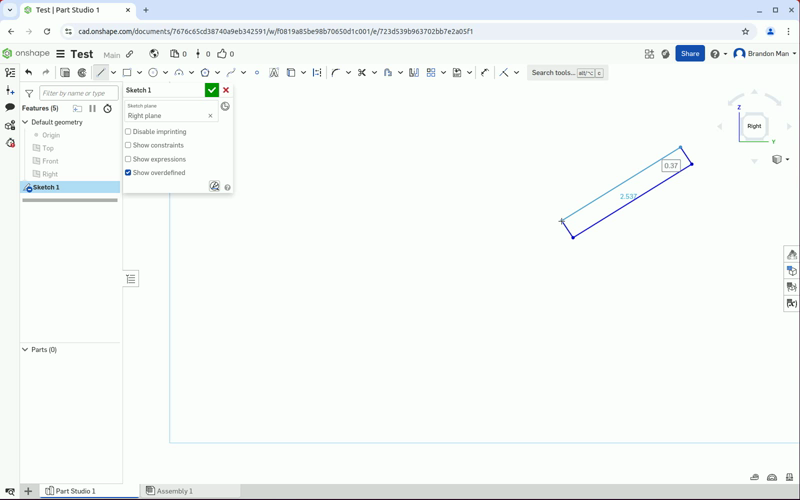
key_up(shift)
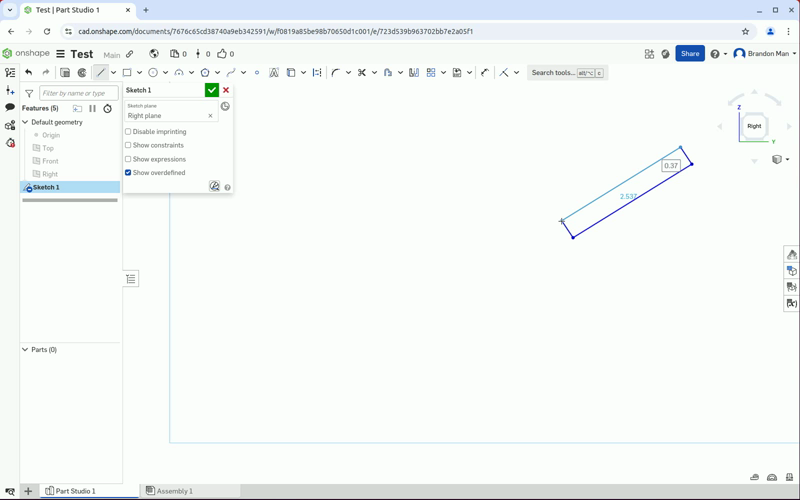
click(561, 220)
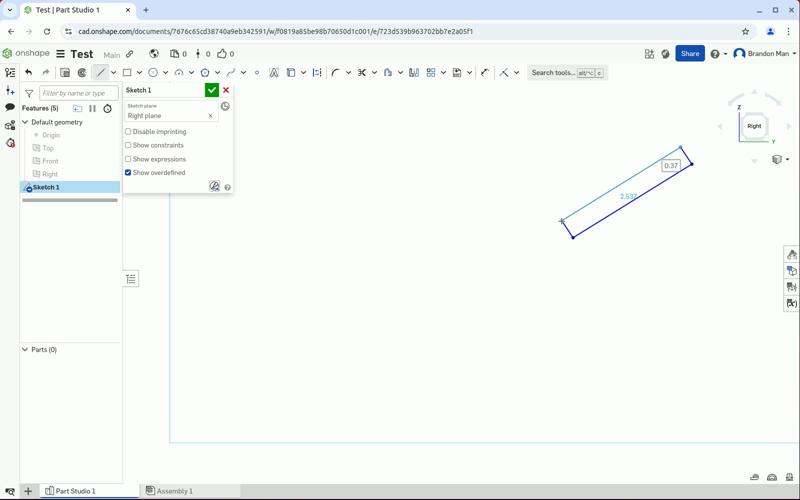
scroll(-6)
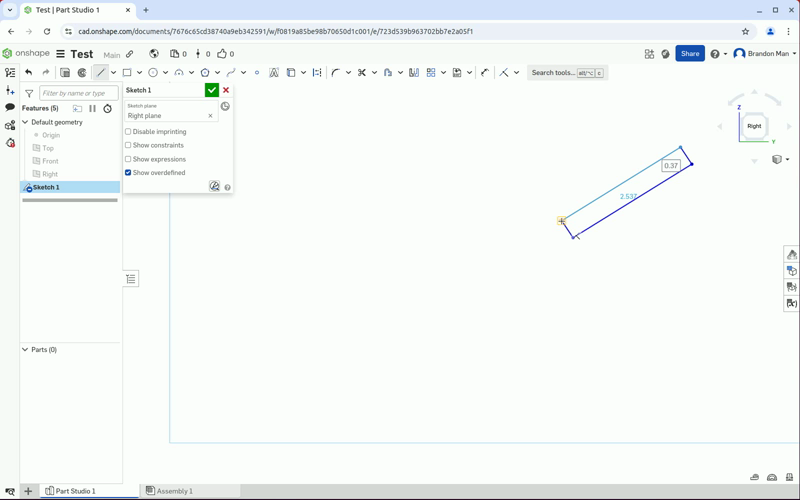
scroll(-6)
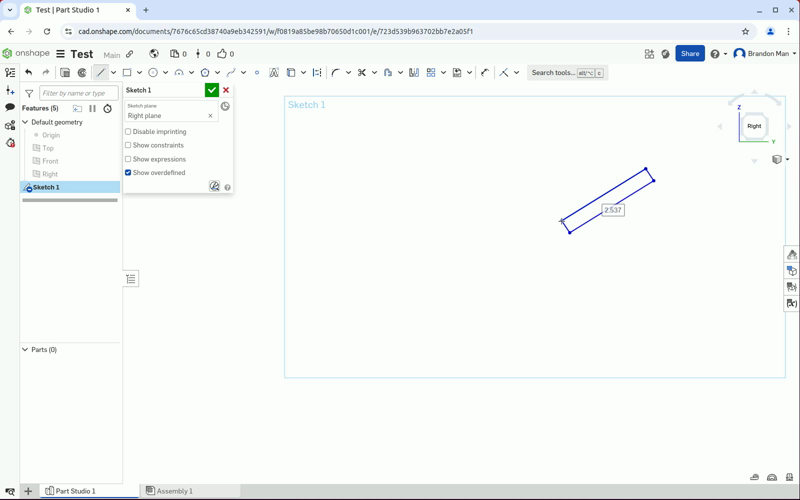
scroll(-6)
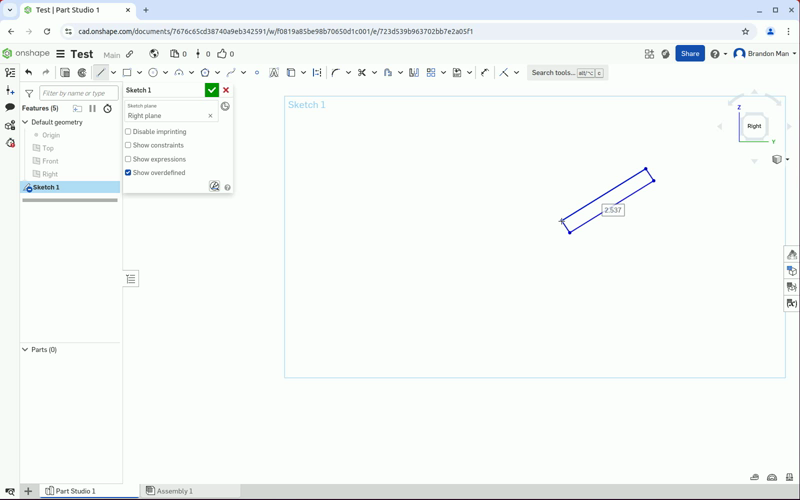
scroll(-6)
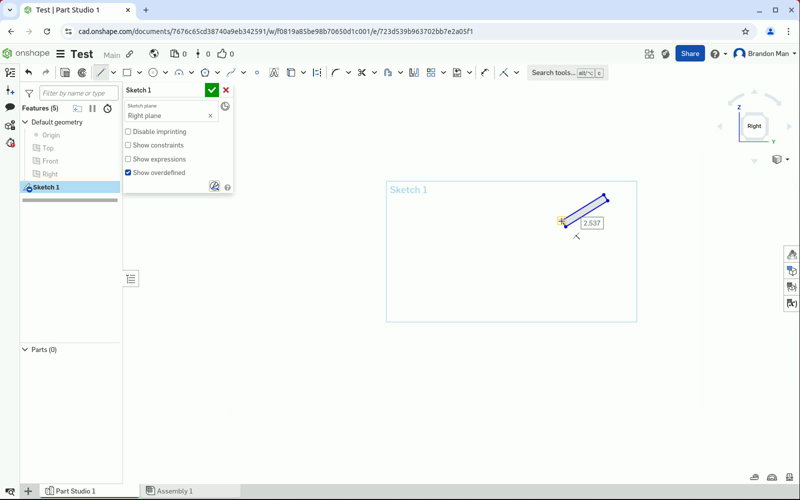
scroll(-6)
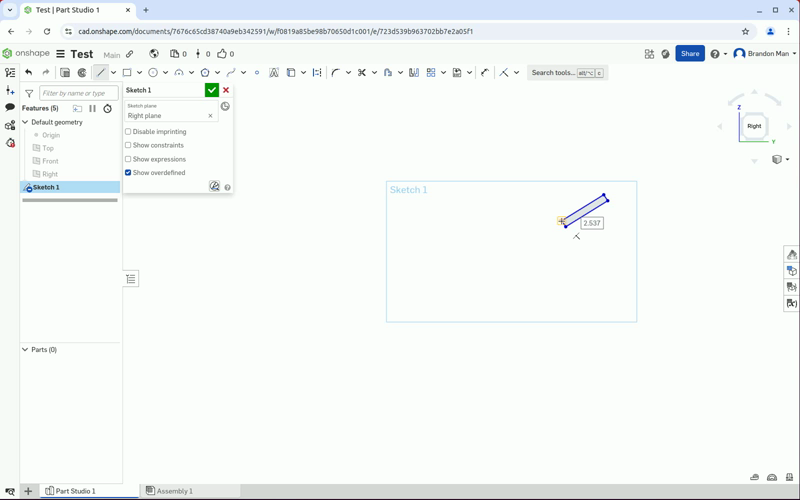
scroll(-6)
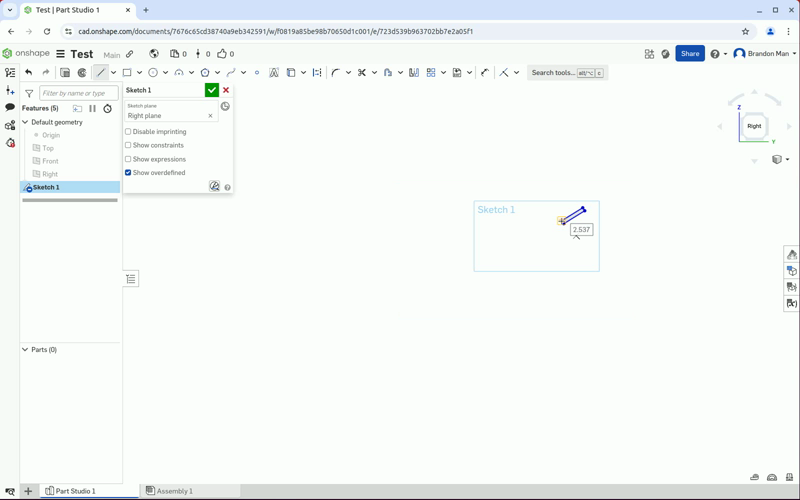
scroll(-6)
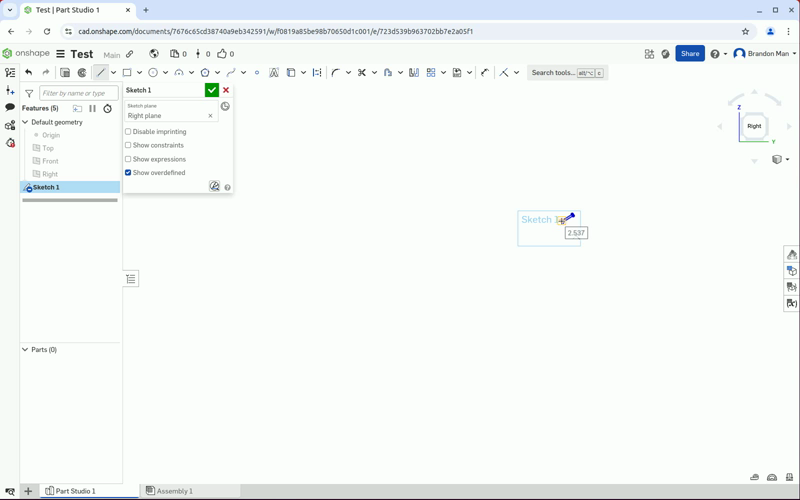
key(esc)
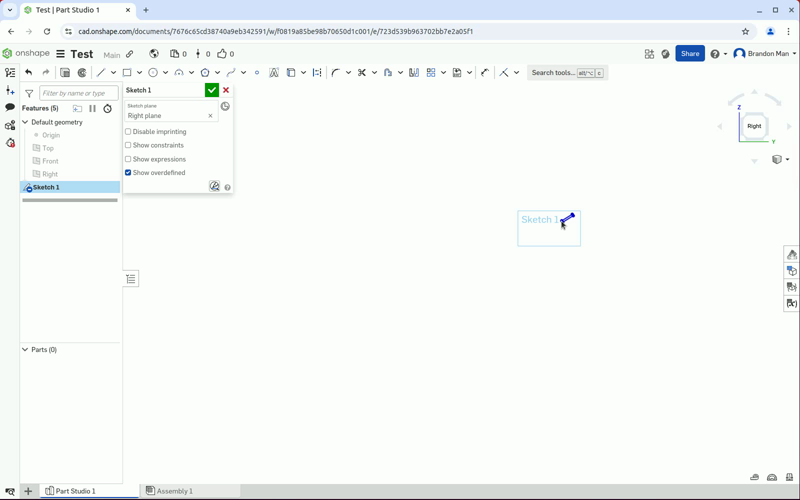
mouse_move(569, 216)
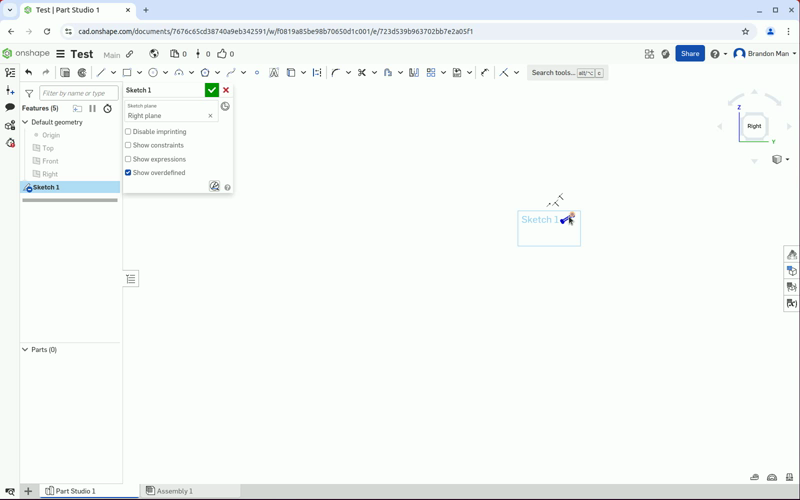
scroll(6)
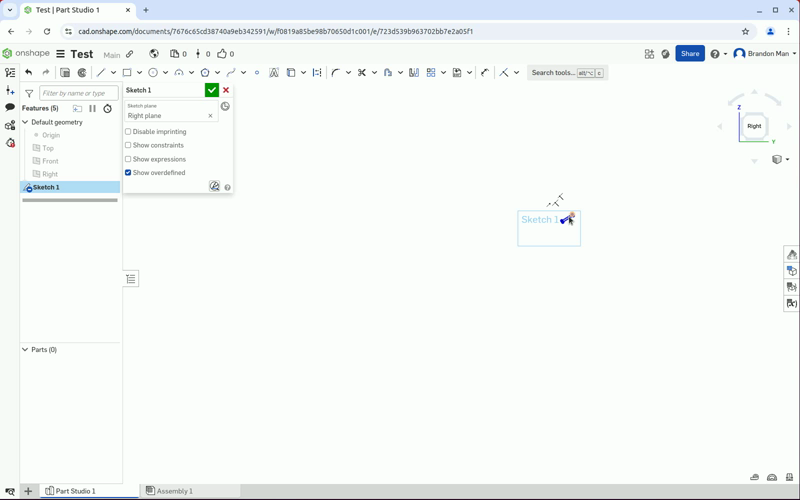
scroll(6)
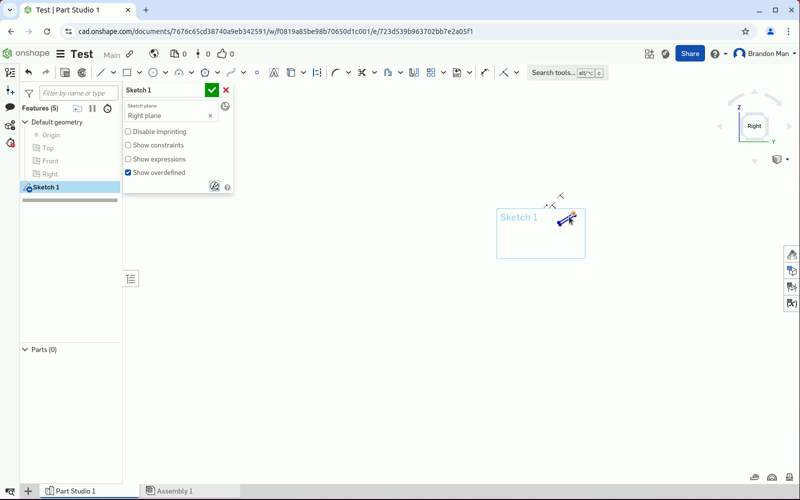
scroll(6)
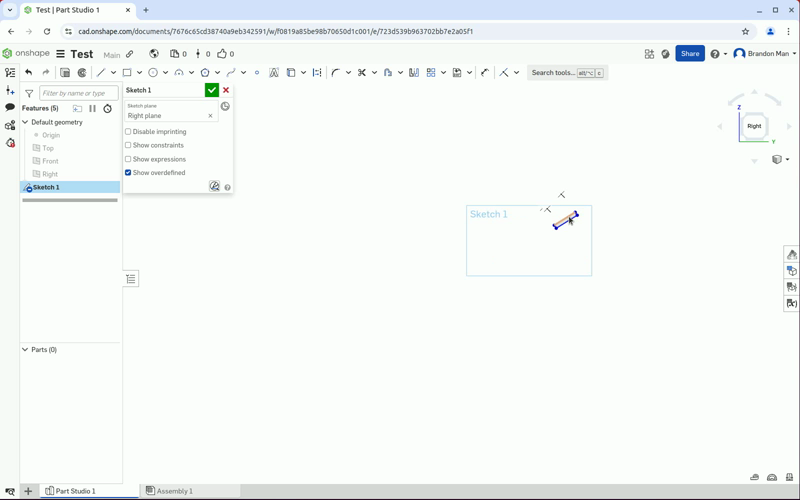
scroll(6)
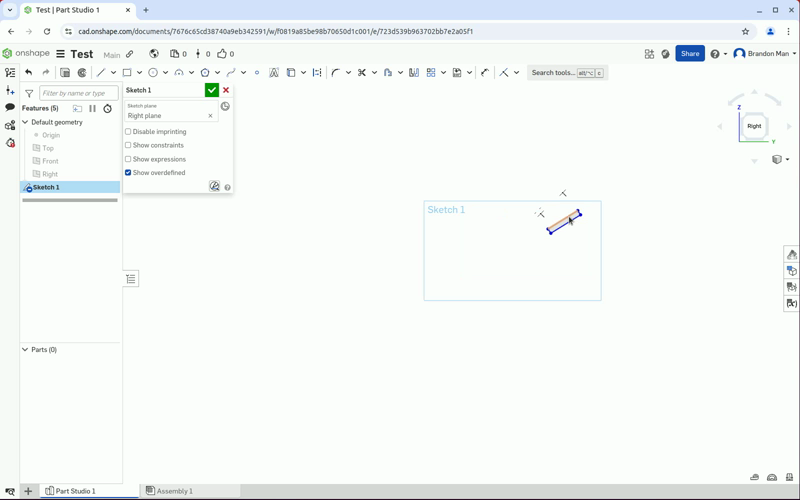
scroll(6)
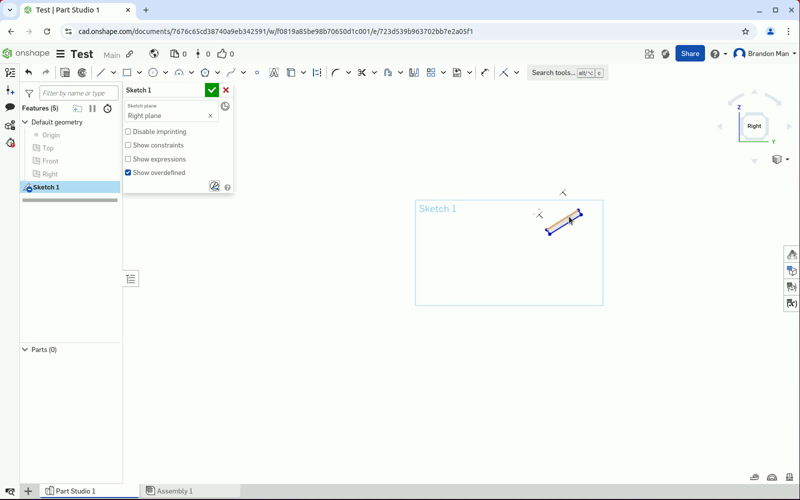
scroll(6)
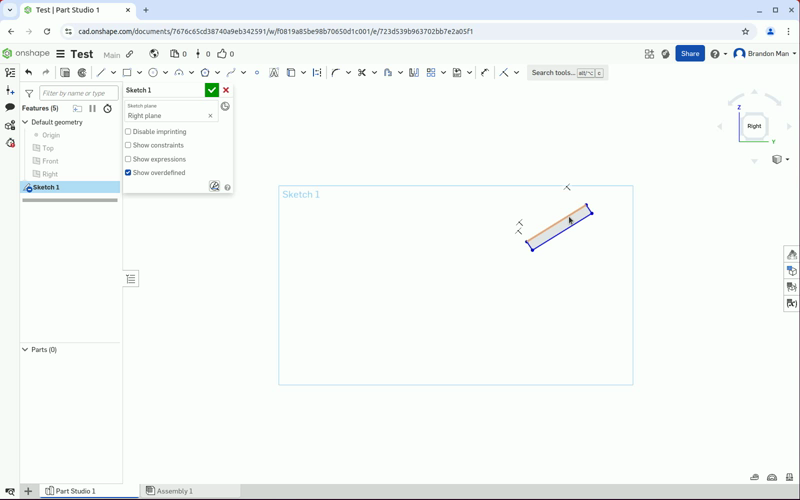
scroll(6)
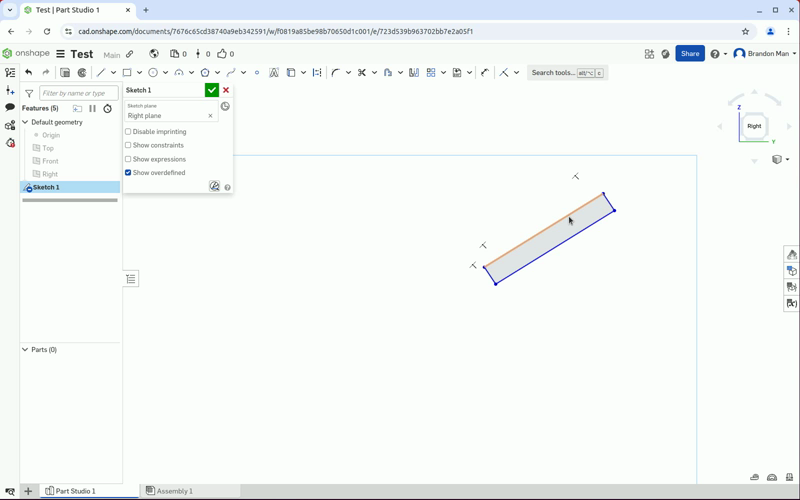
click(569, 216)
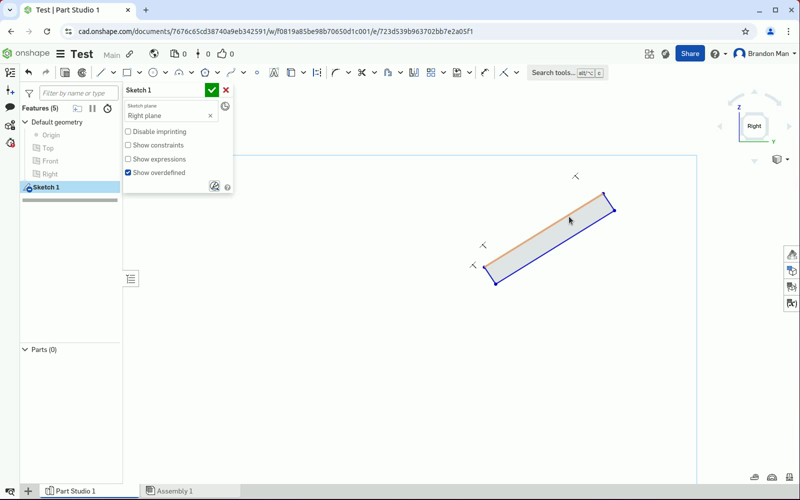
scroll(-6)
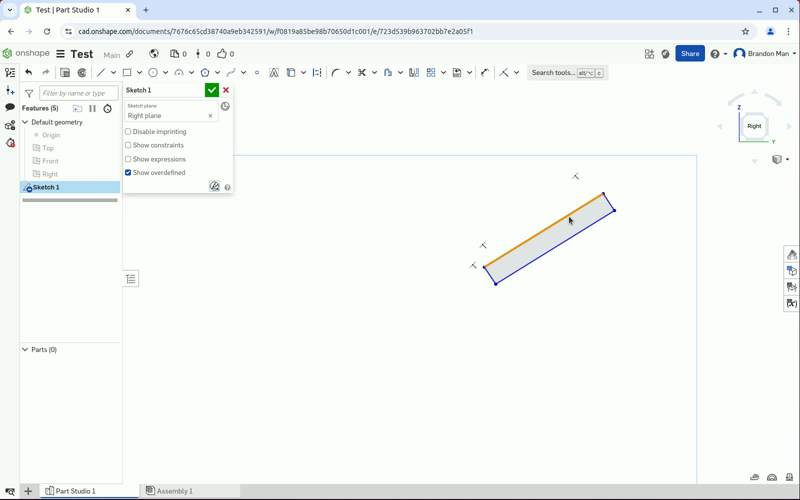
scroll(-6)
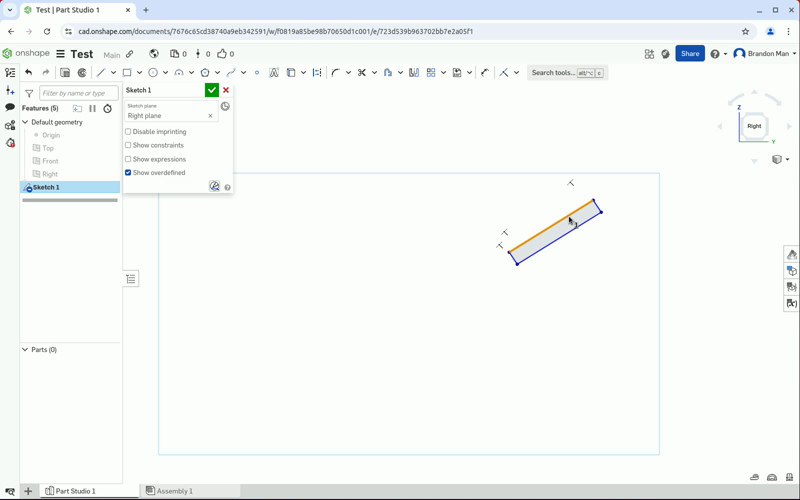
scroll(-6)
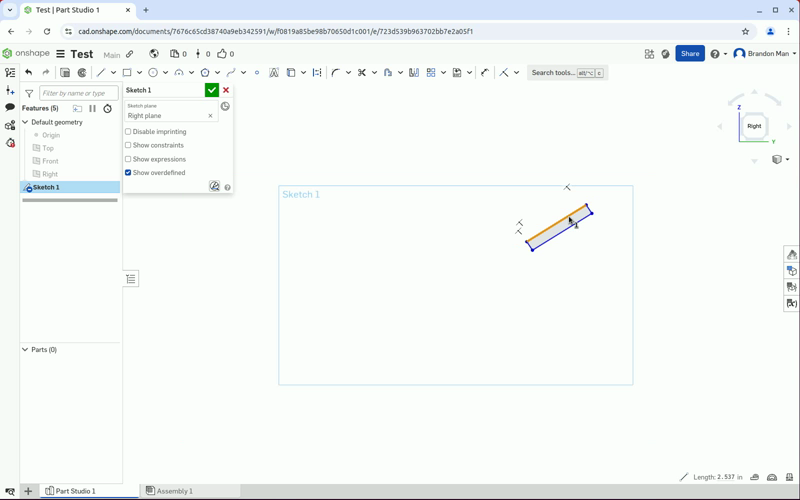
scroll(-6)
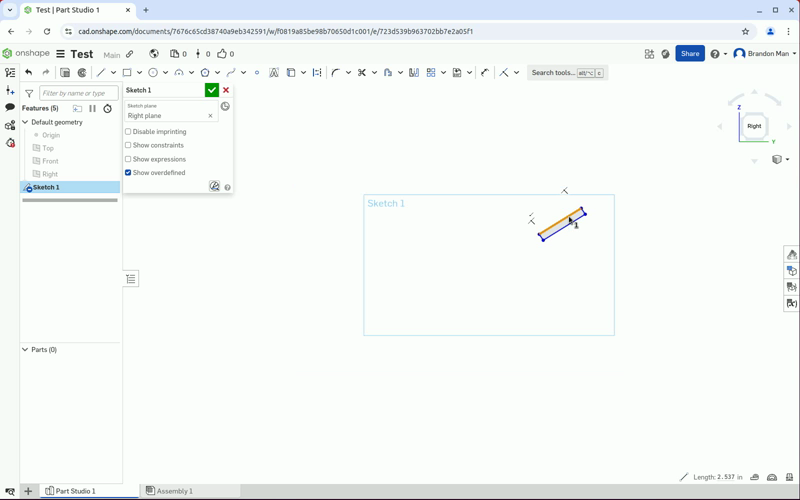
scroll(-6)
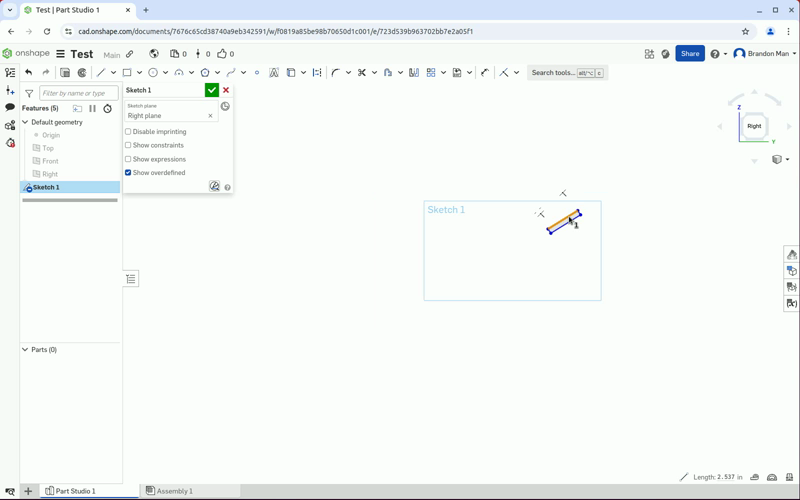
scroll(-6)
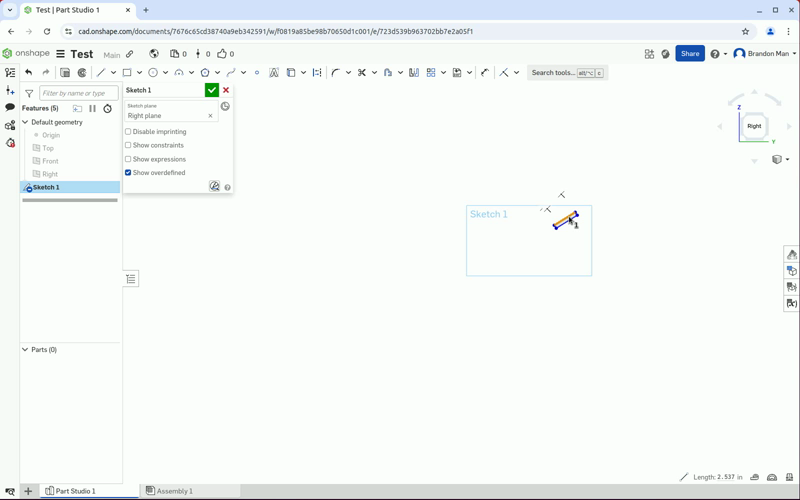
scroll(-6)
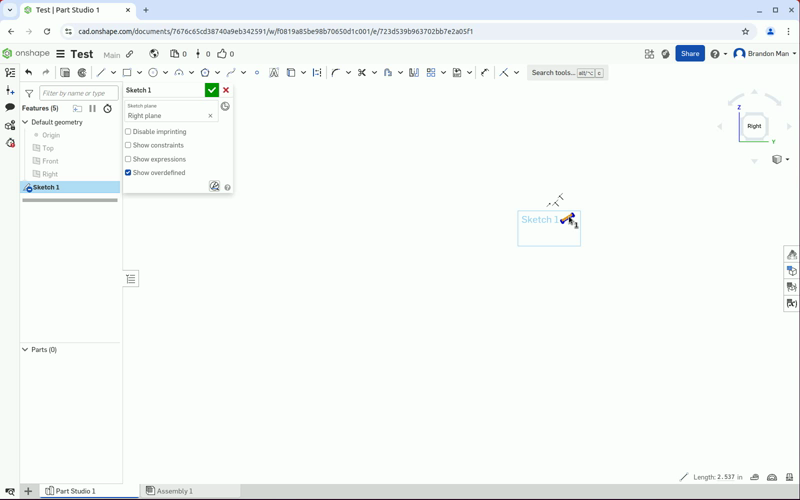
mouse_move(73, 352)
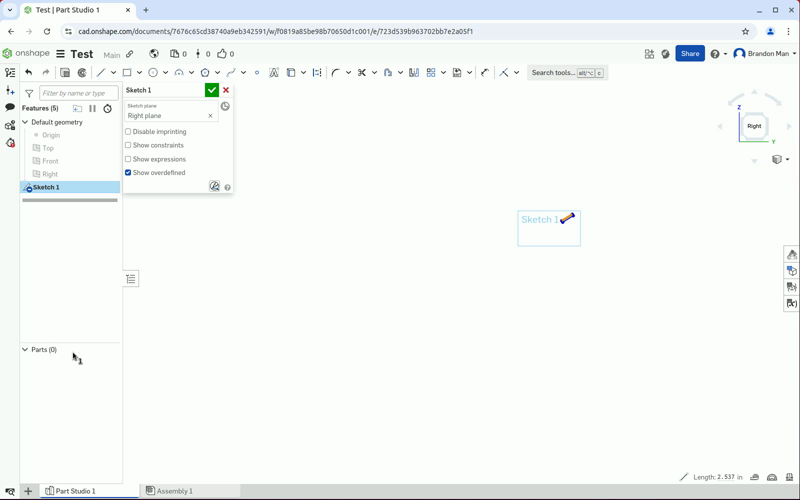
key(shift+y)
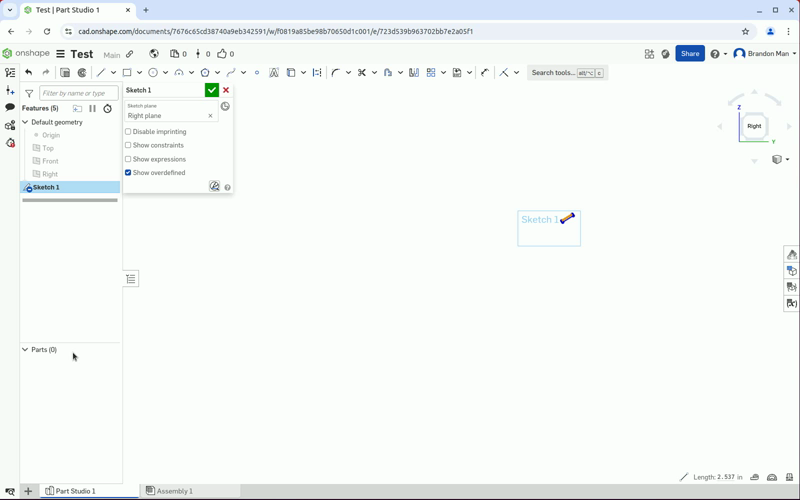
key(shift+e)
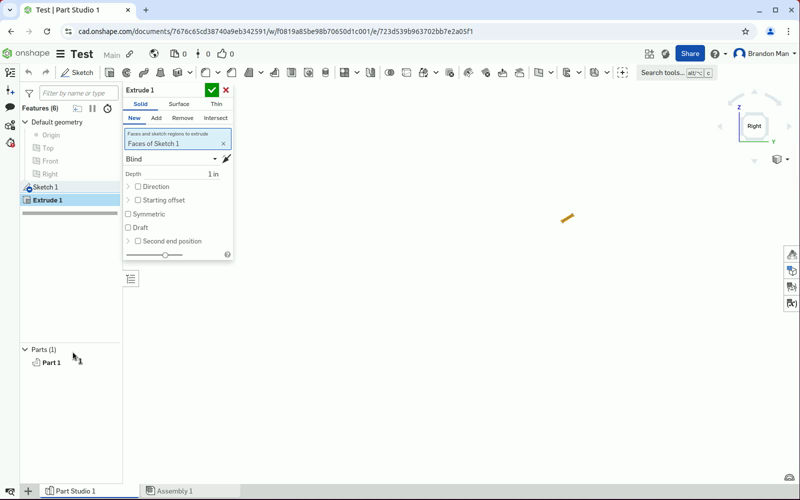
mouse_move(143, 106)
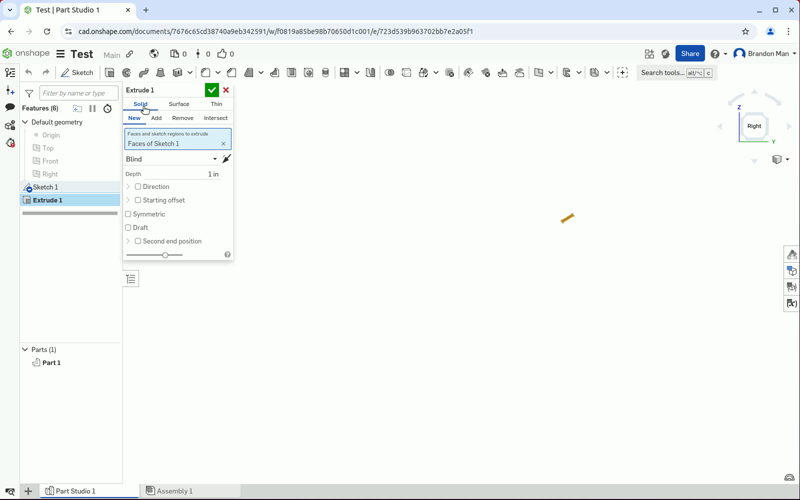
click(143, 106)
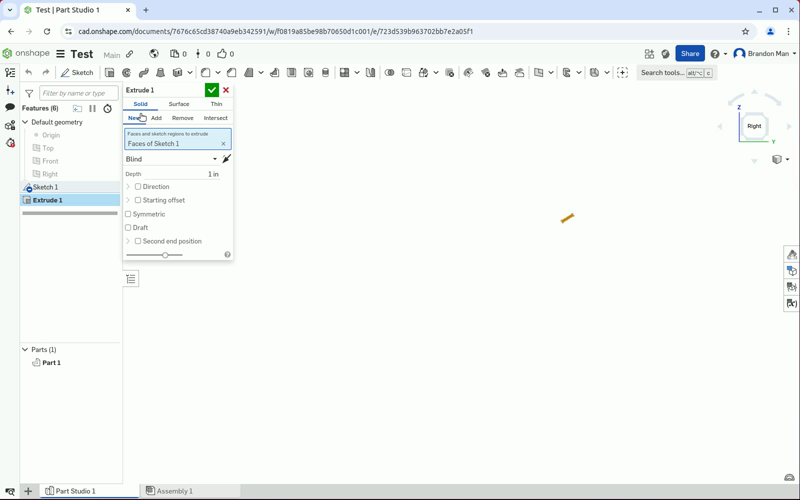
mouse_move(137, 120)
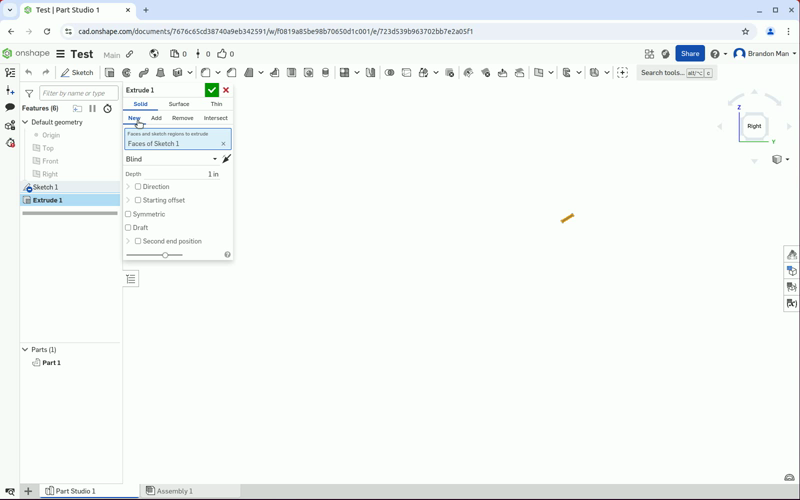
click(137, 120)
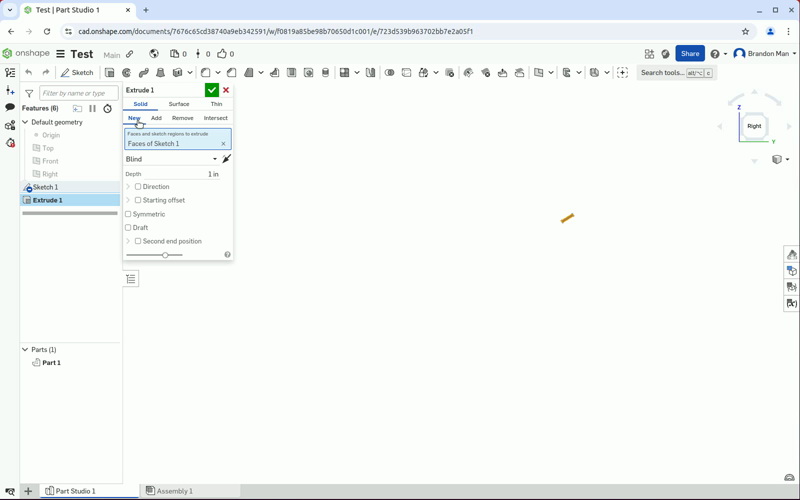
key(tab, 4)
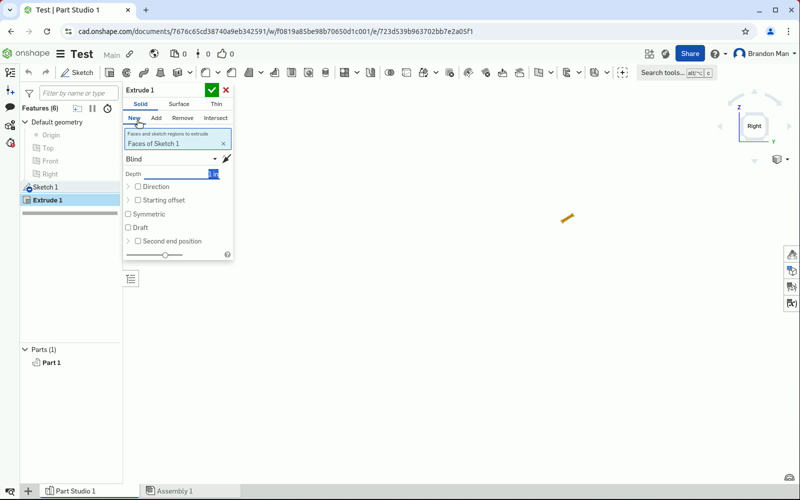
text(1.204)
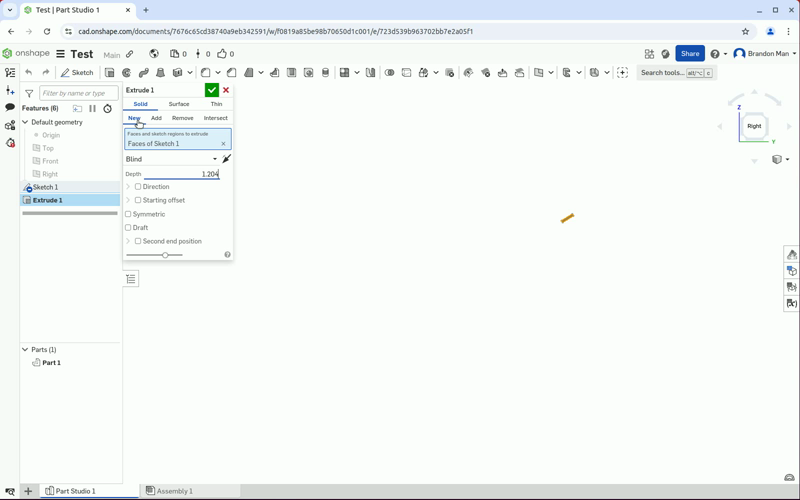
key(enter)
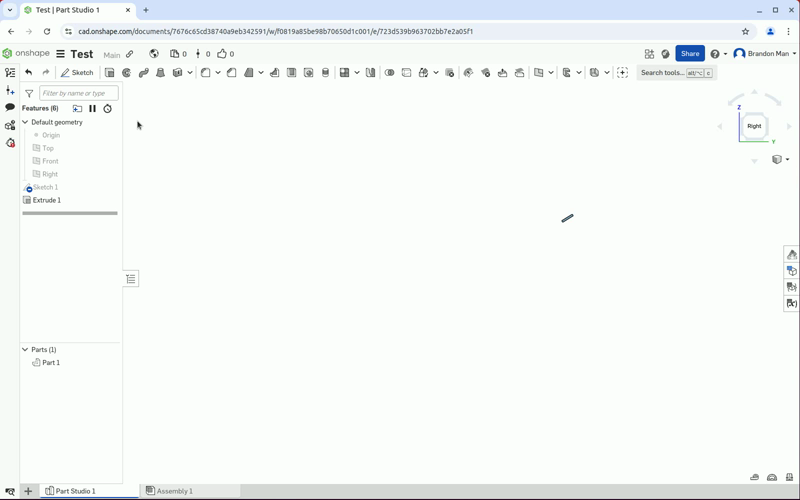
key(shift+h)
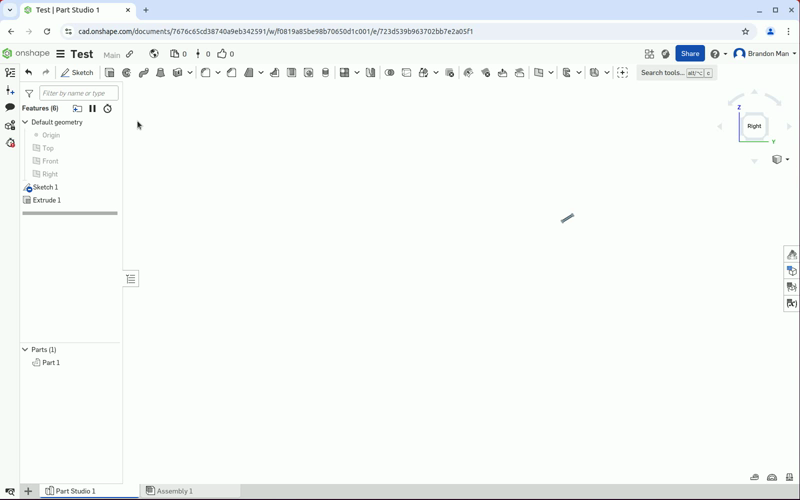
key(shift+h)
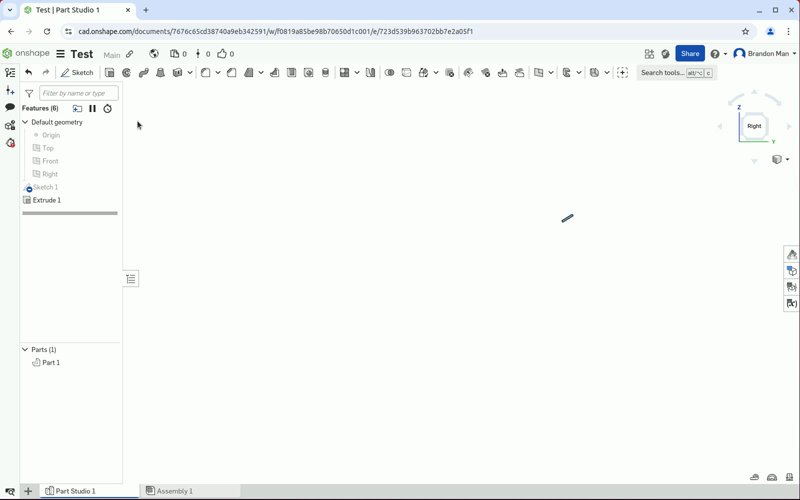
mouse_move(73, 189)
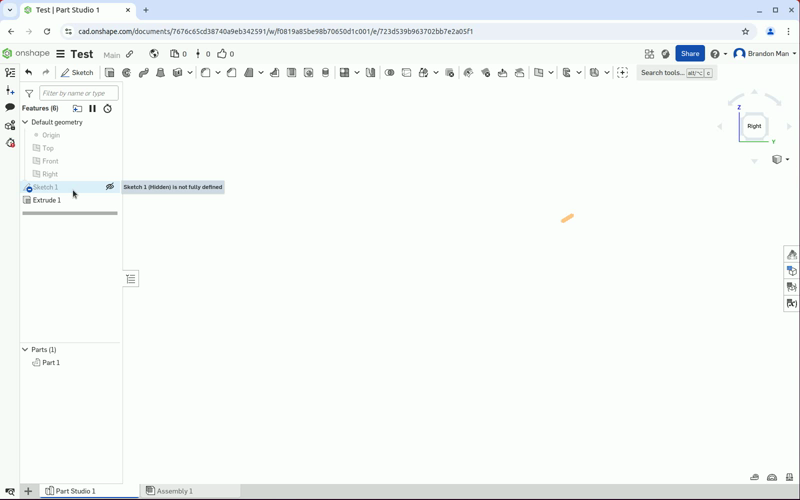
click(73, 189)
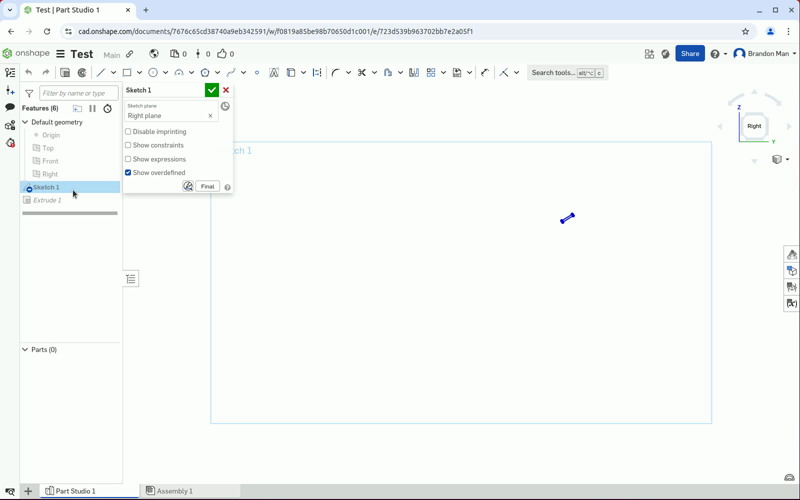
mouse_move(229, 92)
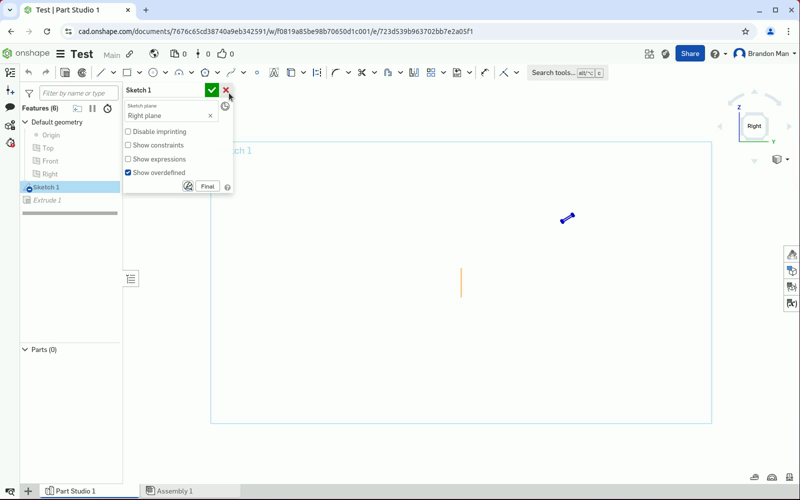
click(229, 92)
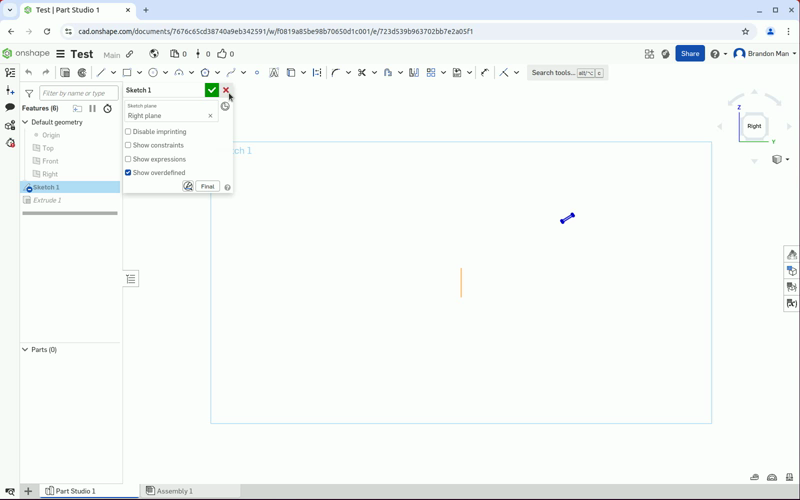
key(shift+s)
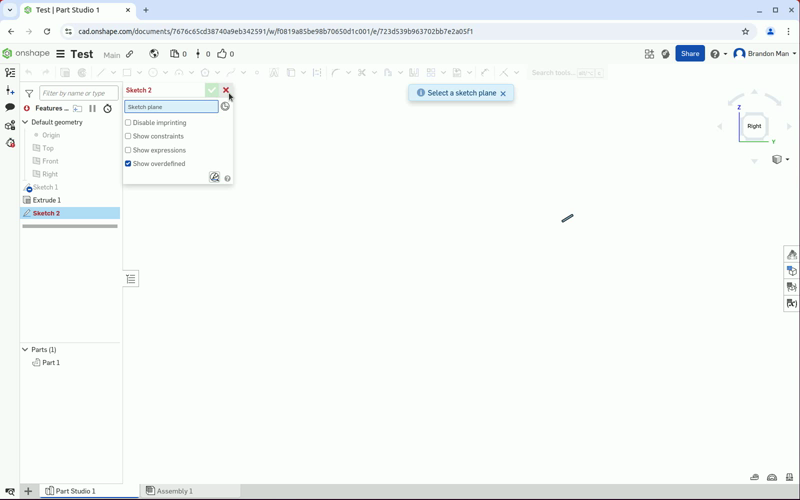
mouse_move(73, 176)
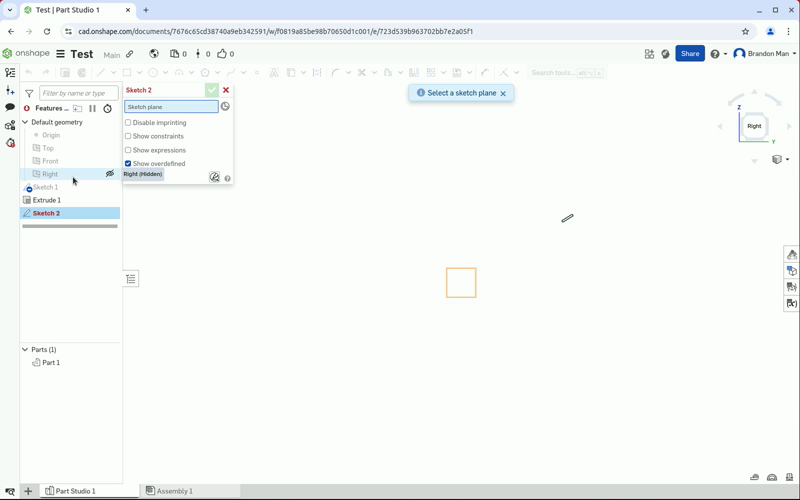
click(73, 176)
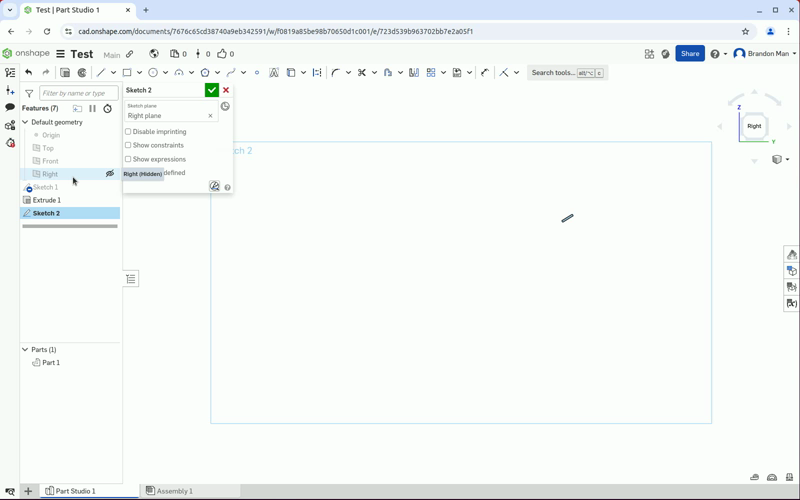
mouse_move(73, 352)
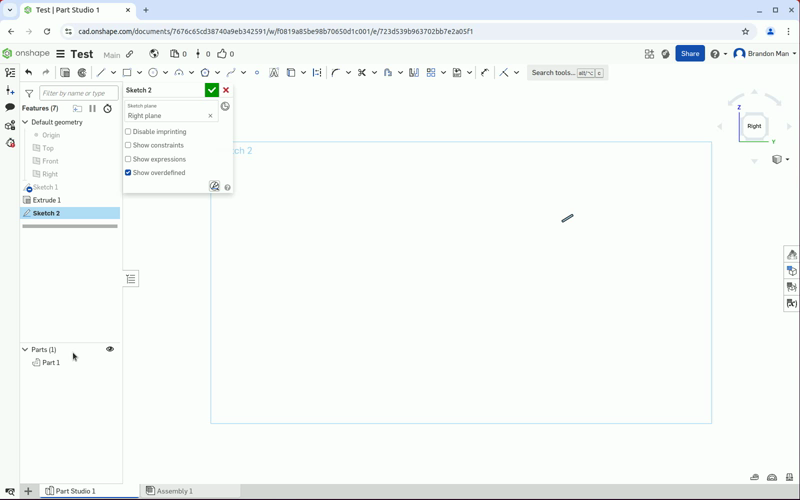
key(y)
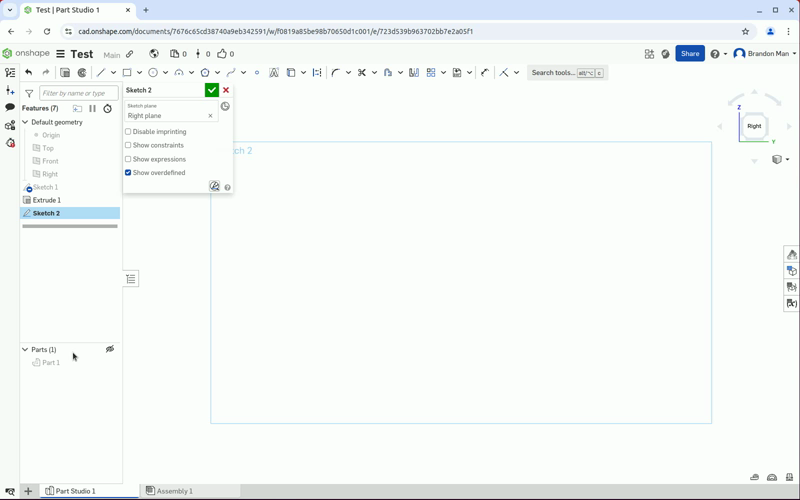
key(l)
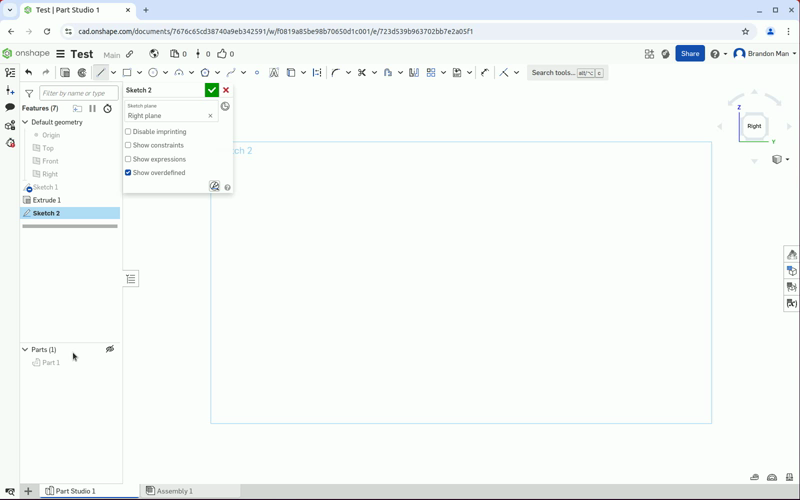
key_down(shift)
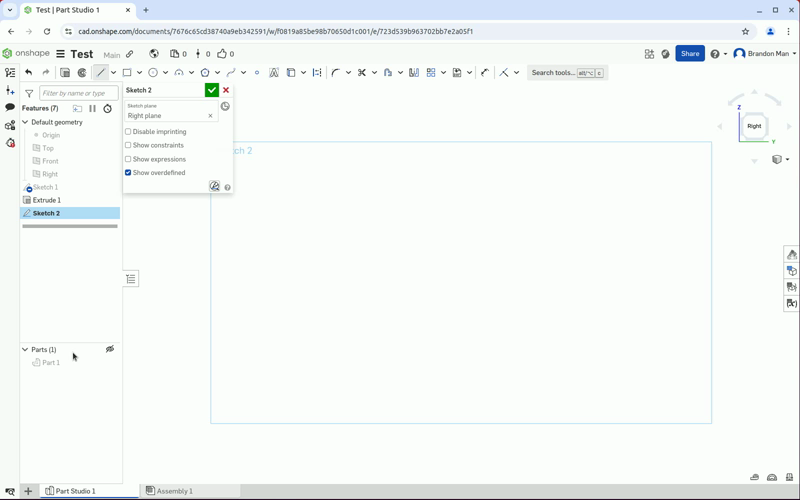
mouse_move(459, 281)
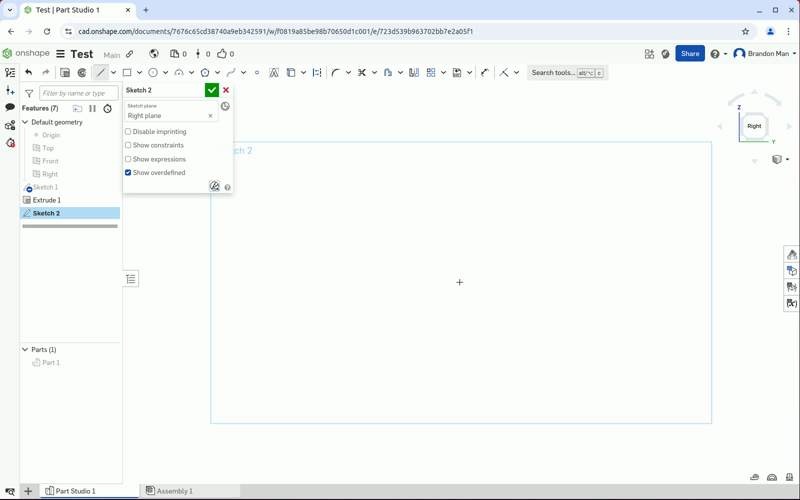
click(459, 281)
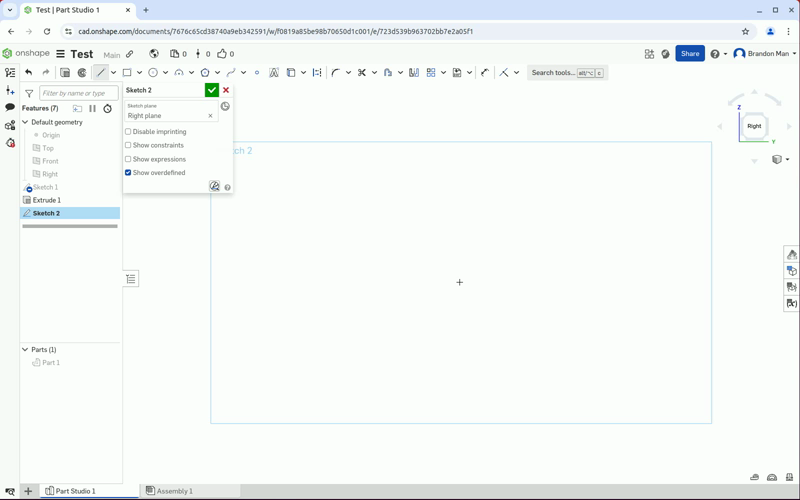
key_up(shift)
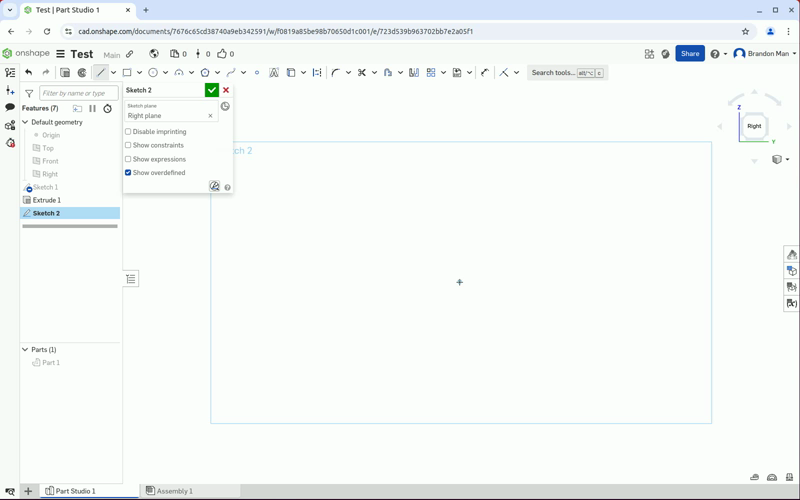
key_down(shift)
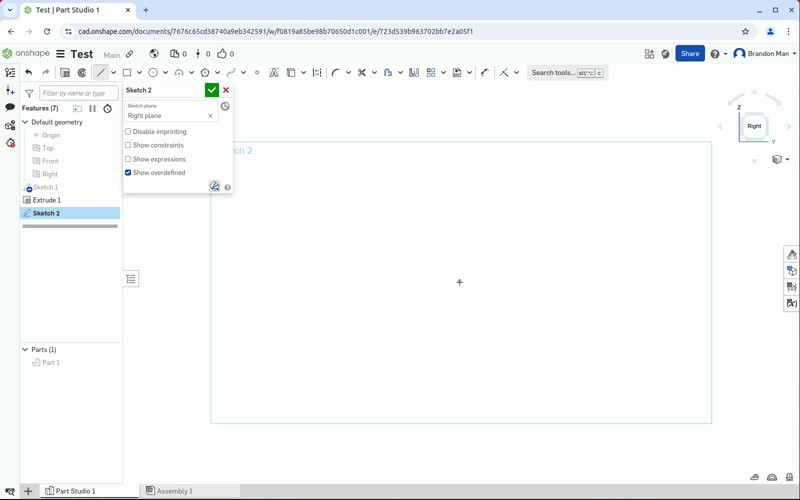
mouse_move(489, 281)
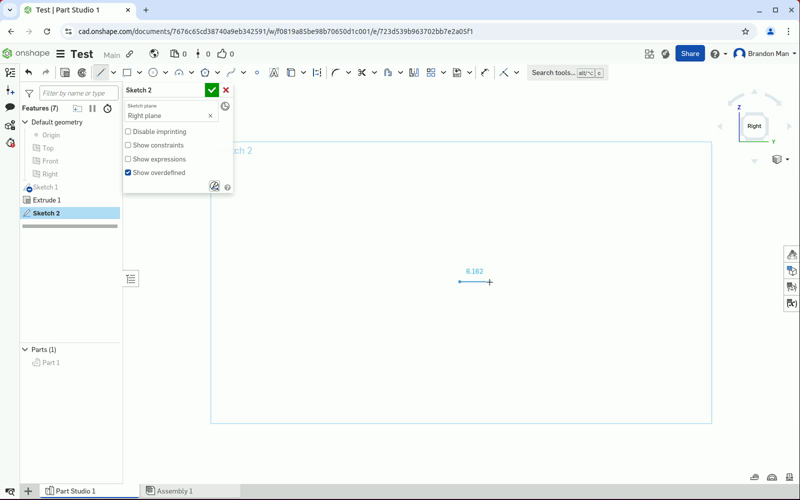
mouse_move(460, 282)
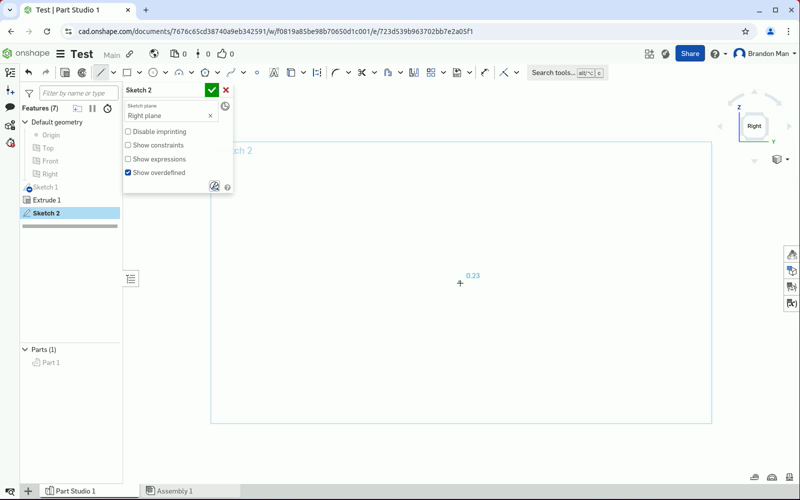
scroll(6)
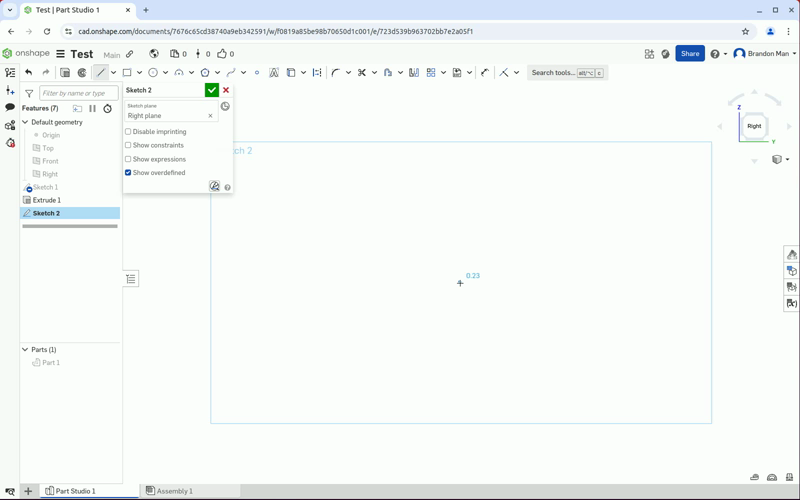
scroll(6)
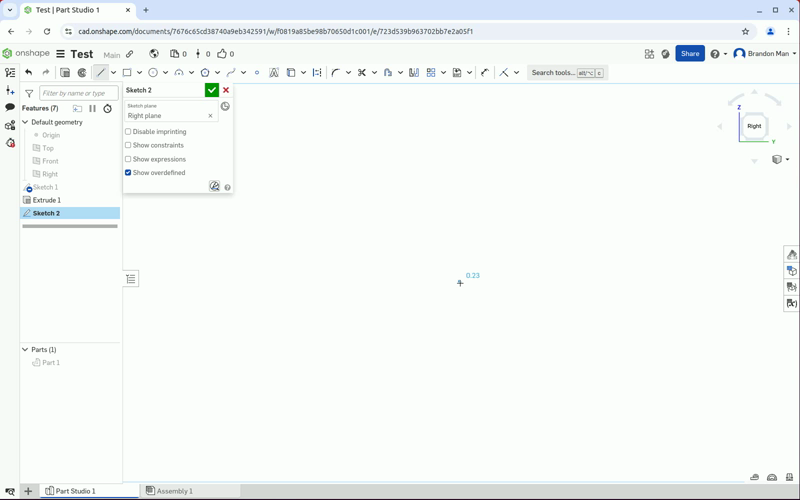
scroll(6)
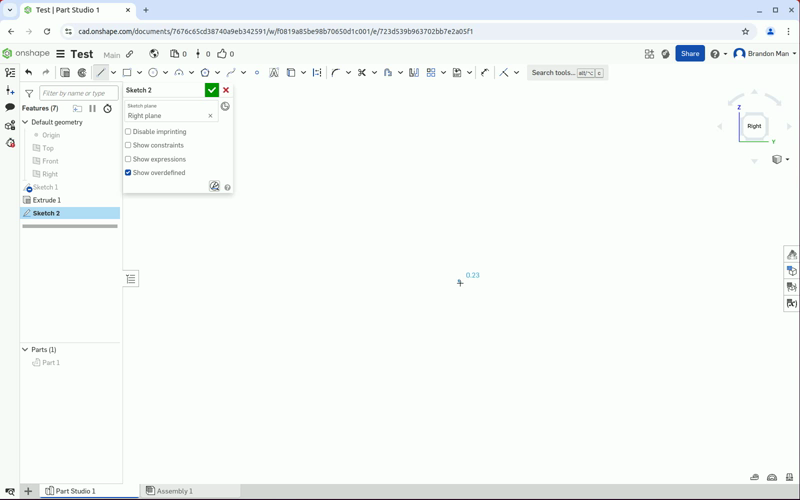
scroll(6)
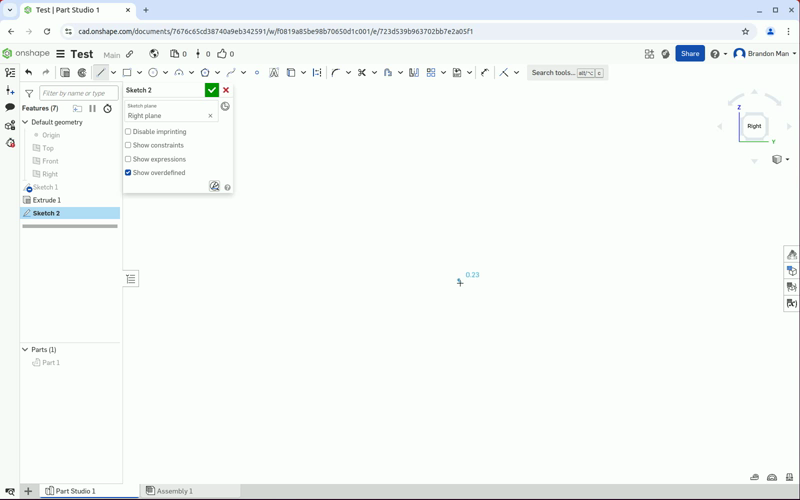
scroll(6)
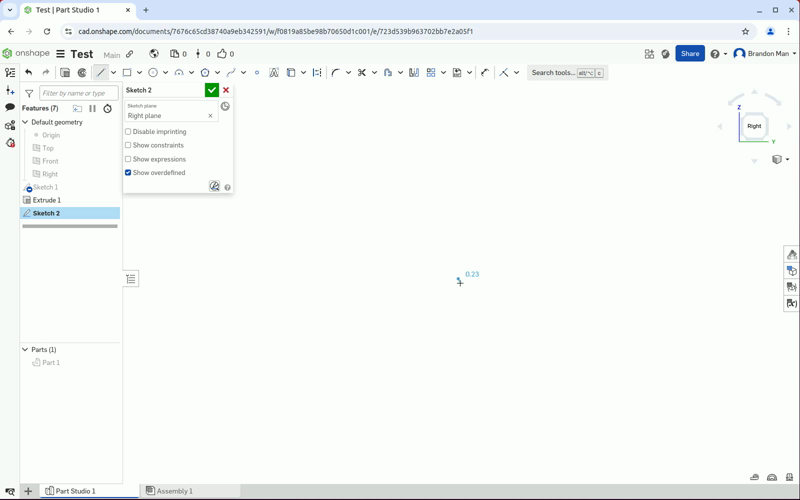
scroll(6)
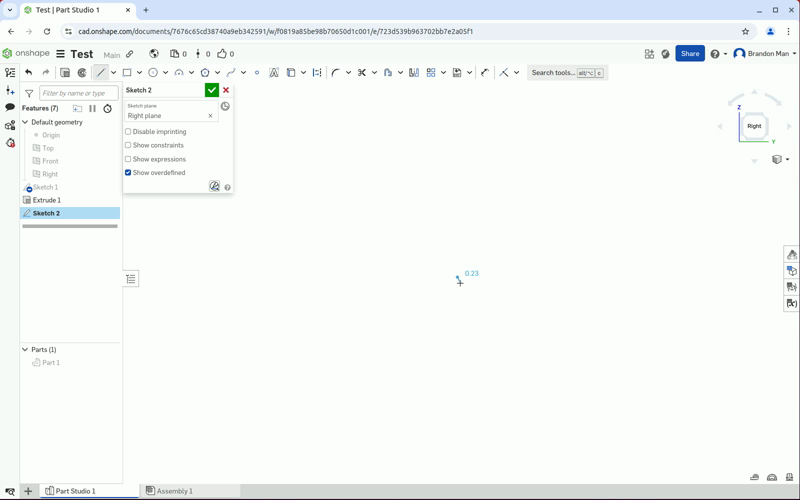
scroll(6)
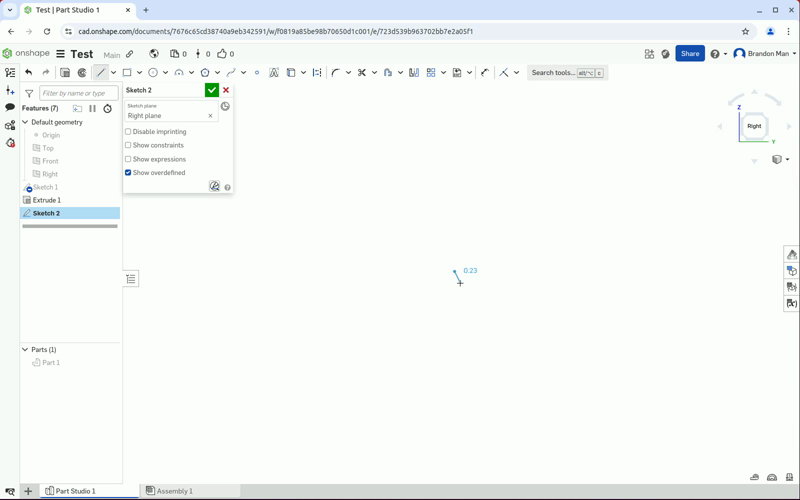
click(460, 282)
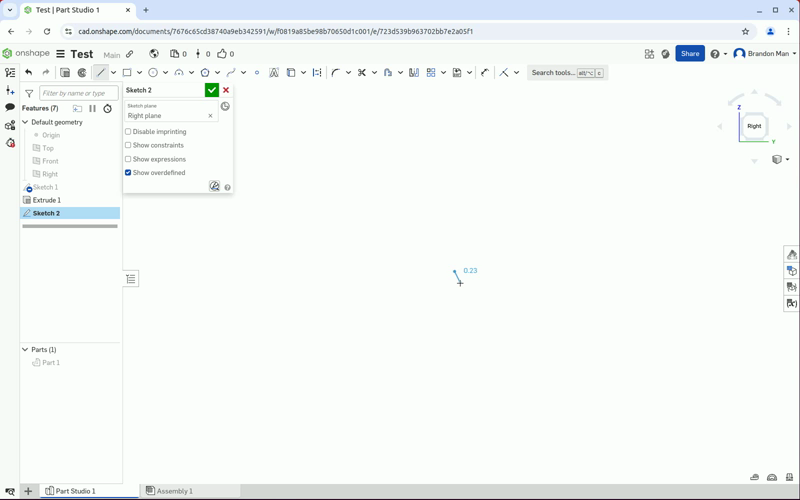
scroll(-6)
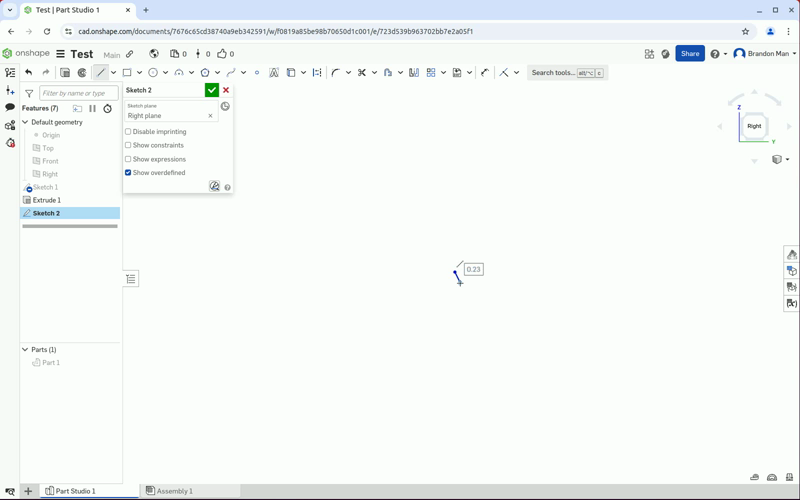
scroll(-6)
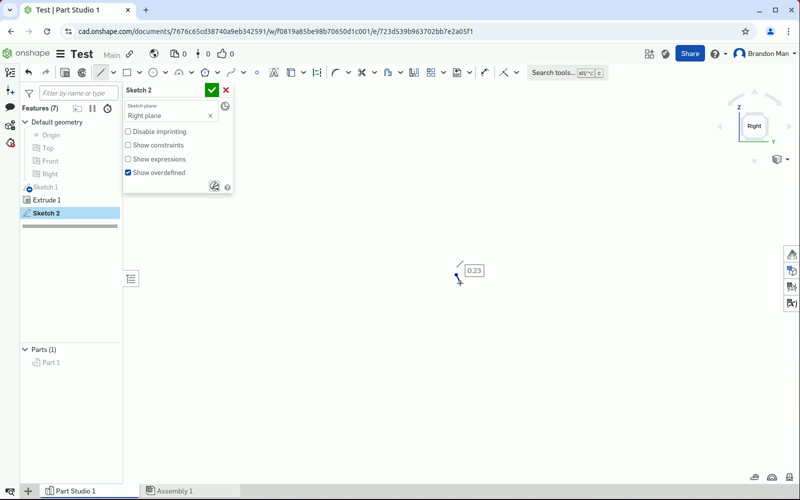
scroll(-6)
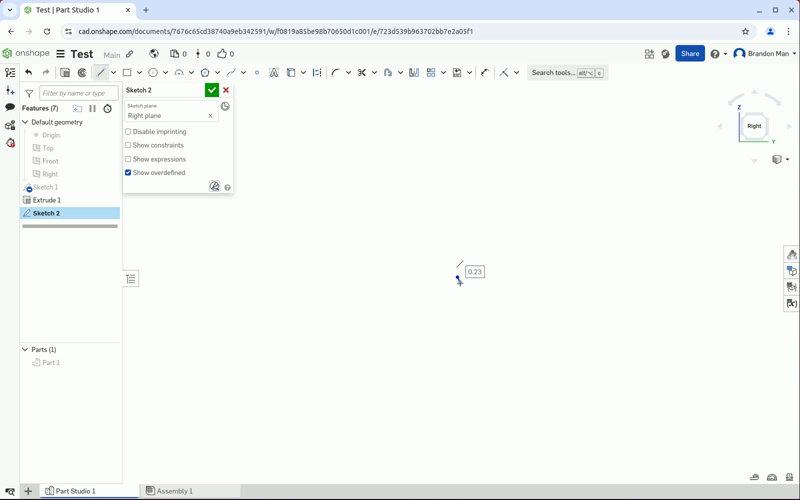
scroll(-6)
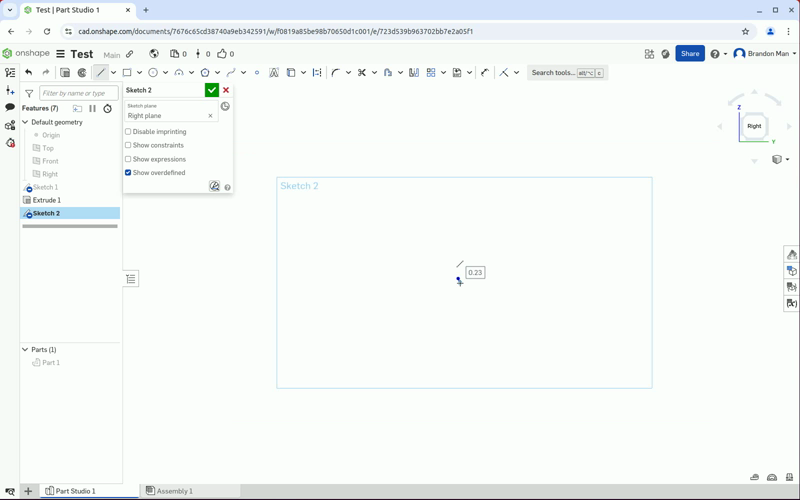
scroll(-6)
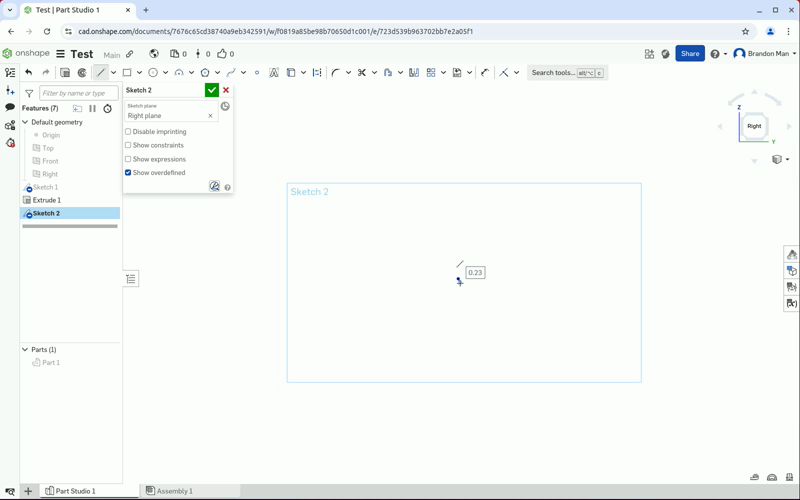
scroll(-6)
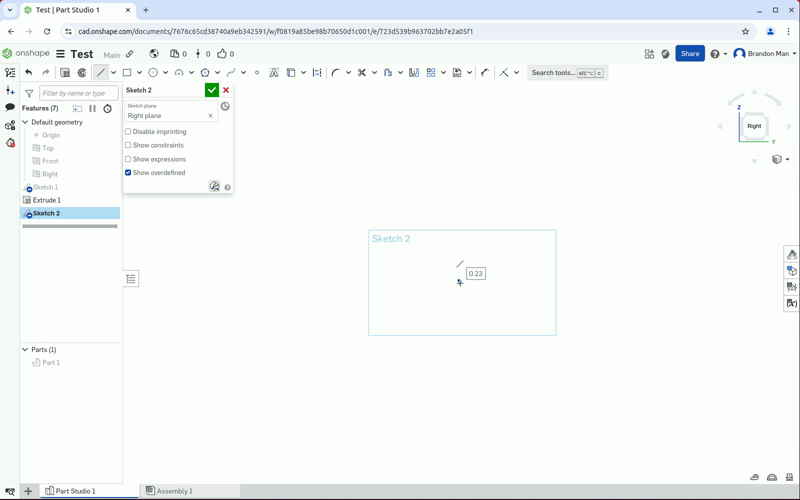
scroll(-6)
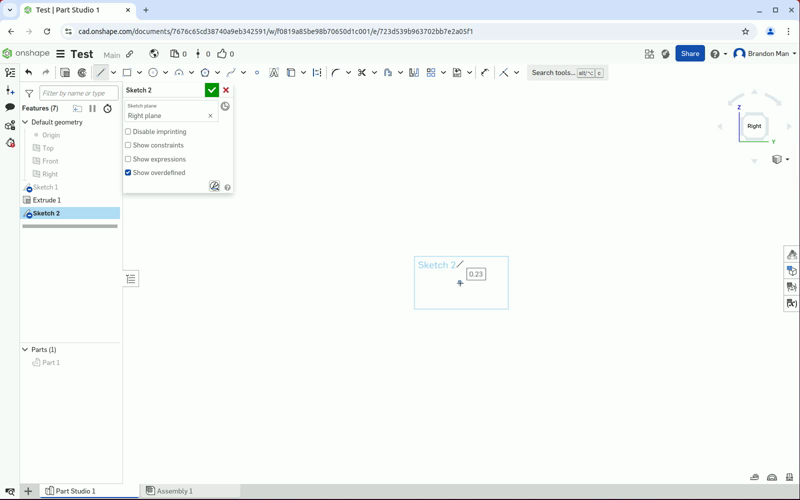
key_up(shift)
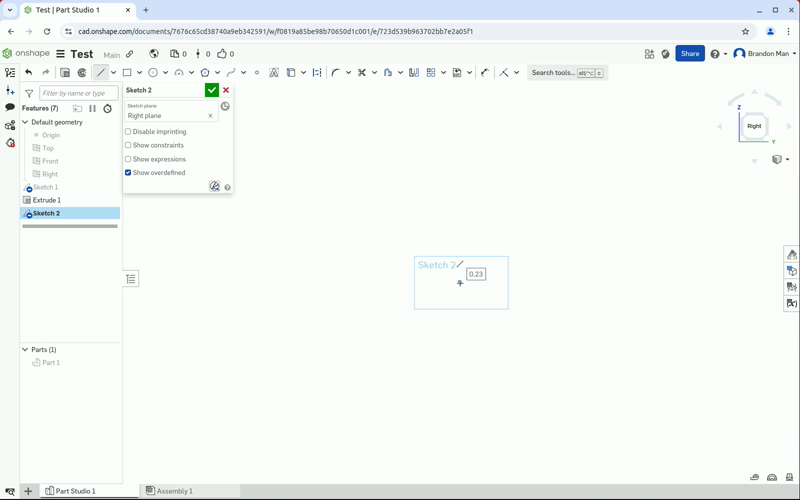
key_down(shift)
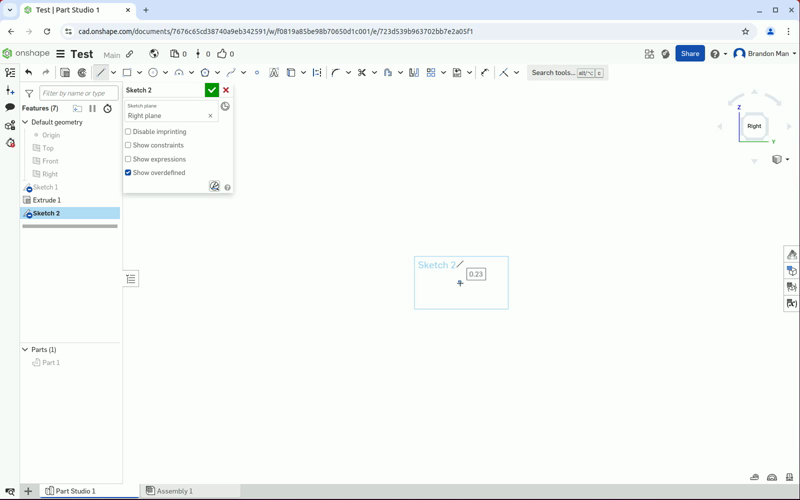
mouse_move(490, 282)
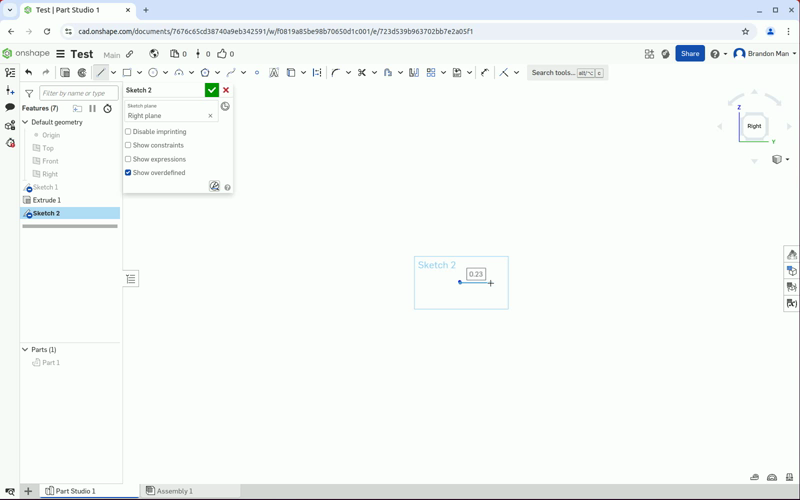
mouse_move(471, 276)
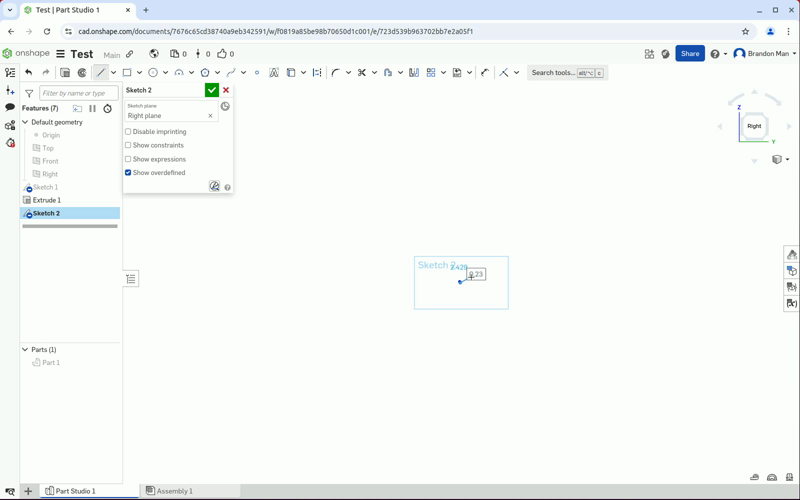
click(471, 276)
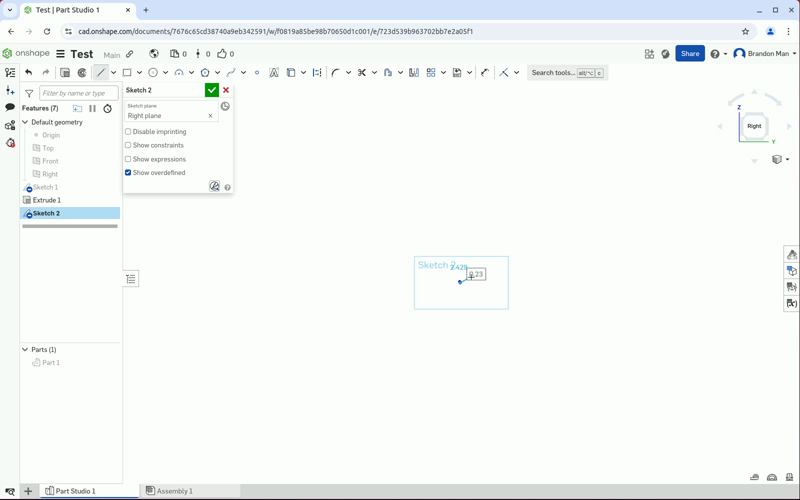
key_up(shift)
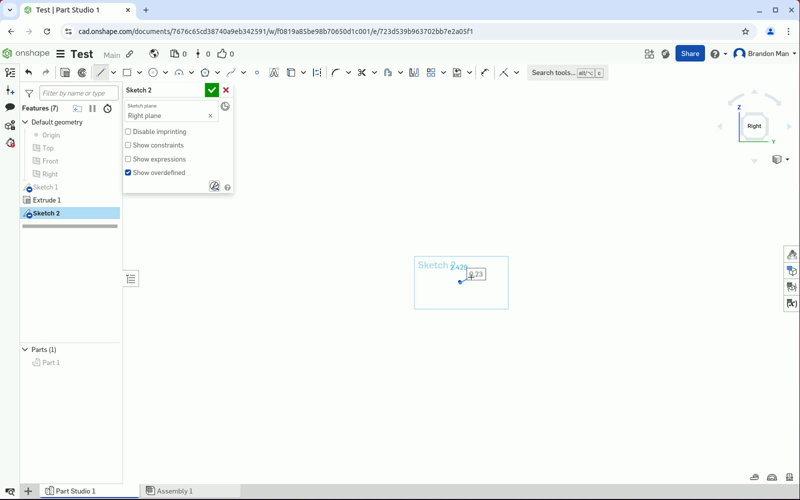
key_down(shift)
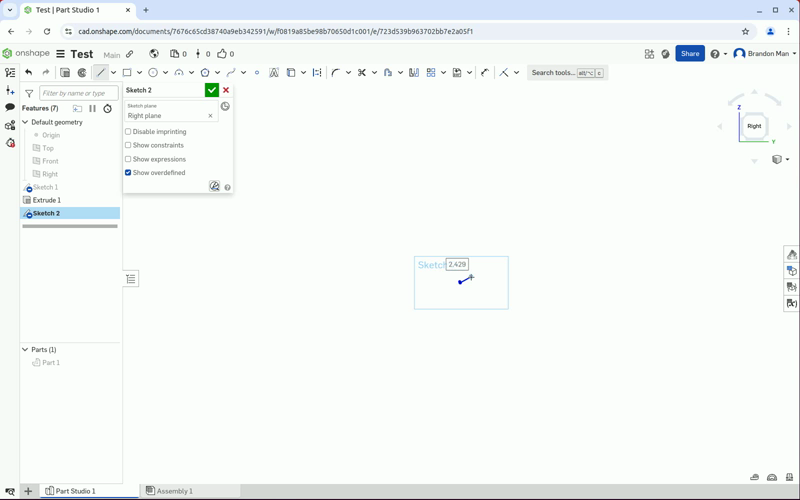
mouse_move(501, 276)
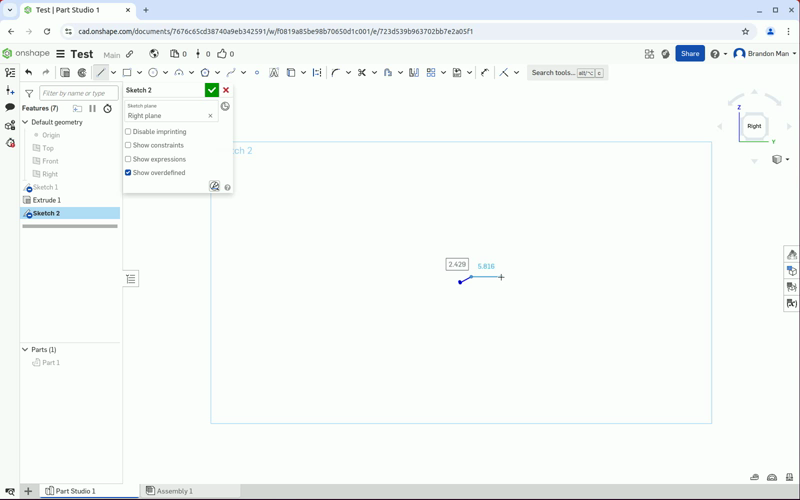
mouse_move(470, 275)
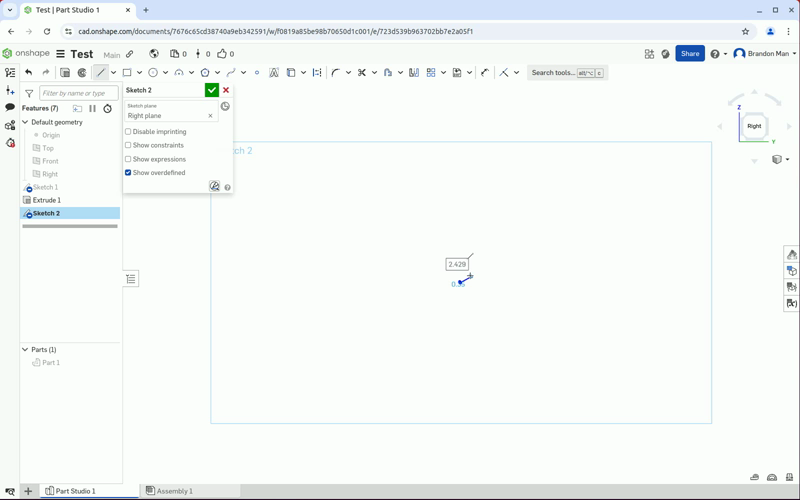
scroll(6)
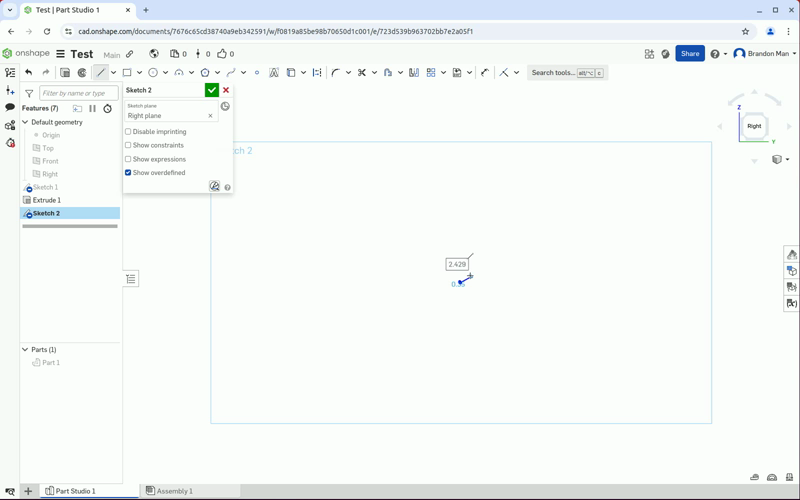
scroll(6)
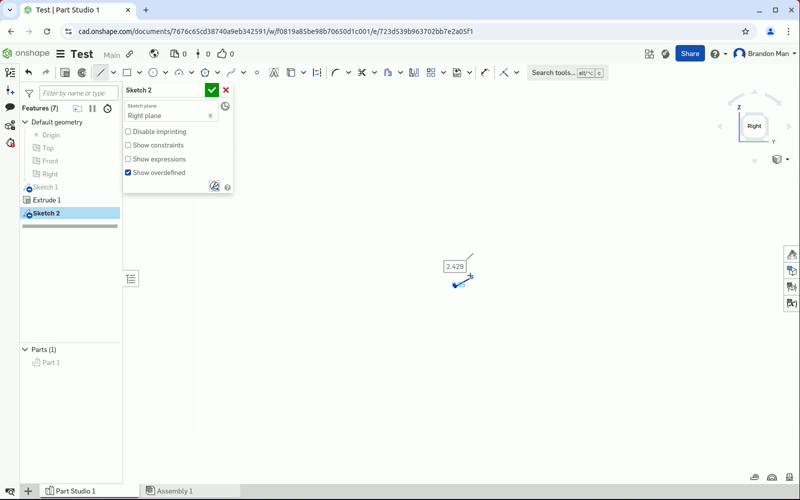
scroll(6)
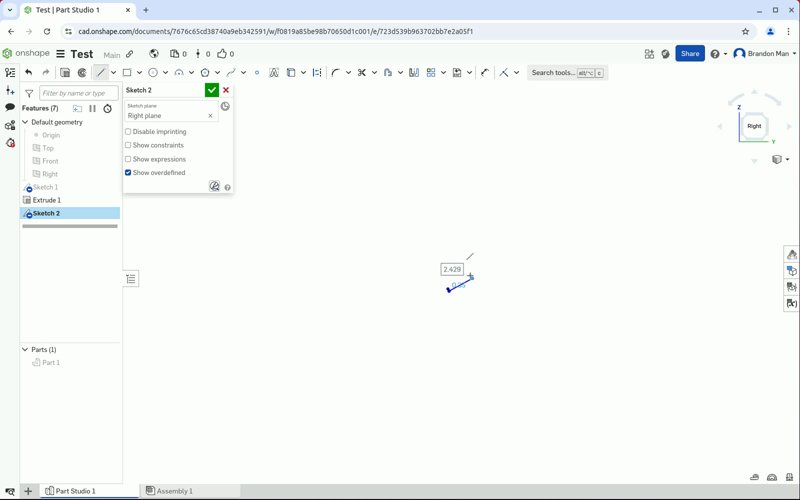
scroll(6)
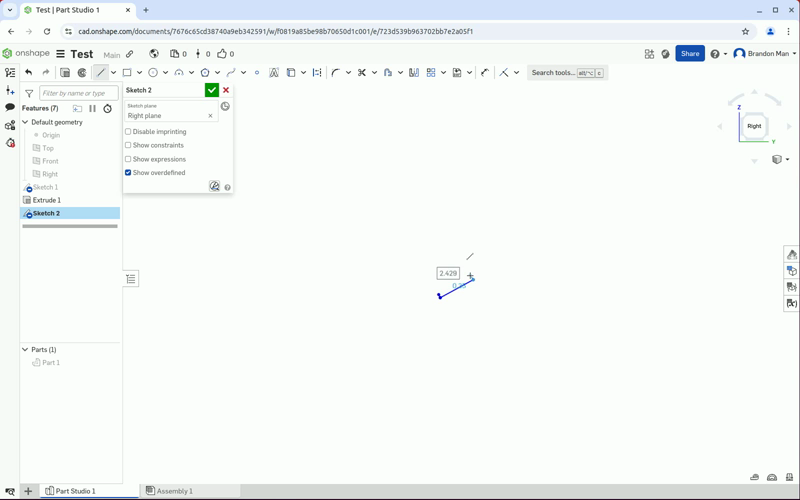
scroll(6)
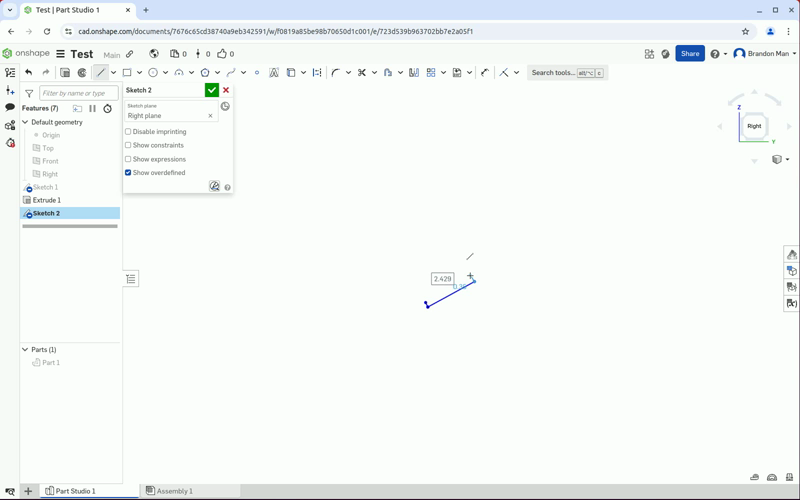
scroll(6)
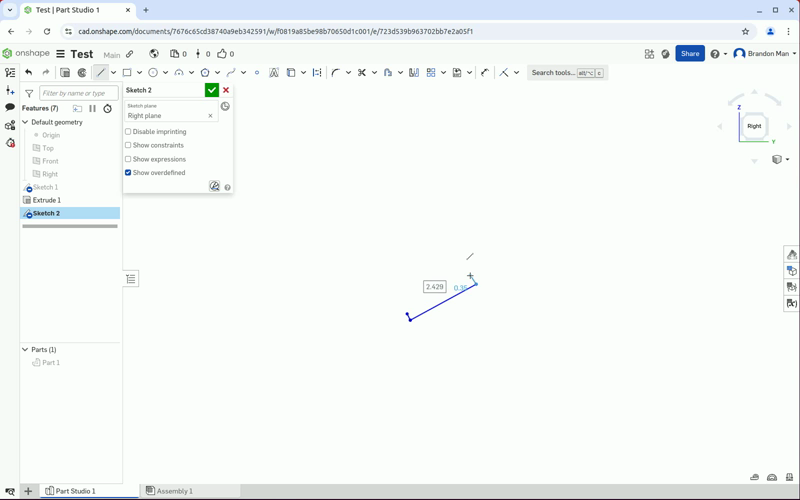
scroll(6)
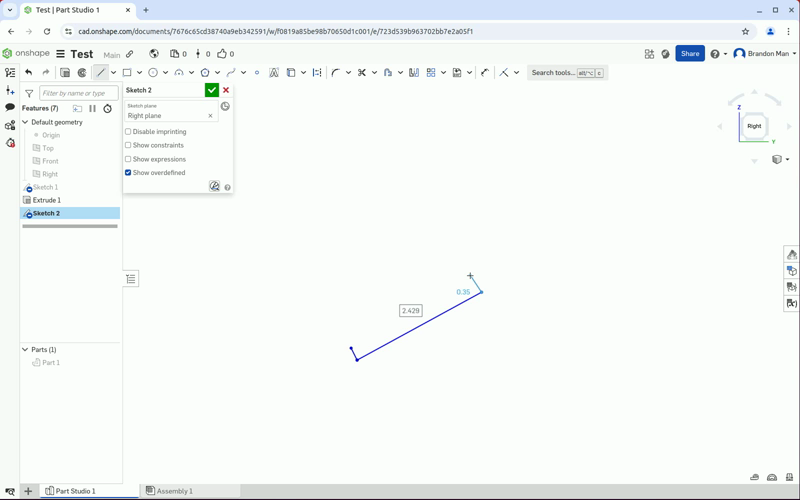
click(470, 275)
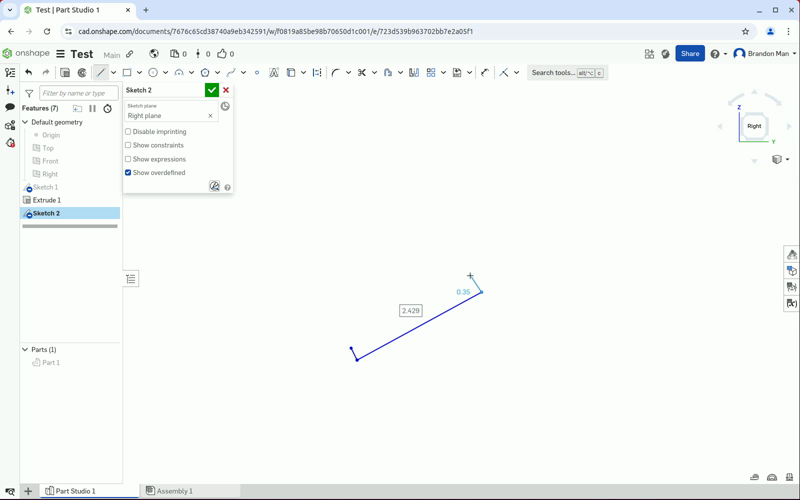
scroll(-6)
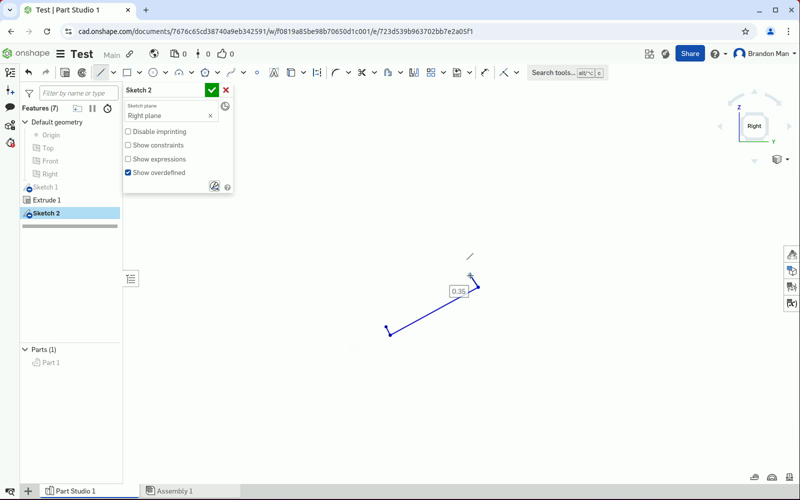
scroll(-6)
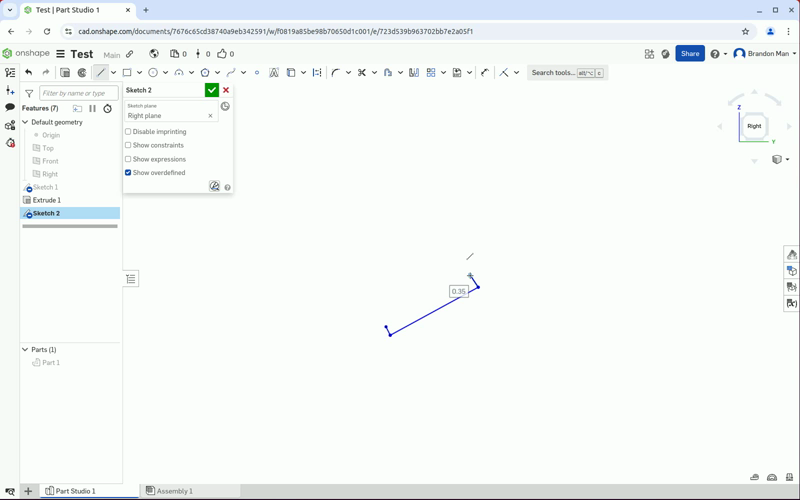
scroll(-6)
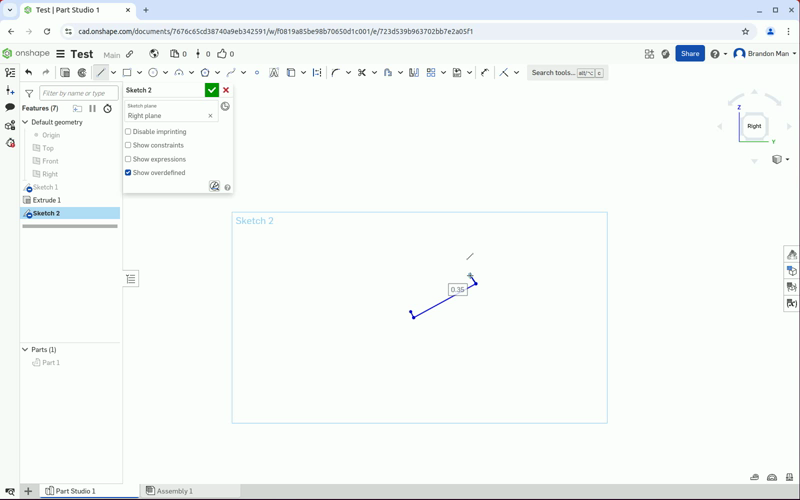
scroll(-6)
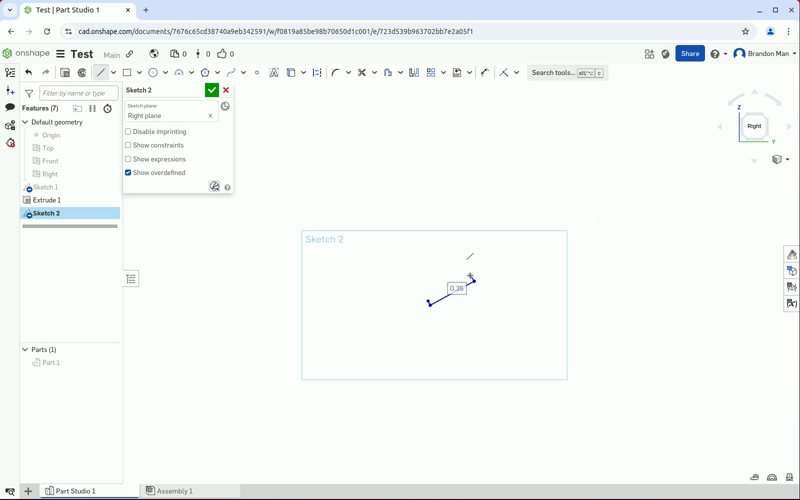
scroll(-6)
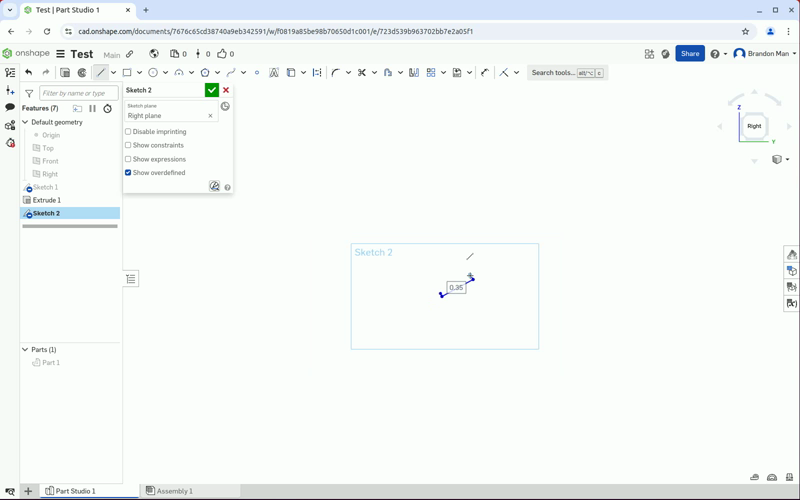
scroll(-6)
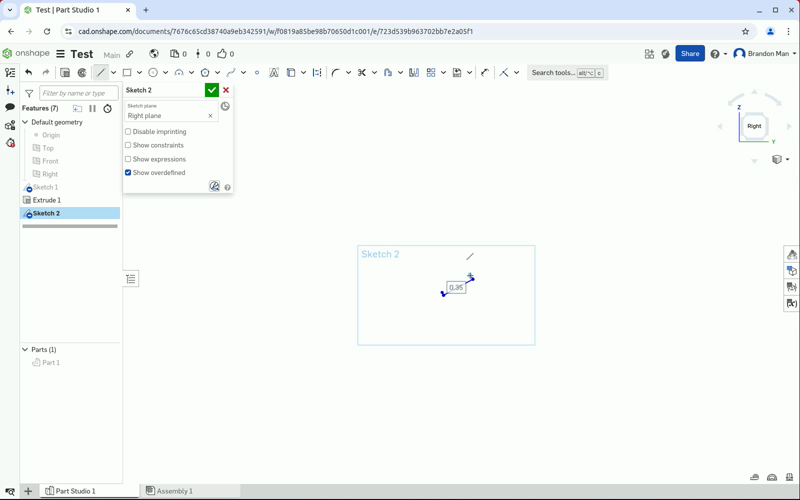
scroll(-6)
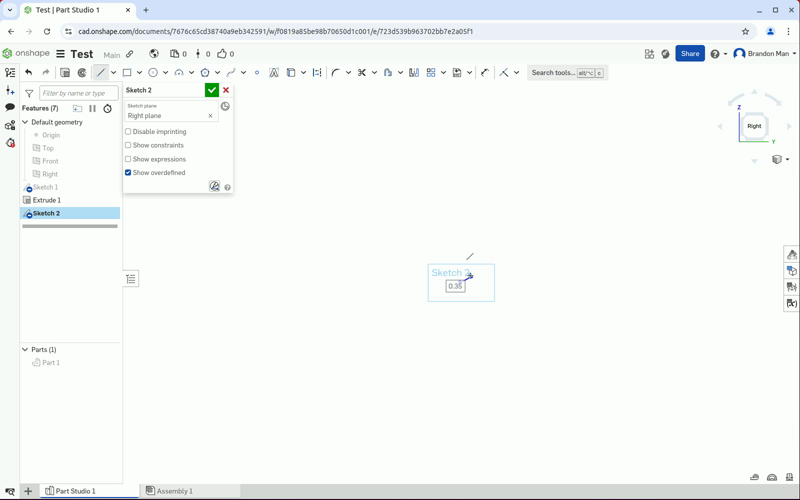
key_up(shift)
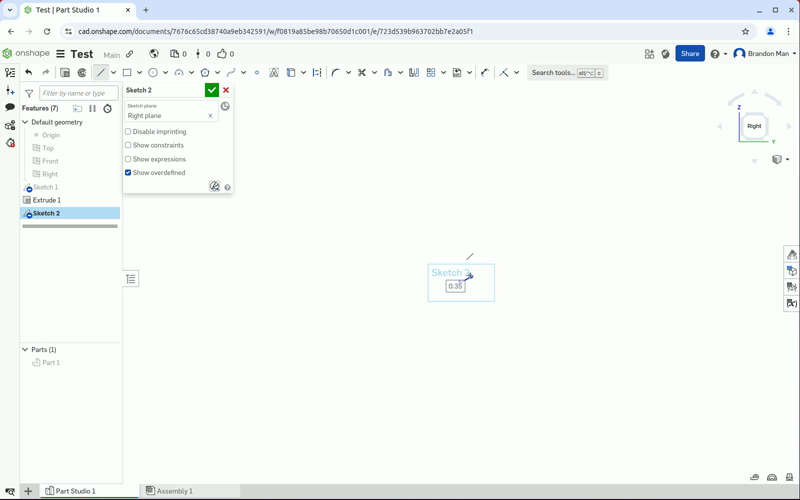
mouse_move(500, 275)
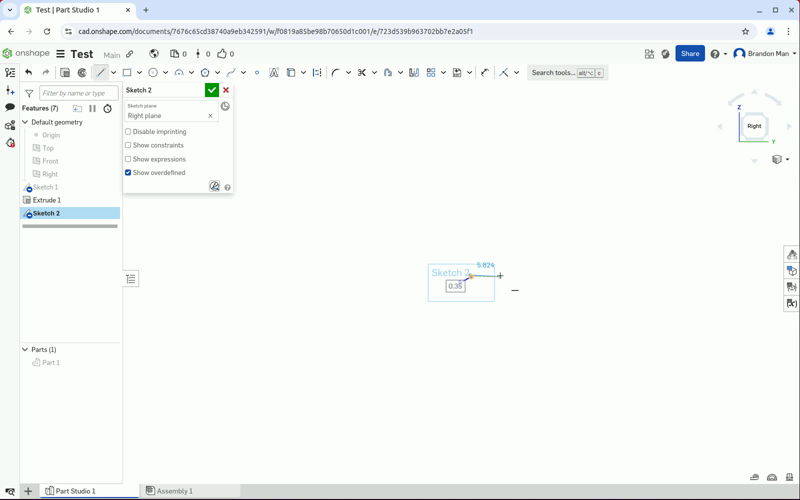
key_down(shift)
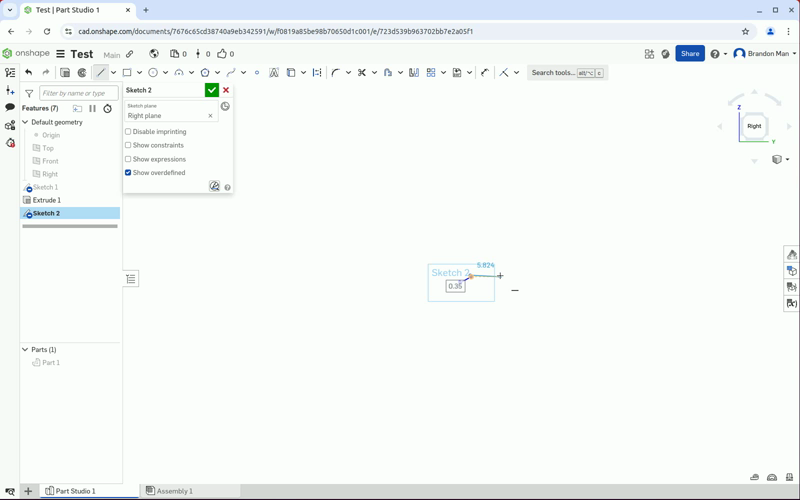
mouse_move(459, 281)
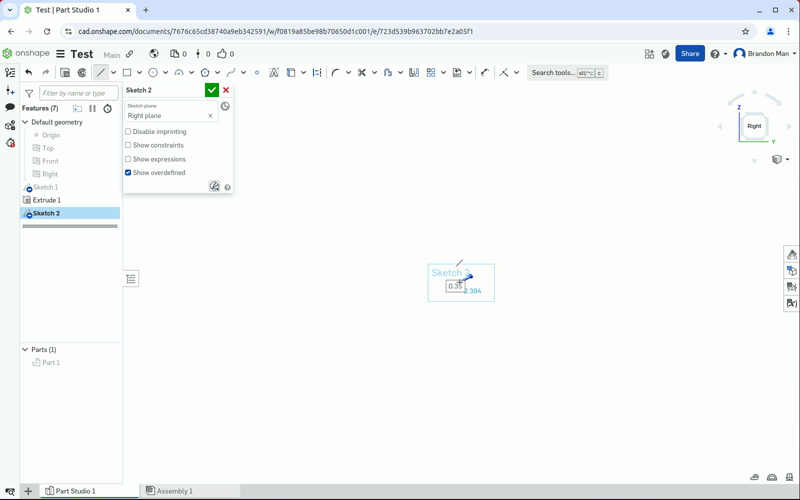
scroll(6)
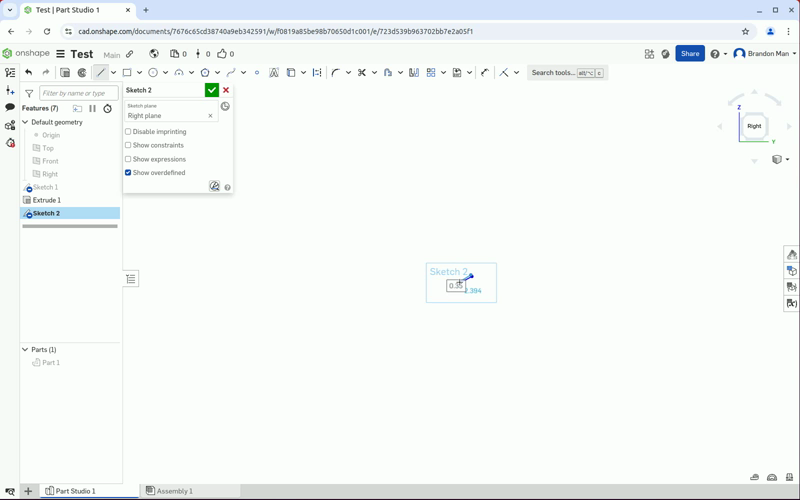
scroll(6)
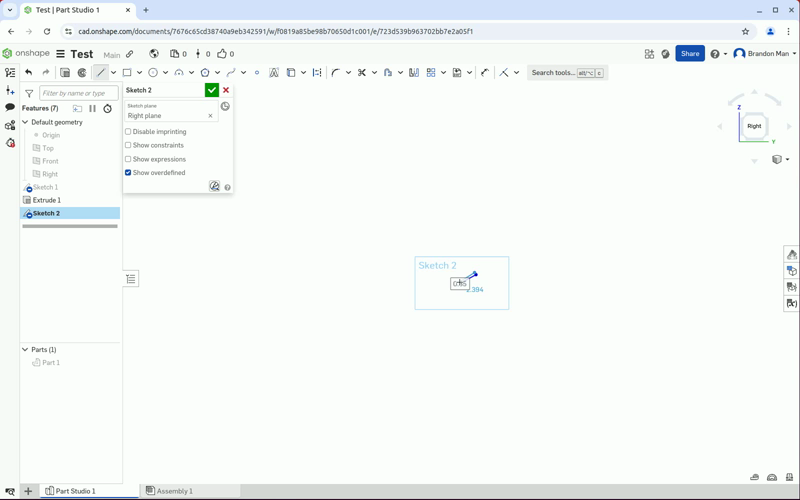
scroll(6)
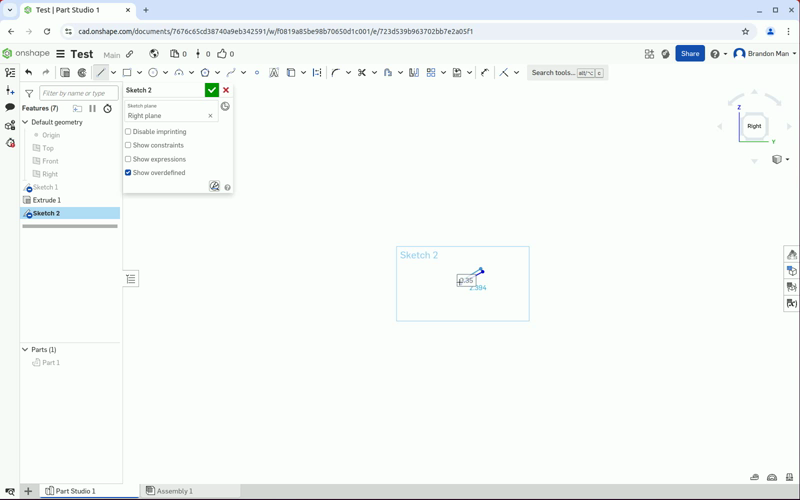
scroll(6)
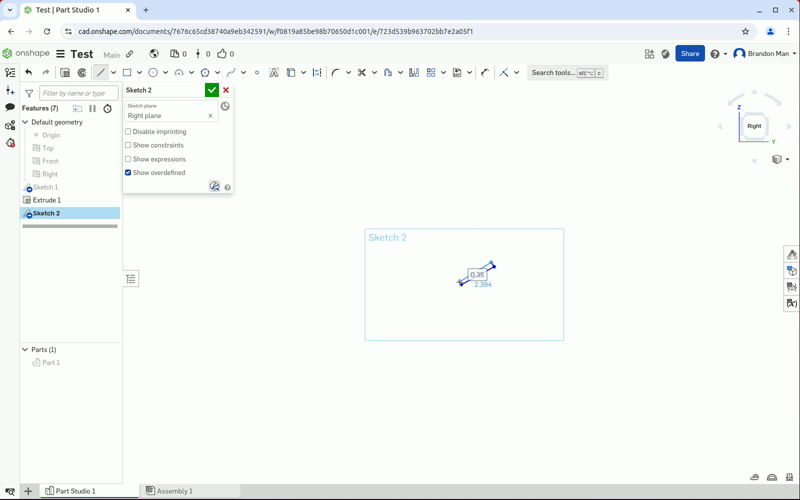
scroll(6)
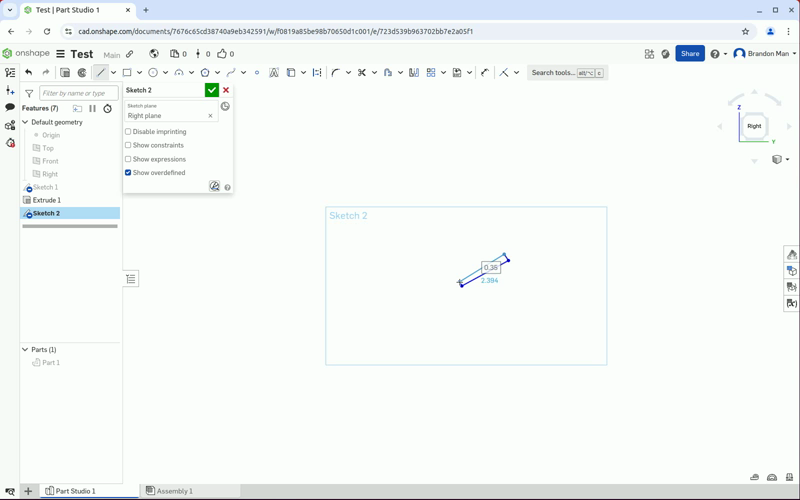
scroll(6)
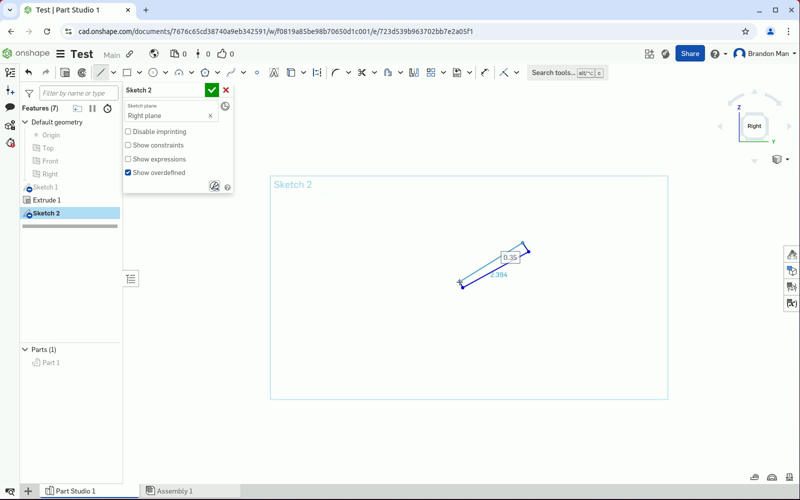
scroll(6)
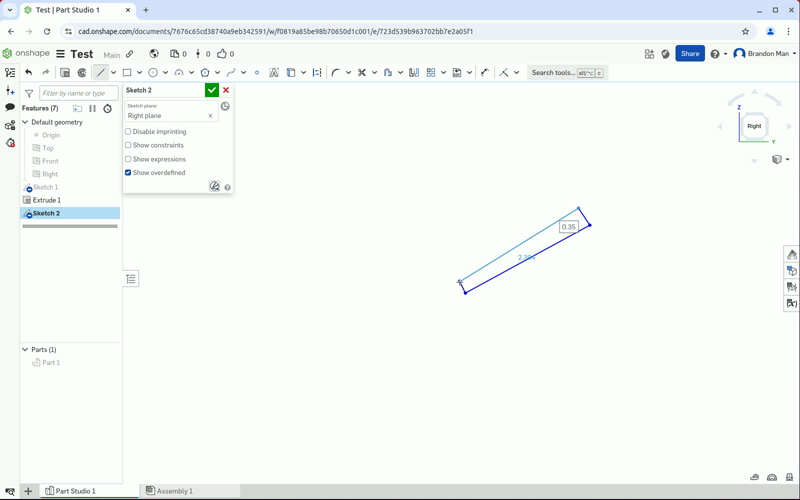
key_up(shift)
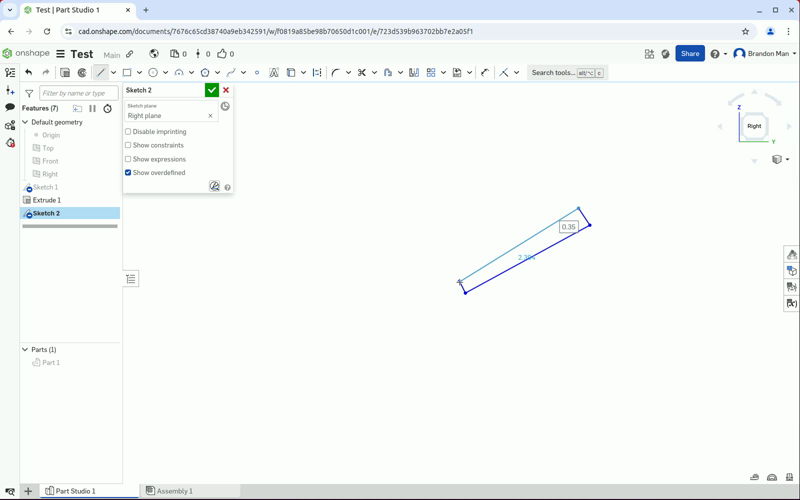
click(459, 281)
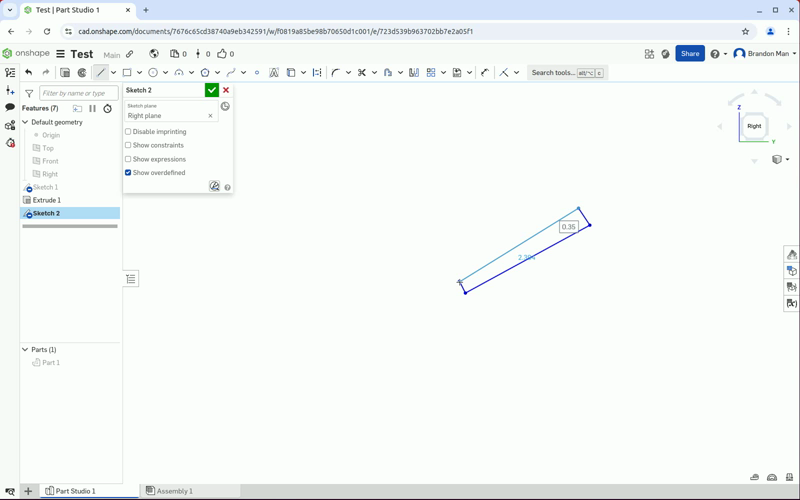
scroll(-6)
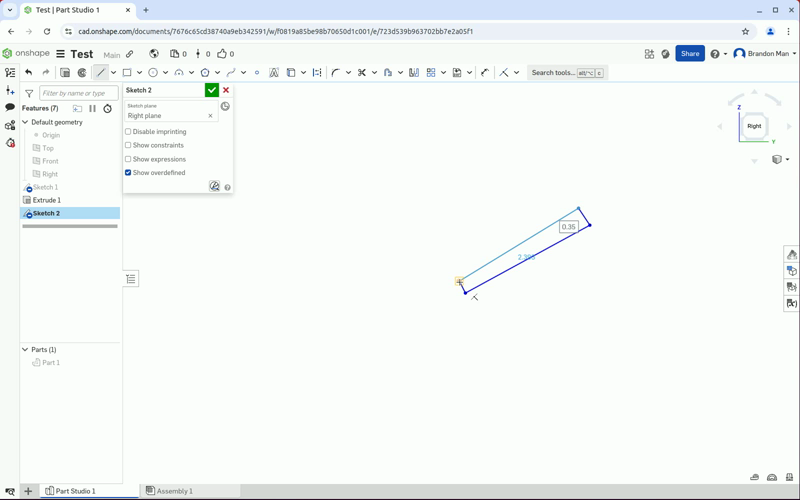
scroll(-6)
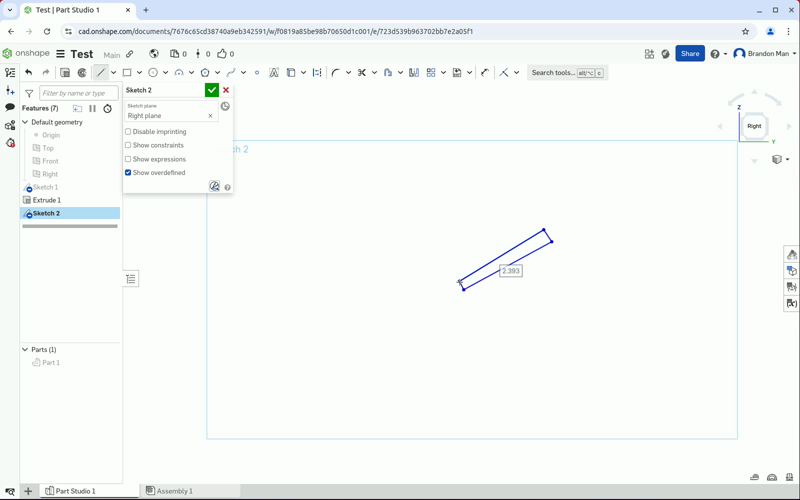
scroll(-6)
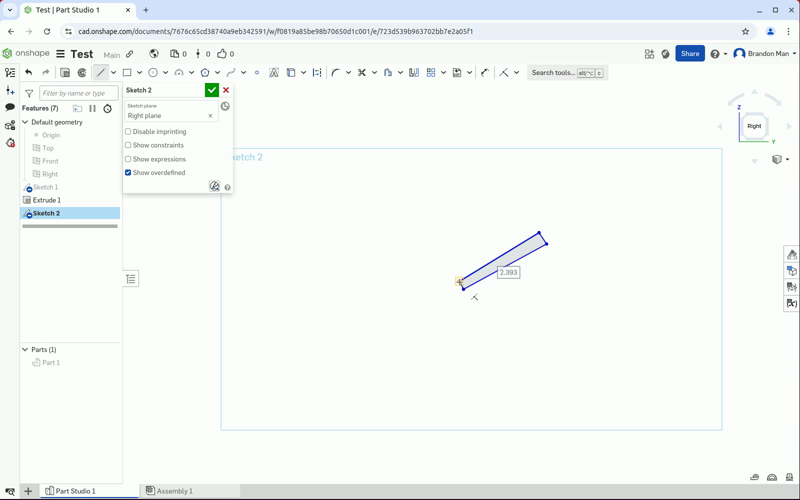
scroll(-6)
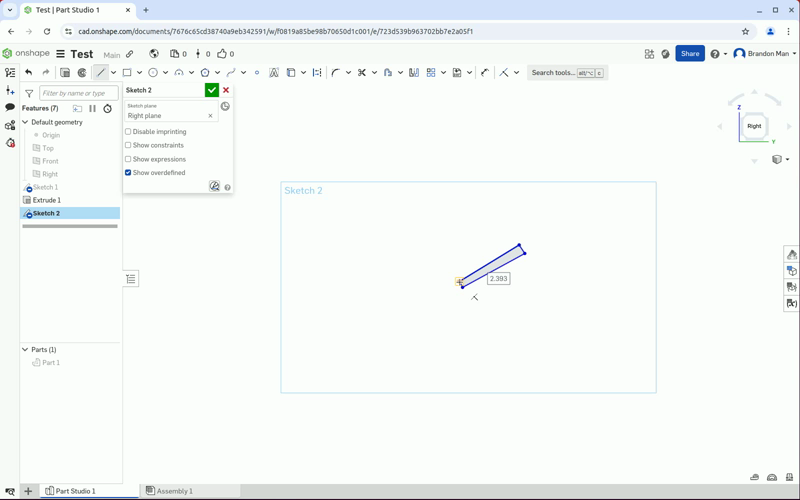
scroll(-6)
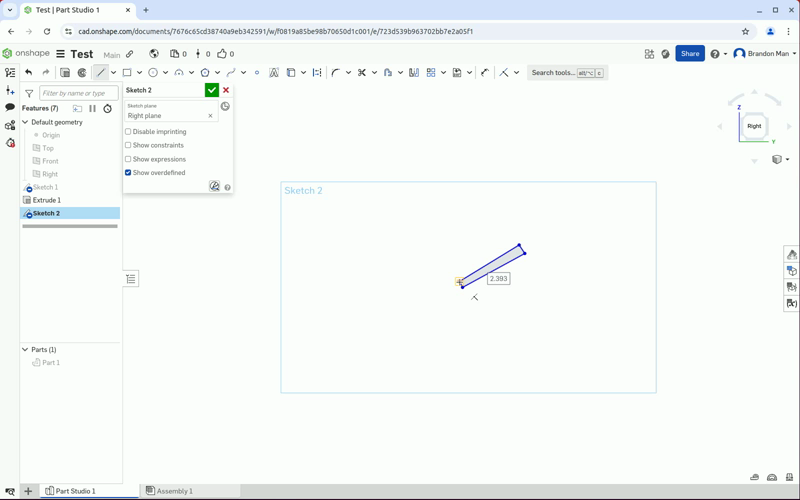
scroll(-6)
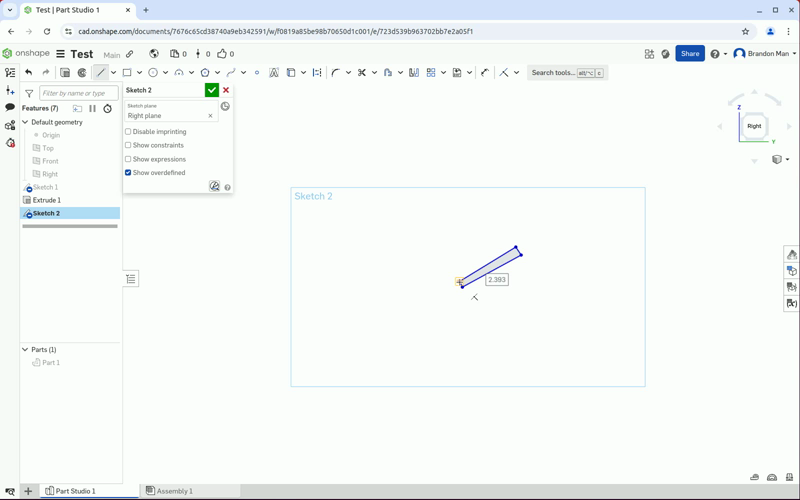
scroll(-6)
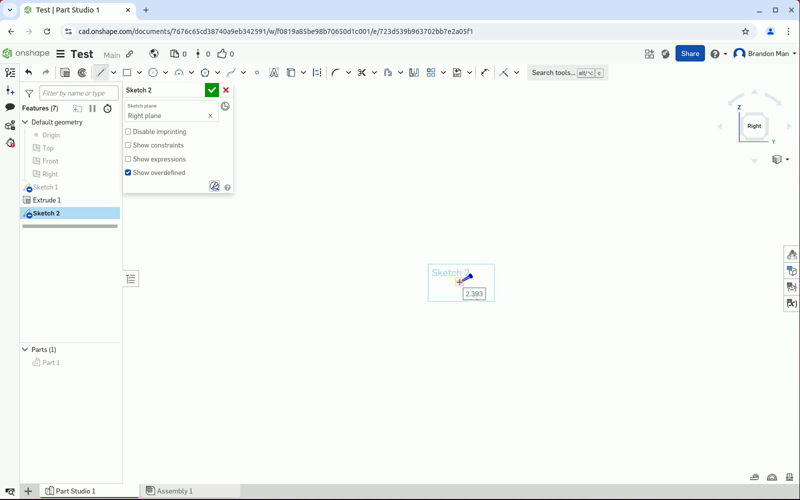
key(esc)
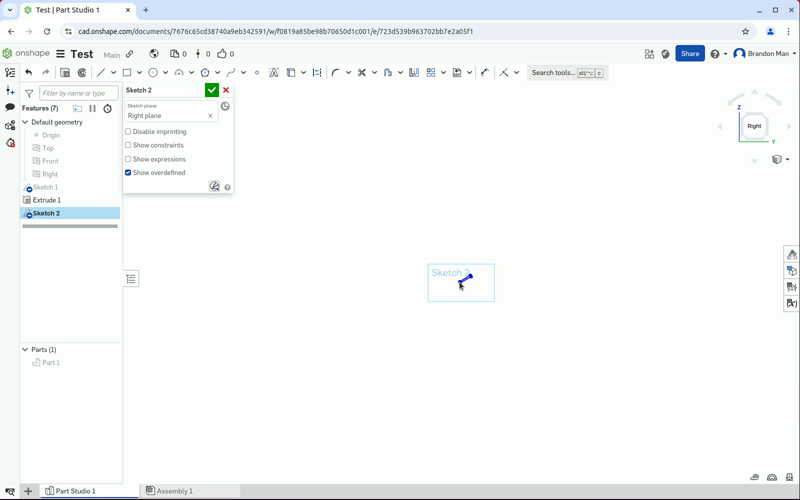
mouse_move(470, 275)
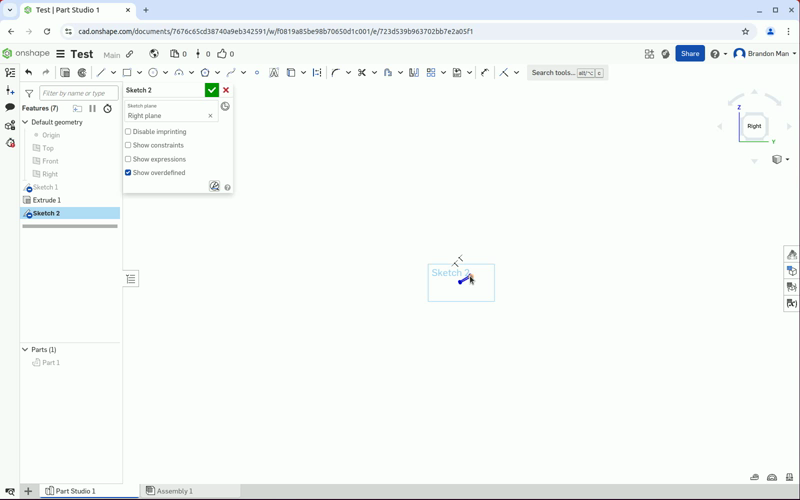
scroll(6)
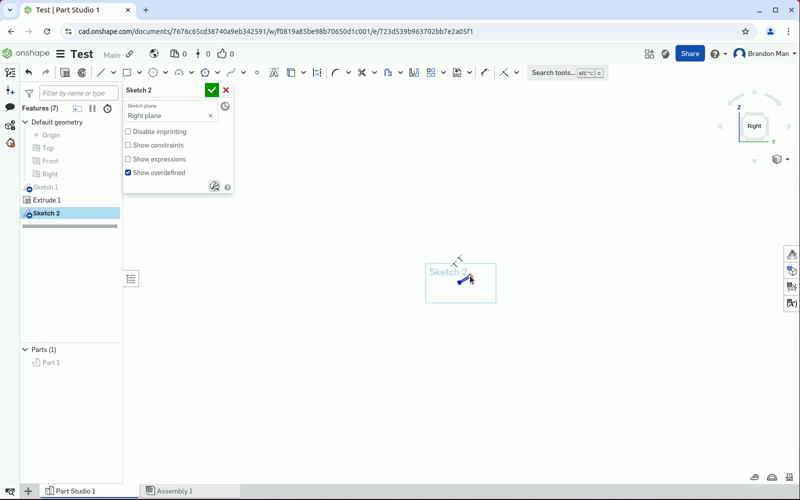
scroll(6)
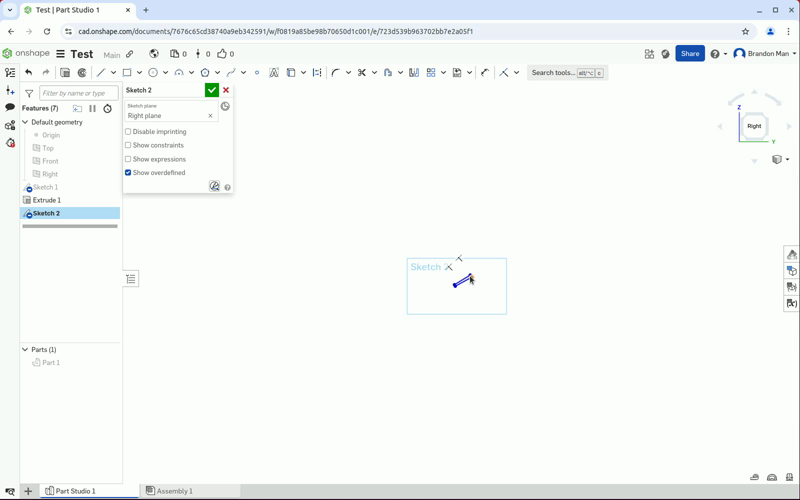
scroll(6)
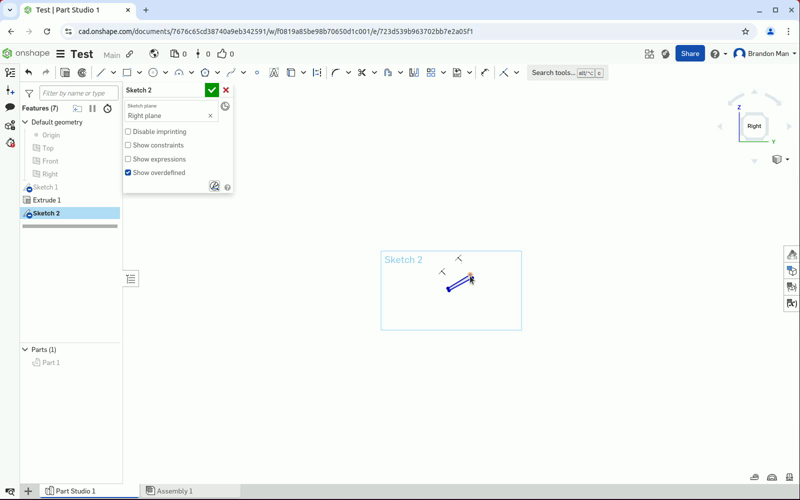
scroll(6)
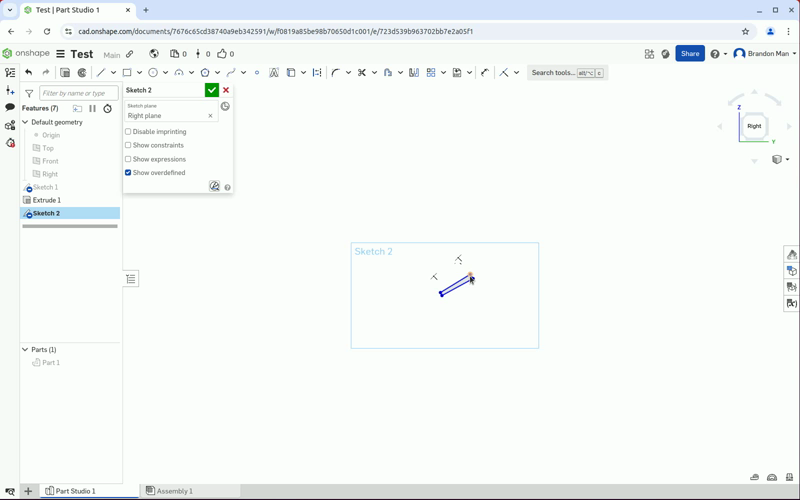
scroll(6)
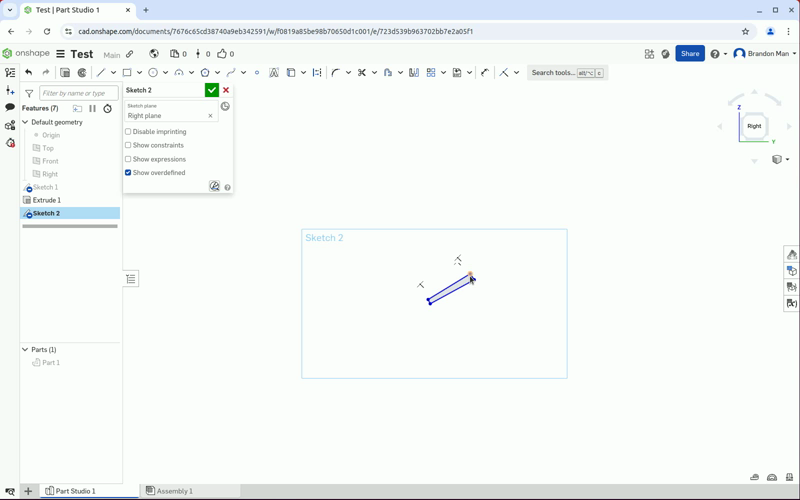
scroll(6)
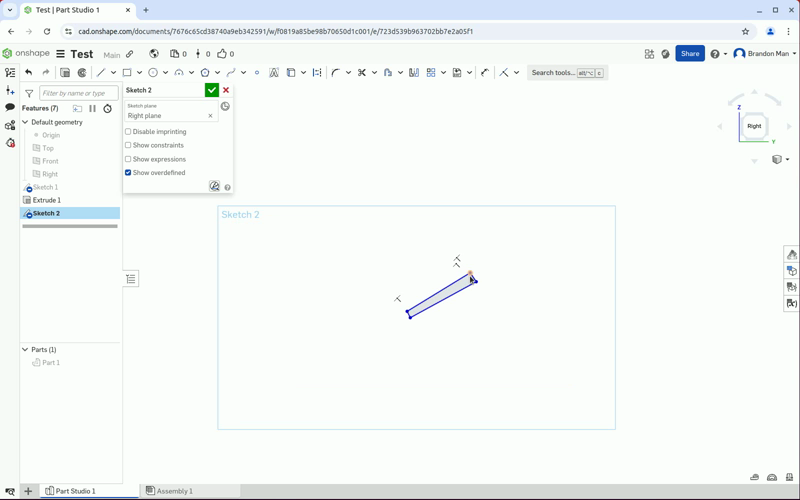
scroll(6)
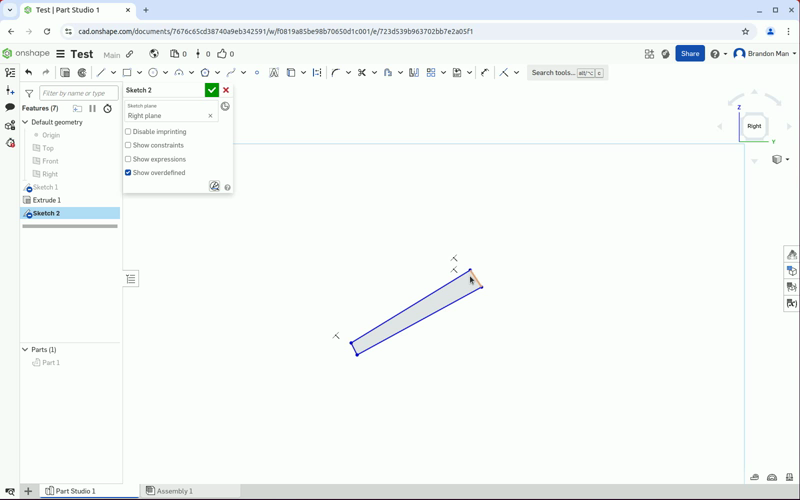
click(470, 275)
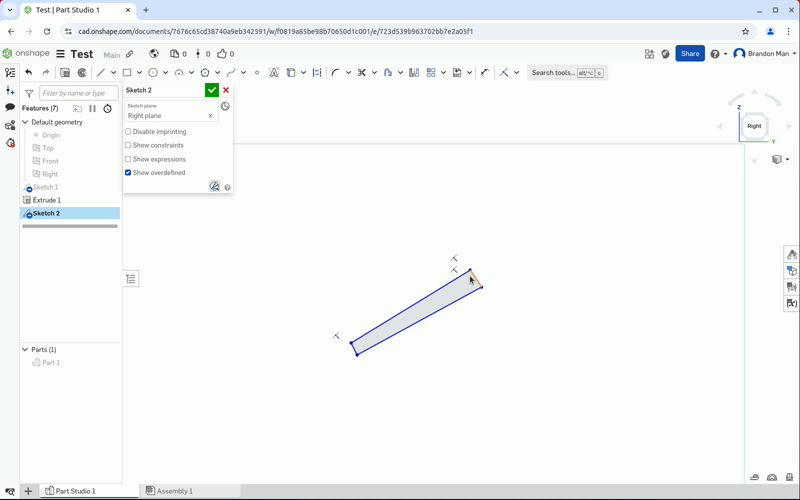
scroll(-6)
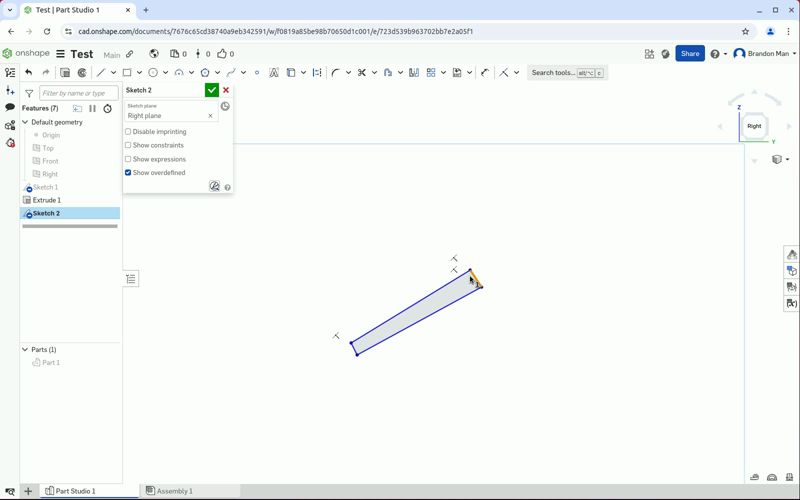
scroll(-6)
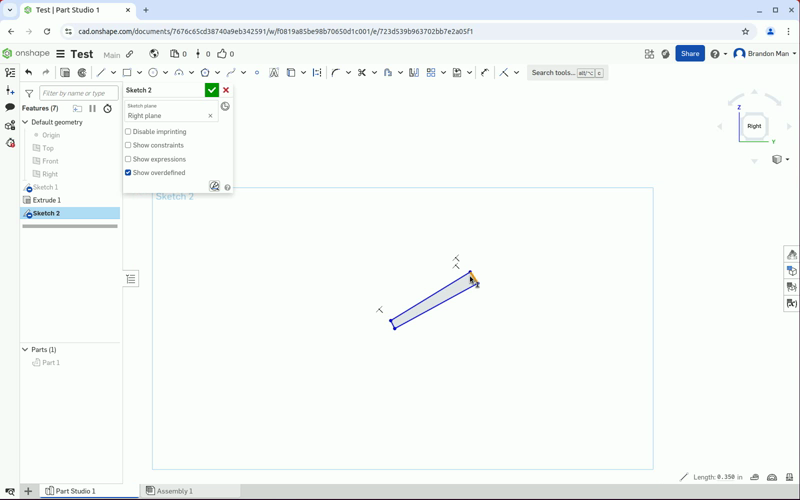
scroll(-6)
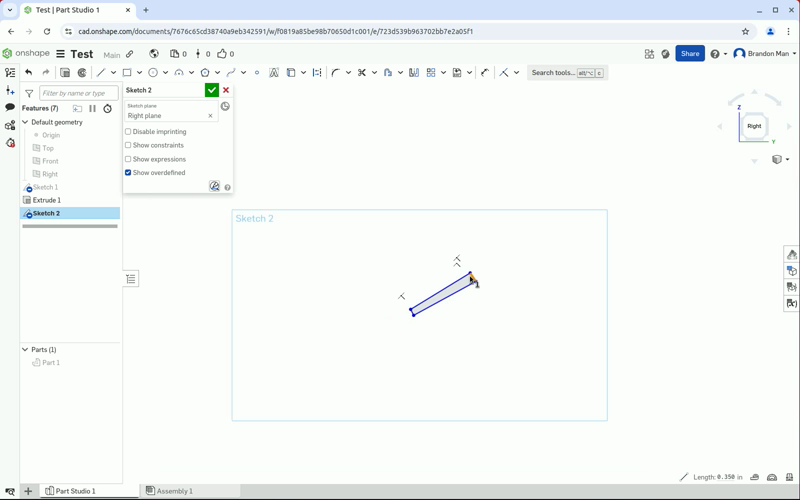
scroll(-6)
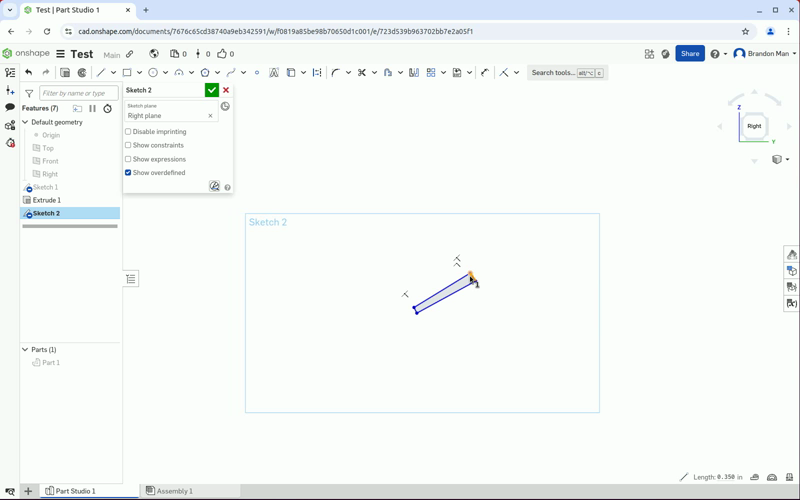
scroll(-6)
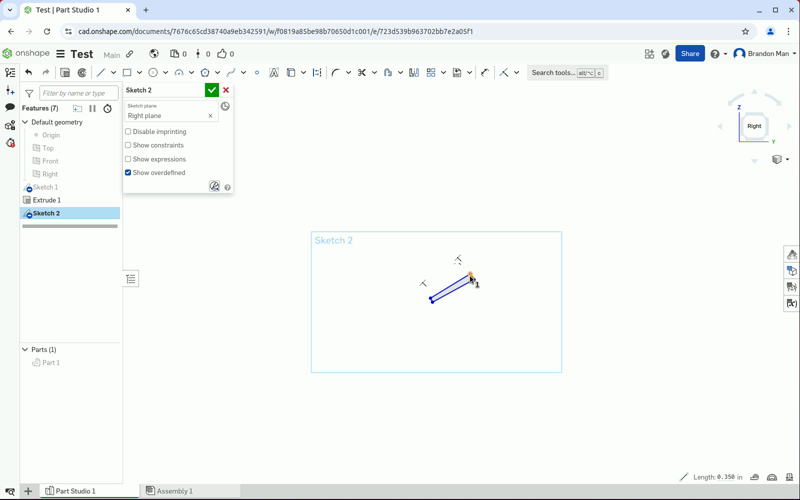
scroll(-6)
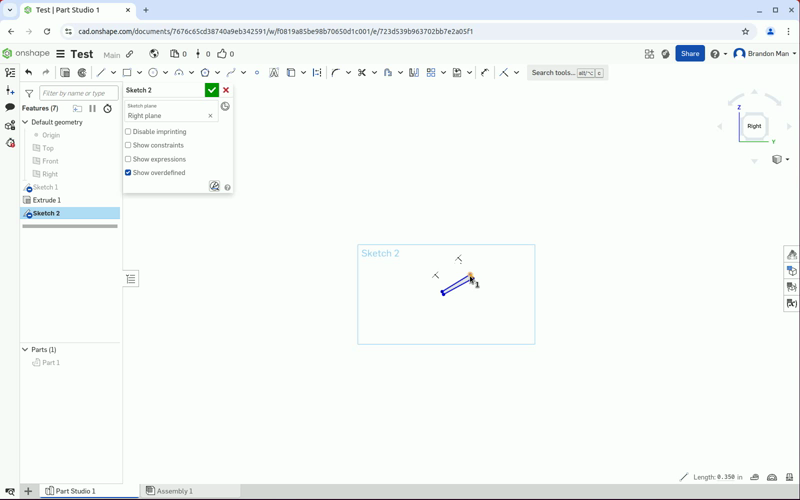
scroll(-6)
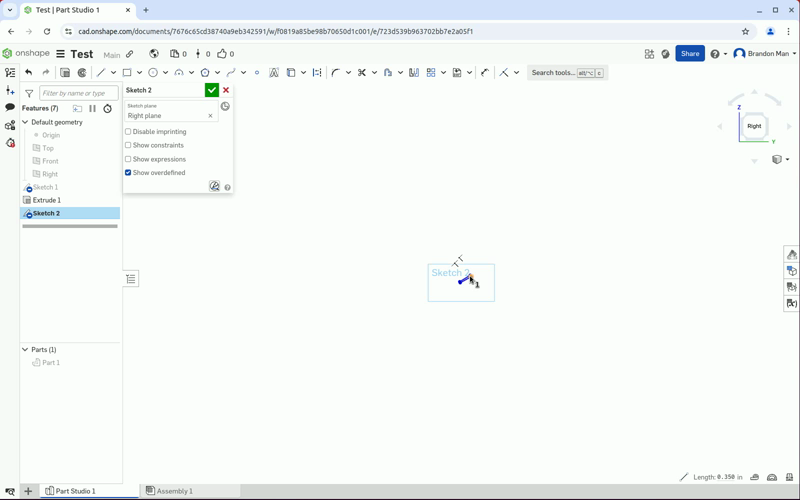
mouse_move(73, 352)
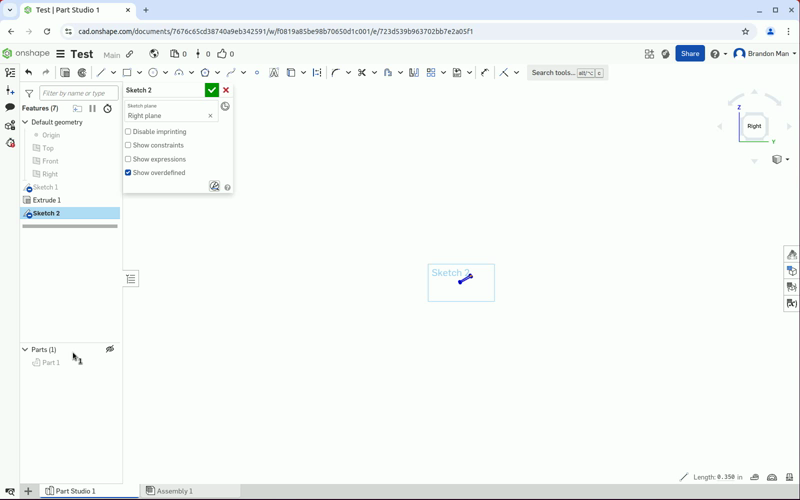
key(shift+y)
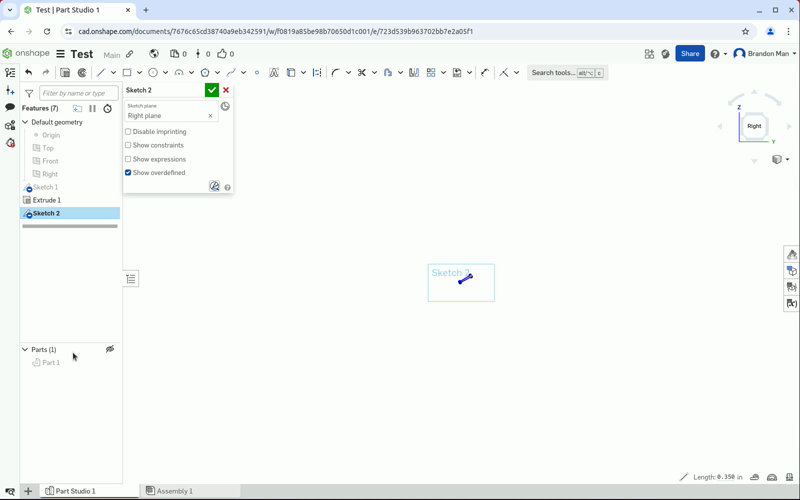
key(shift+e)
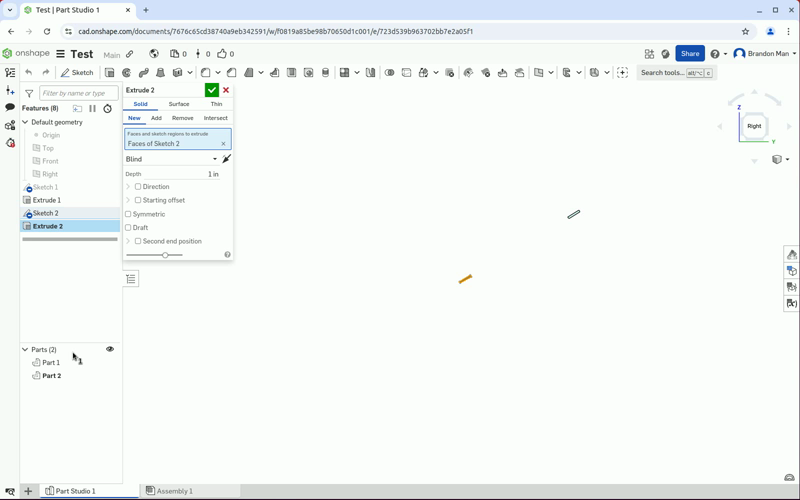
mouse_move(143, 106)
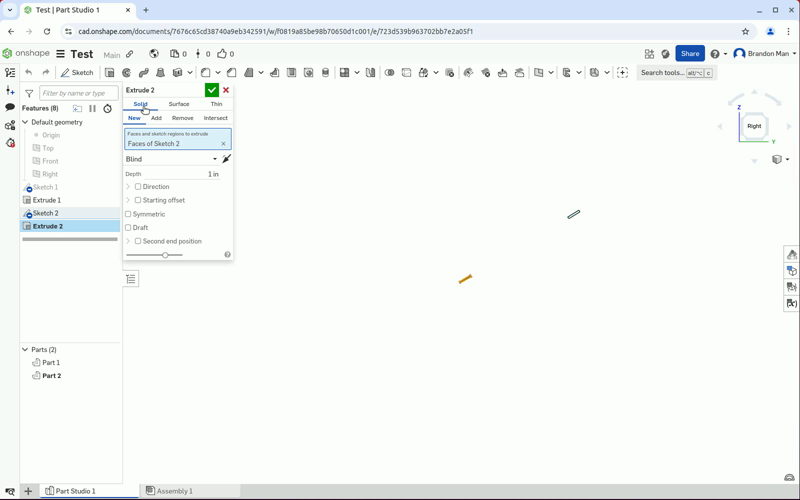
click(143, 106)
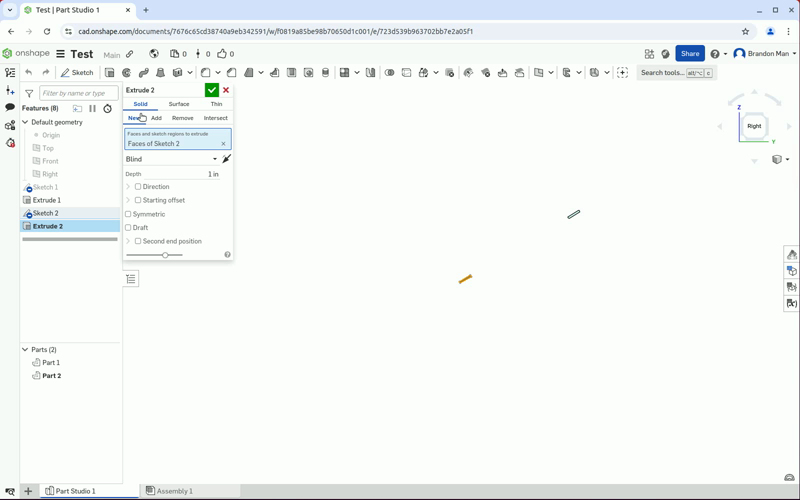
mouse_move(137, 120)
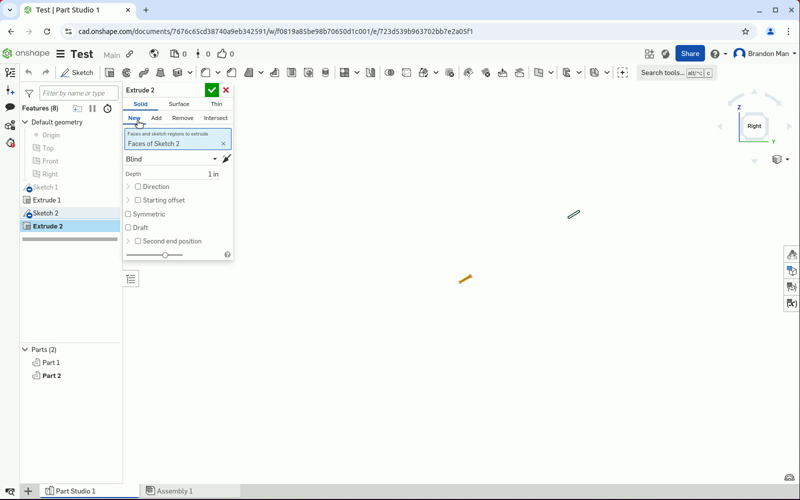
click(137, 120)
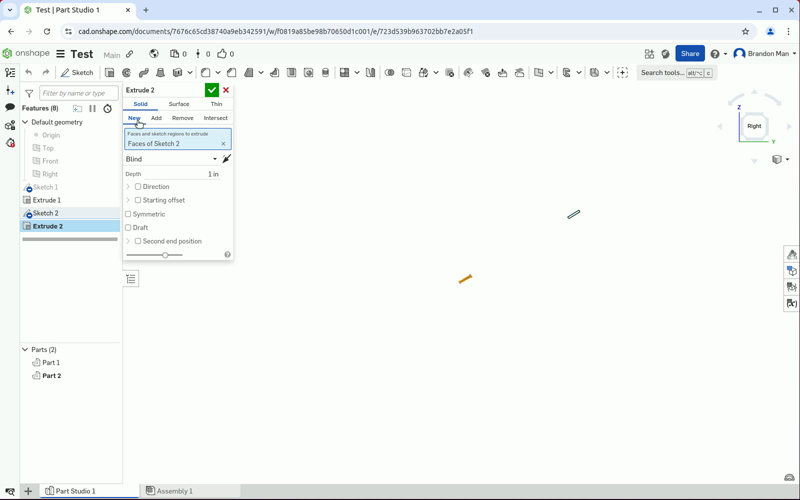
key(tab, 4)
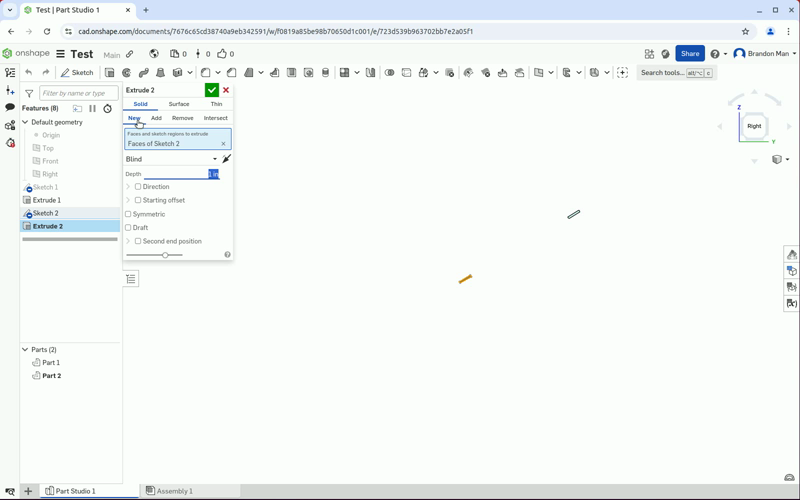
text(1.204)
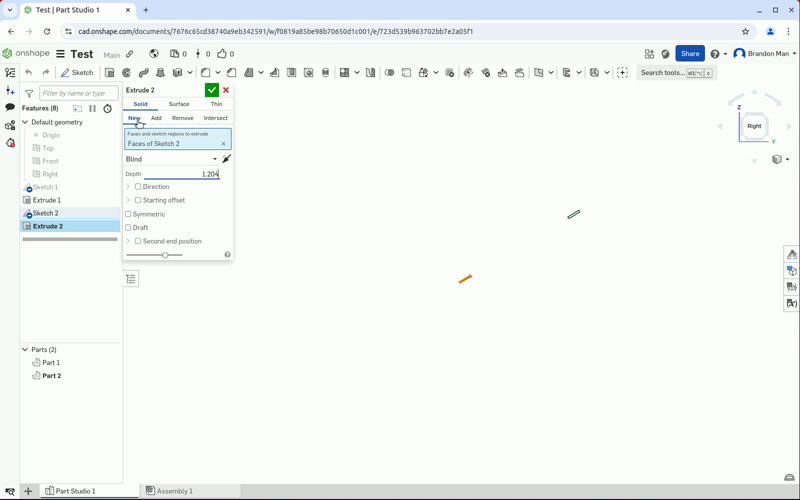
key(enter)
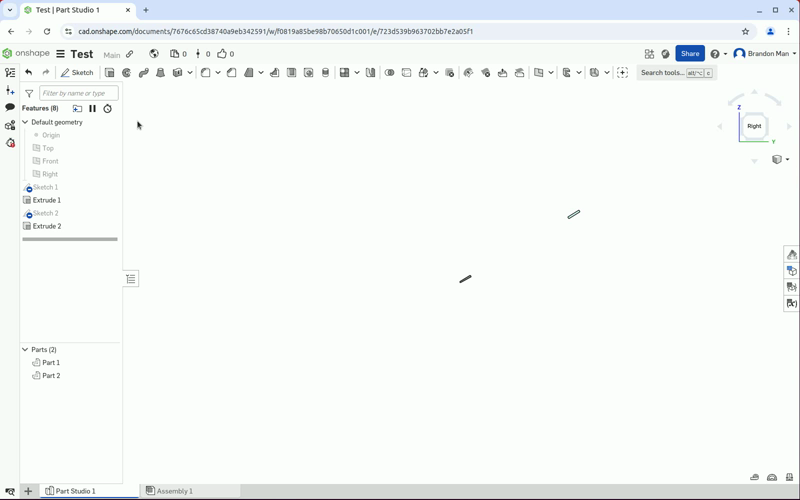
key(shift+h)
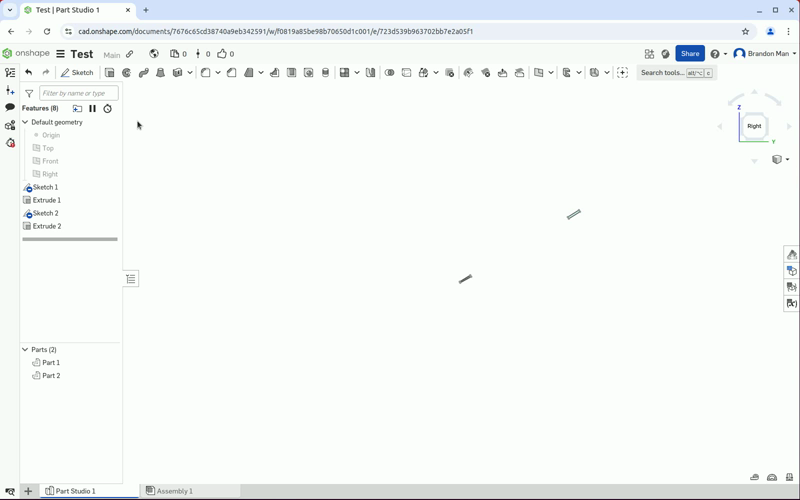
key(shift+h)
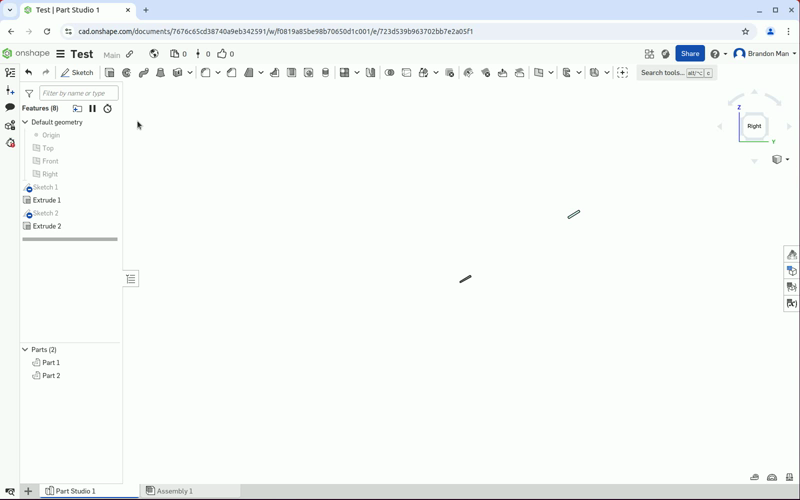
mouse_move(73, 189)
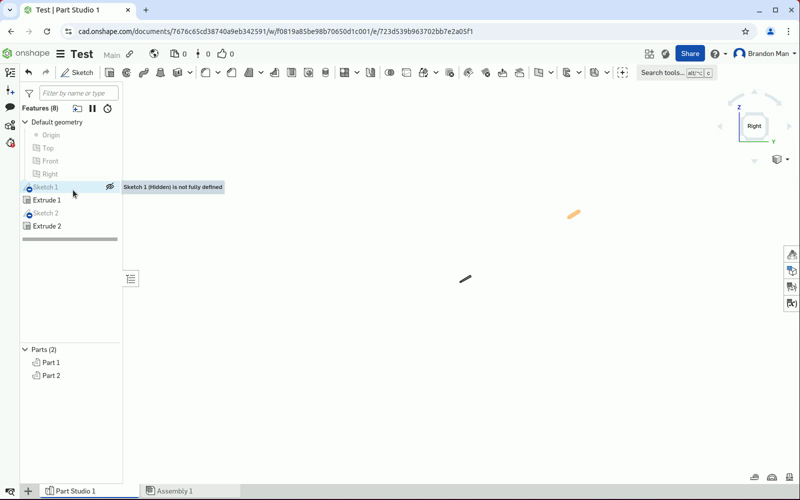
click(73, 189)
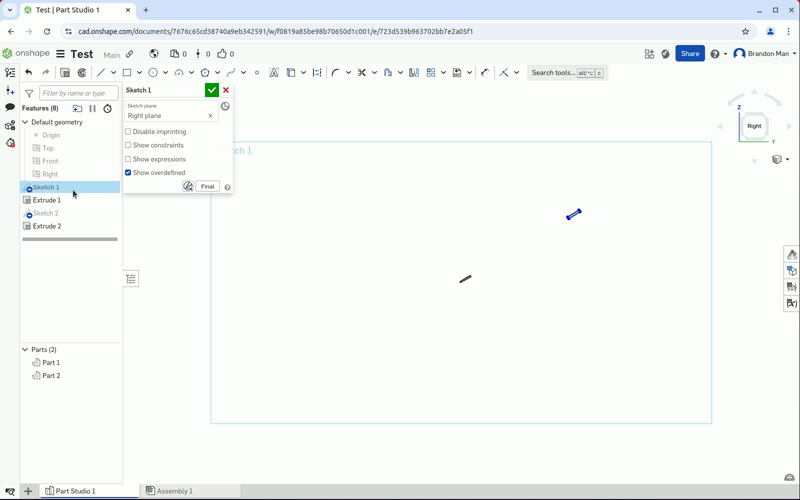
mouse_move(229, 92)
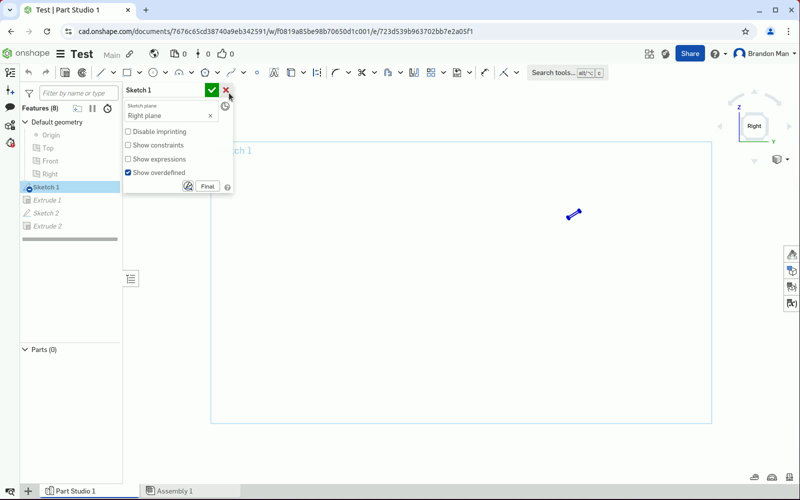
click(229, 92)
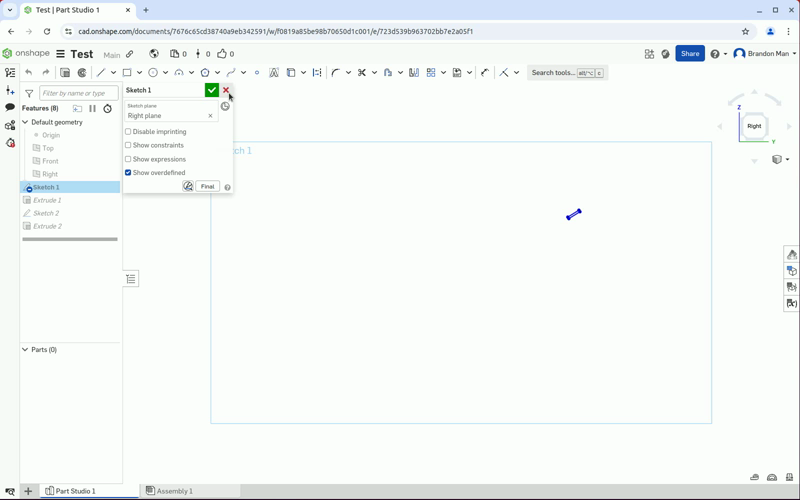
key(shift+s)
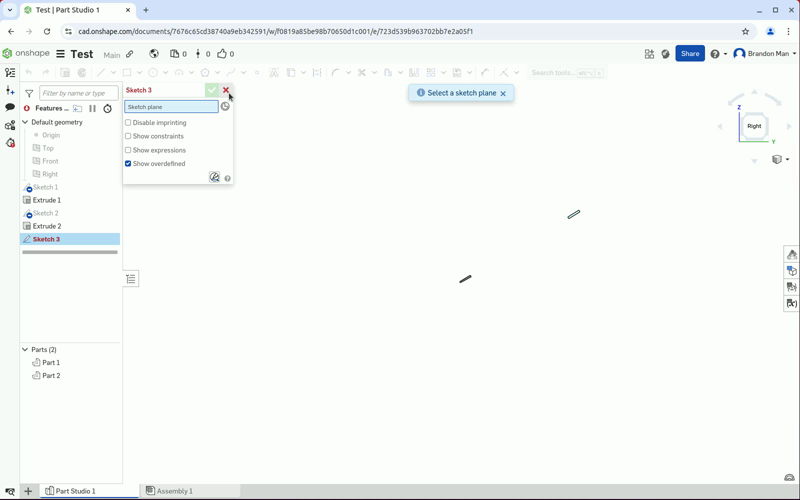
mouse_move(73, 176)
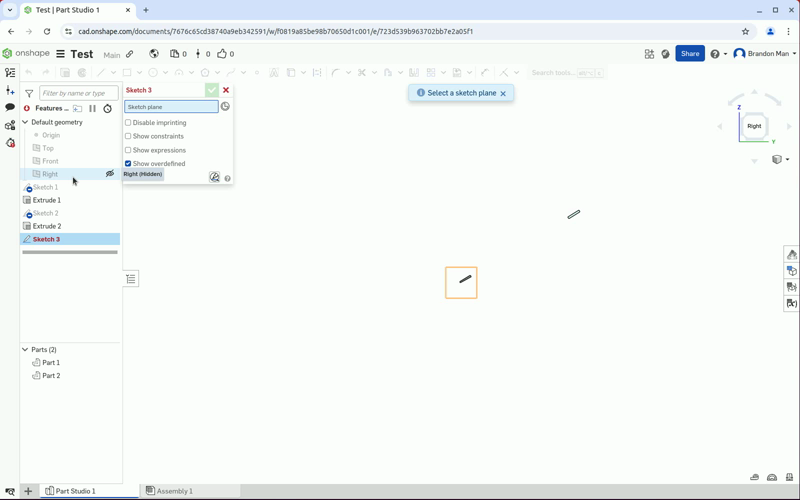
click(73, 176)
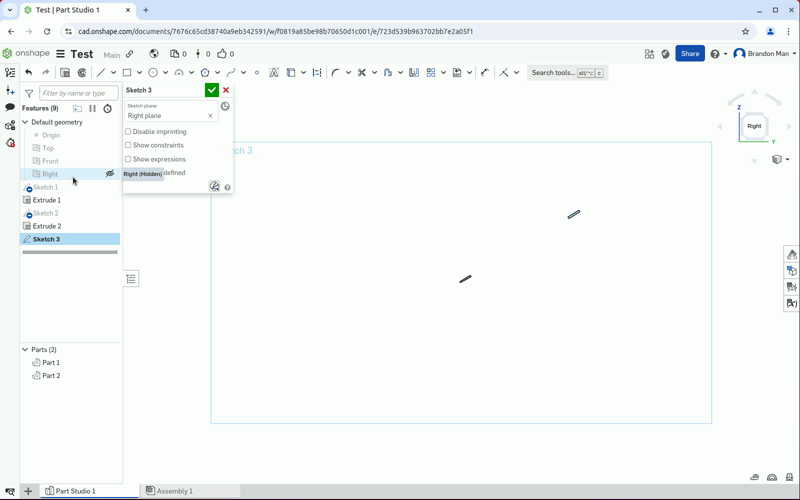
mouse_move(73, 352)
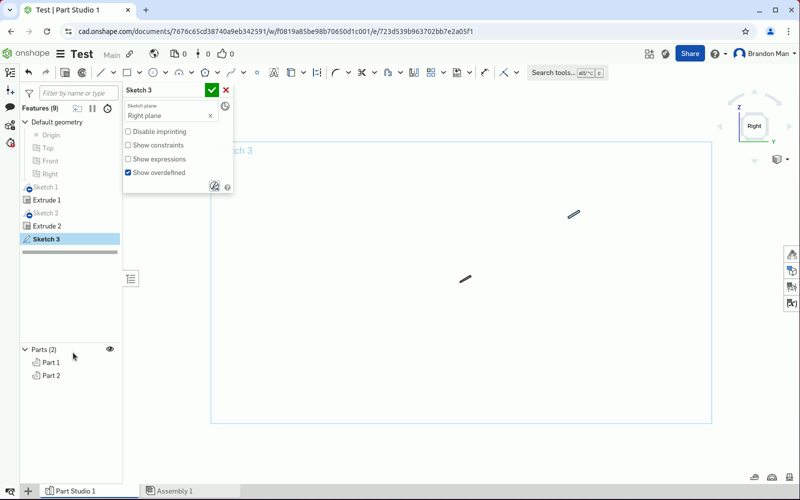
key(y)
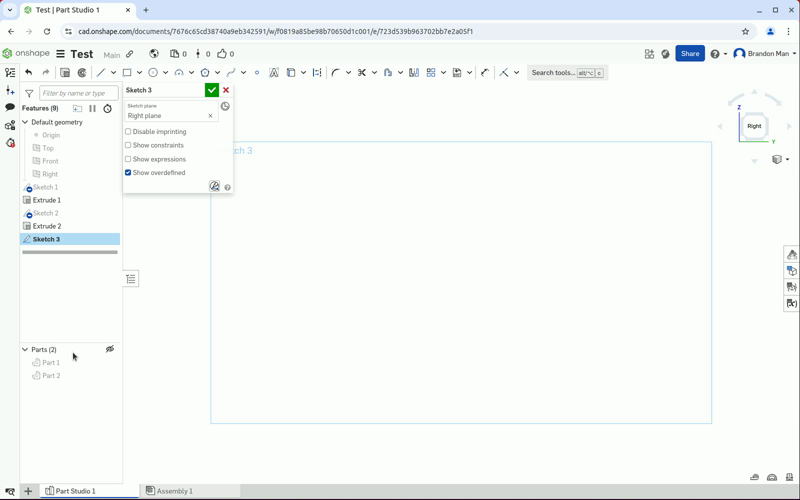
key(l)
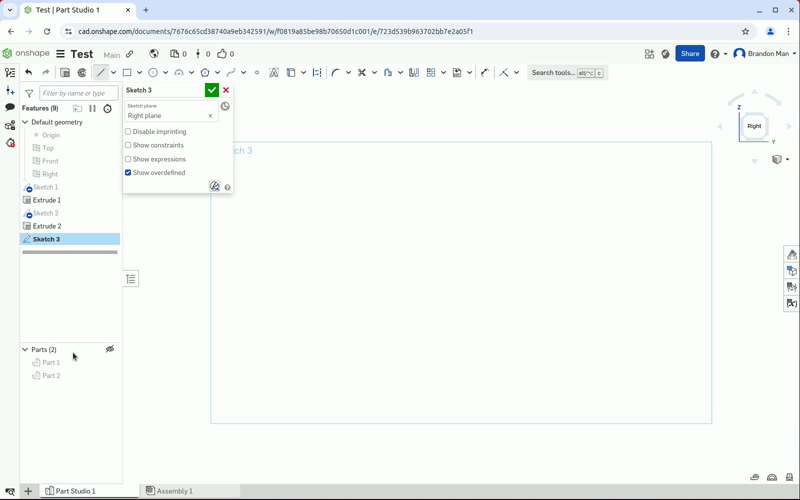
key_down(shift)
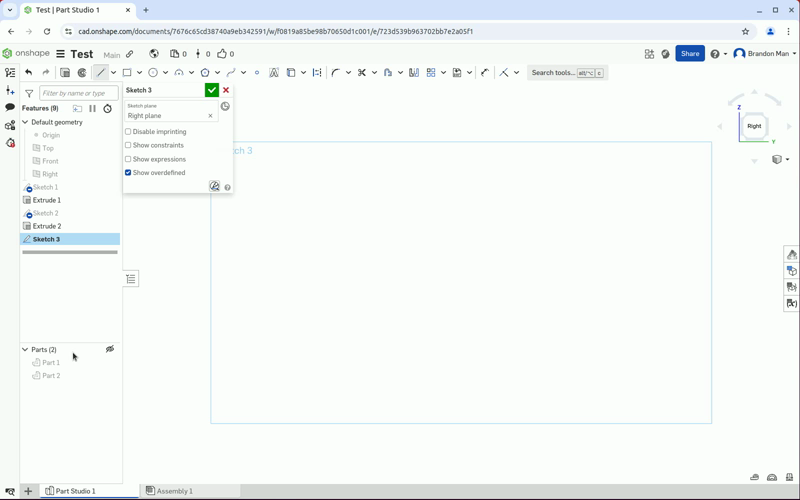
mouse_move(572, 282)
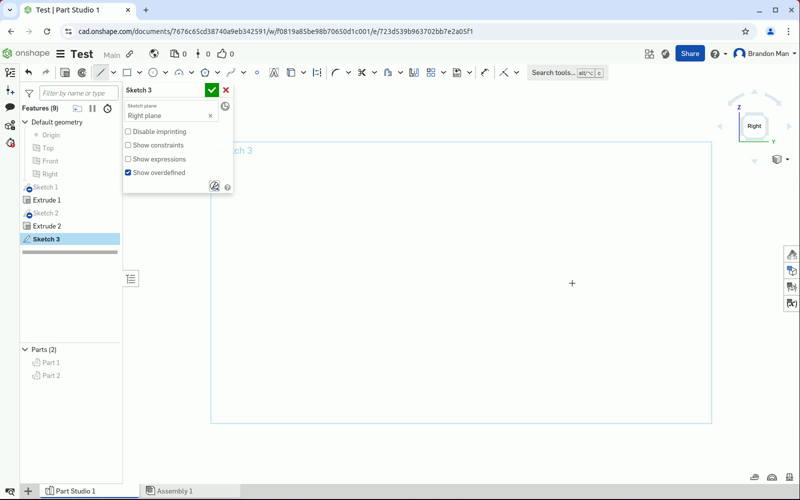
click(572, 282)
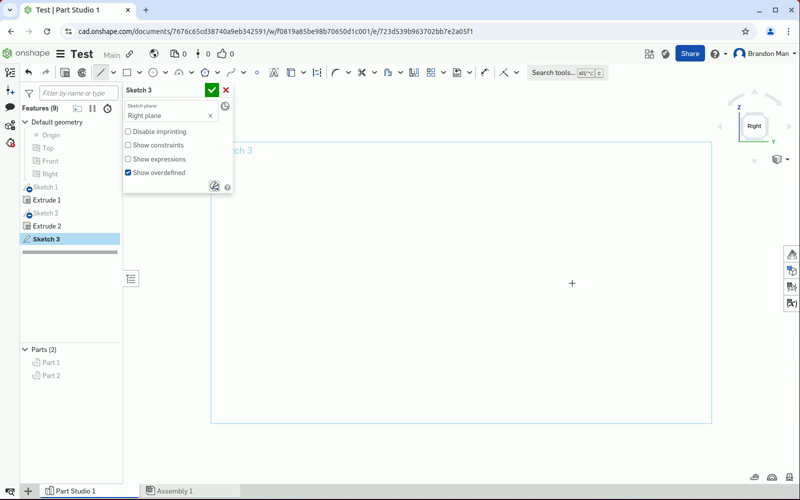
key_up(shift)
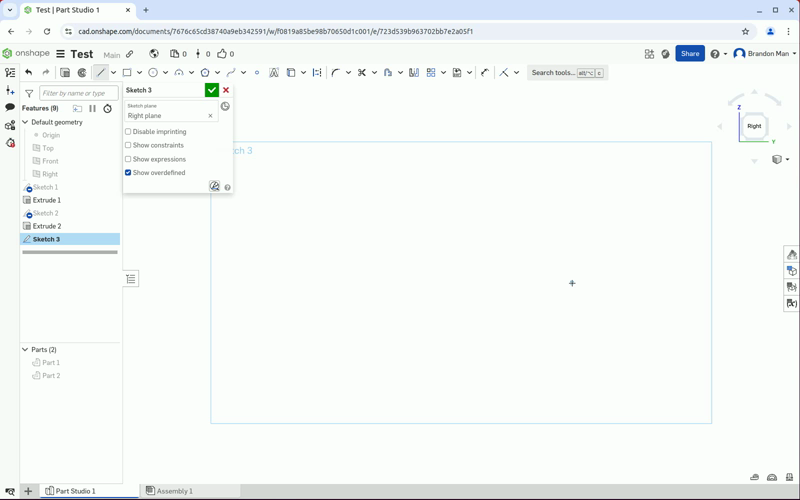
key_down(shift)
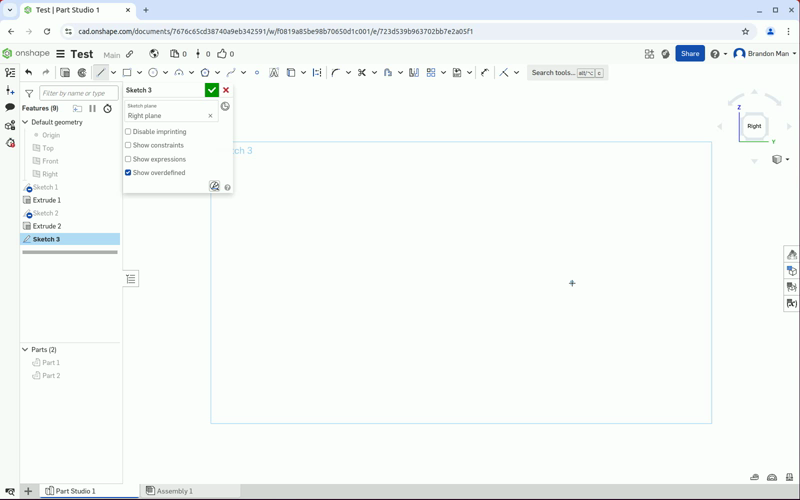
mouse_move(589, 282)
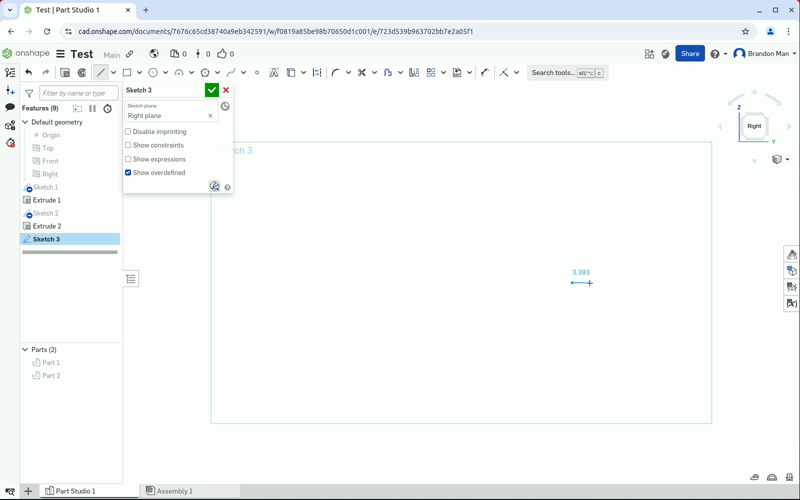
mouse_move(573, 282)
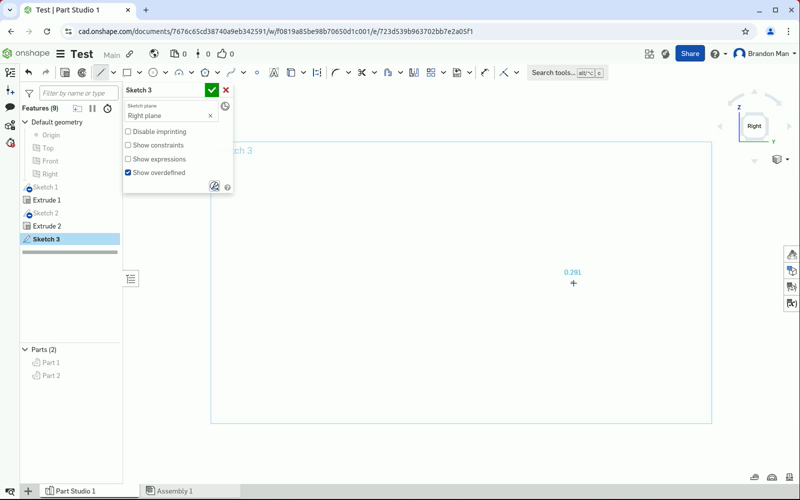
scroll(6)
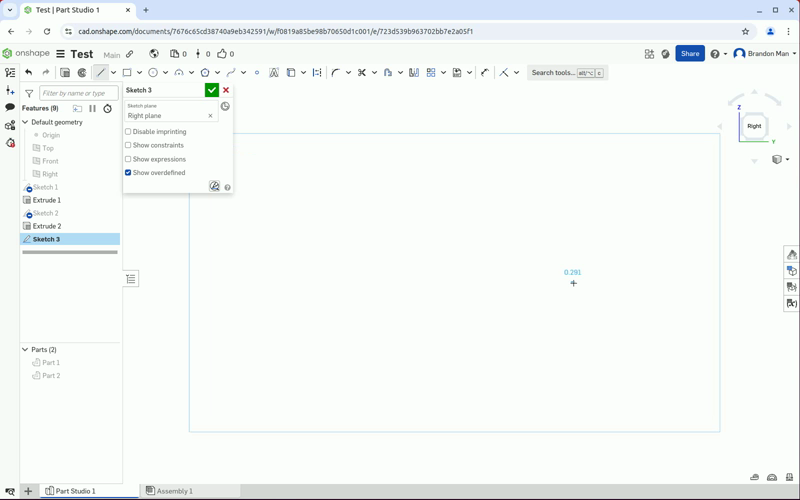
scroll(6)
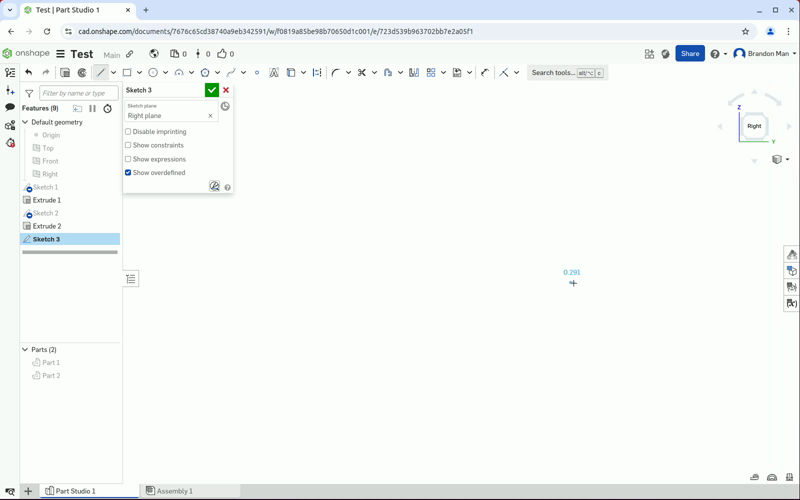
scroll(6)
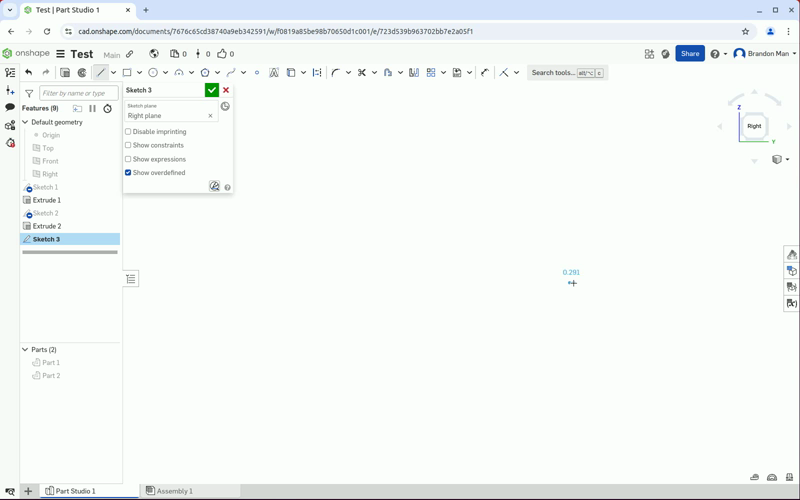
scroll(6)
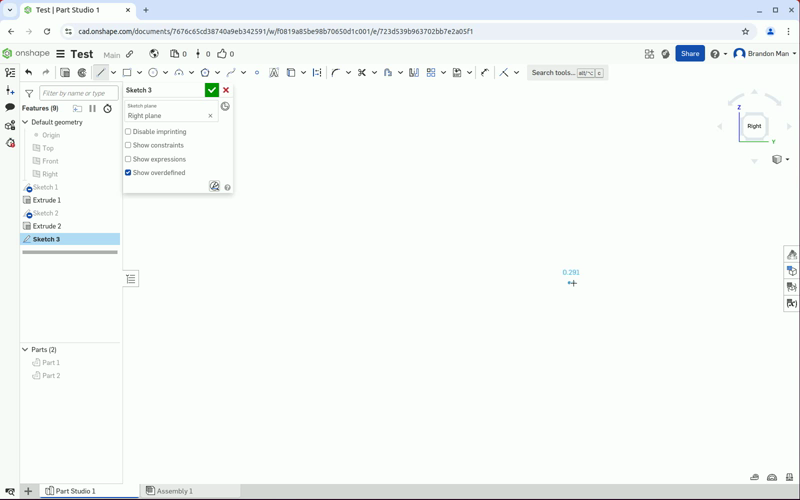
scroll(6)
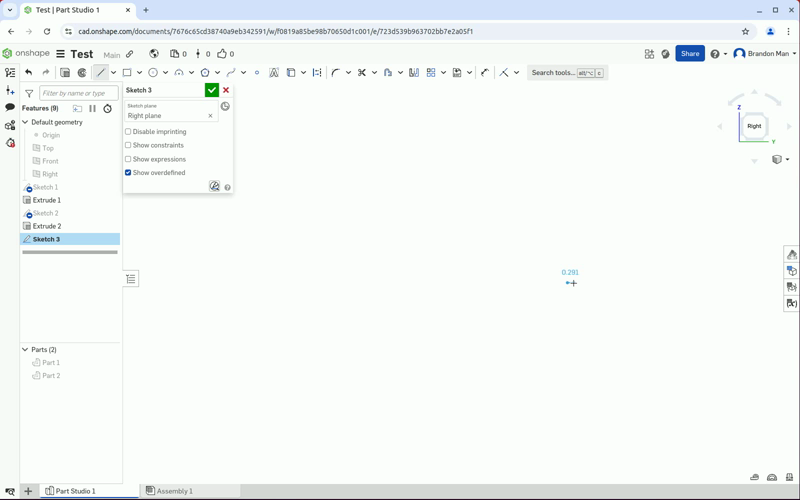
scroll(6)
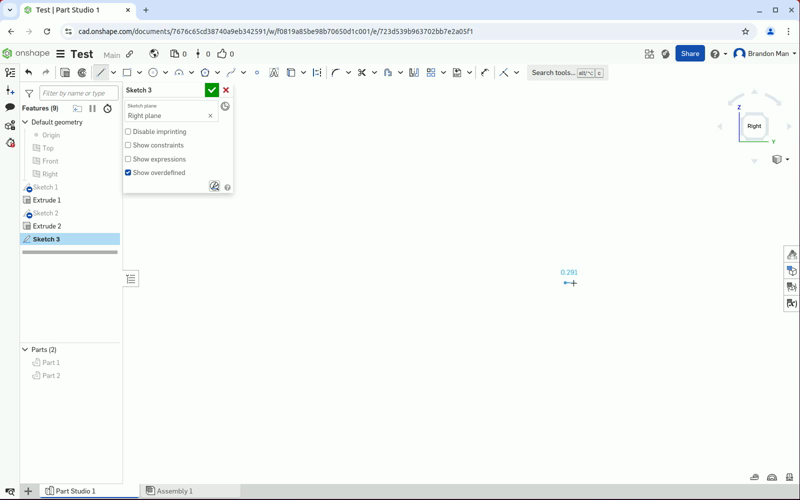
scroll(6)
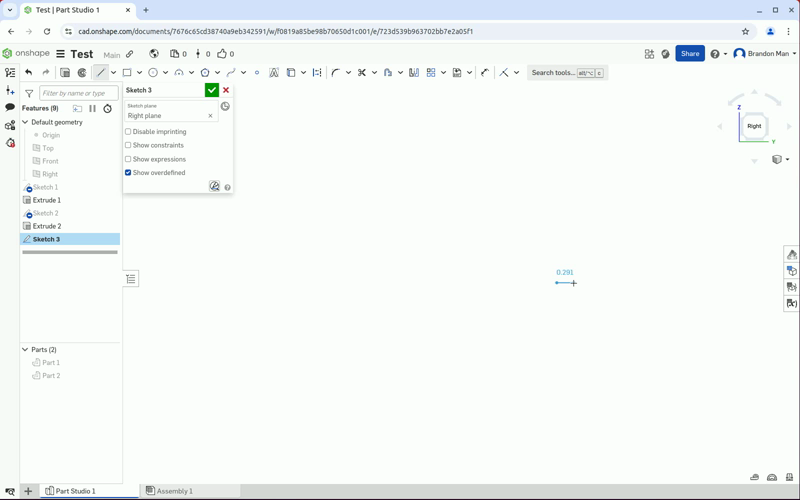
click(573, 282)
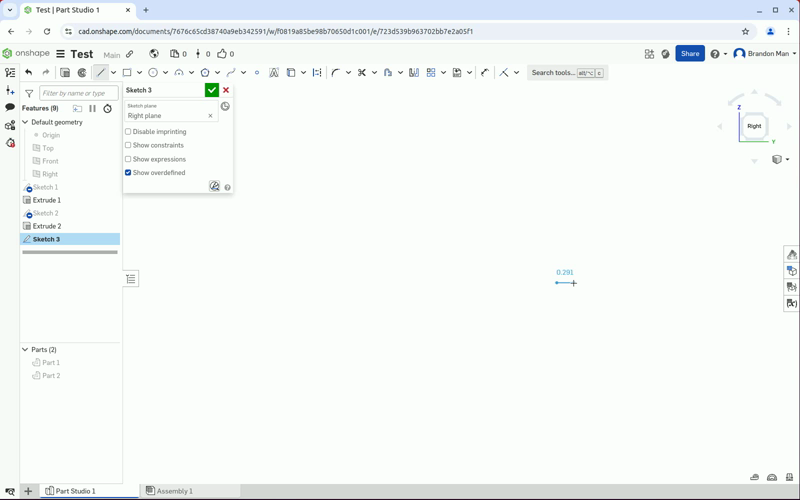
scroll(-6)
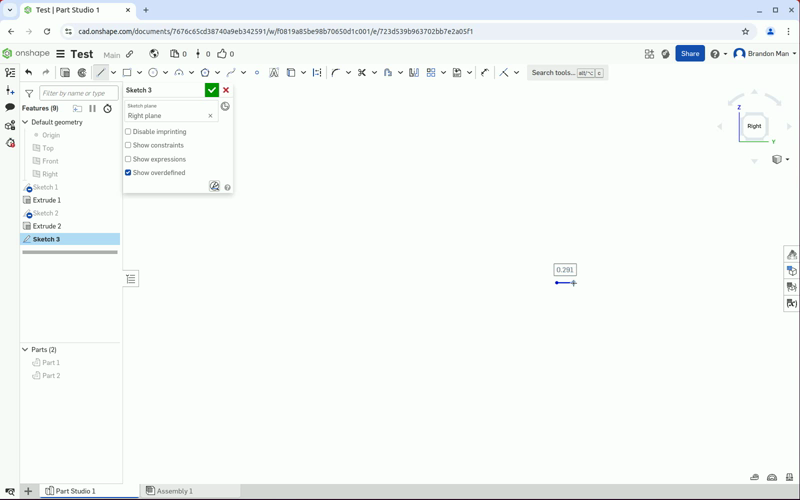
scroll(-6)
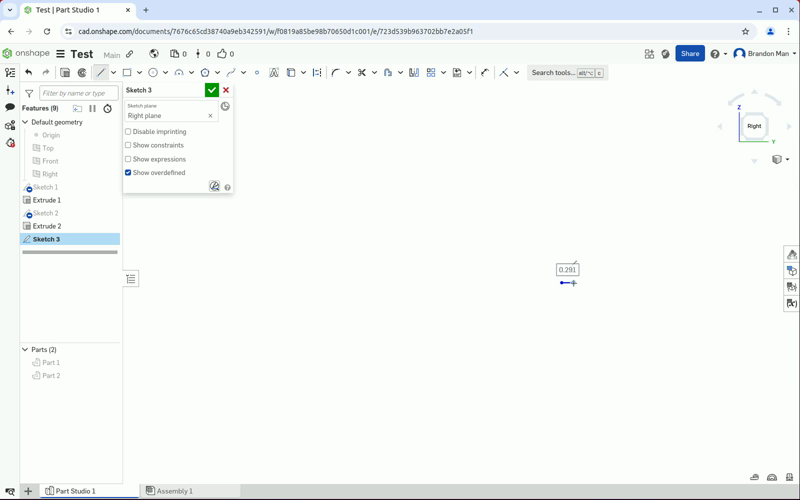
scroll(-6)
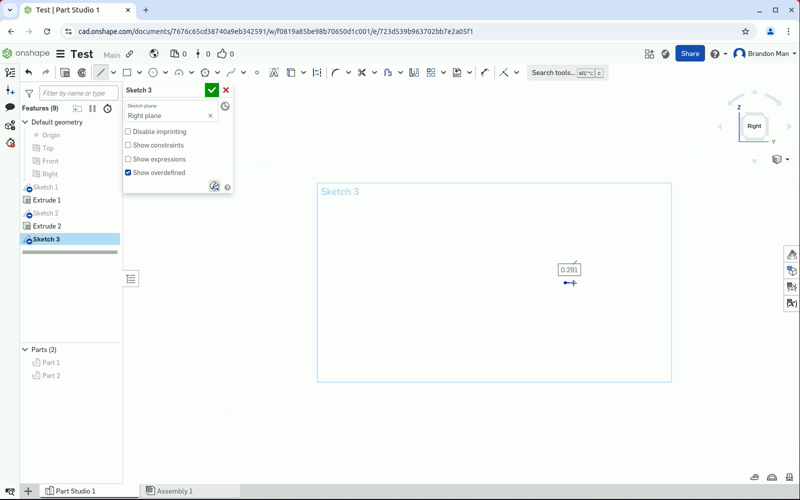
scroll(-6)
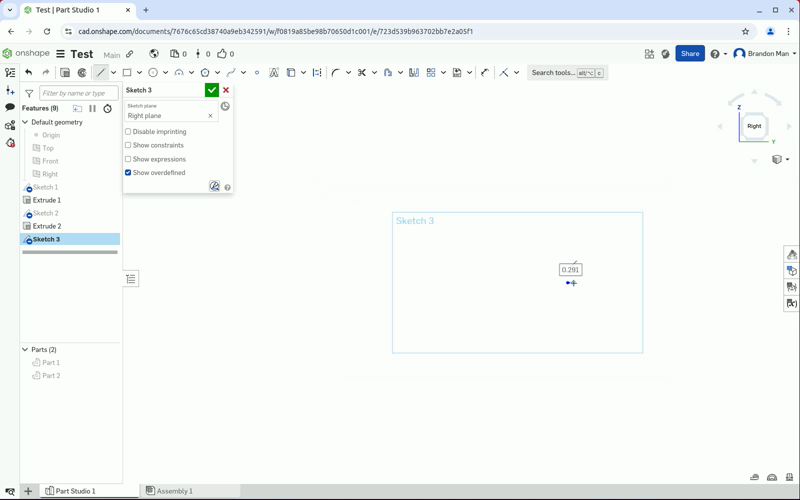
scroll(-6)
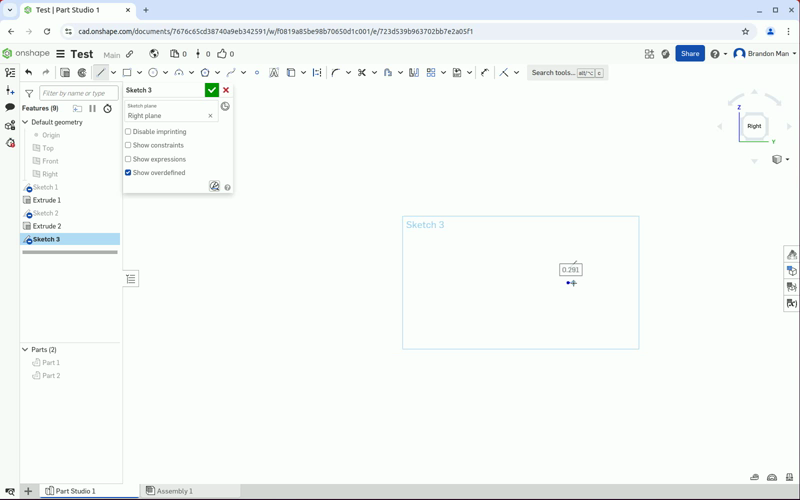
scroll(-6)
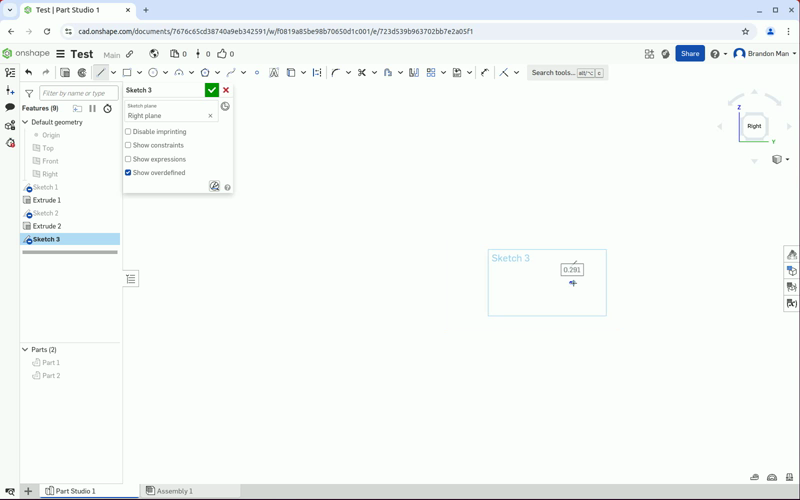
scroll(-6)
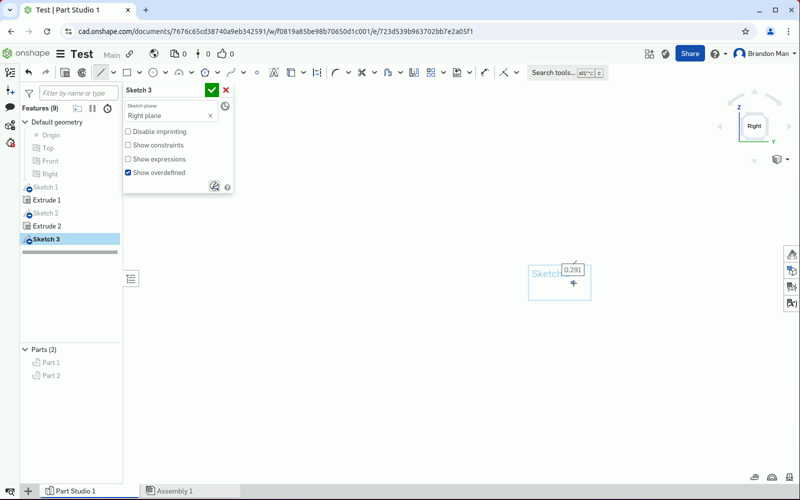
key_up(shift)
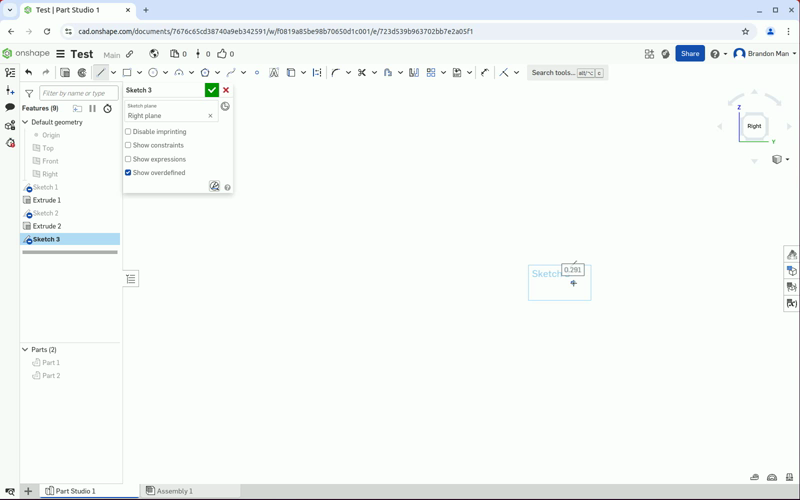
key_down(shift)
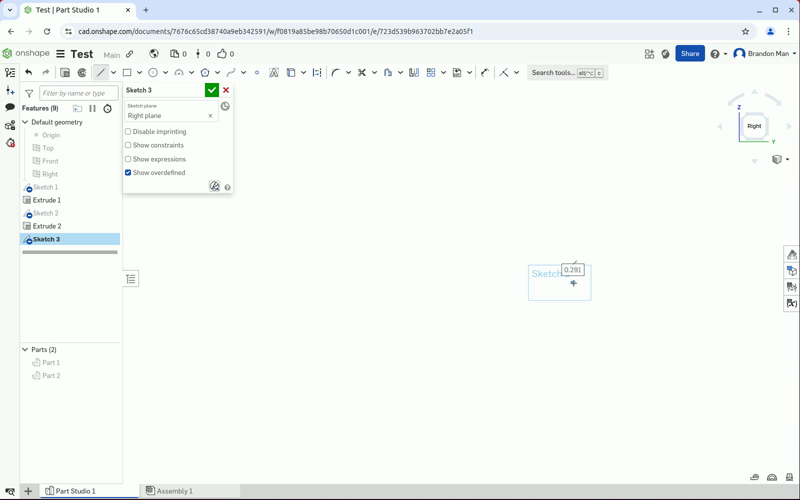
mouse_move(589, 282)
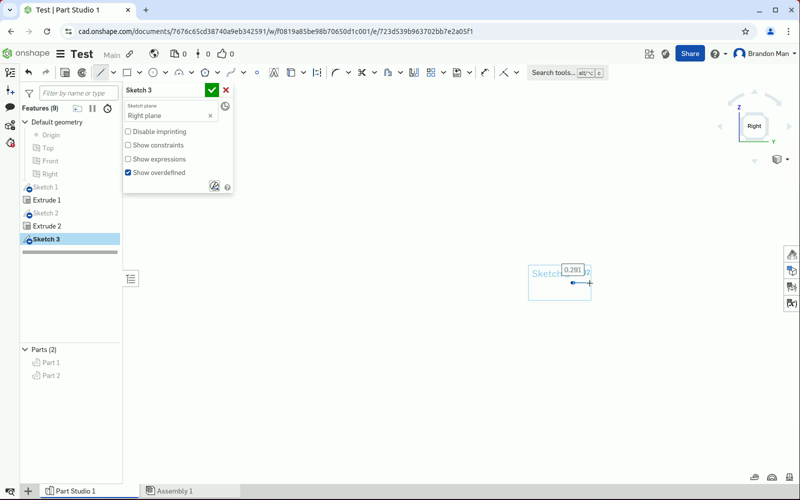
mouse_move(573, 271)
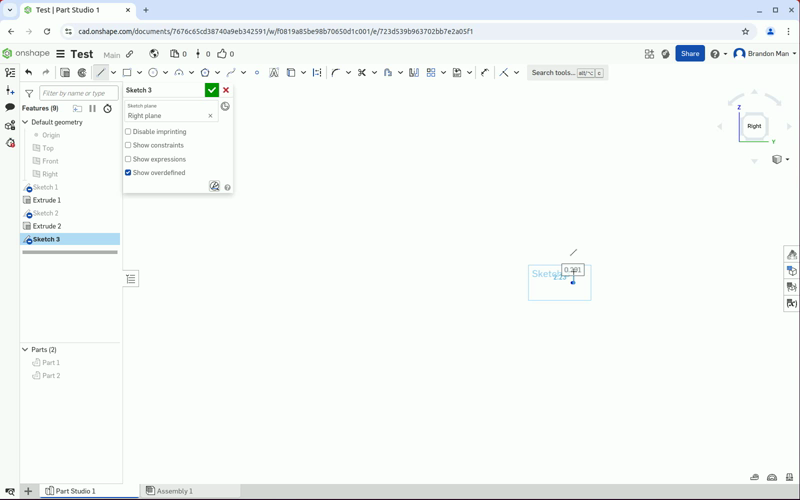
click(573, 271)
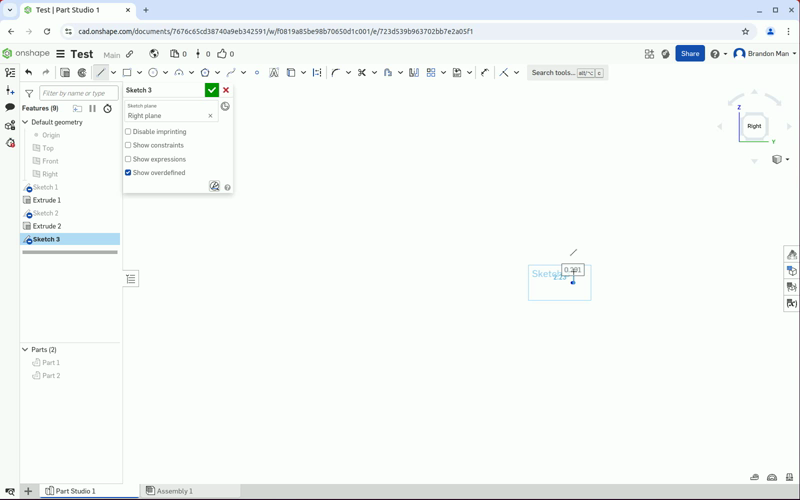
key_up(shift)
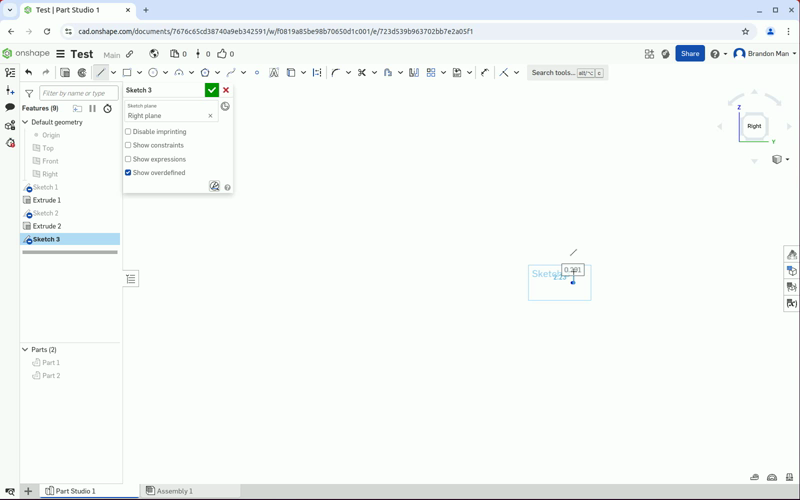
key_down(shift)
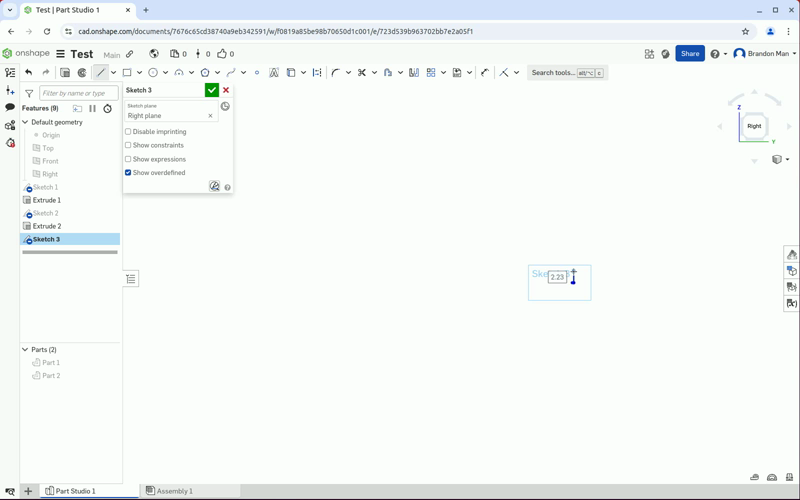
mouse_move(589, 271)
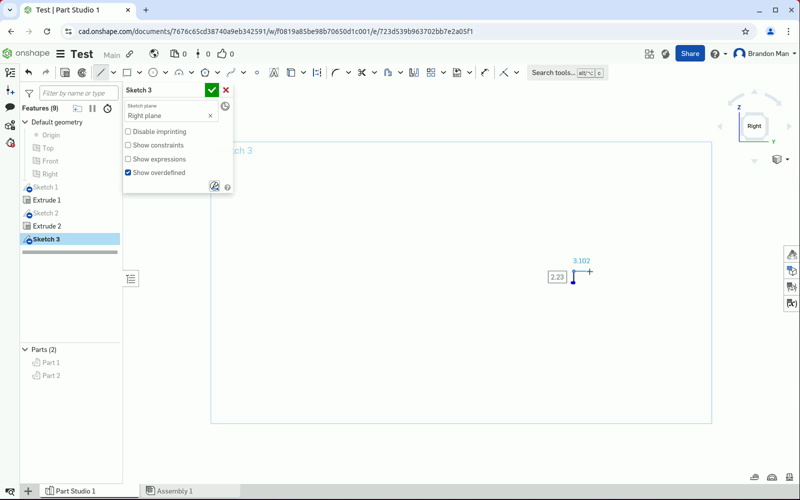
mouse_move(572, 271)
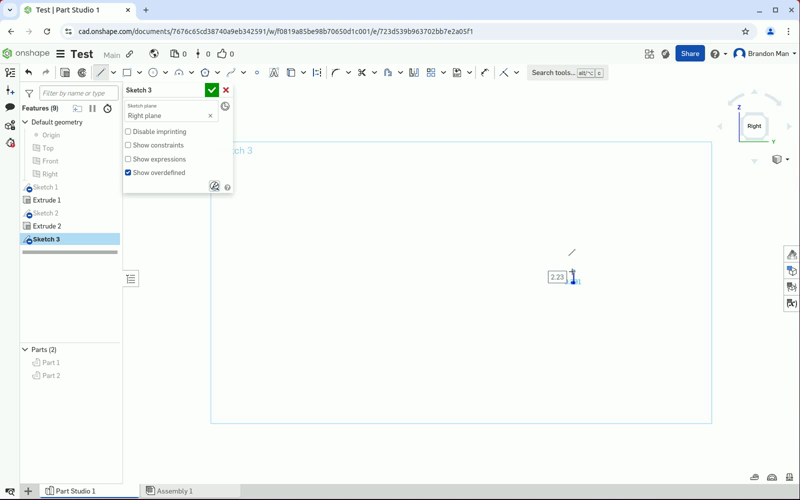
scroll(6)
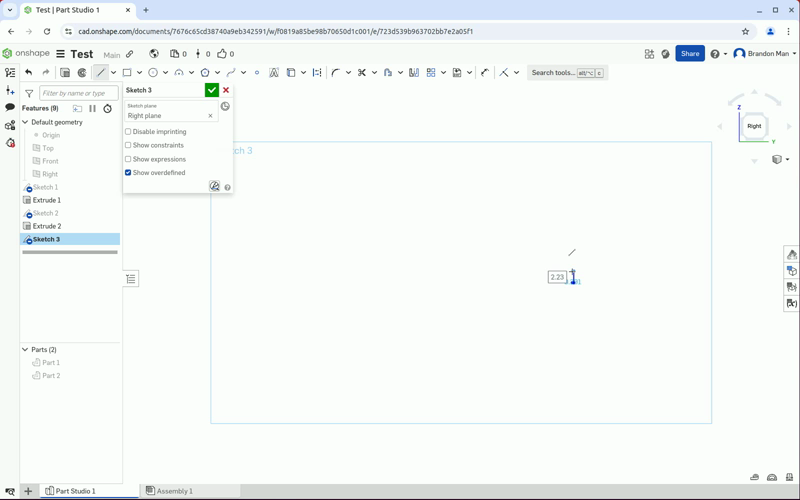
scroll(6)
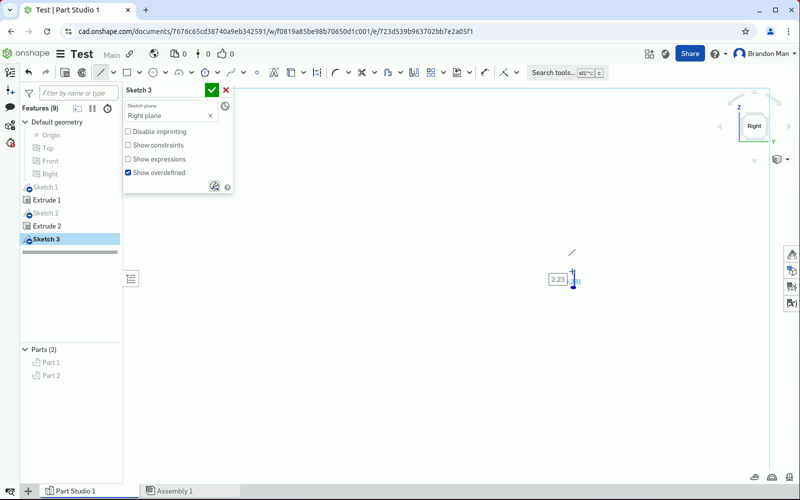
scroll(6)
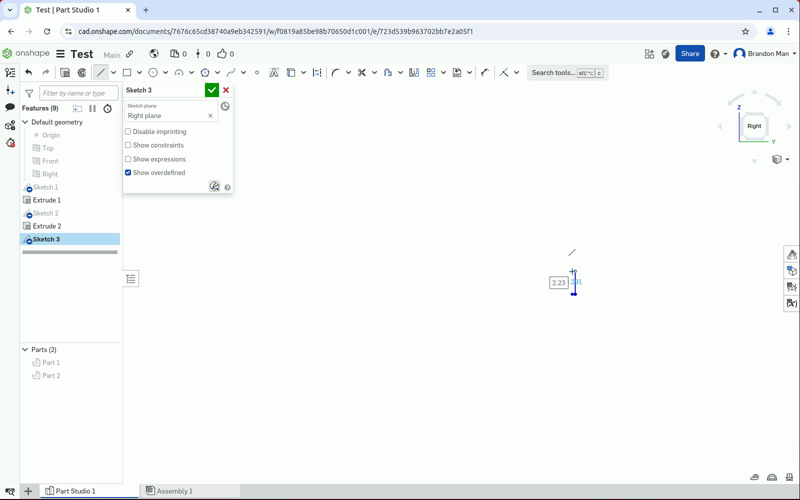
scroll(6)
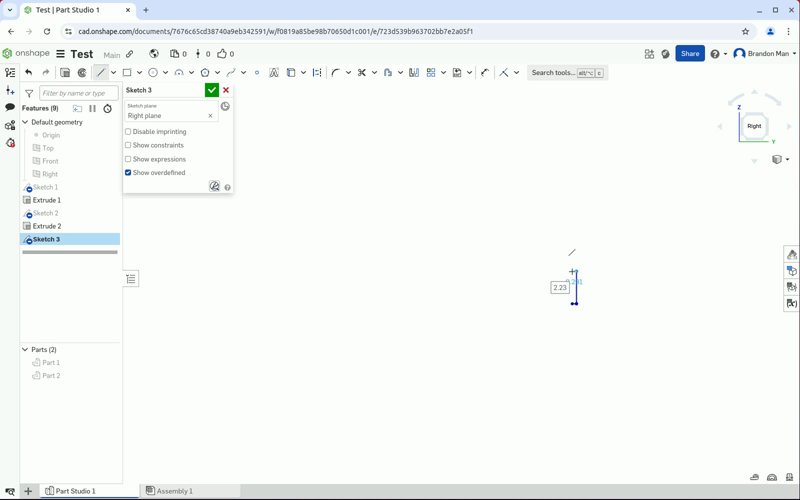
scroll(6)
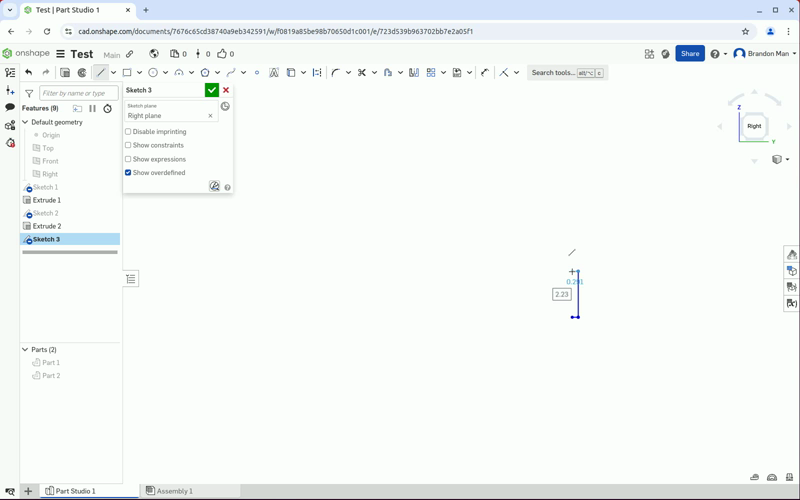
scroll(6)
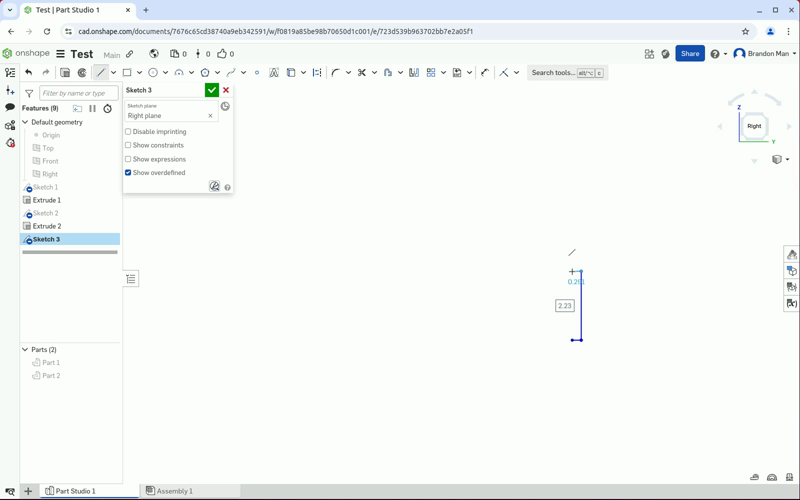
scroll(6)
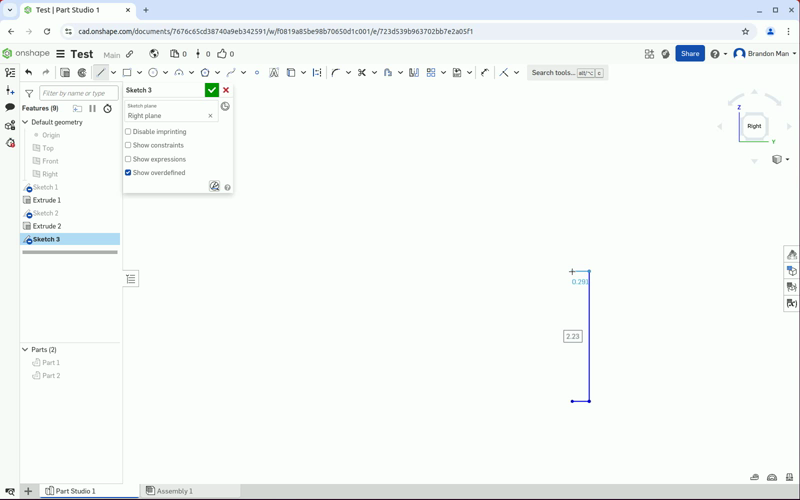
click(572, 271)
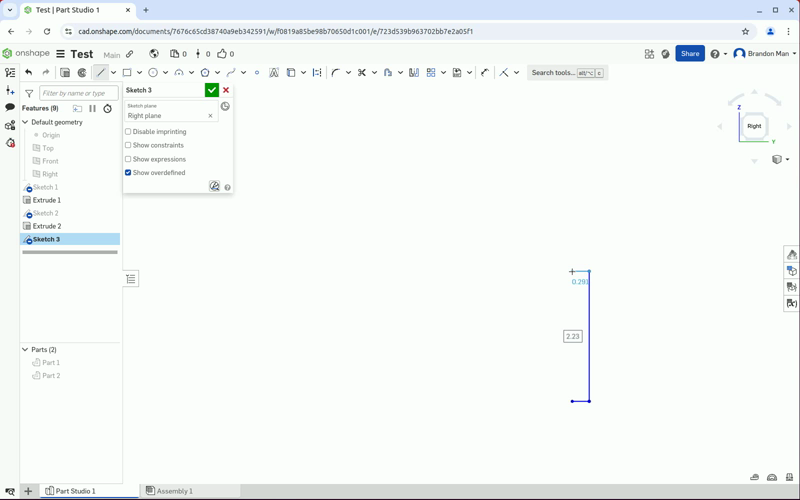
scroll(-6)
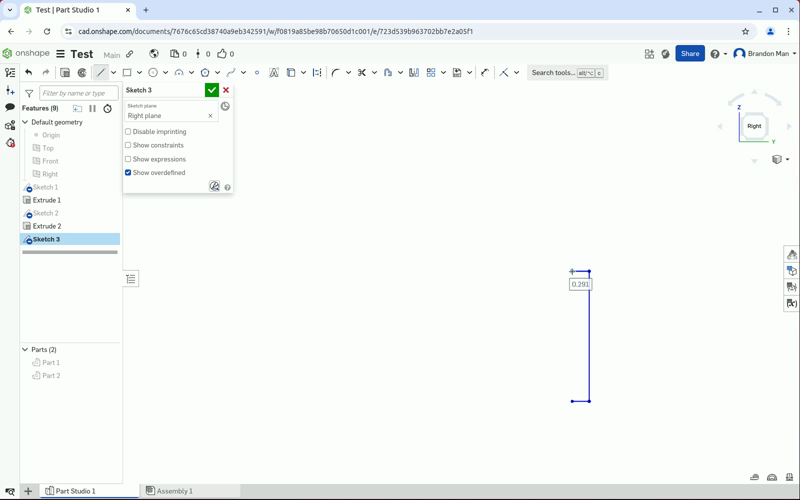
scroll(-6)
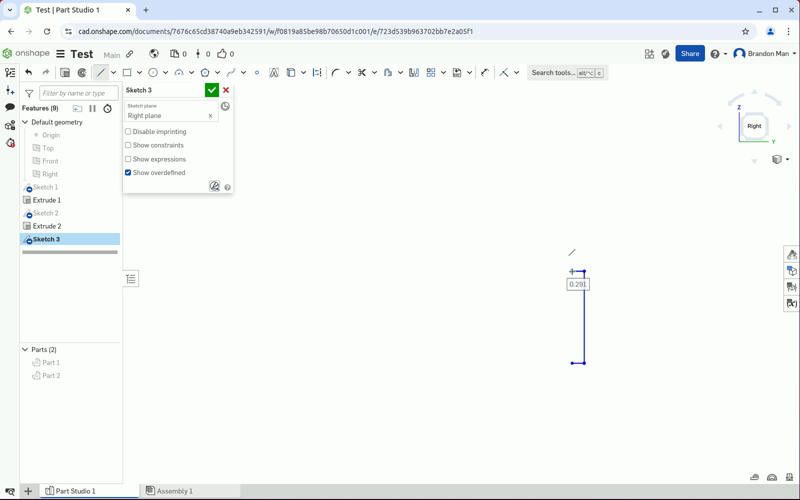
scroll(-6)
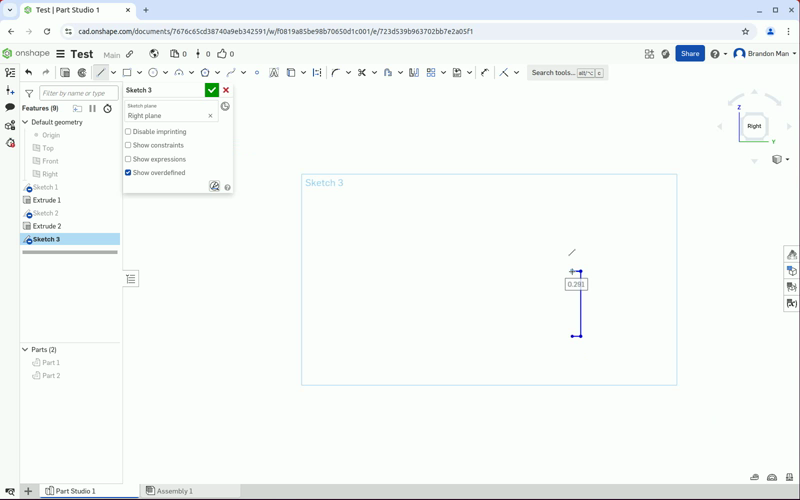
scroll(-6)
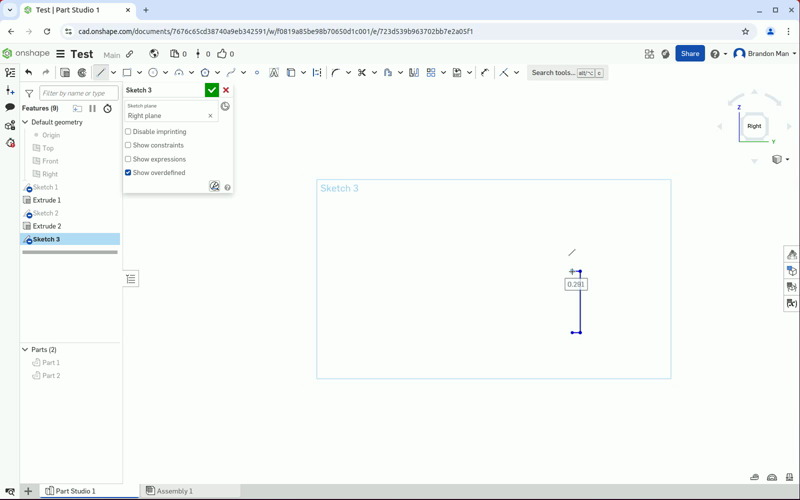
scroll(-6)
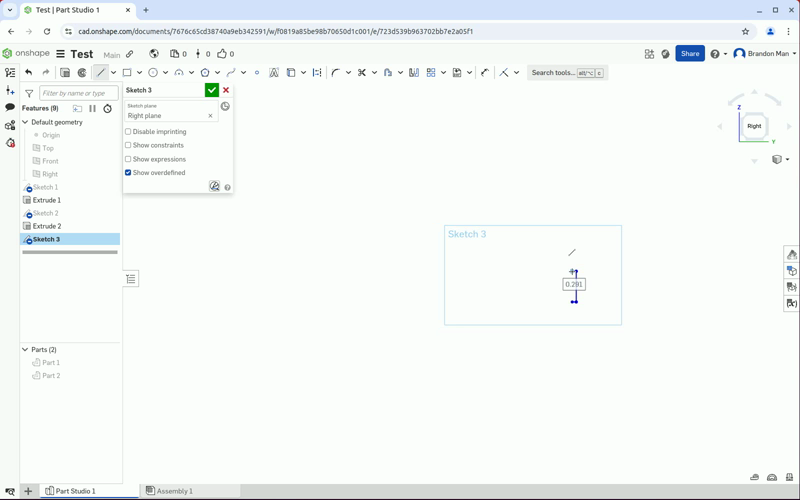
scroll(-6)
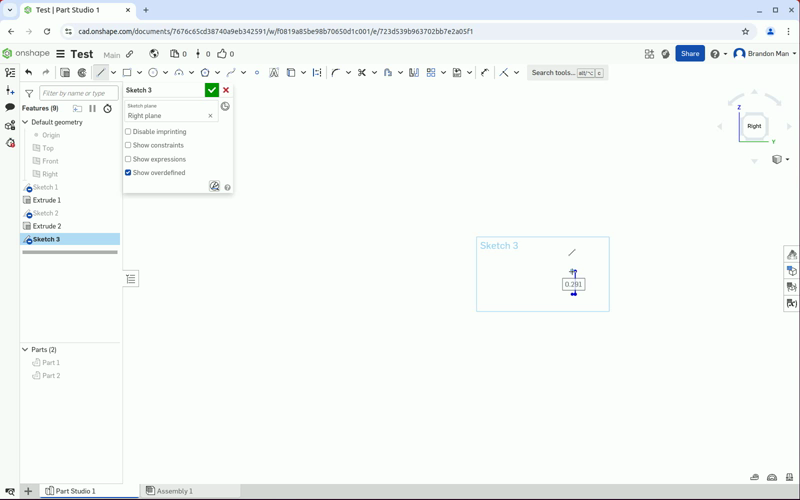
scroll(-6)
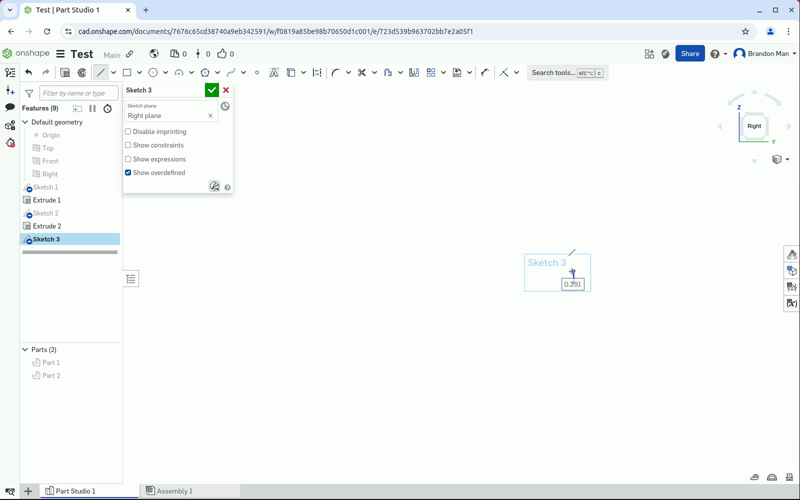
key_up(shift)
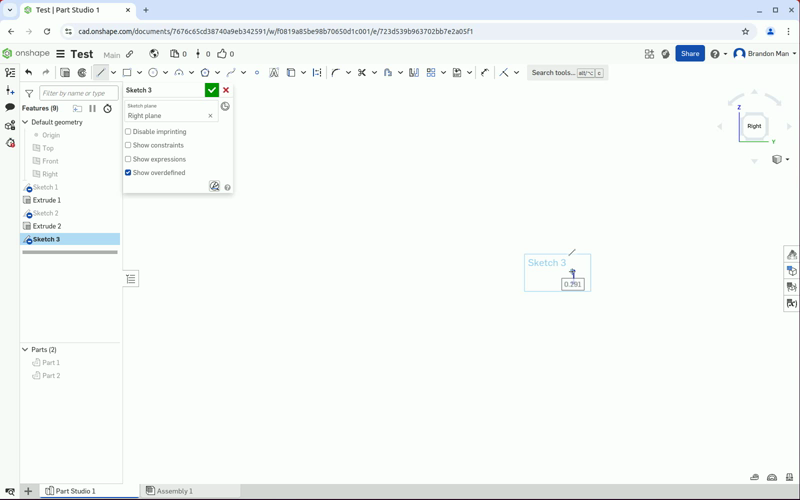
mouse_move(589, 271)
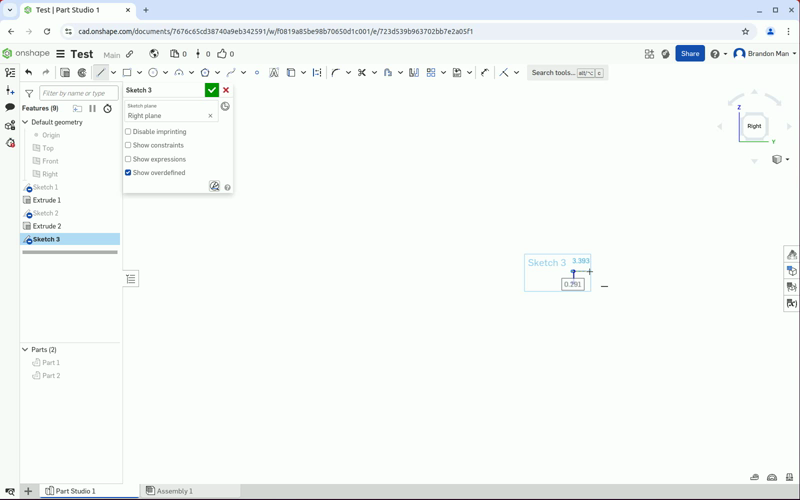
key_down(shift)
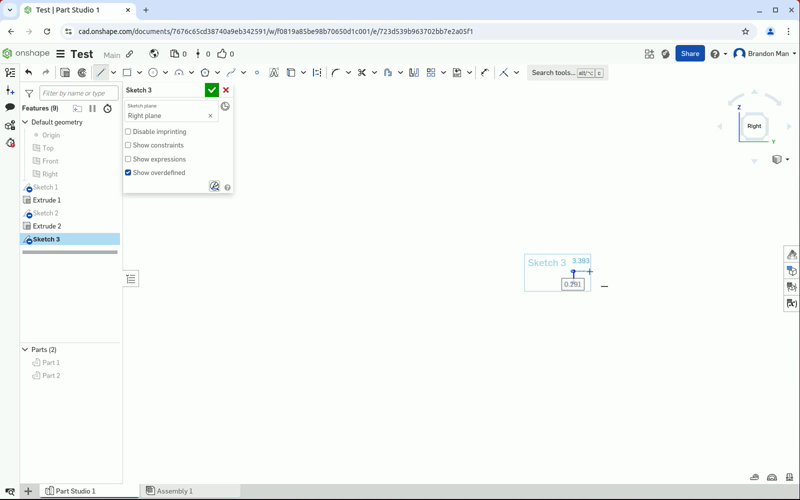
mouse_move(572, 282)
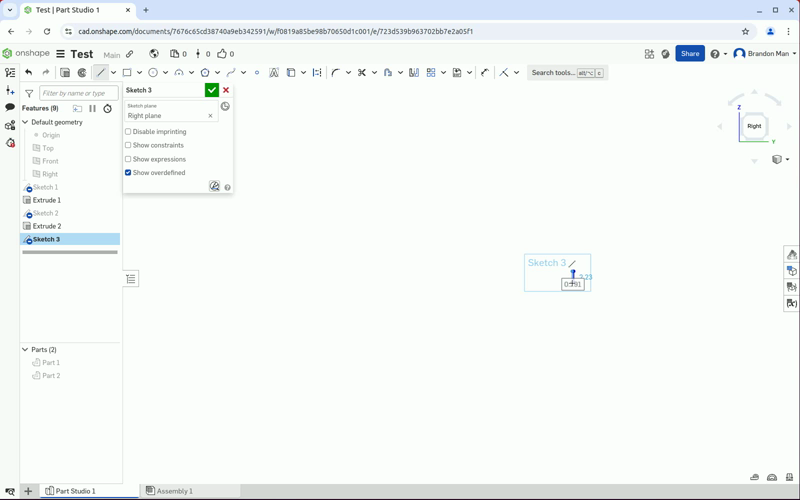
scroll(6)
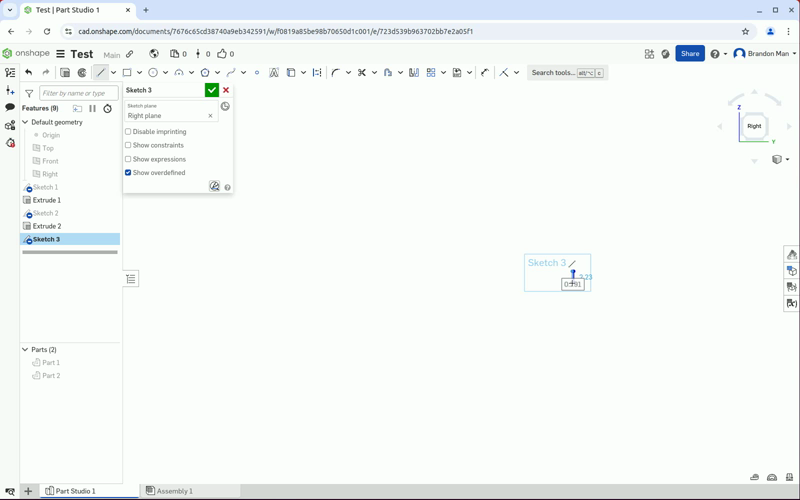
scroll(6)
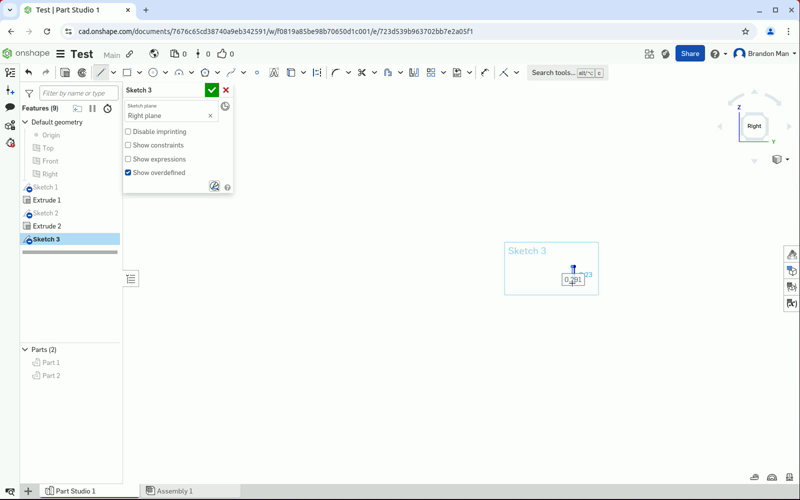
scroll(6)
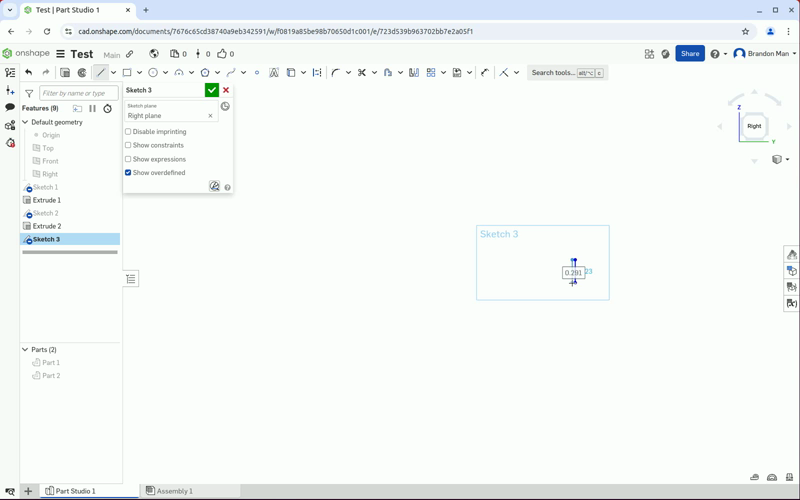
scroll(6)
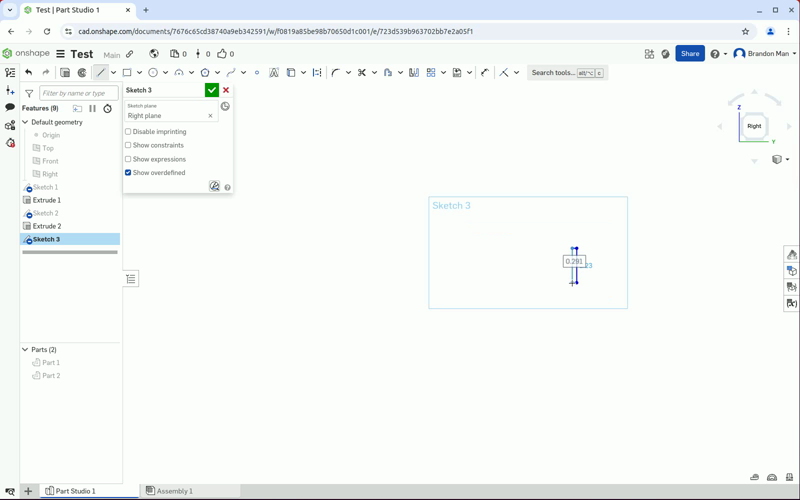
scroll(6)
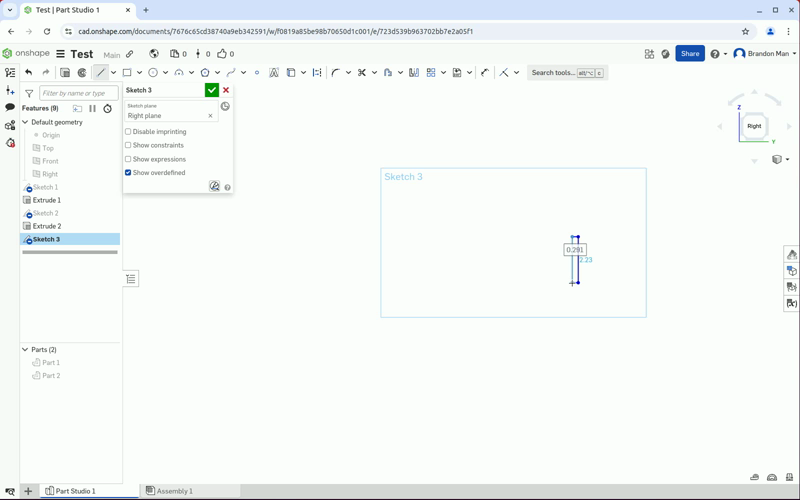
scroll(6)
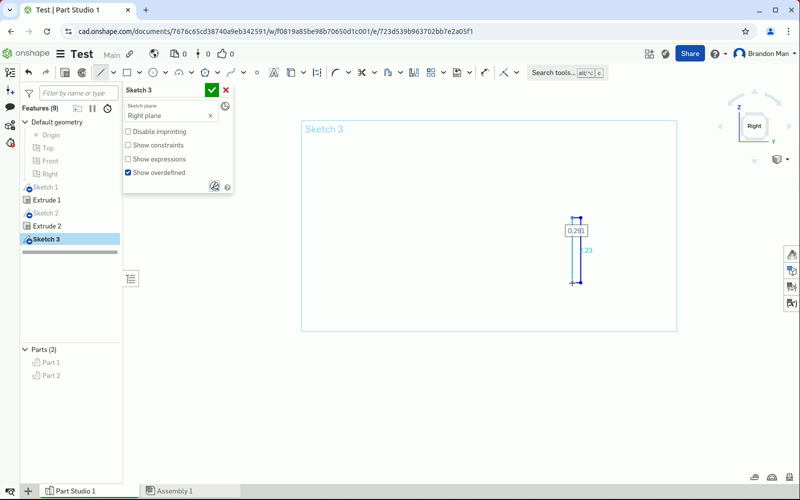
scroll(6)
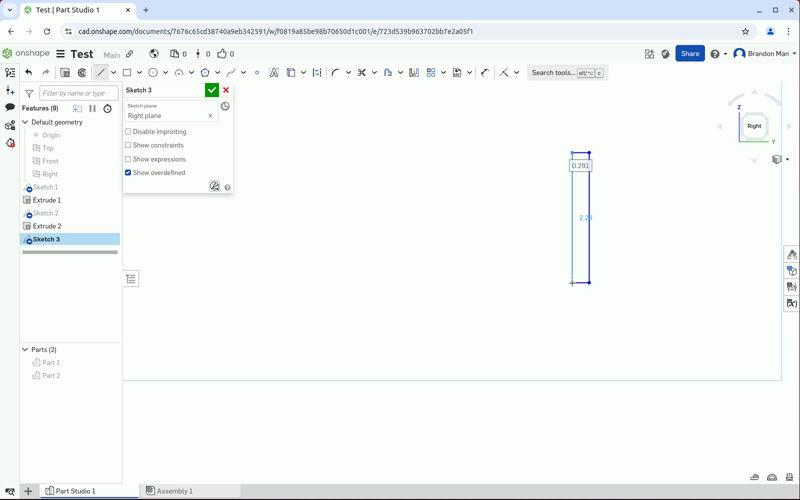
key_up(shift)
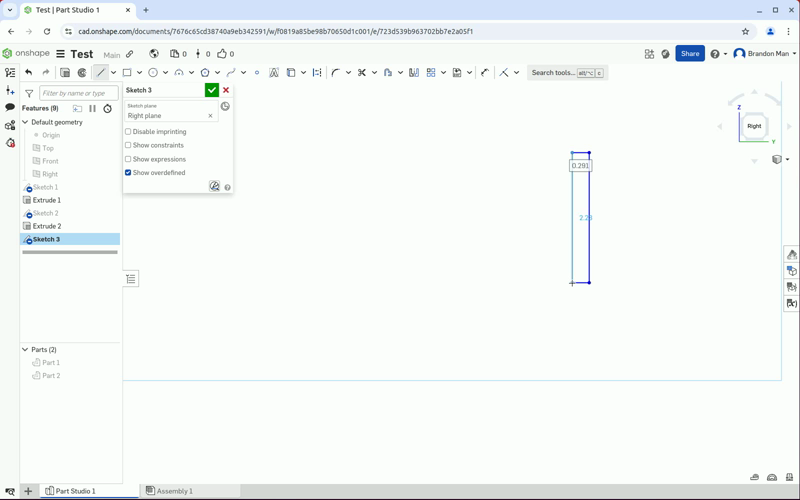
click(572, 282)
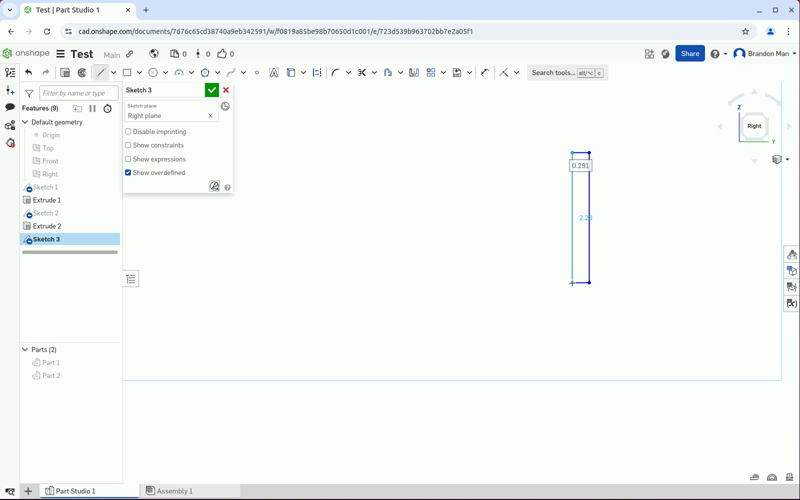
scroll(-6)
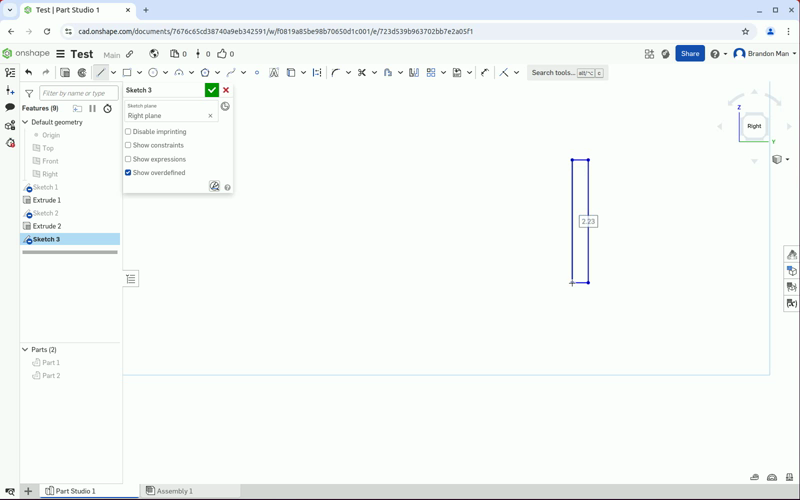
scroll(-6)
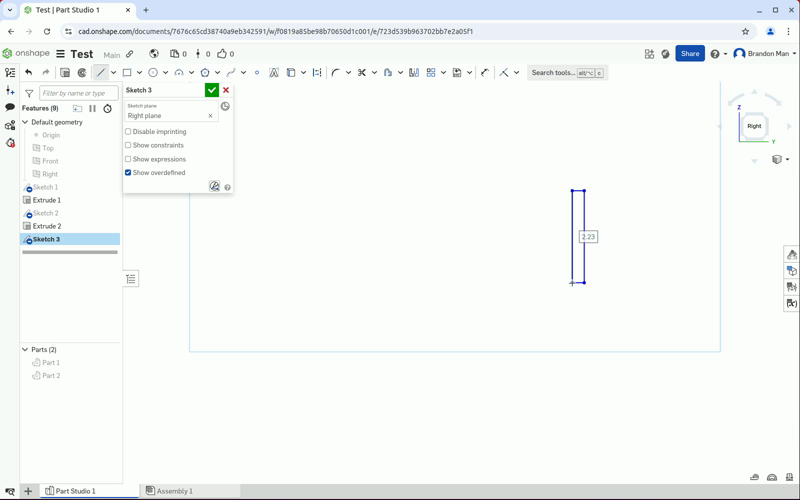
scroll(-6)
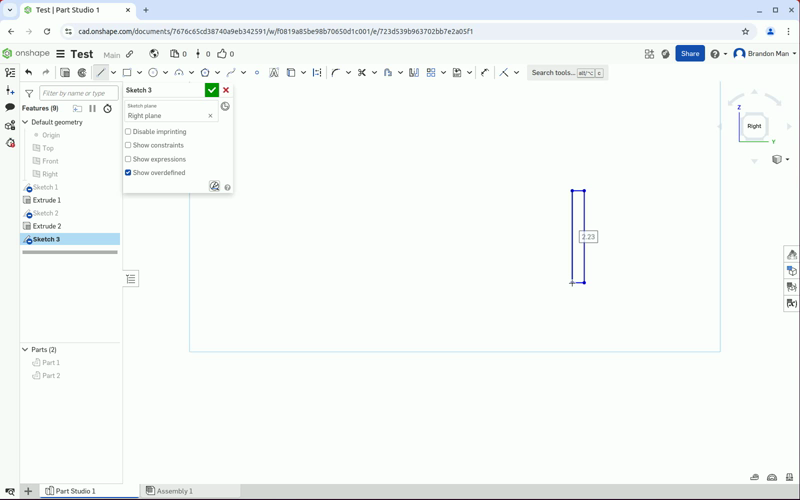
scroll(-6)
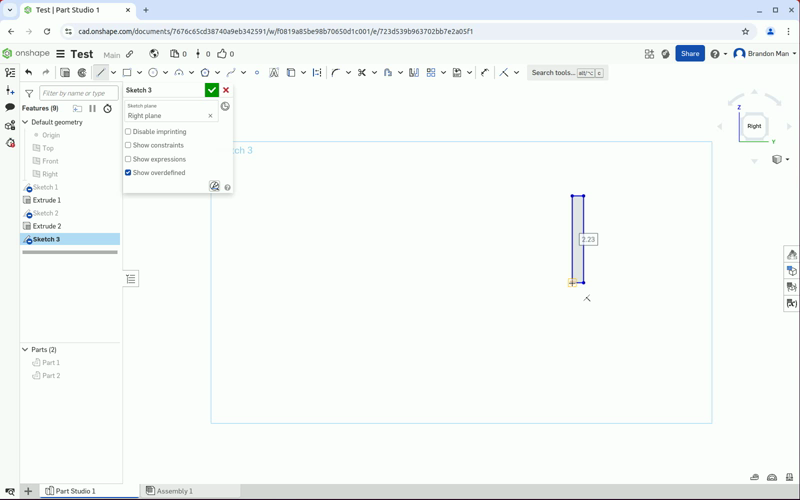
scroll(-6)
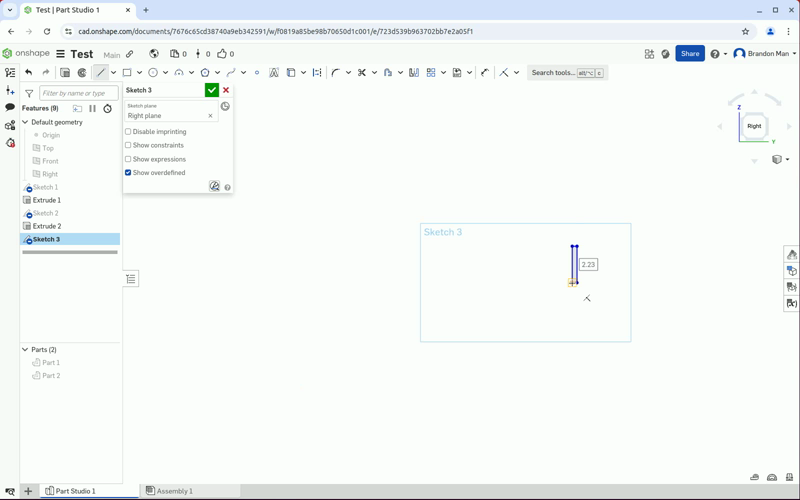
scroll(-6)
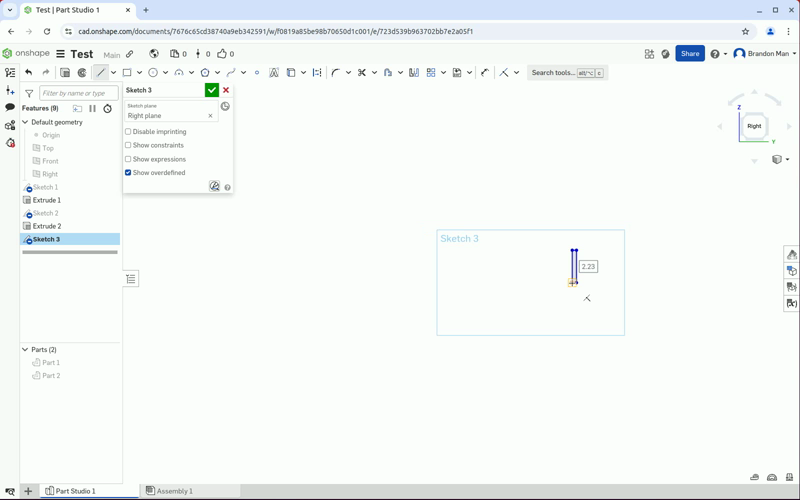
scroll(-6)
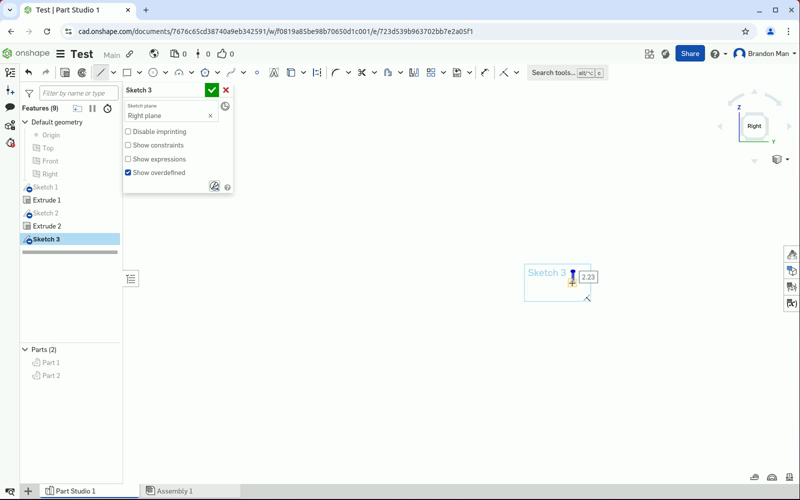
key(esc)
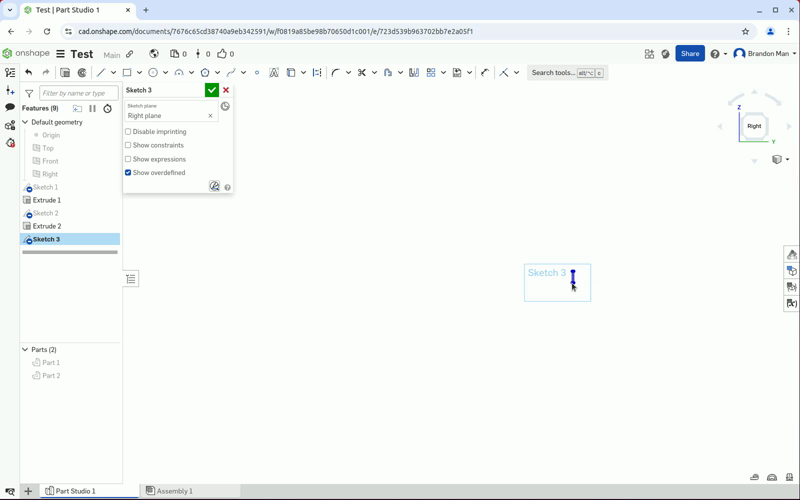
mouse_move(573, 279)
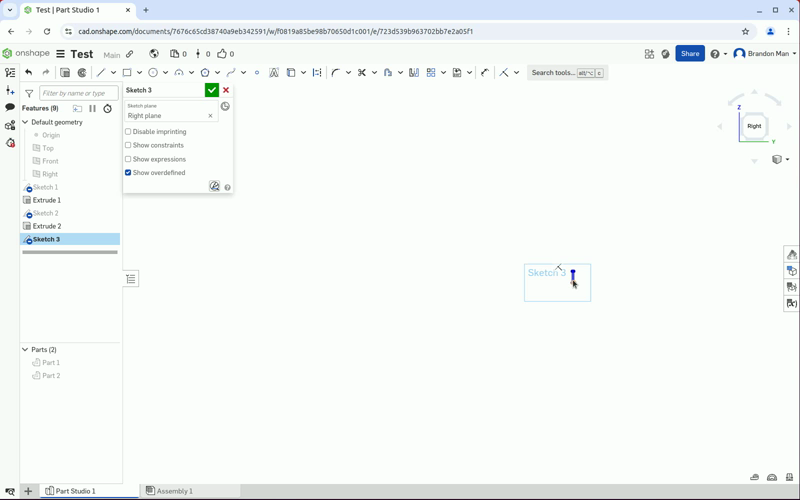
scroll(6)
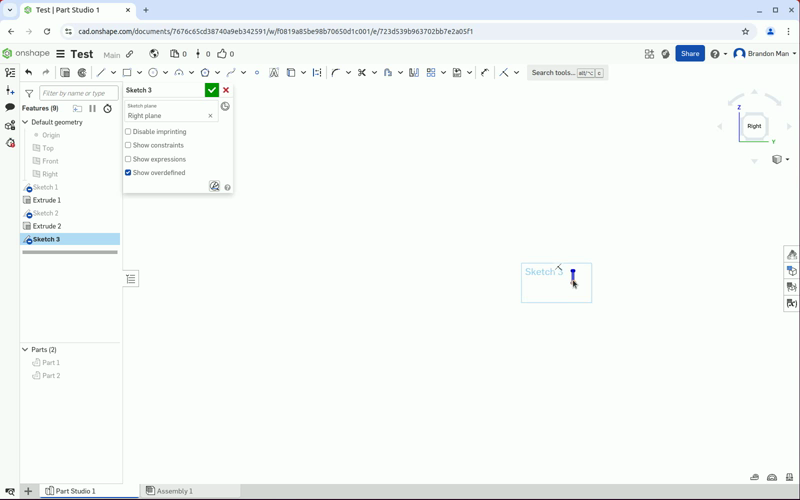
scroll(6)
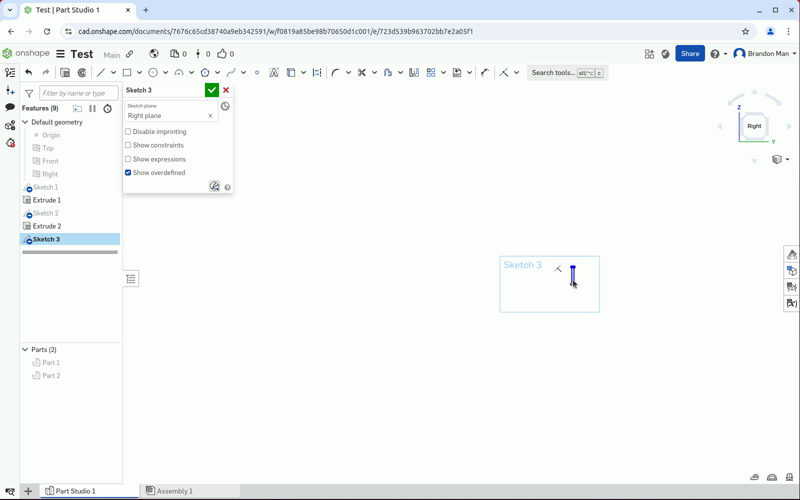
scroll(6)
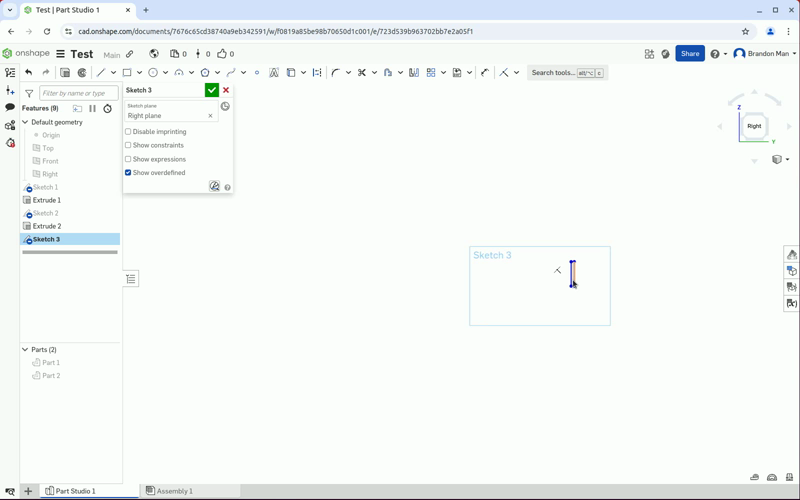
scroll(6)
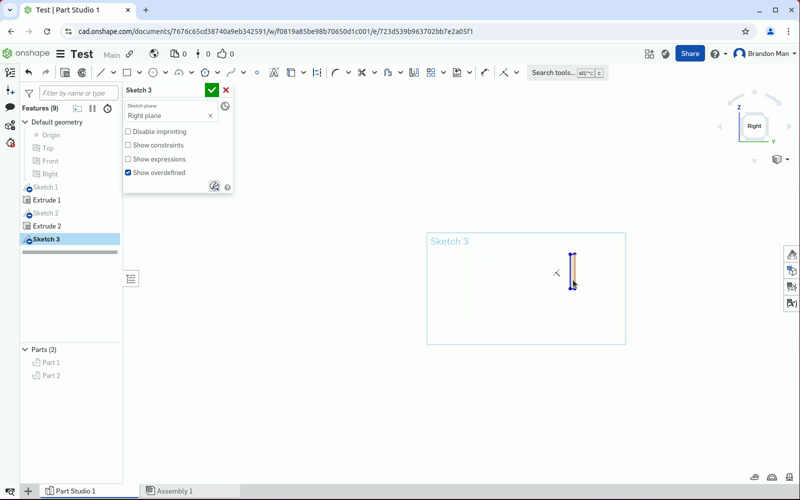
scroll(6)
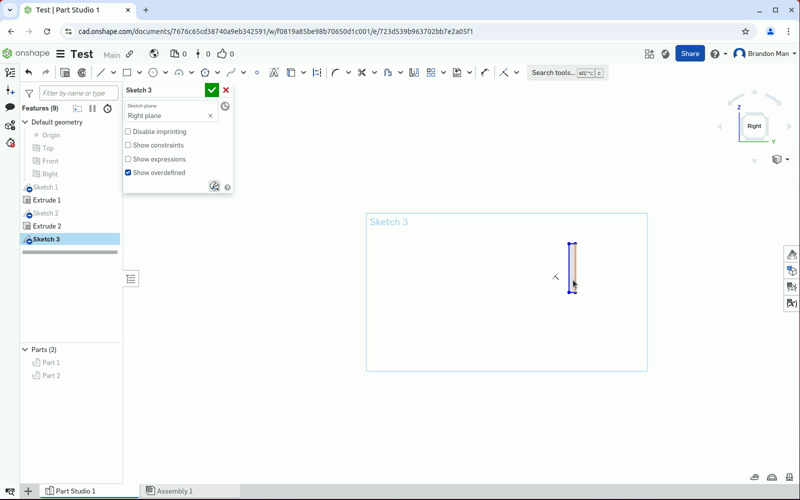
scroll(6)
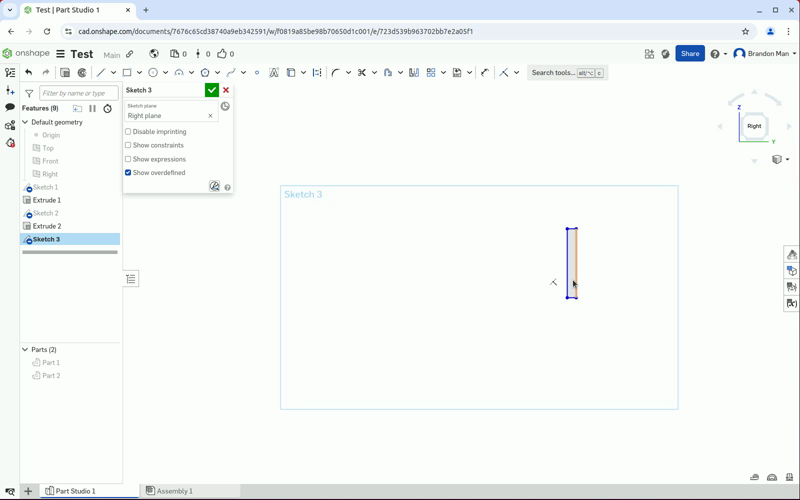
scroll(6)
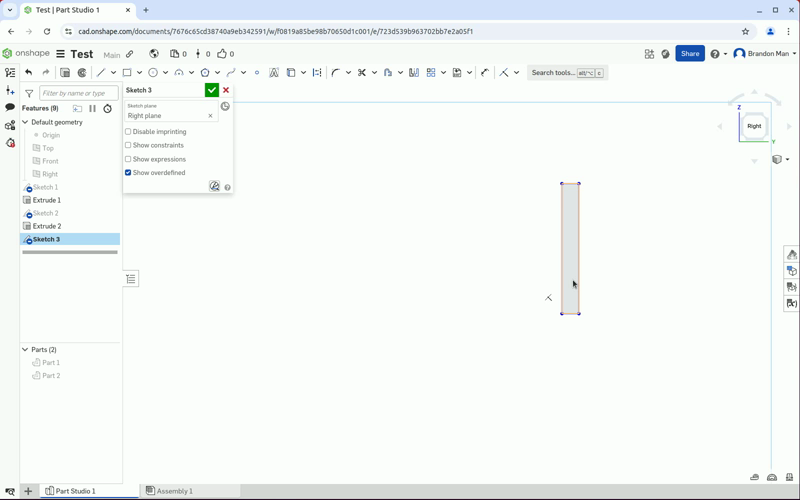
click(573, 279)
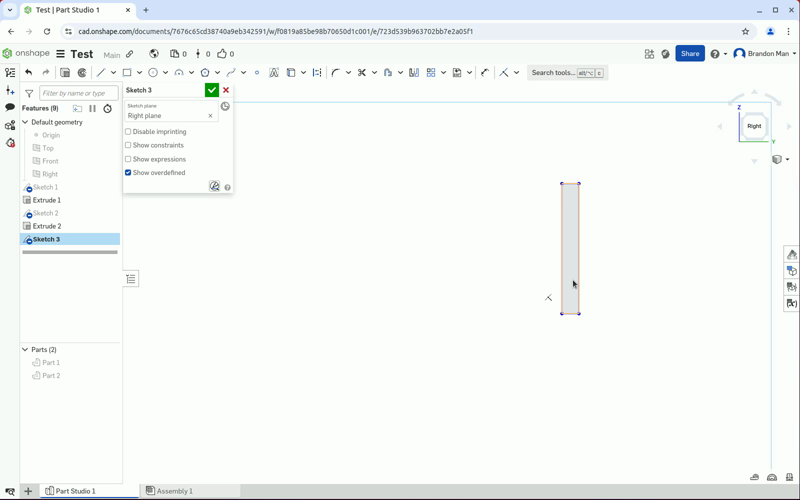
scroll(-6)
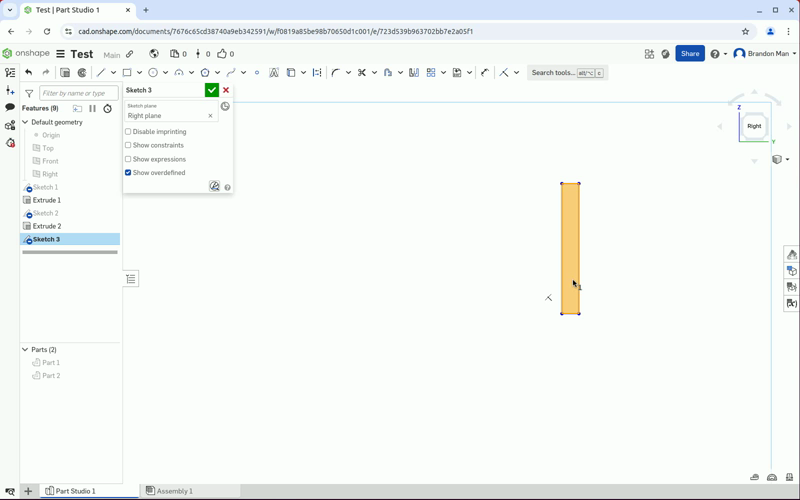
scroll(-6)
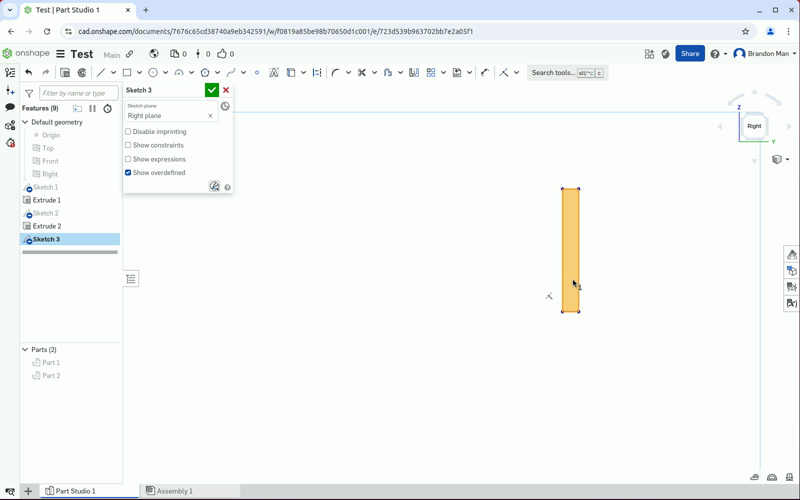
scroll(-6)
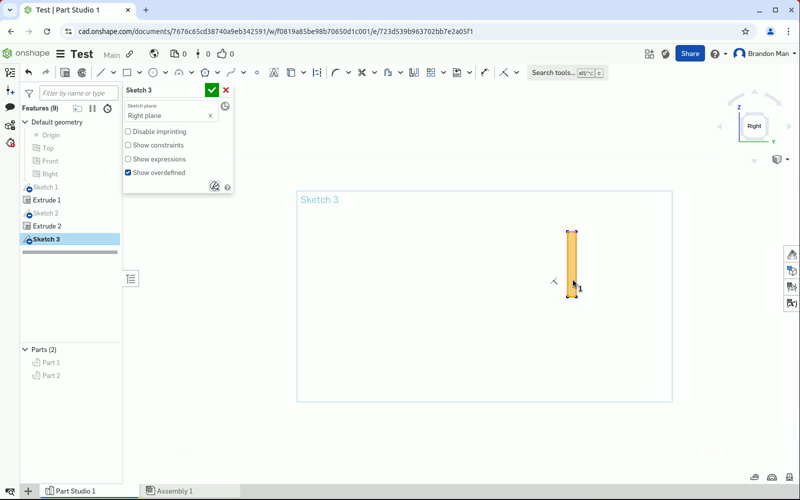
scroll(-6)
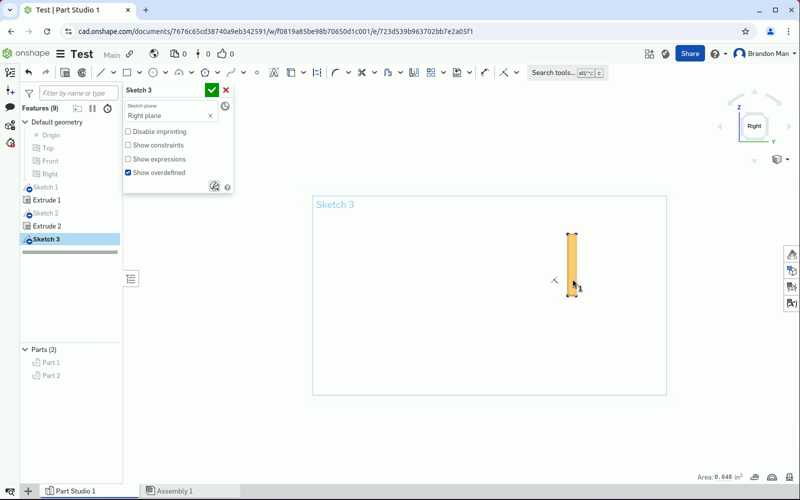
scroll(-6)
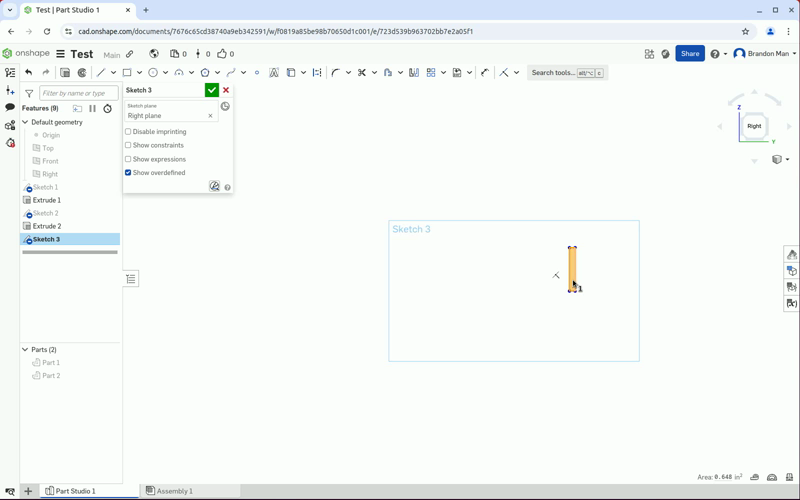
scroll(-6)
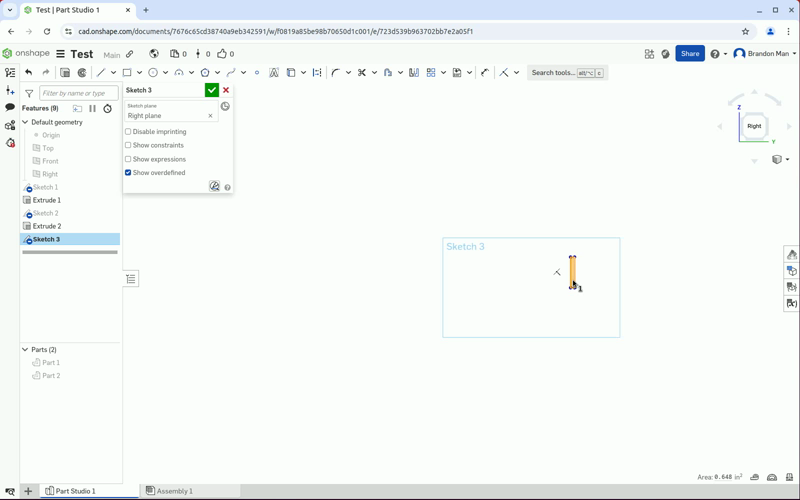
scroll(-6)
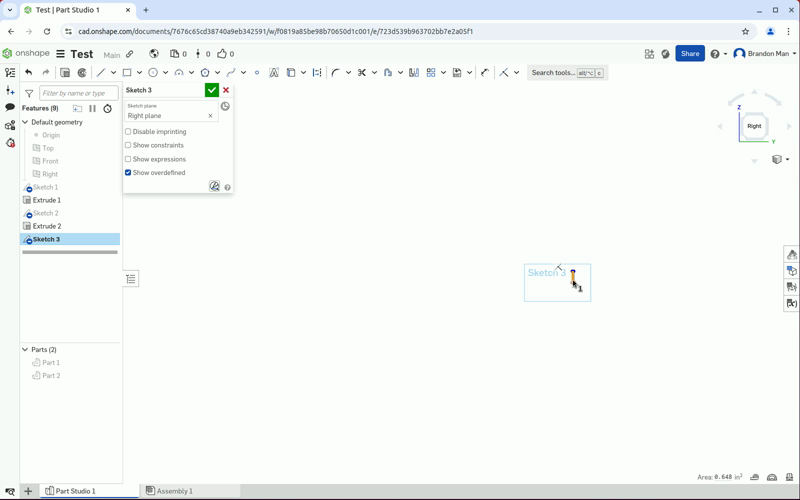
mouse_move(73, 352)
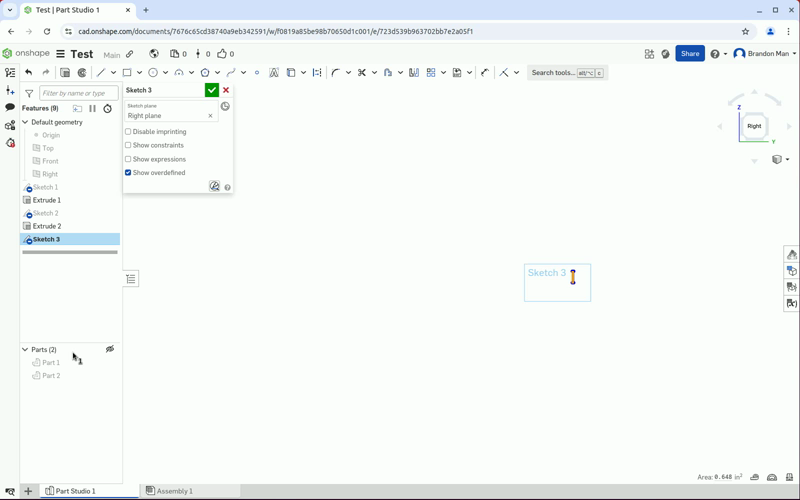
key(shift+y)
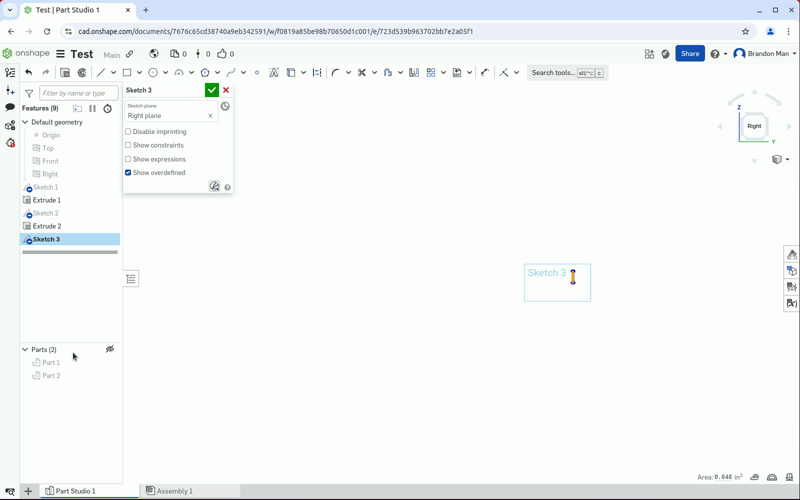
key(shift+e)
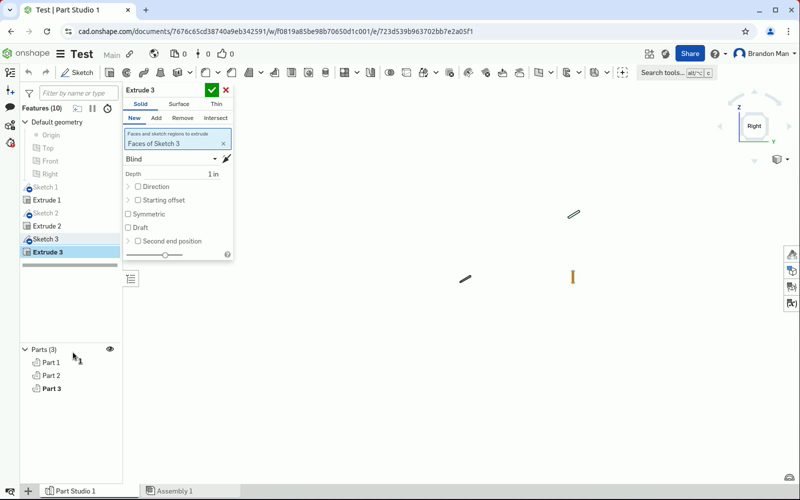
mouse_move(143, 106)
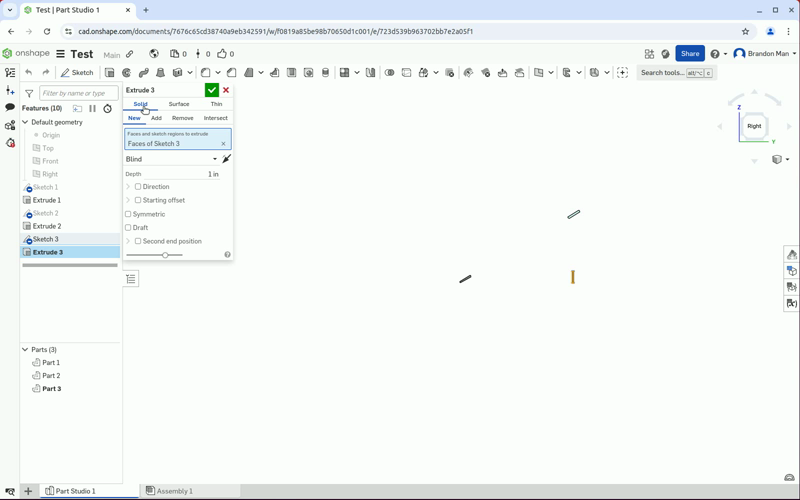
click(143, 106)
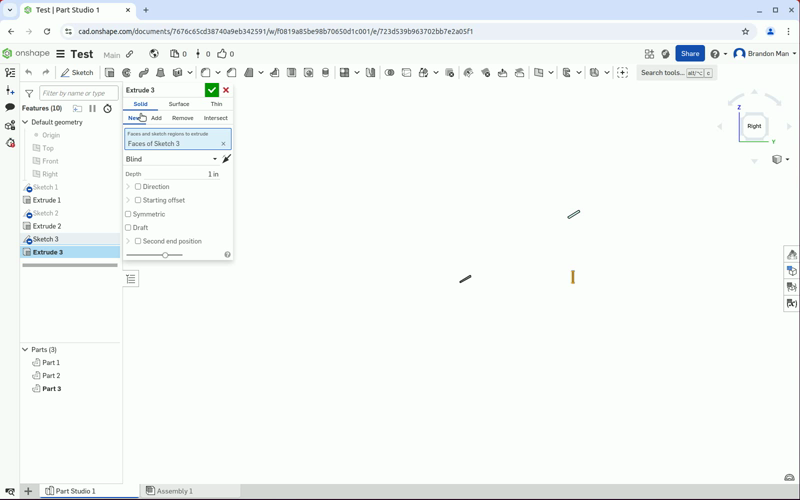
mouse_move(137, 120)
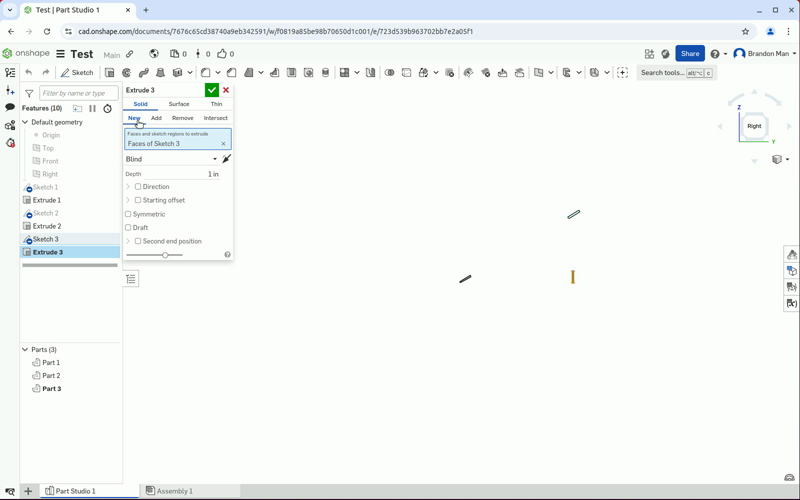
click(137, 120)
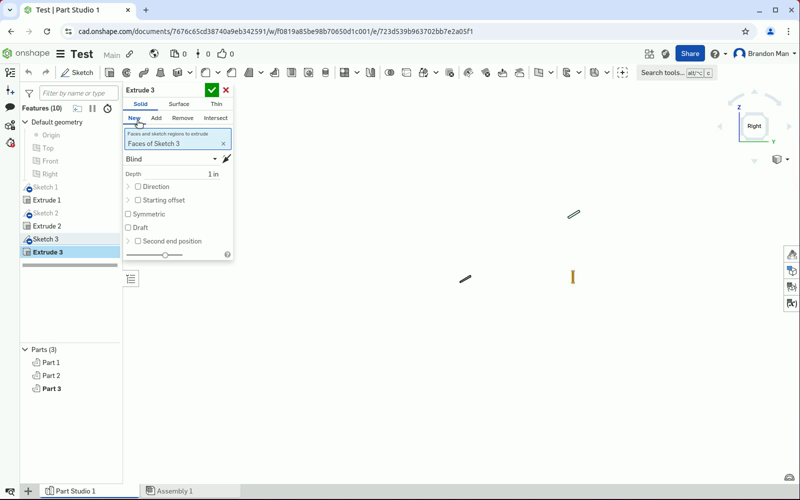
key(tab, 4)
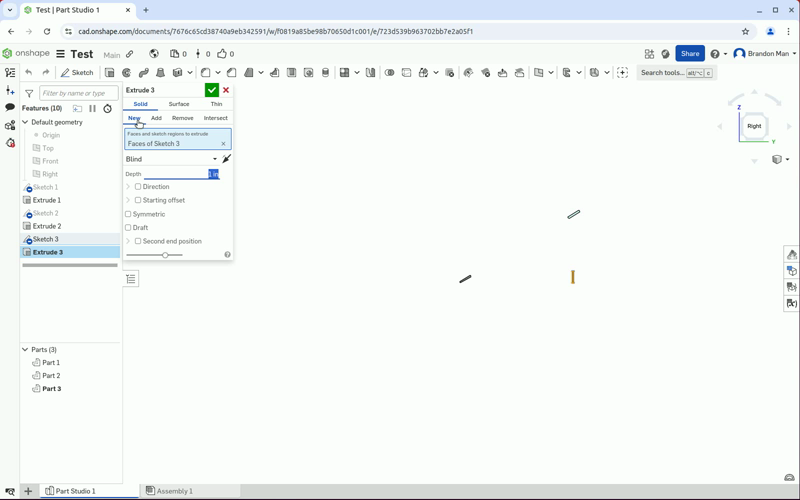
text(1.204)
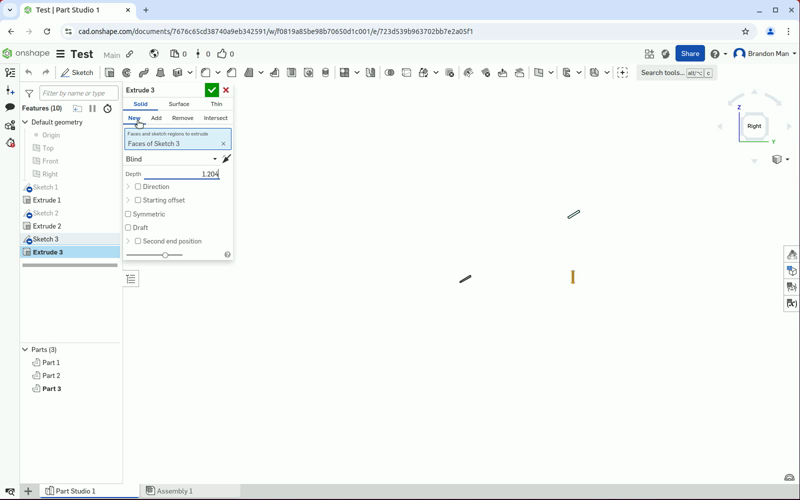
key(enter)
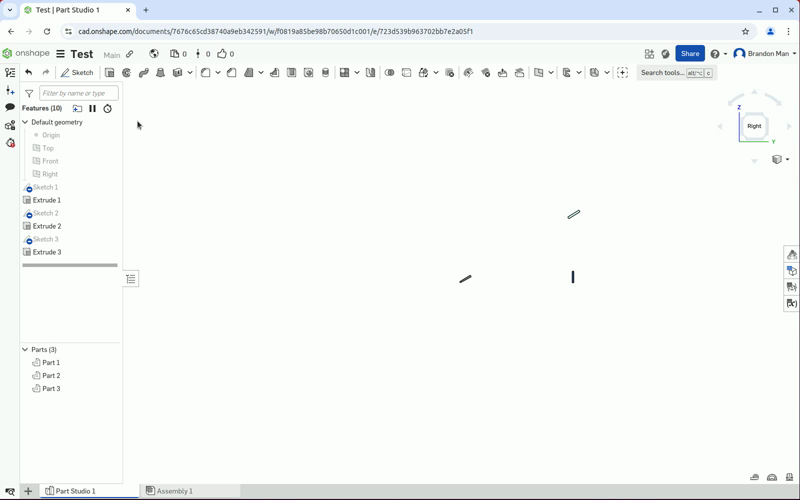
key(shift+h)
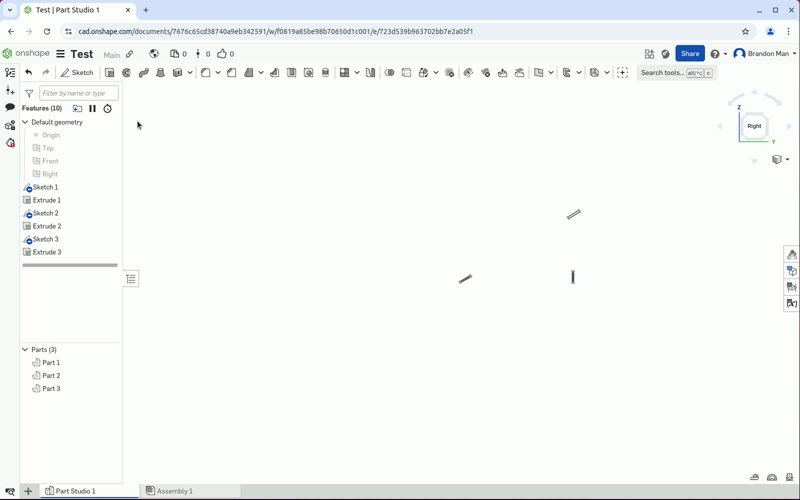
key(shift+h)
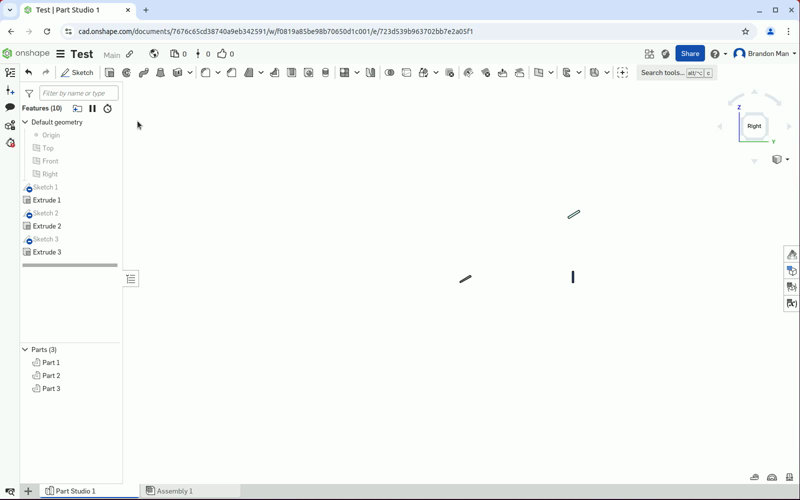
mouse_move(73, 189)
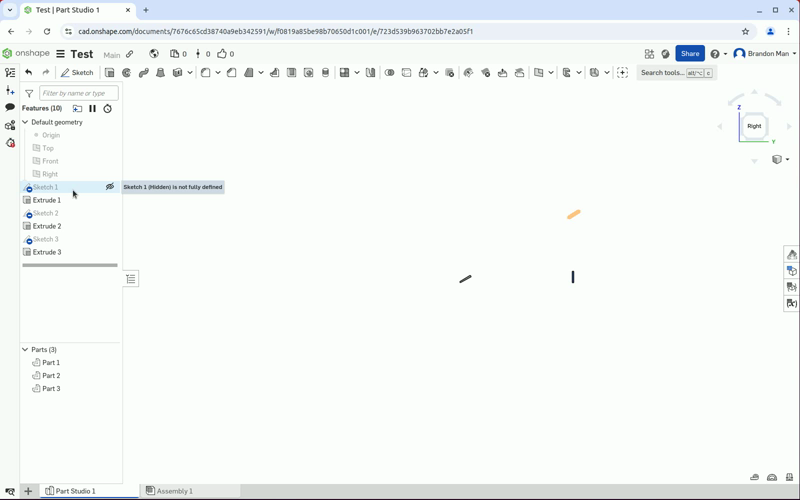
click(73, 189)
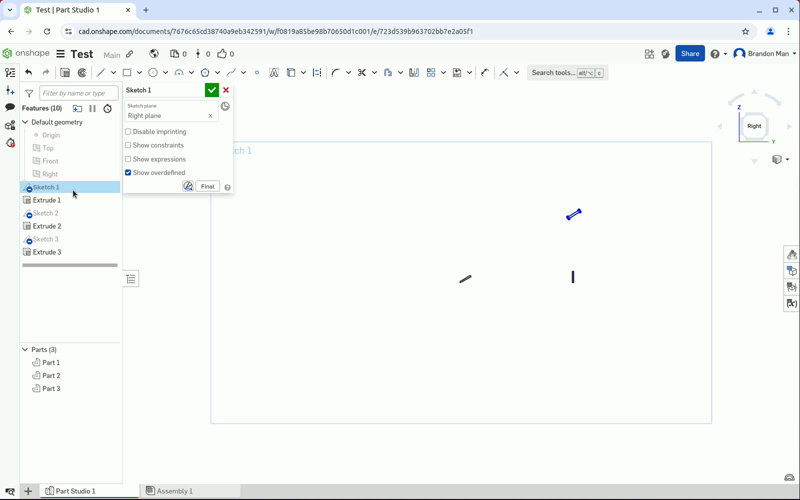
mouse_move(229, 92)
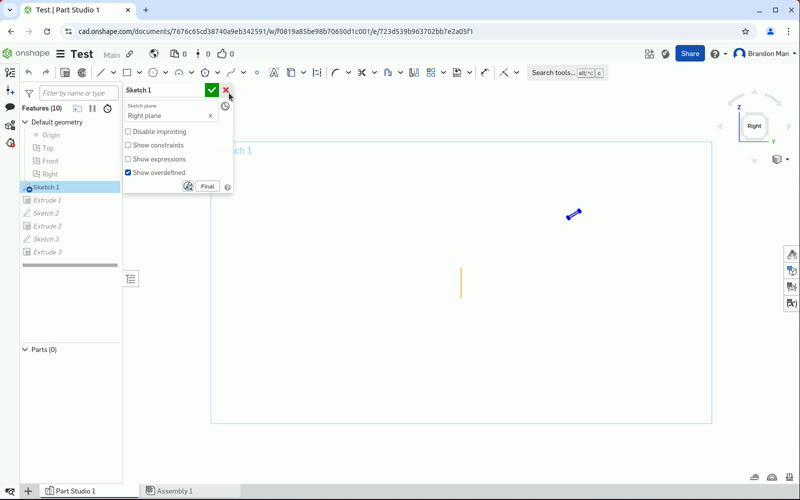
click(229, 92)
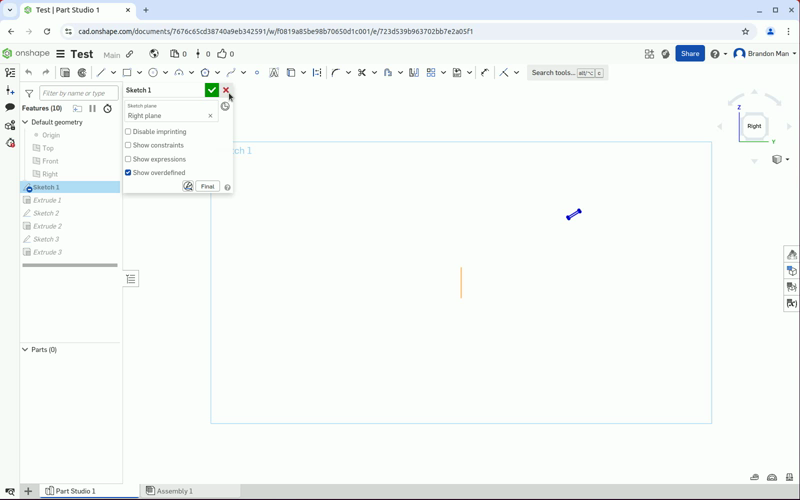
key(shift+s)
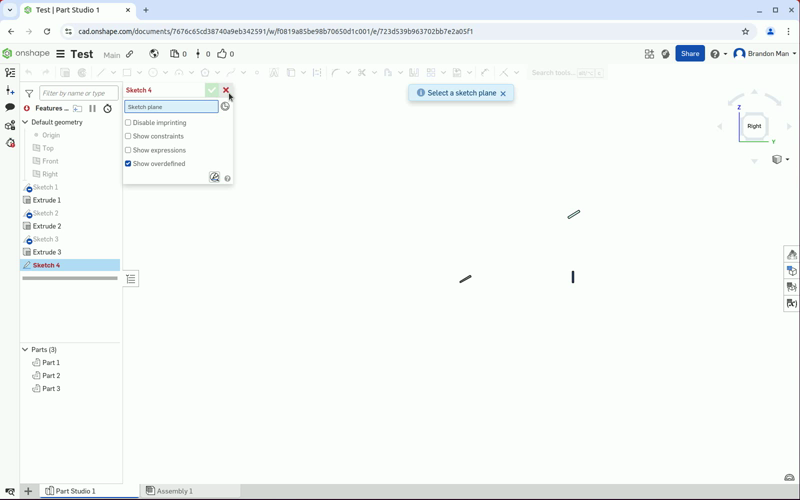
mouse_move(73, 176)
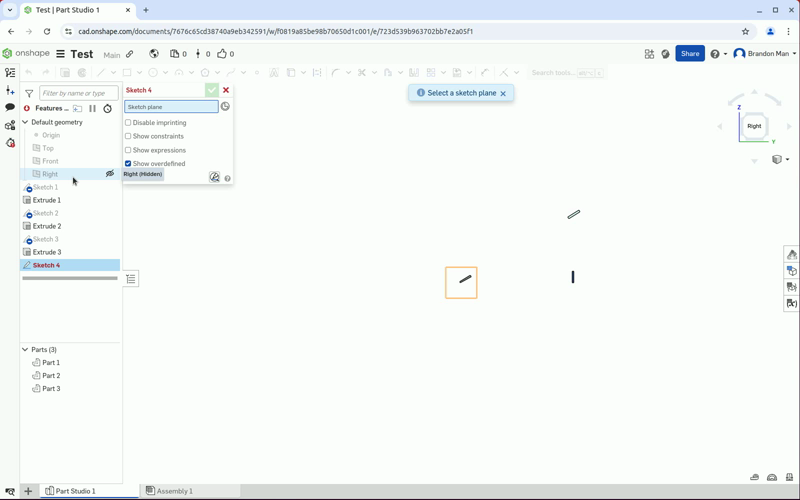
click(73, 176)
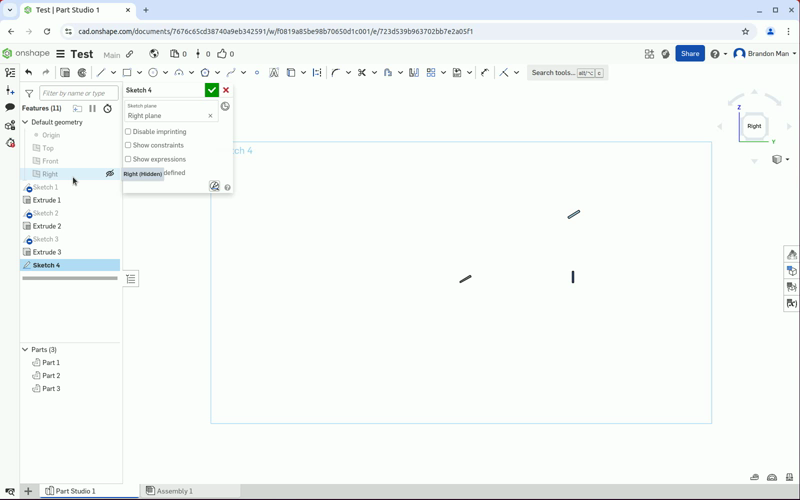
mouse_move(73, 352)
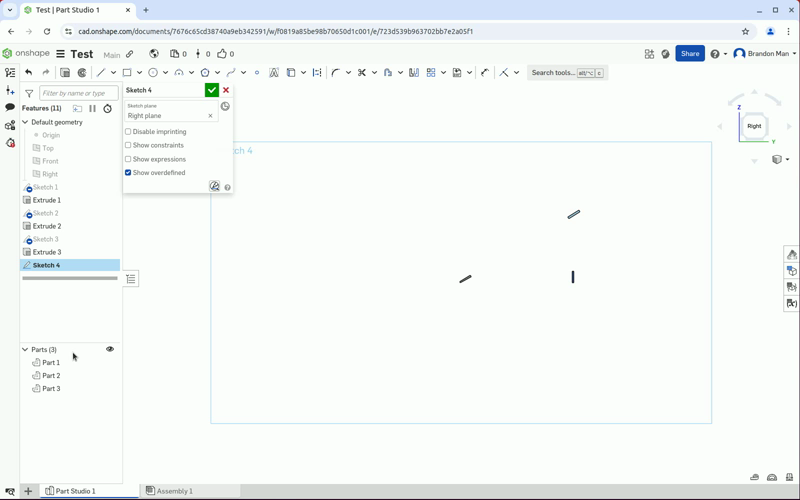
key(y)
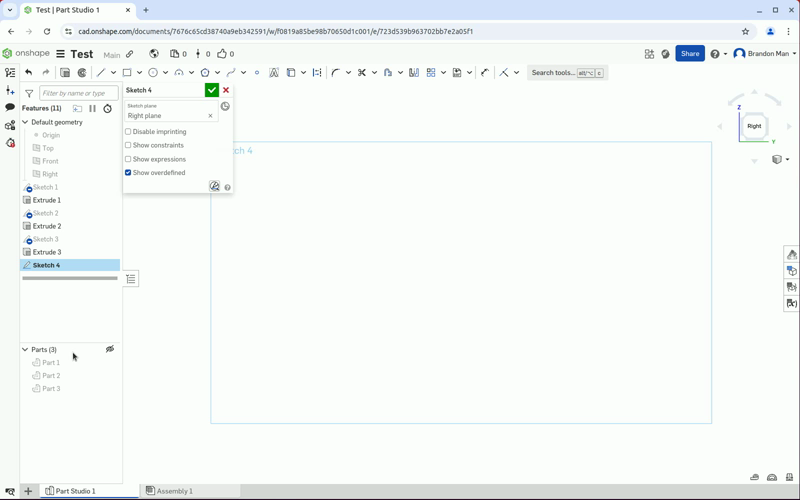
key(l)
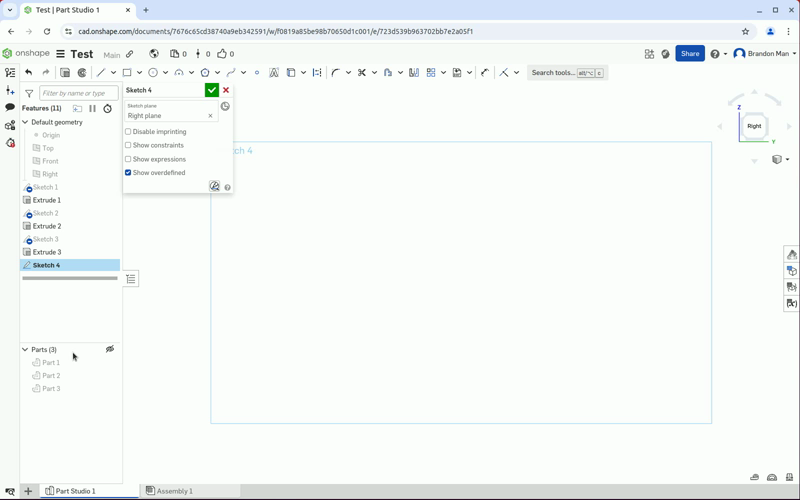
key_down(shift)
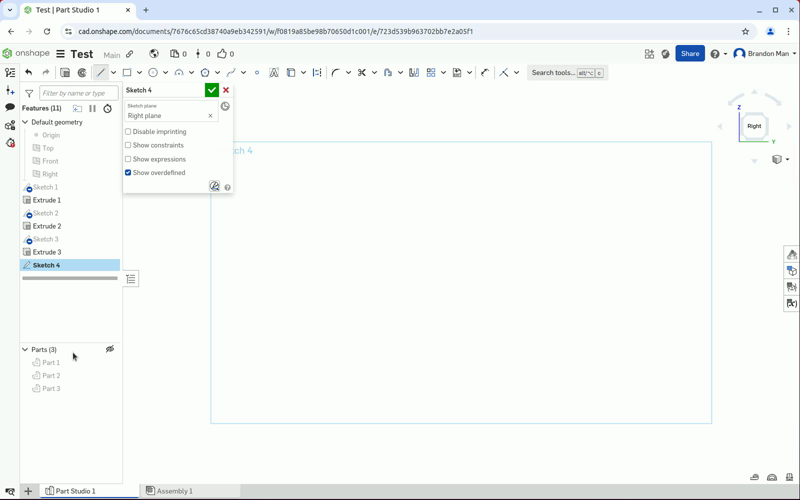
mouse_move(572, 227)
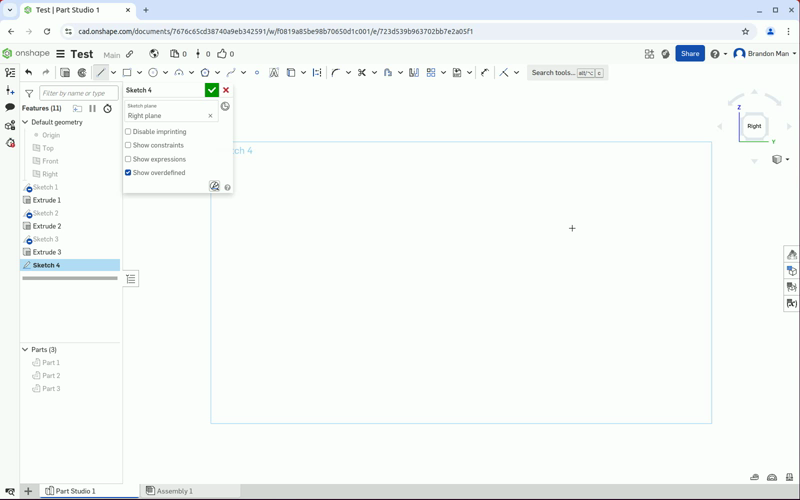
click(572, 227)
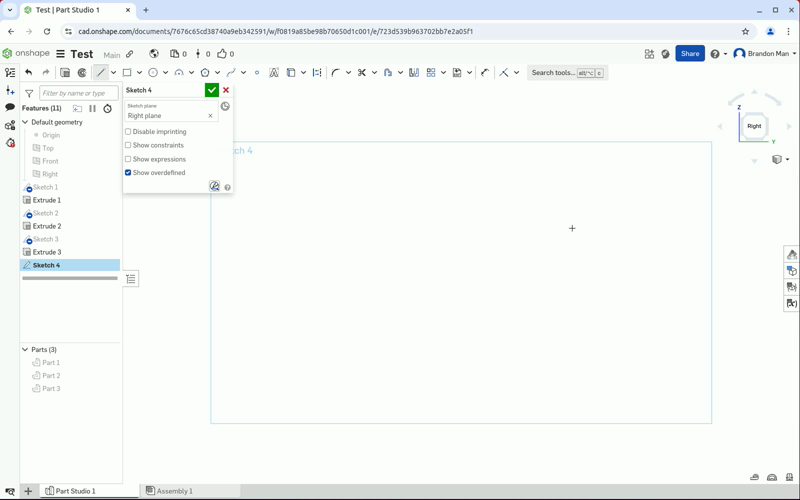
key_up(shift)
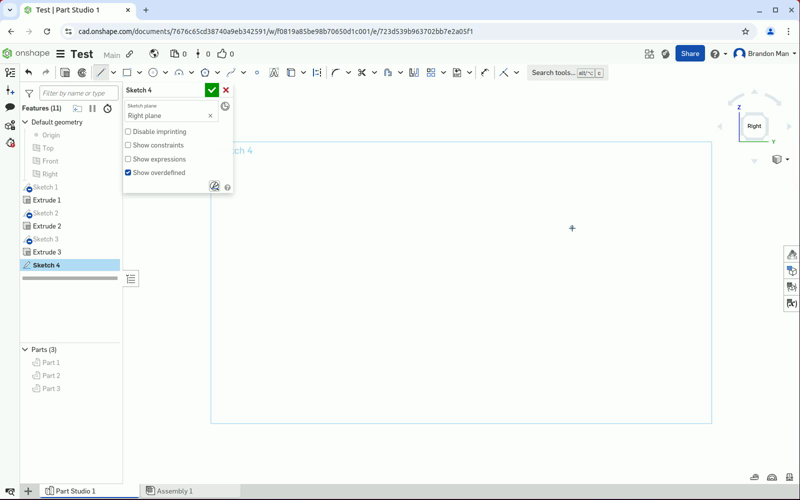
key_down(shift)
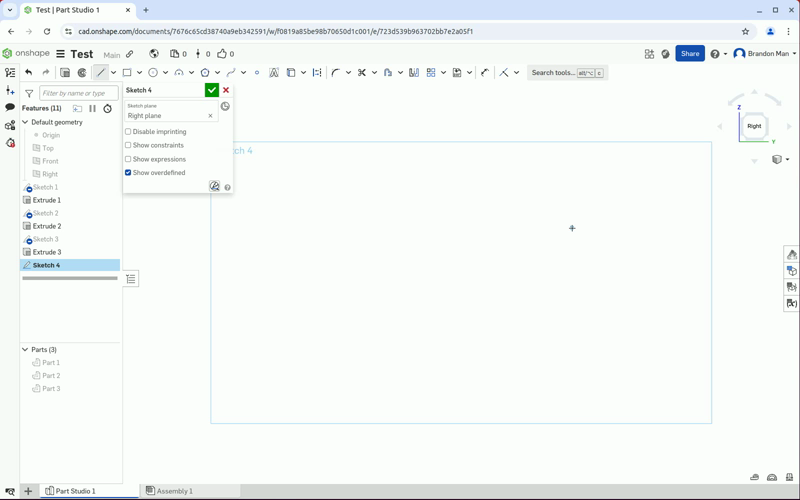
mouse_move(589, 227)
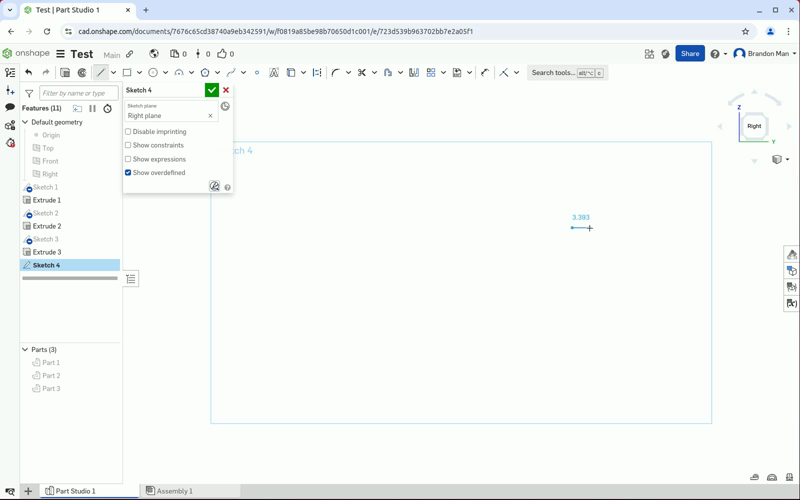
mouse_move(573, 227)
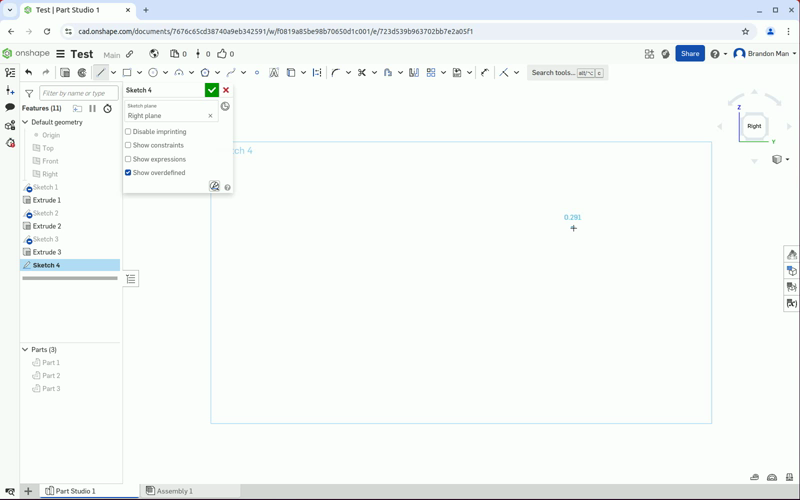
scroll(6)
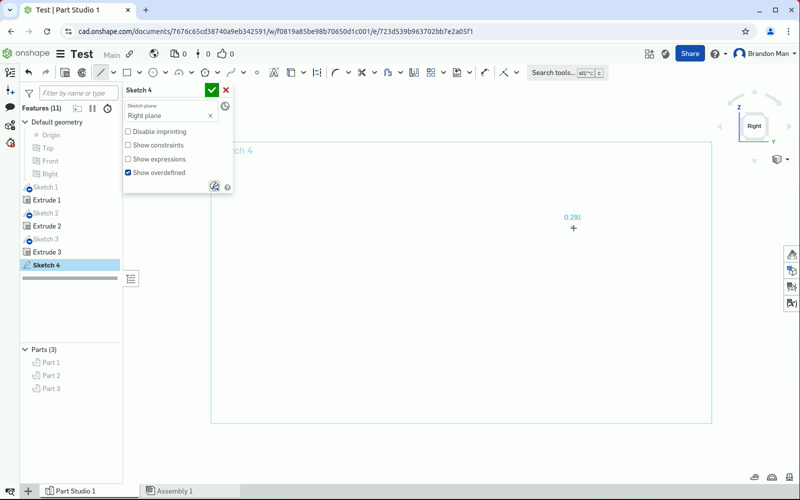
scroll(6)
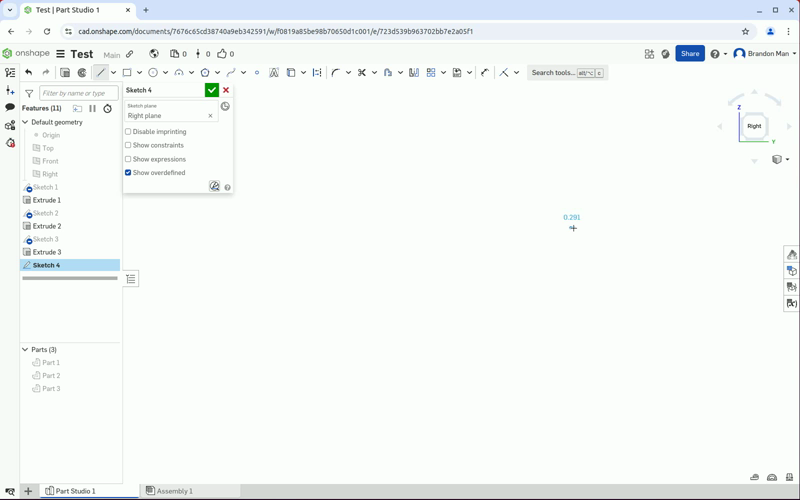
scroll(6)
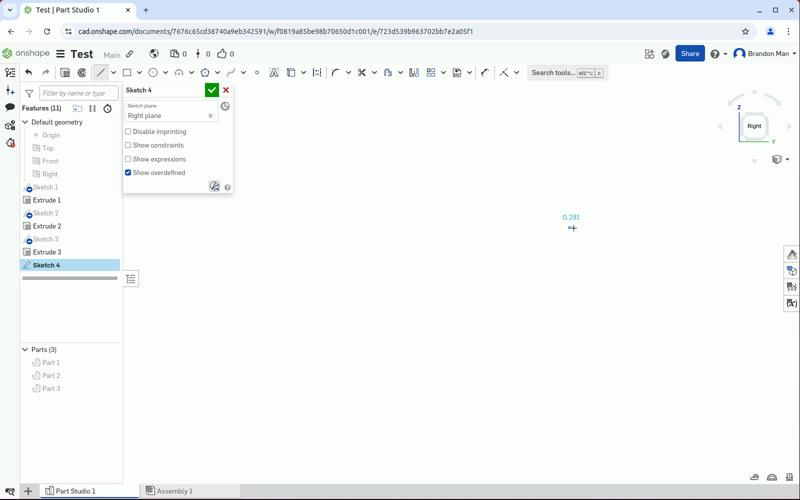
scroll(6)
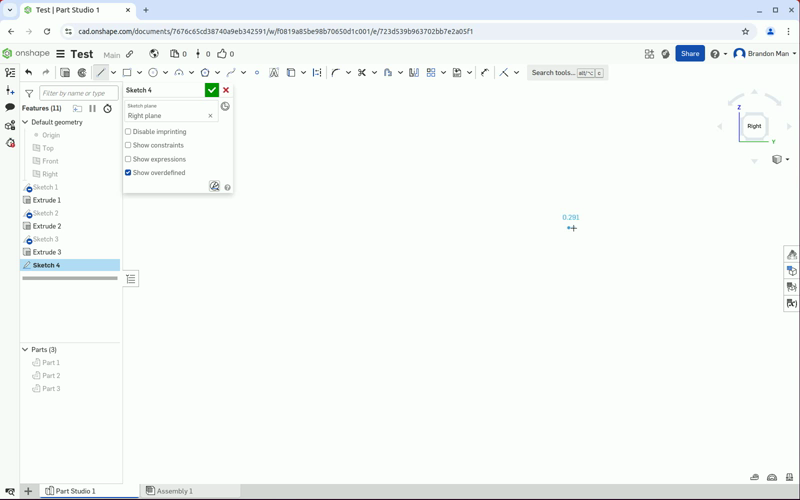
scroll(6)
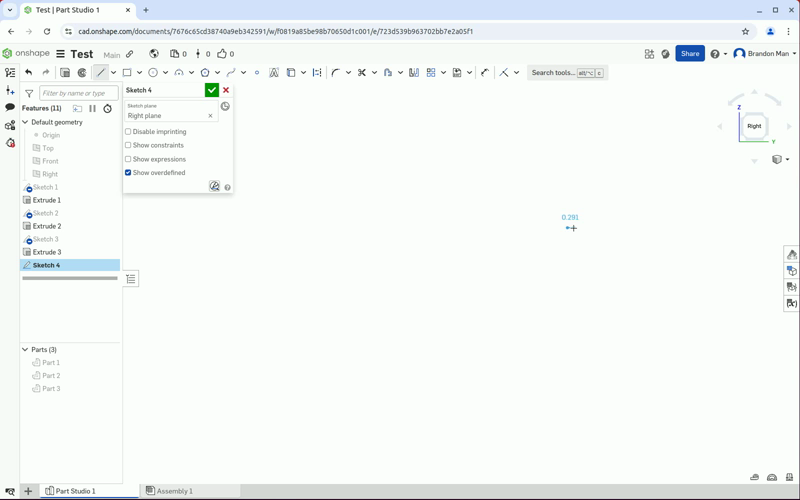
scroll(6)
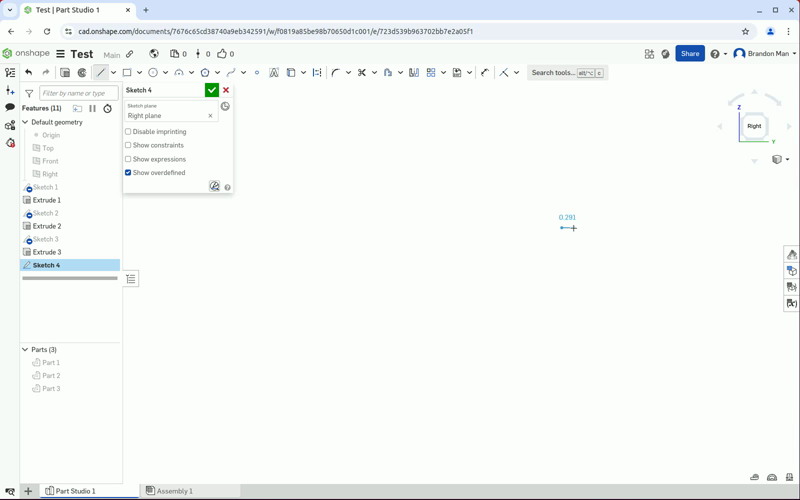
scroll(6)
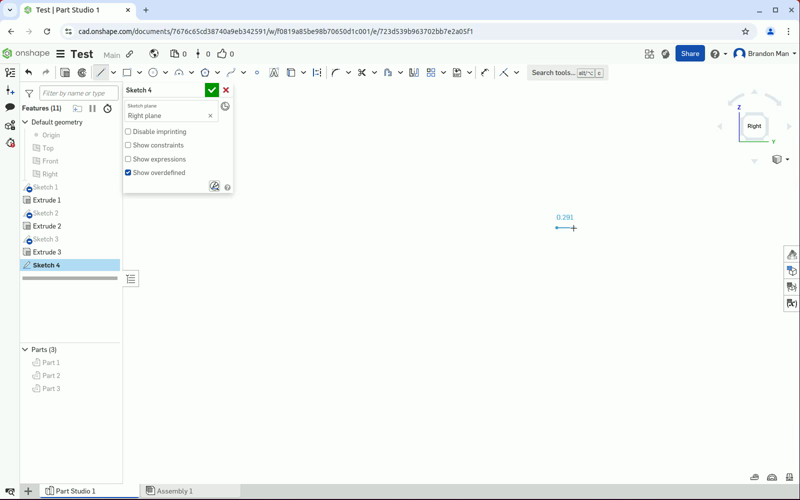
click(573, 227)
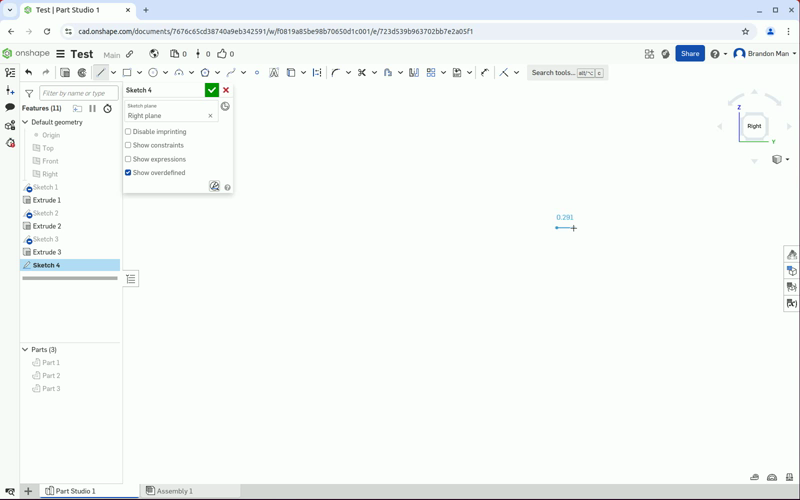
scroll(-6)
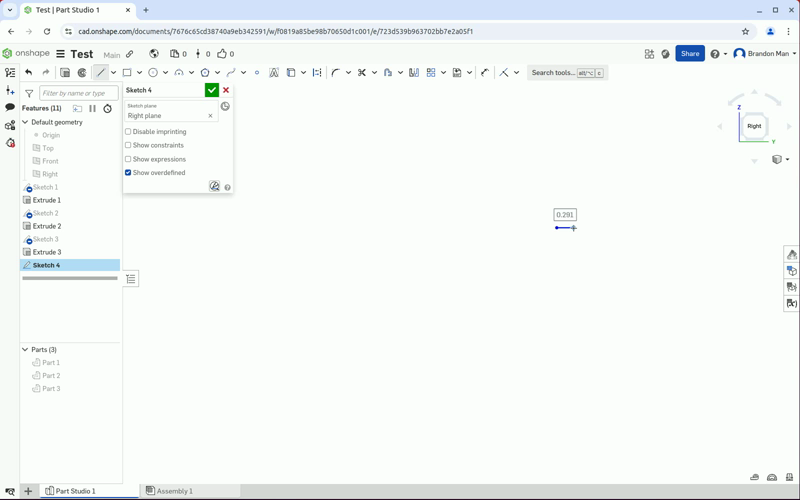
scroll(-6)
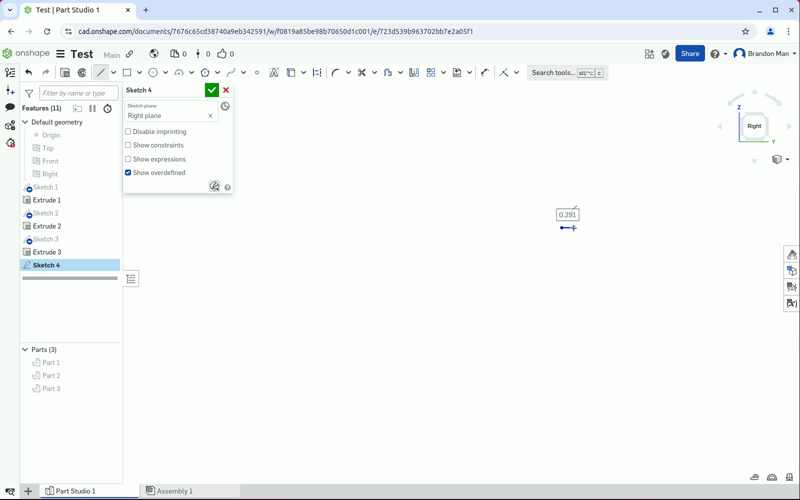
scroll(-6)
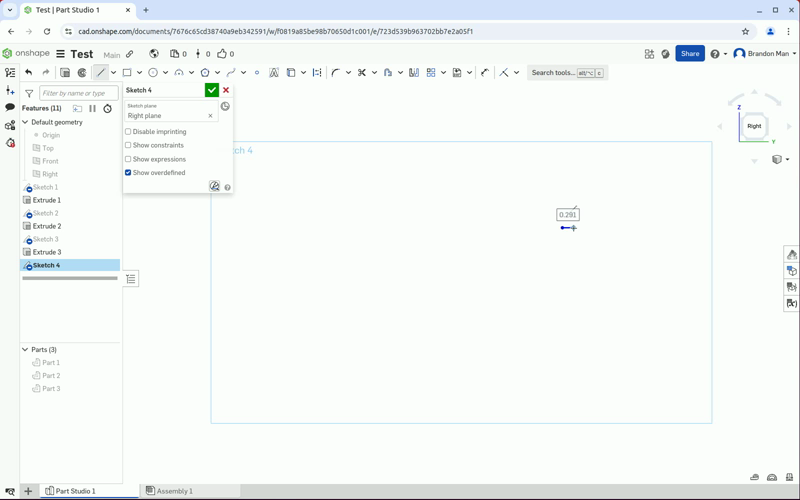
scroll(-6)
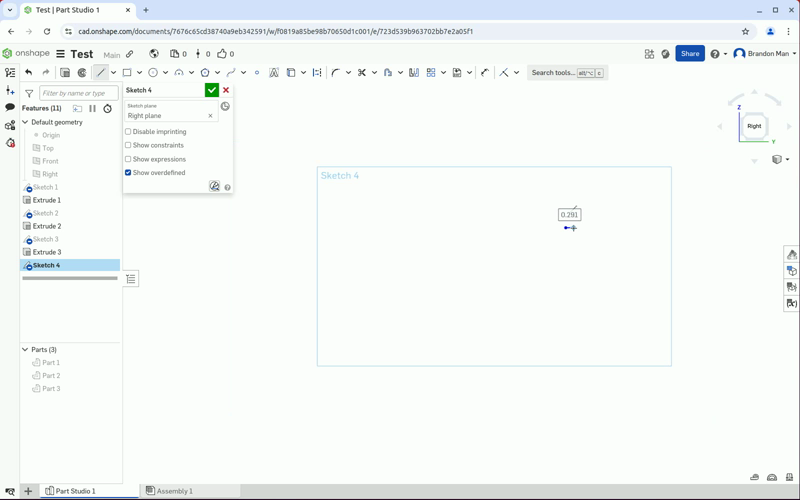
scroll(-6)
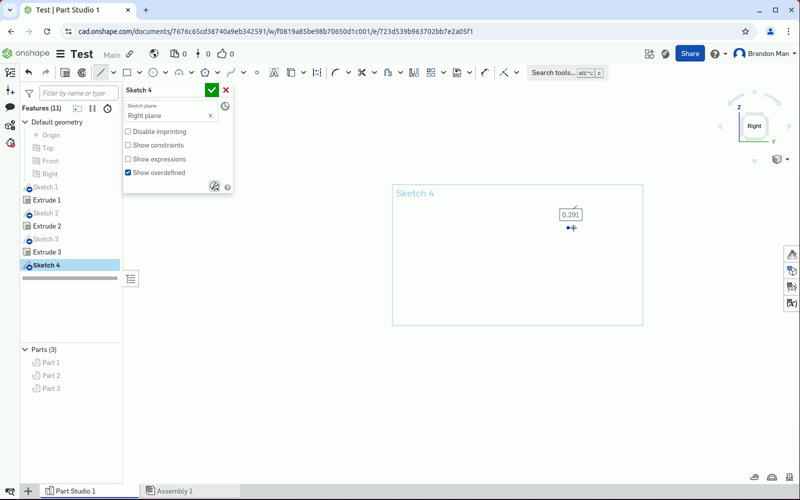
scroll(-6)
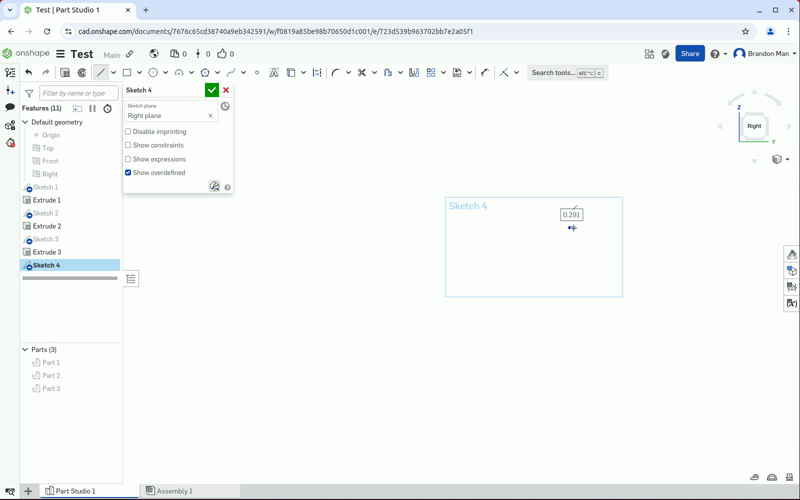
scroll(-6)
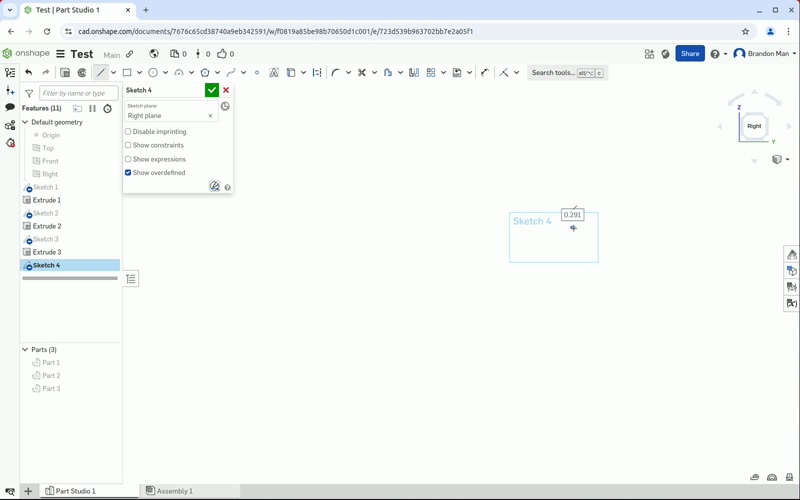
key_up(shift)
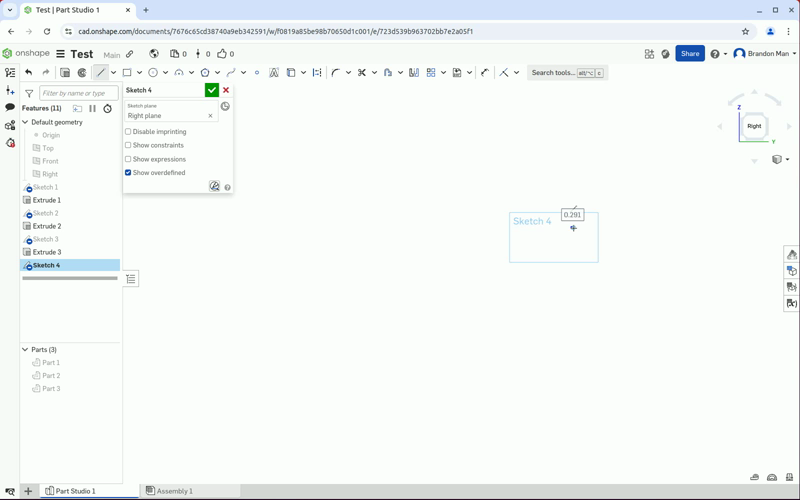
key_down(shift)
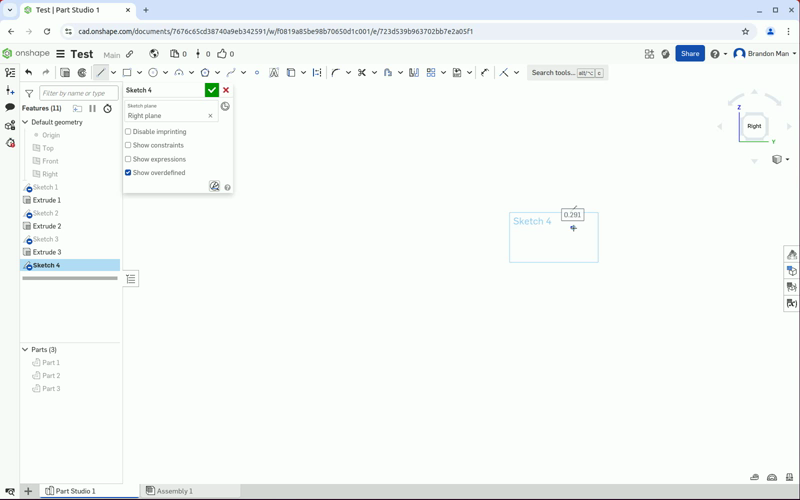
mouse_move(589, 227)
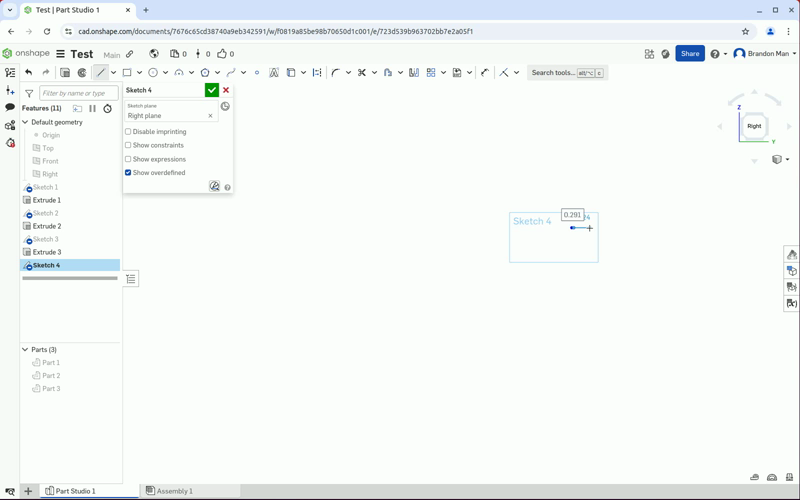
mouse_move(573, 216)
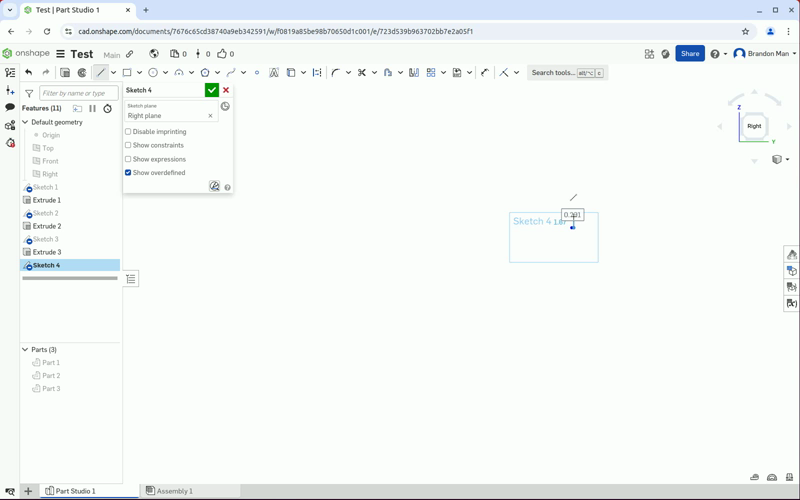
click(573, 216)
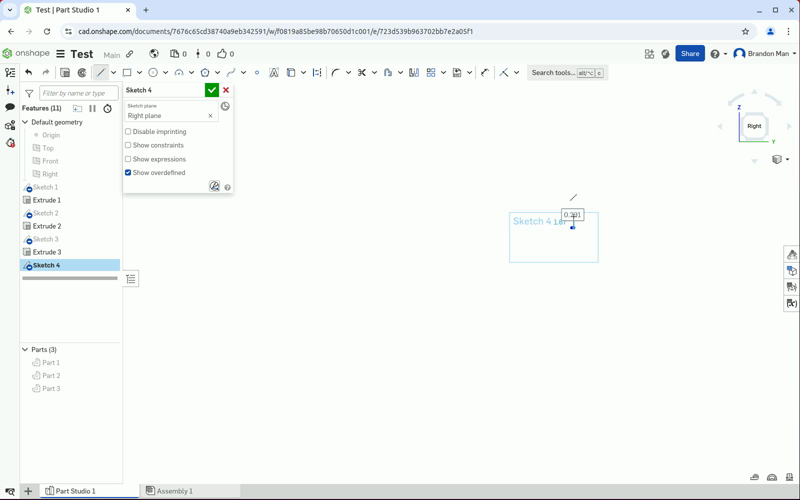
key_up(shift)
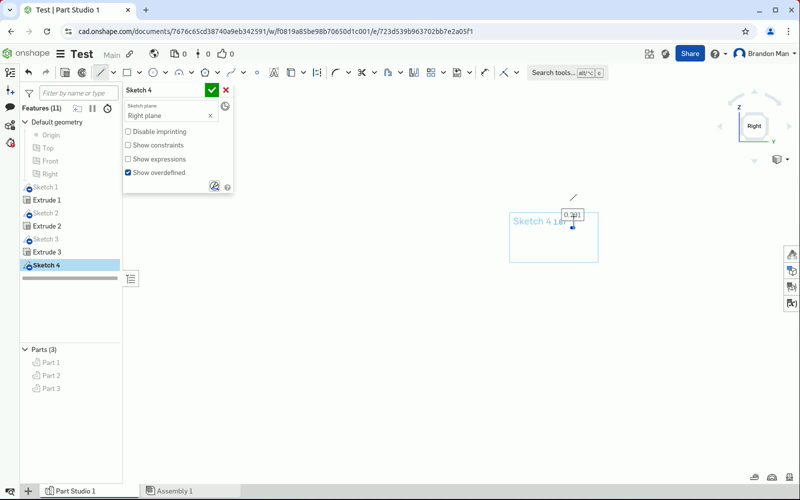
key_down(shift)
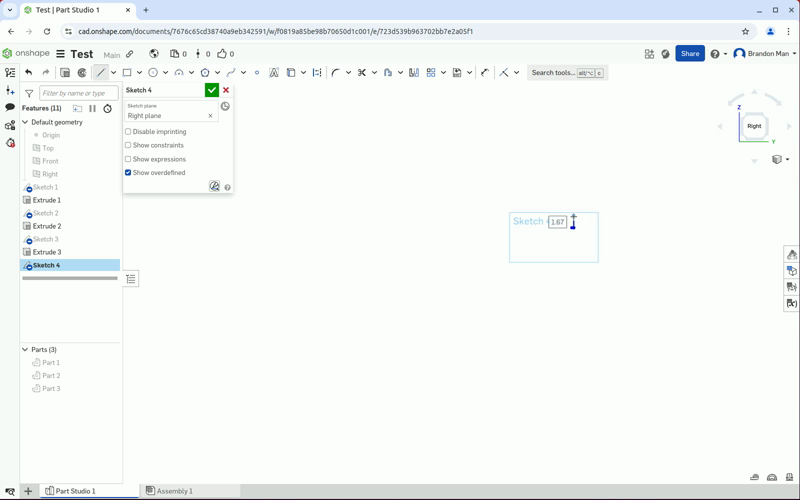
mouse_move(589, 216)
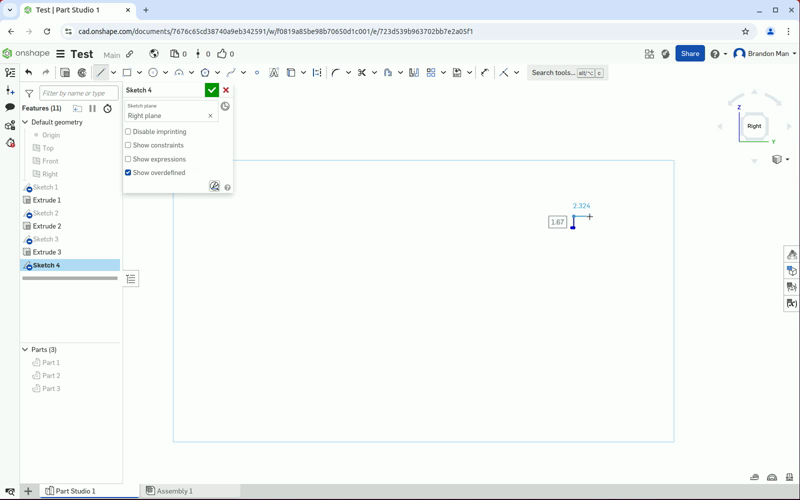
mouse_move(572, 216)
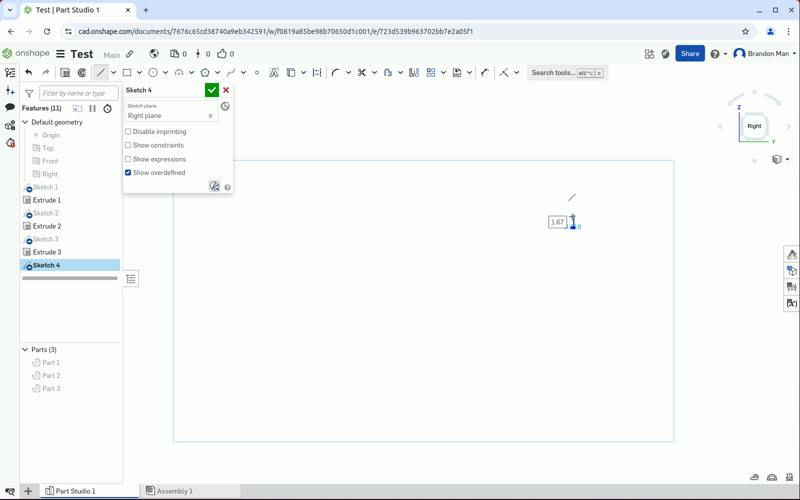
scroll(6)
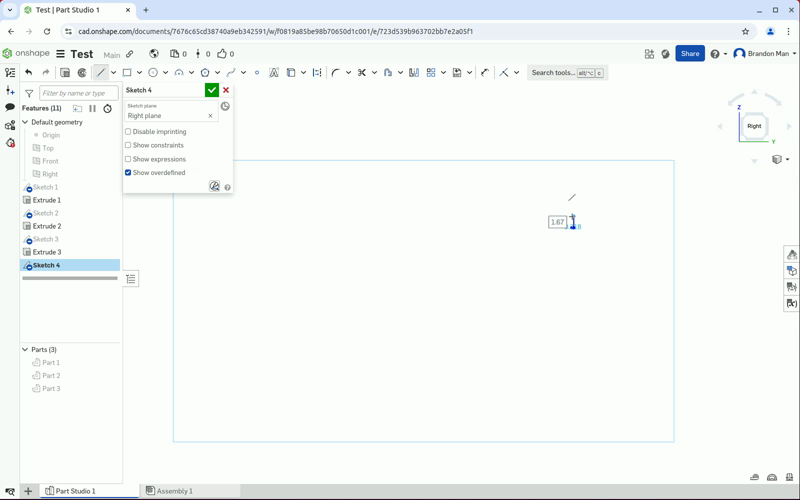
scroll(6)
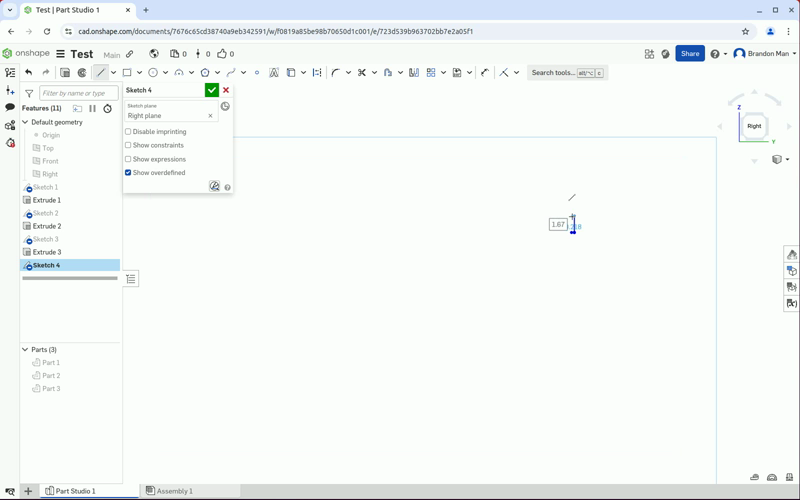
scroll(6)
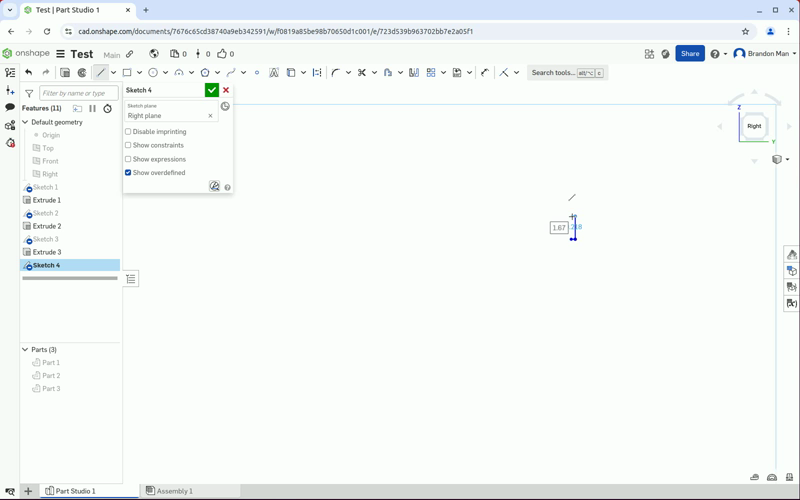
scroll(6)
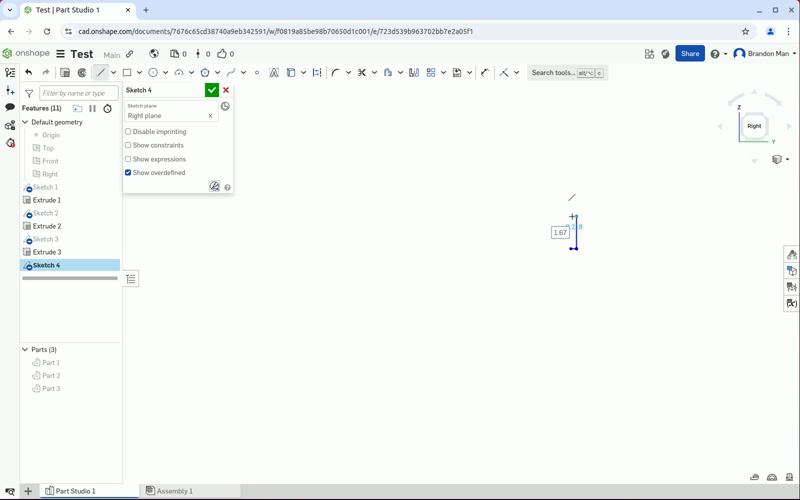
scroll(6)
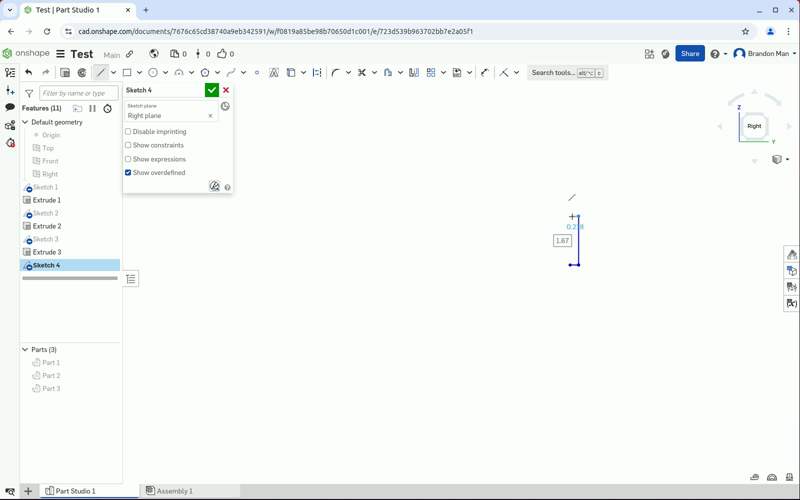
scroll(6)
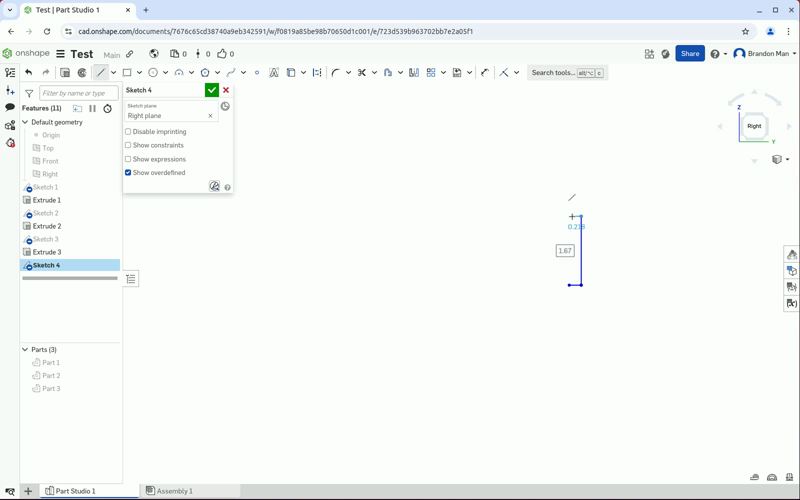
scroll(6)
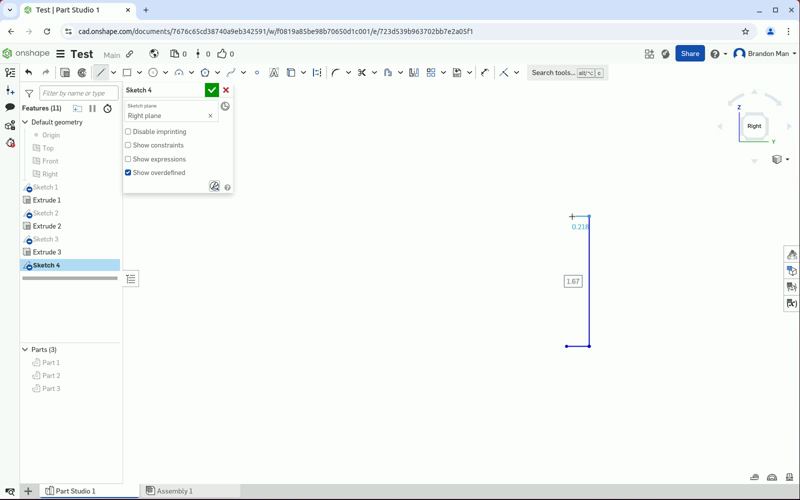
click(572, 216)
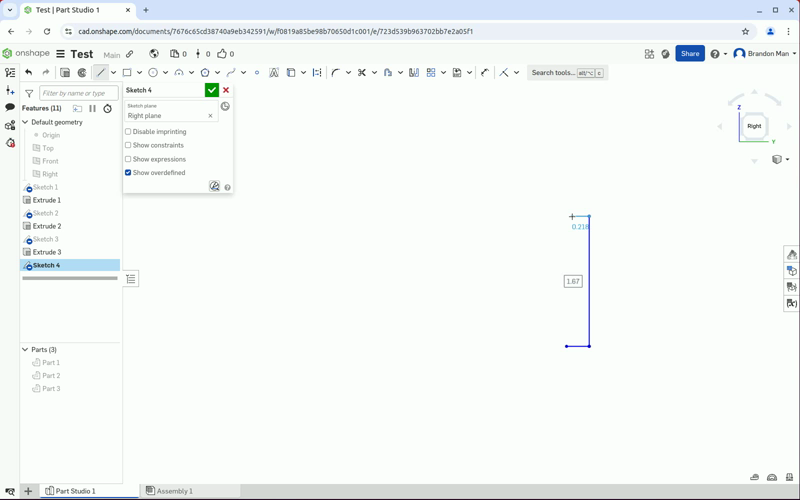
scroll(-6)
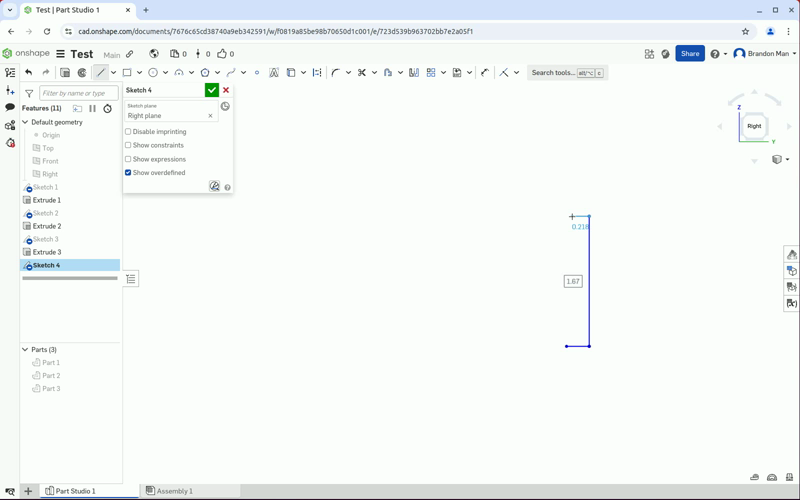
scroll(-6)
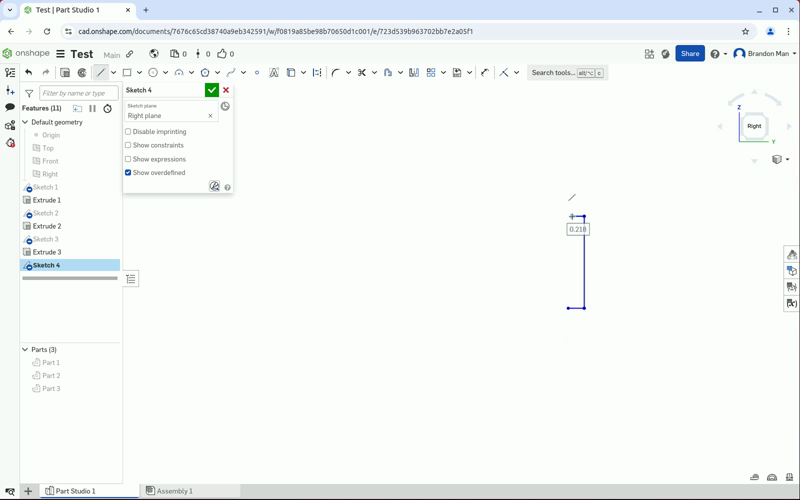
scroll(-6)
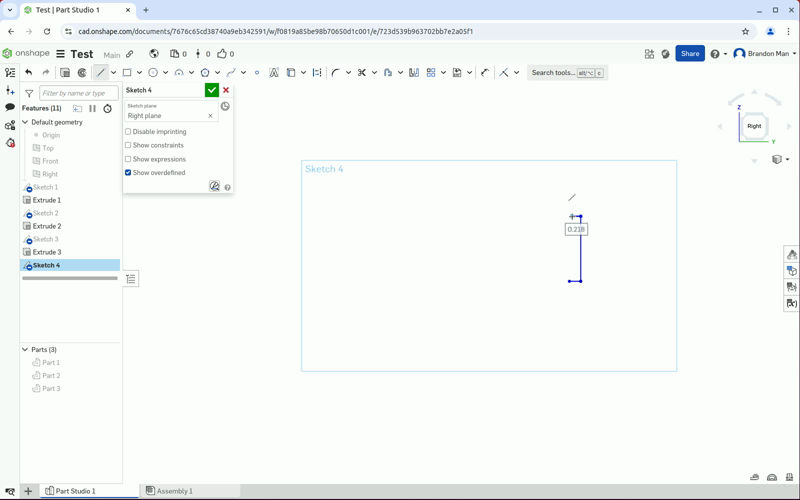
scroll(-6)
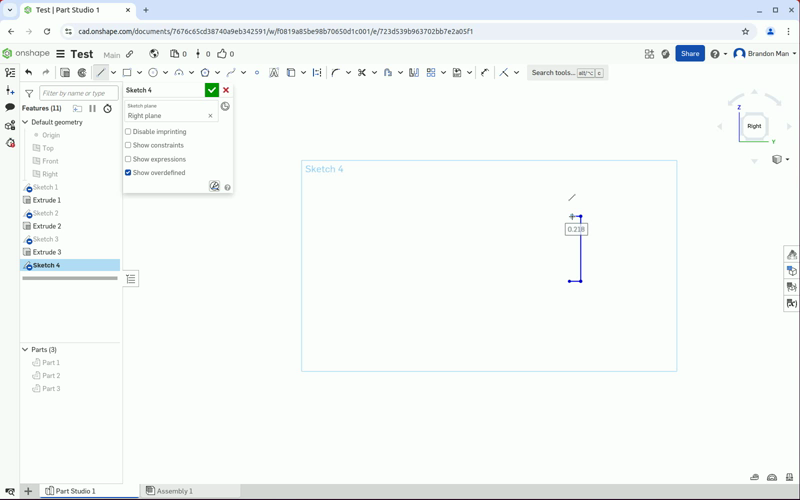
scroll(-6)
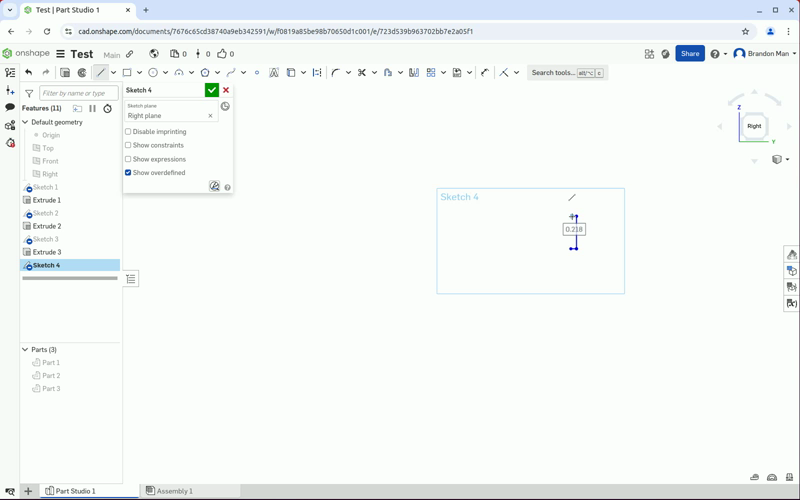
scroll(-6)
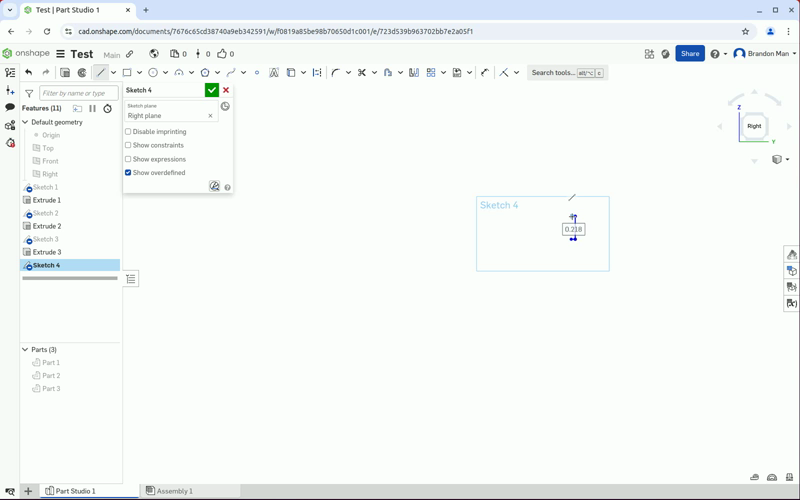
scroll(-6)
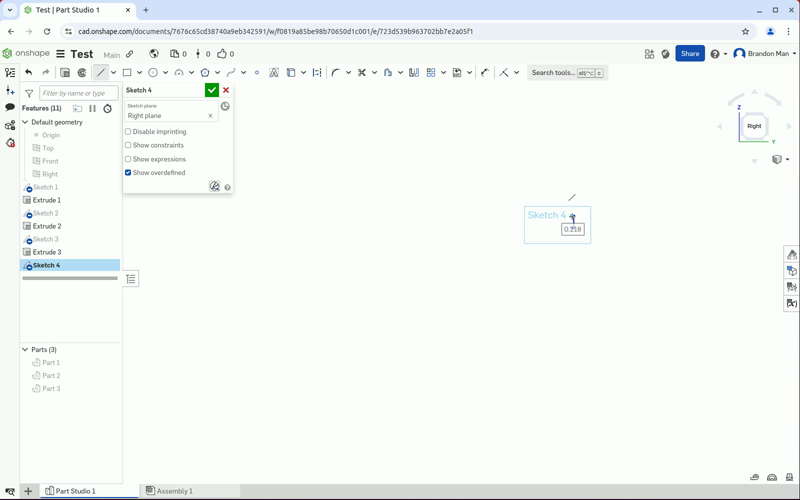
key_up(shift)
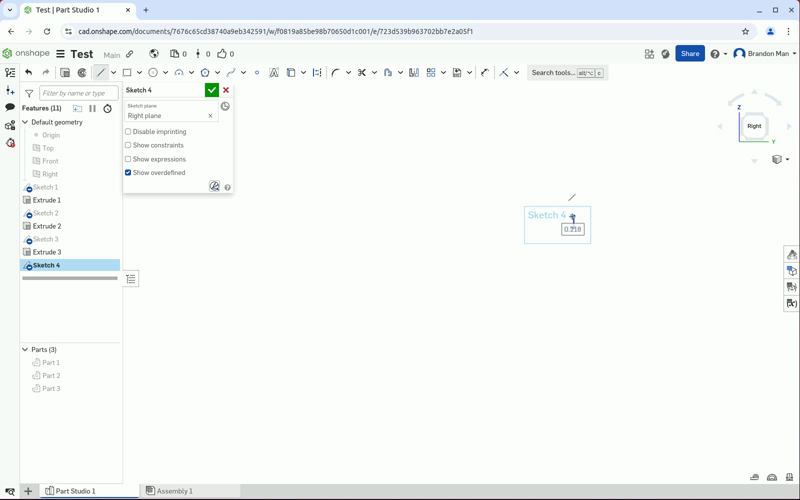
mouse_move(589, 216)
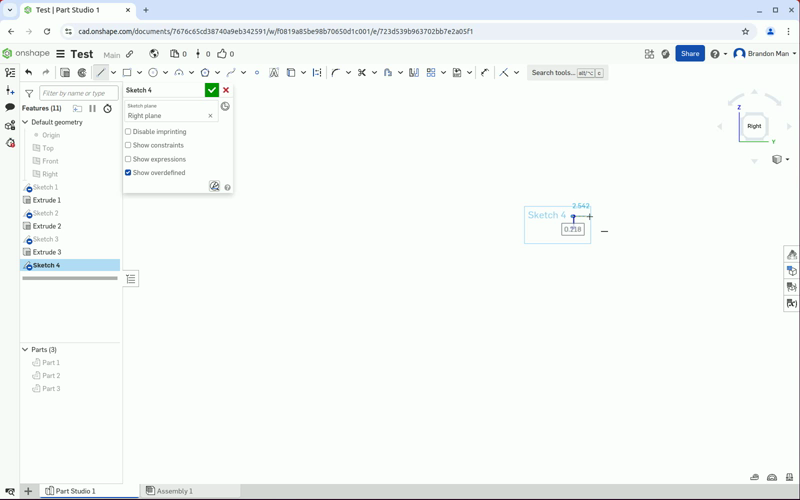
key_down(shift)
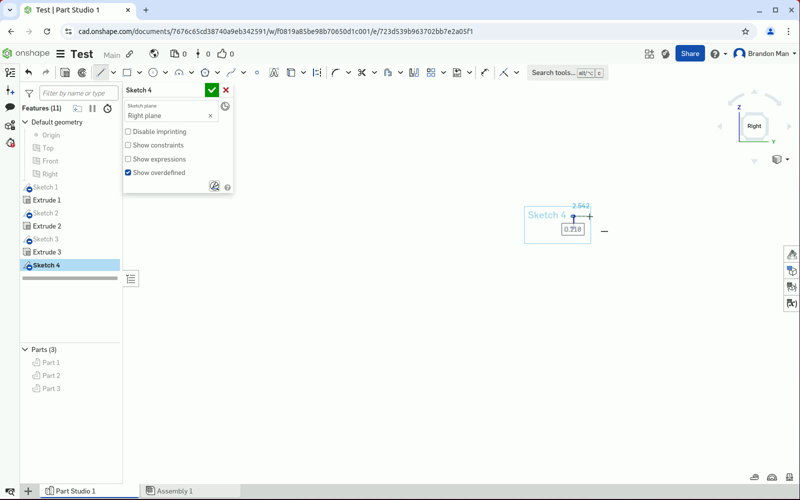
mouse_move(572, 227)
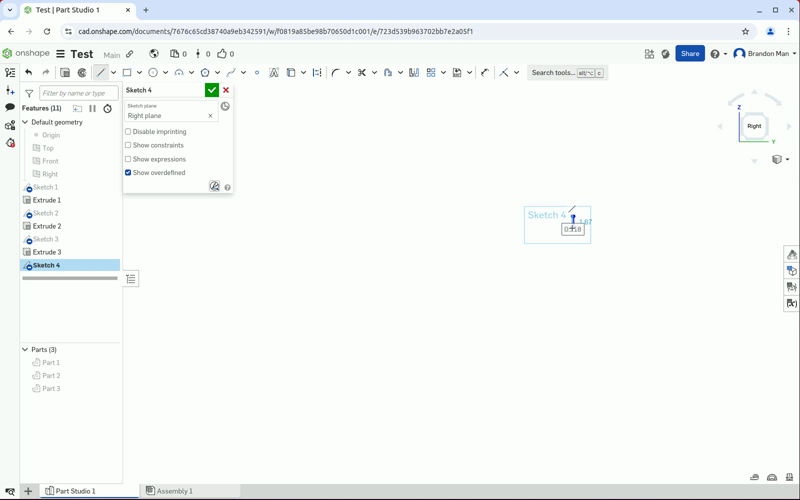
scroll(6)
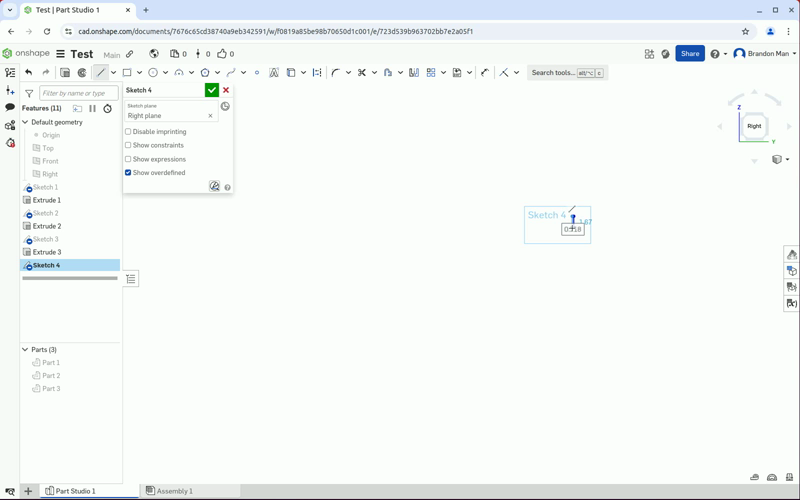
scroll(6)
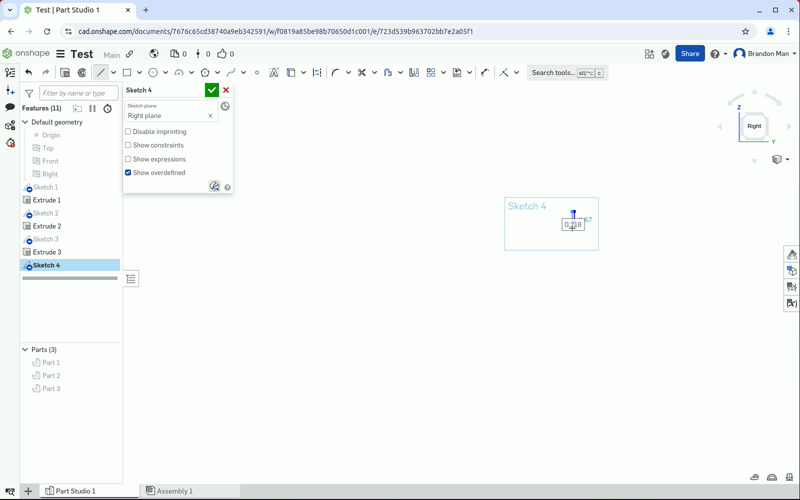
scroll(6)
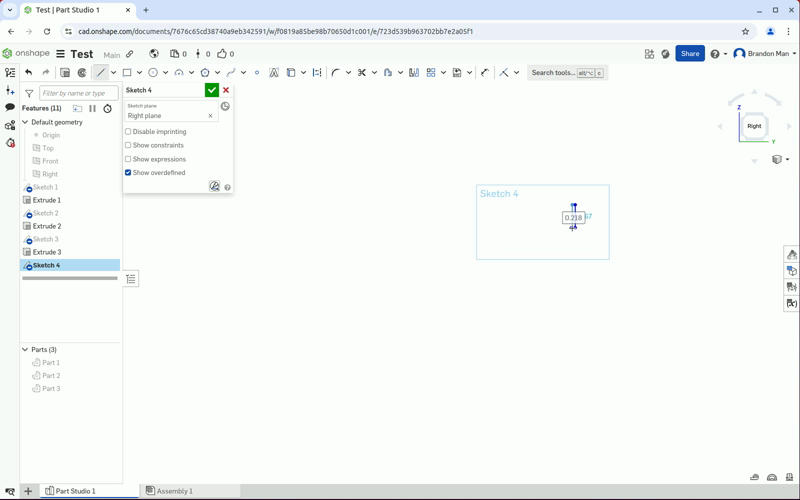
scroll(6)
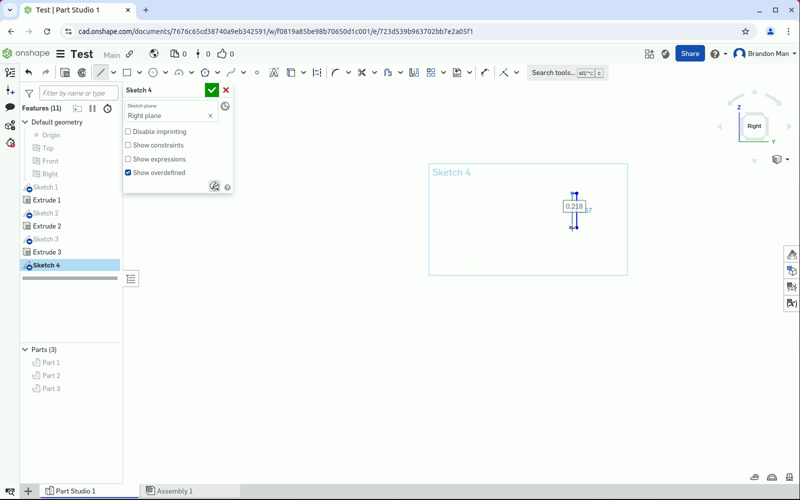
scroll(6)
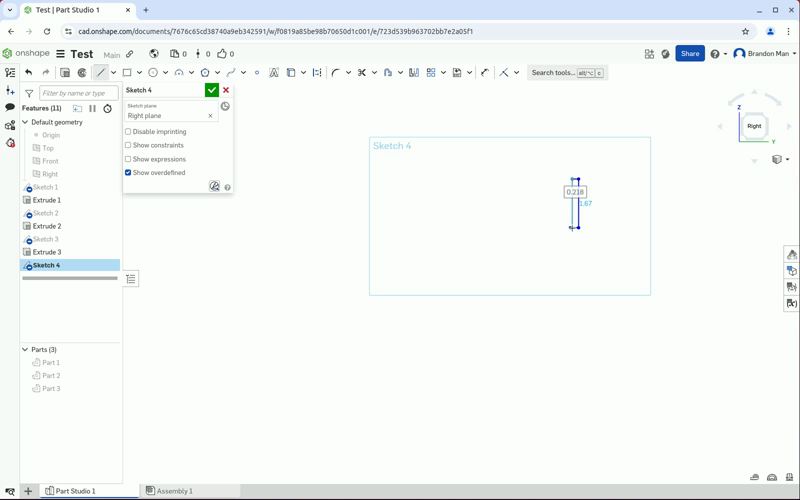
scroll(6)
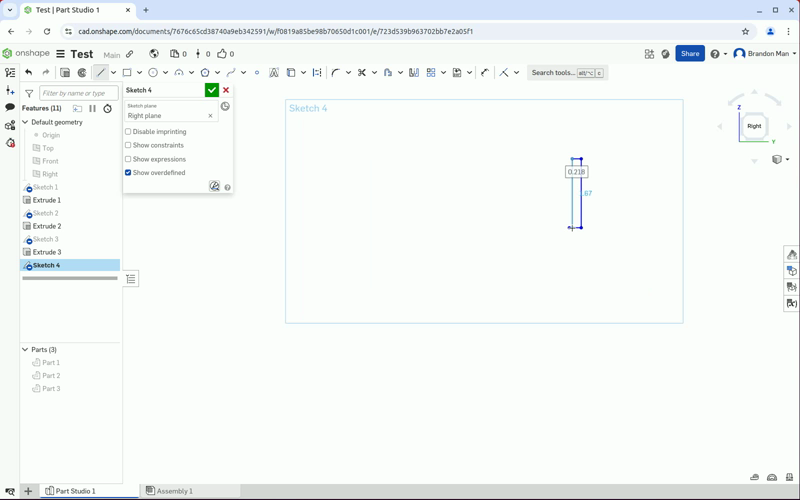
scroll(6)
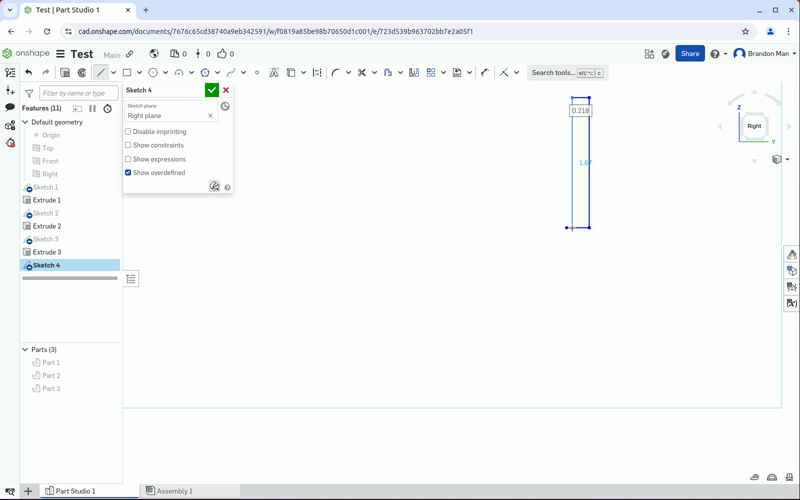
key_up(shift)
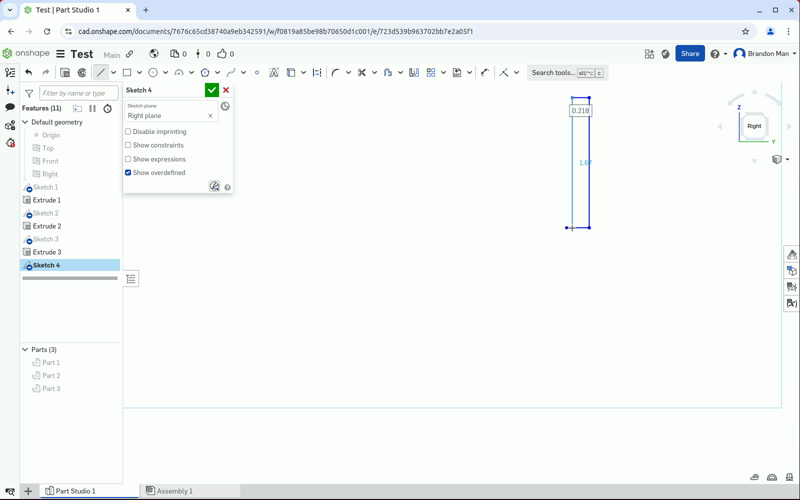
click(572, 227)
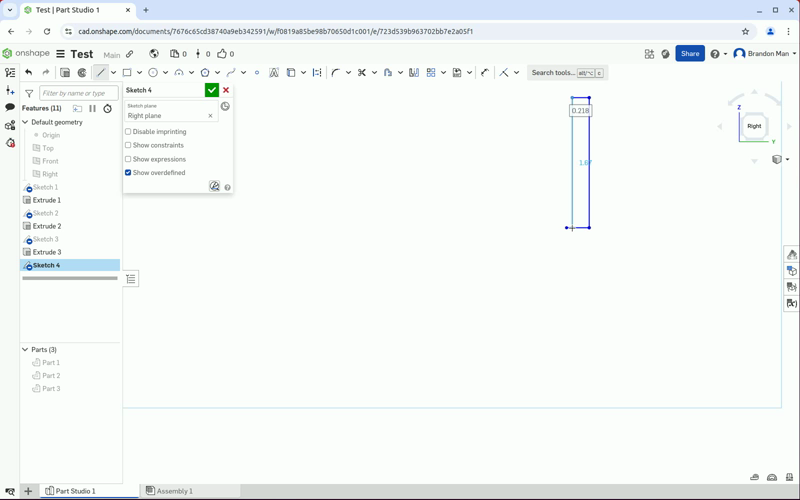
scroll(-6)
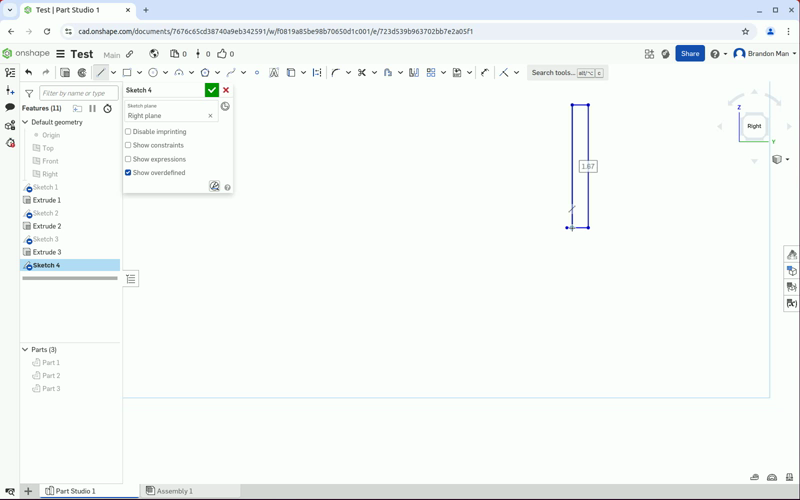
scroll(-6)
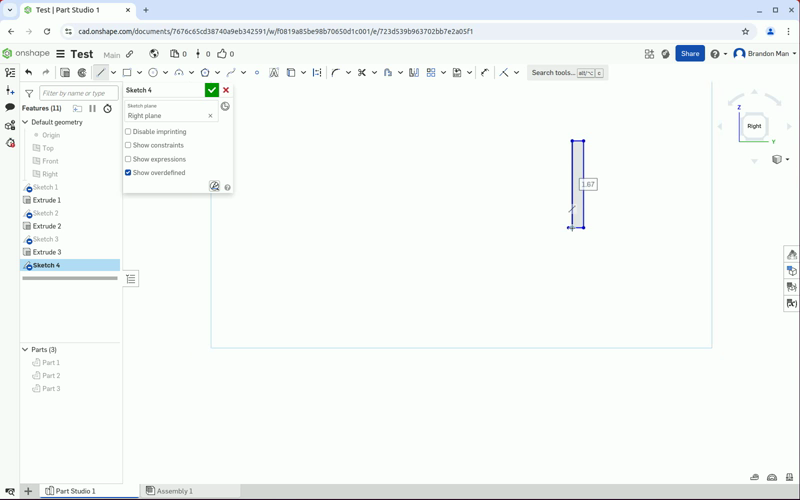
scroll(-6)
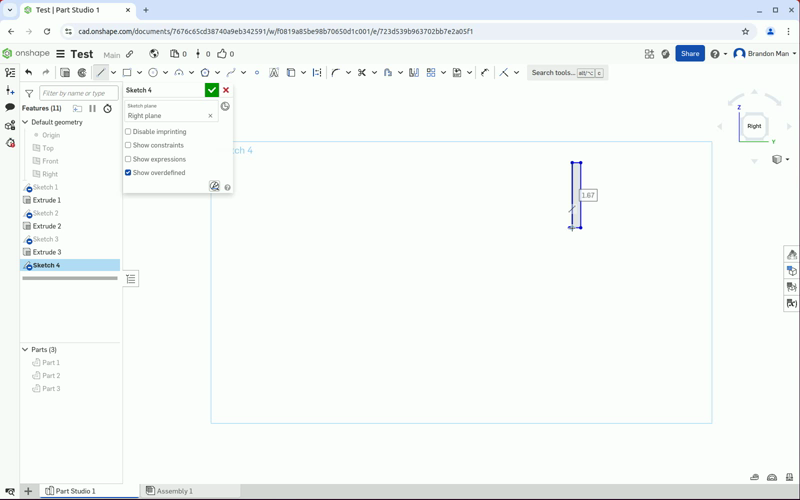
scroll(-6)
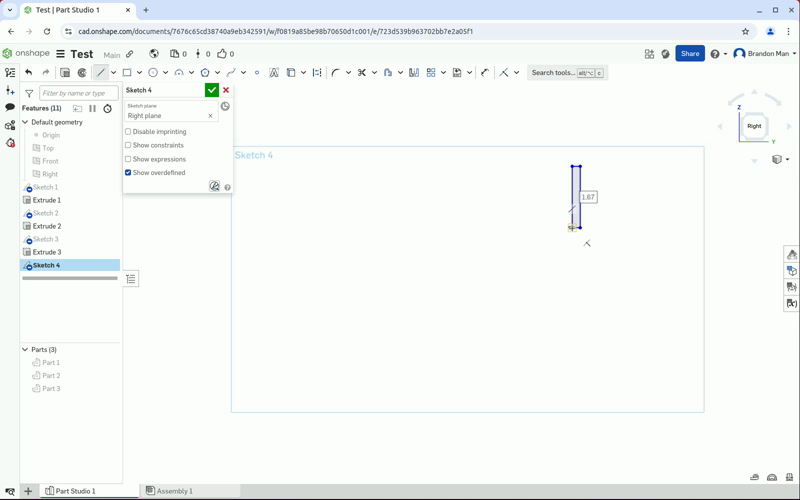
scroll(-6)
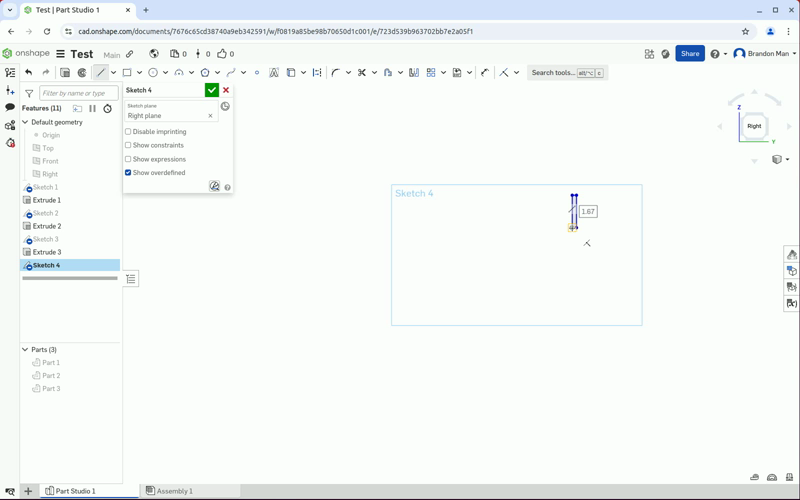
scroll(-6)
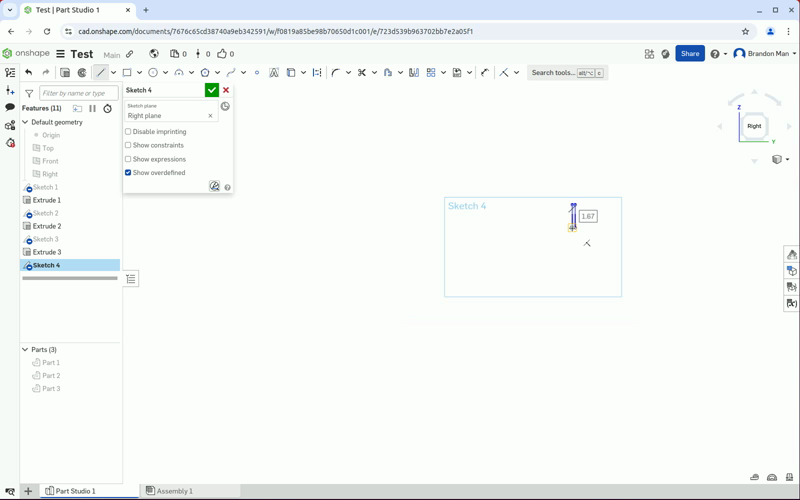
scroll(-6)
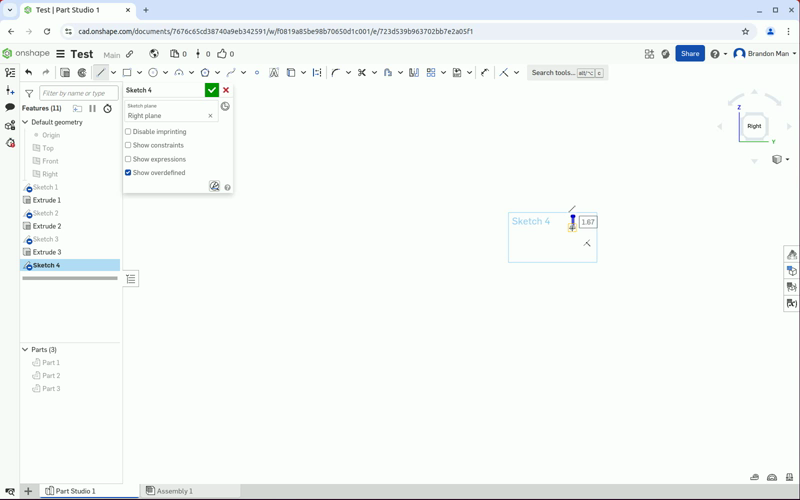
key(esc)
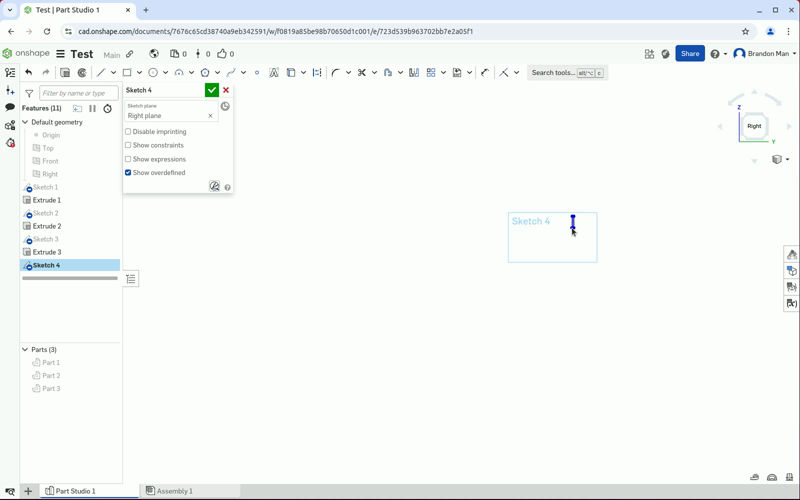
mouse_move(572, 219)
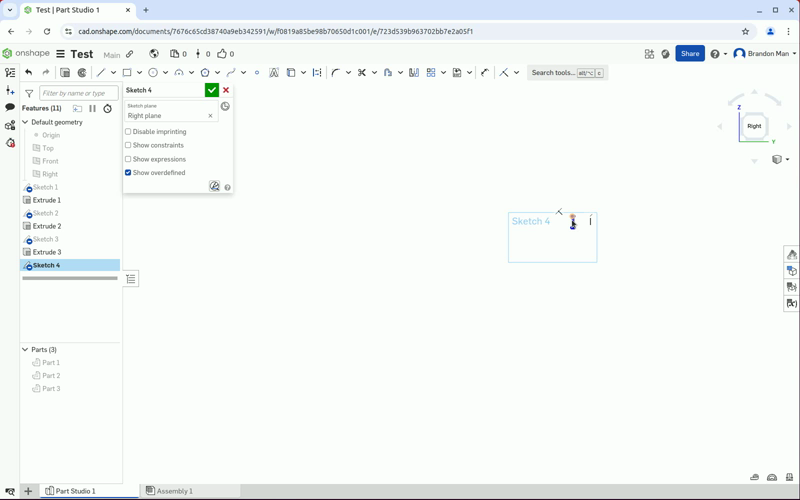
scroll(6)
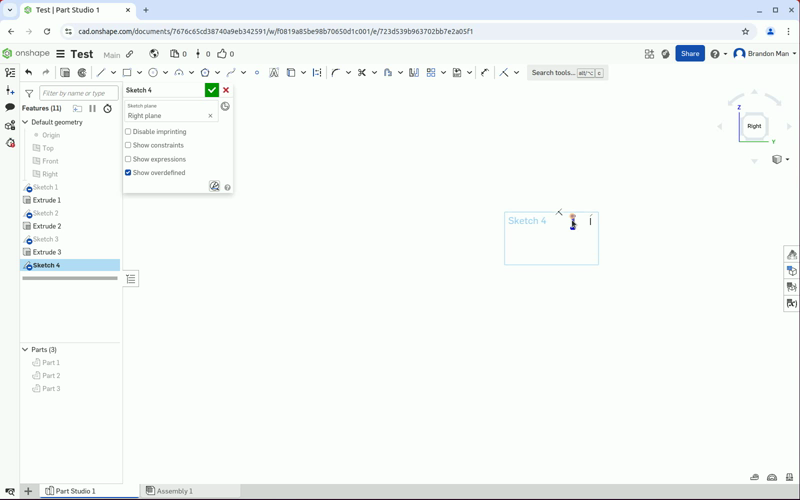
scroll(6)
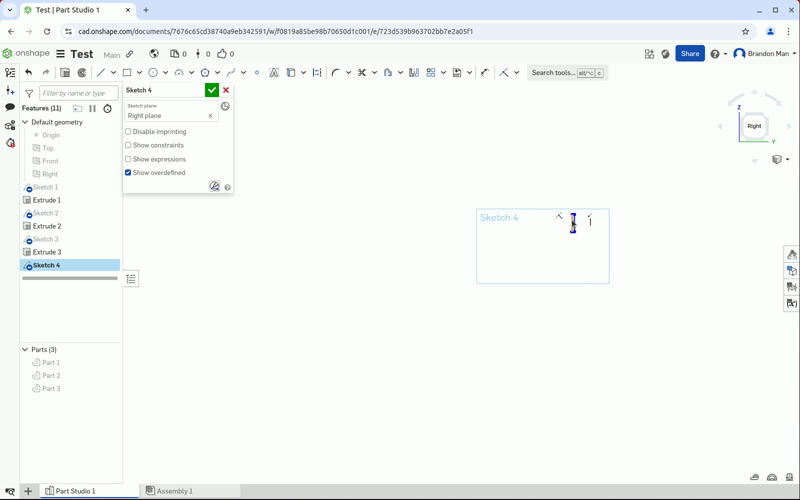
scroll(6)
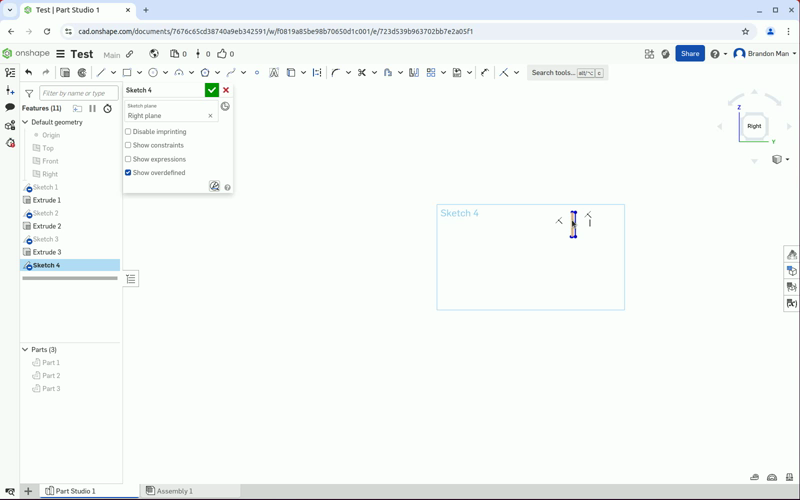
scroll(6)
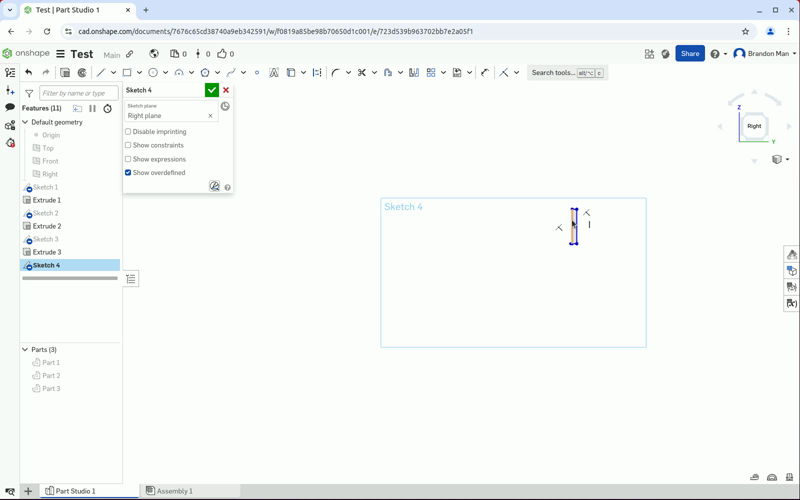
scroll(6)
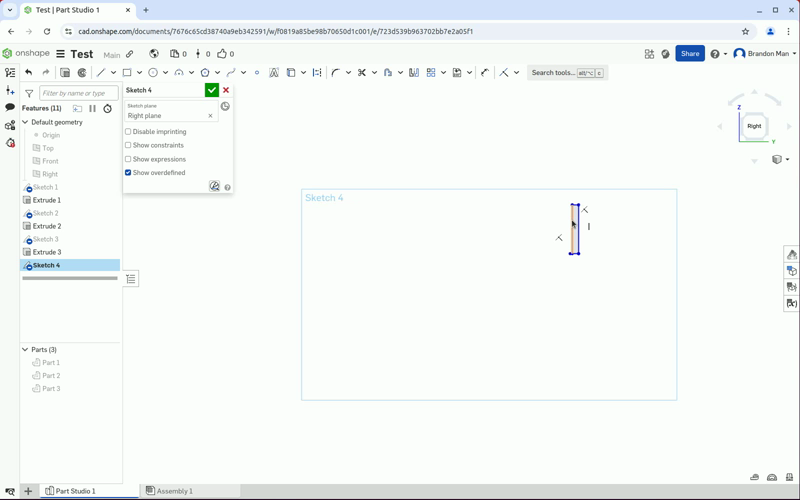
scroll(6)
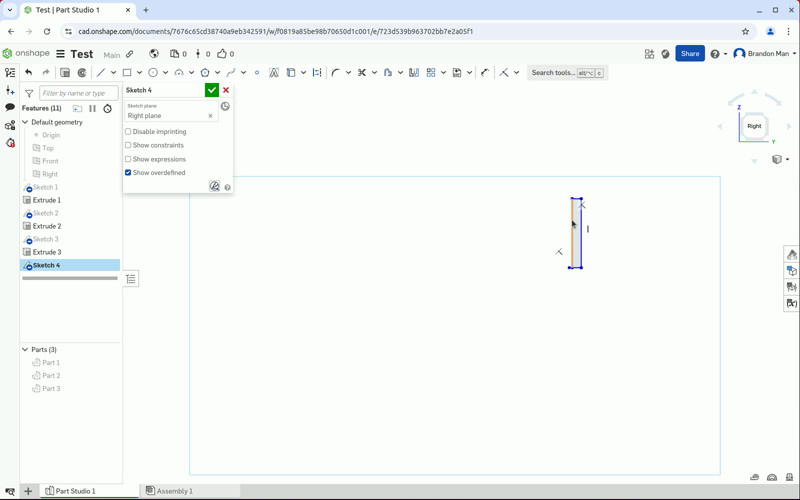
scroll(6)
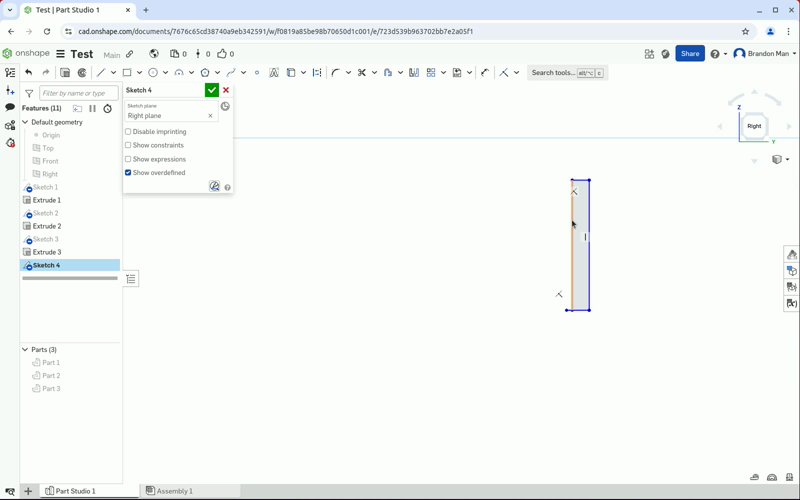
click(572, 219)
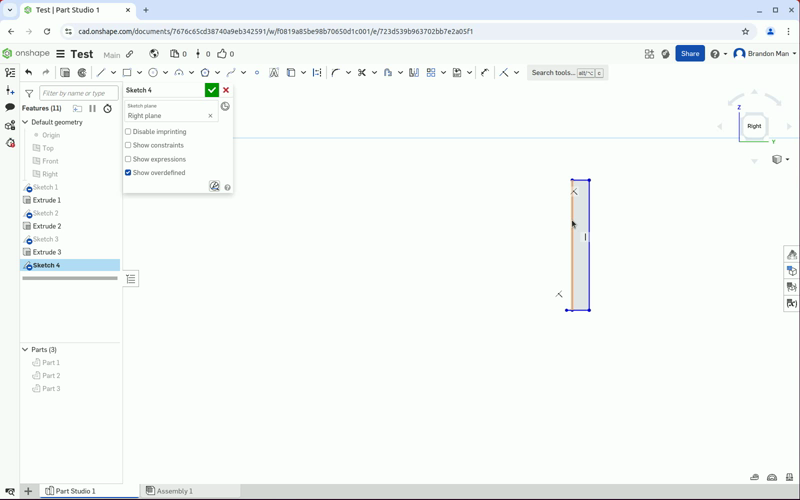
scroll(-6)
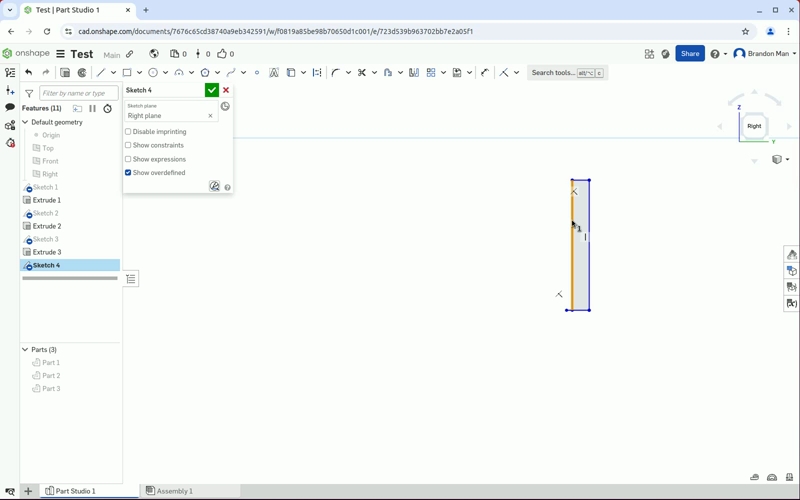
scroll(-6)
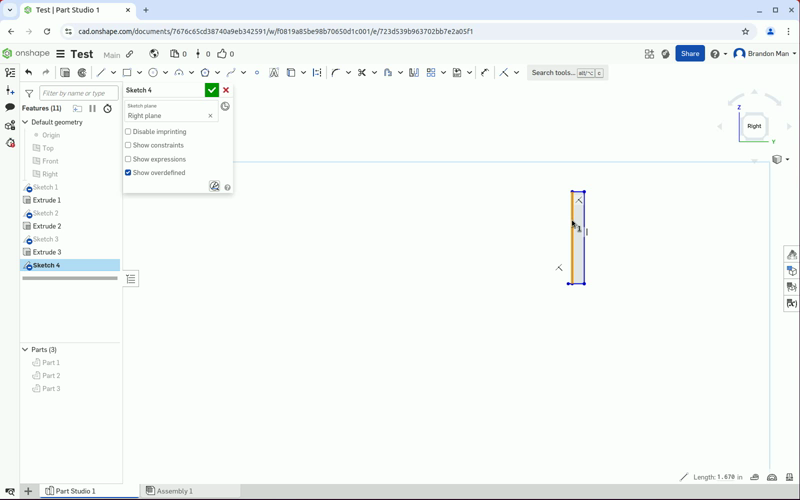
scroll(-6)
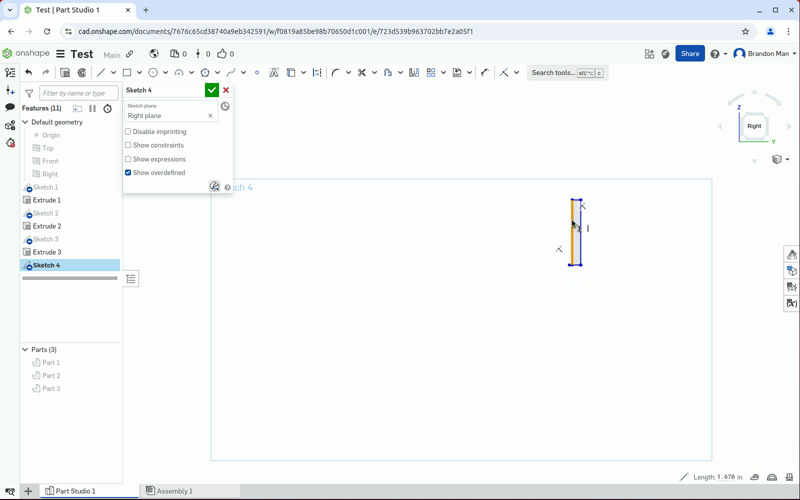
scroll(-6)
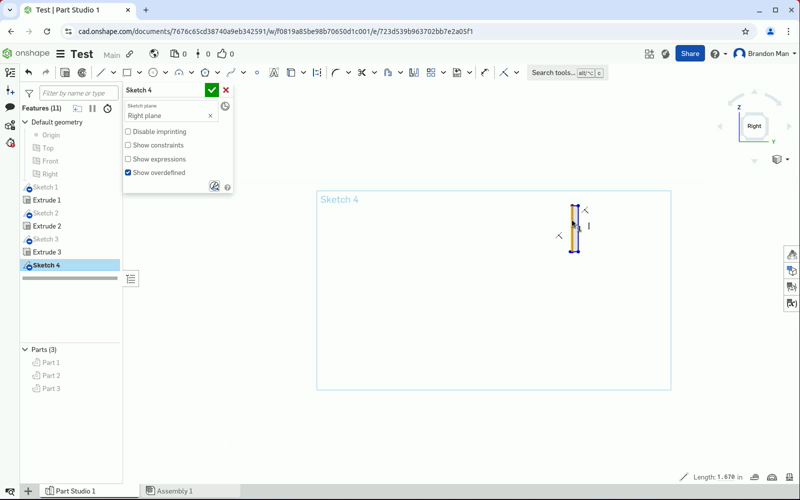
scroll(-6)
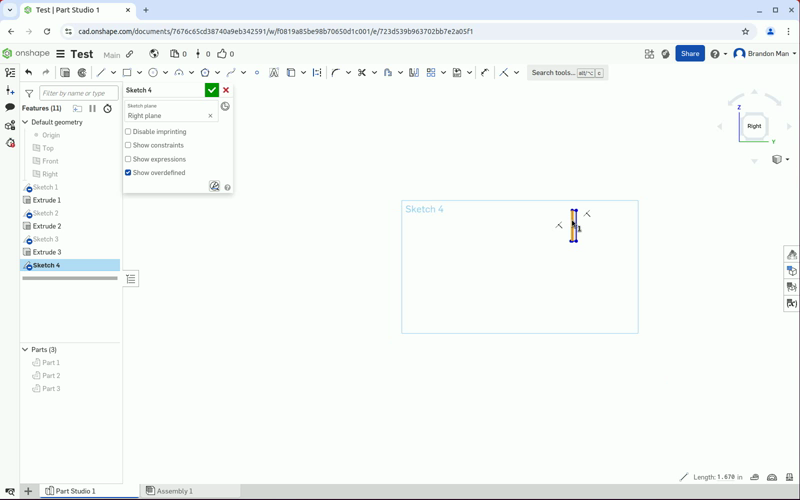
scroll(-6)
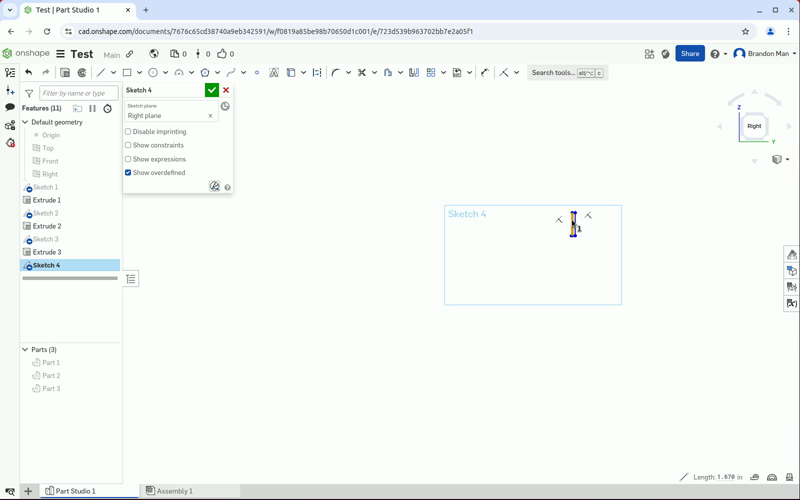
scroll(-6)
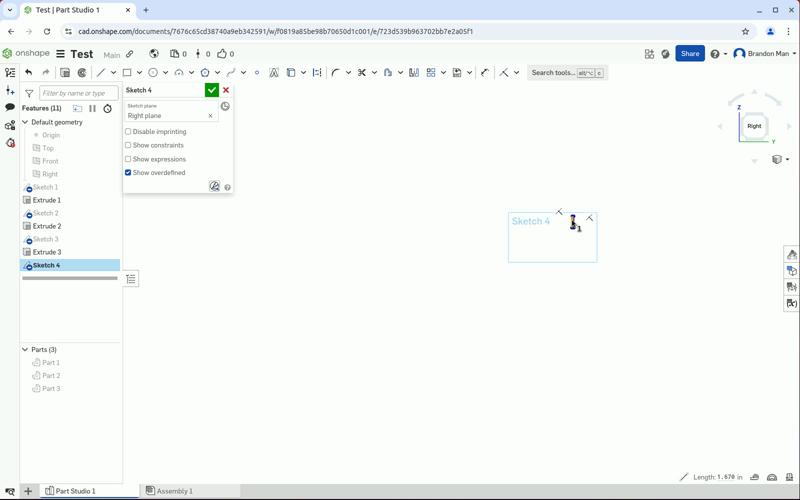
mouse_move(73, 352)
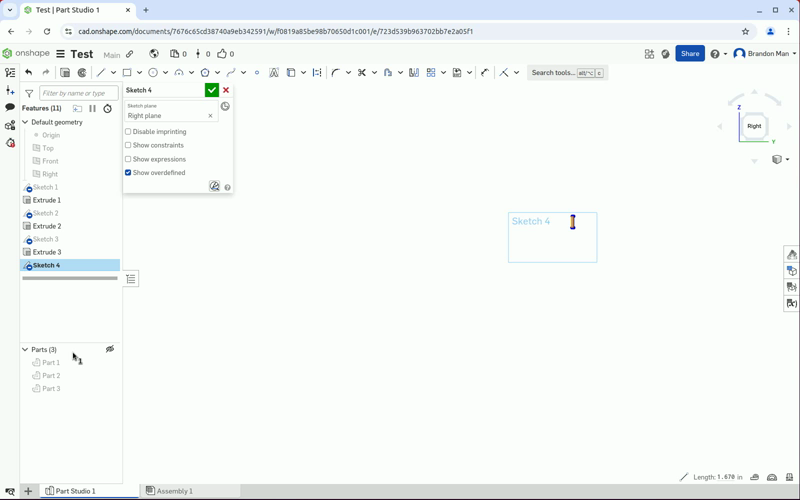
key(shift+y)
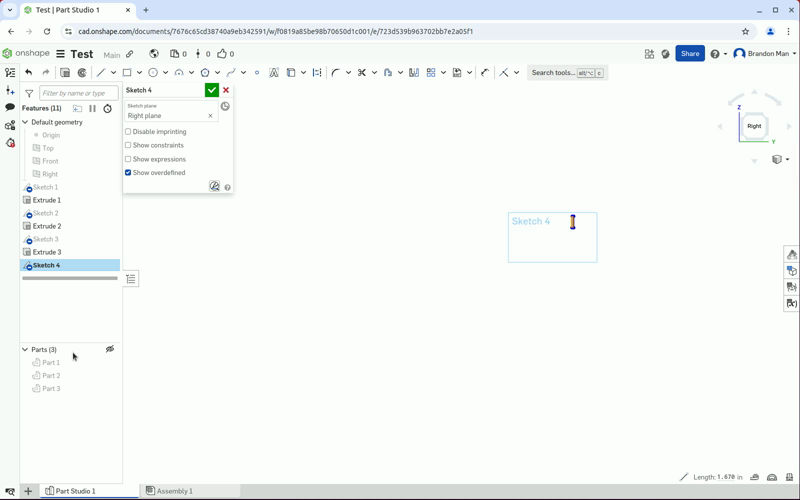
key(shift+e)
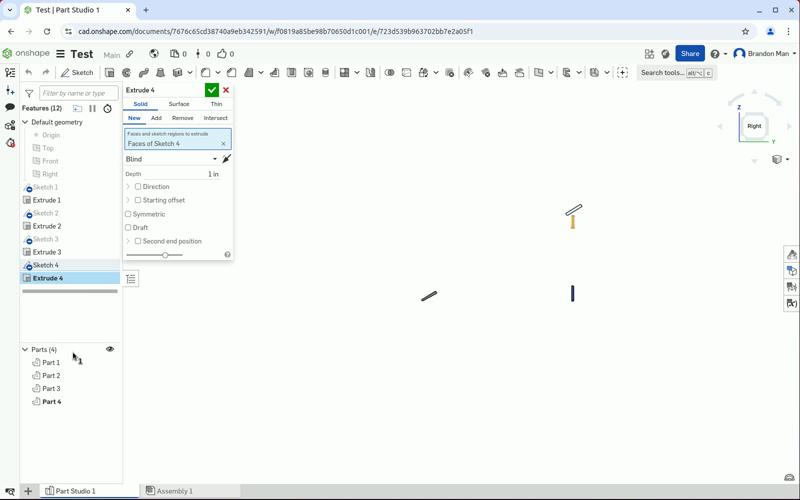
mouse_move(143, 106)
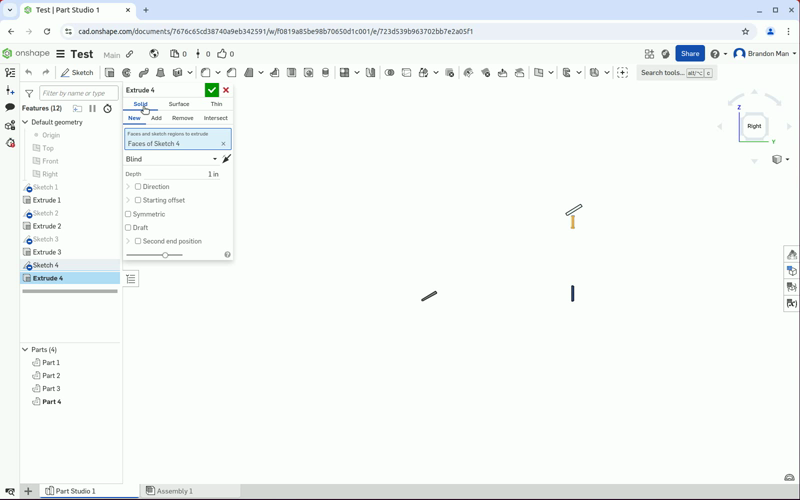
click(143, 106)
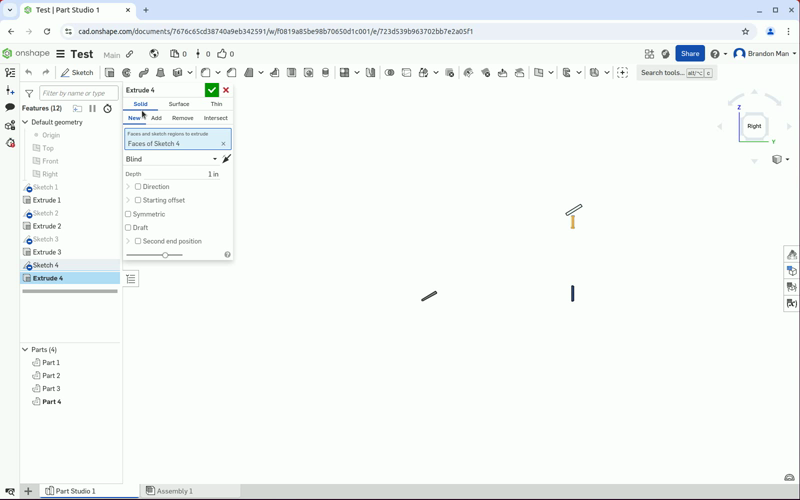
mouse_move(137, 120)
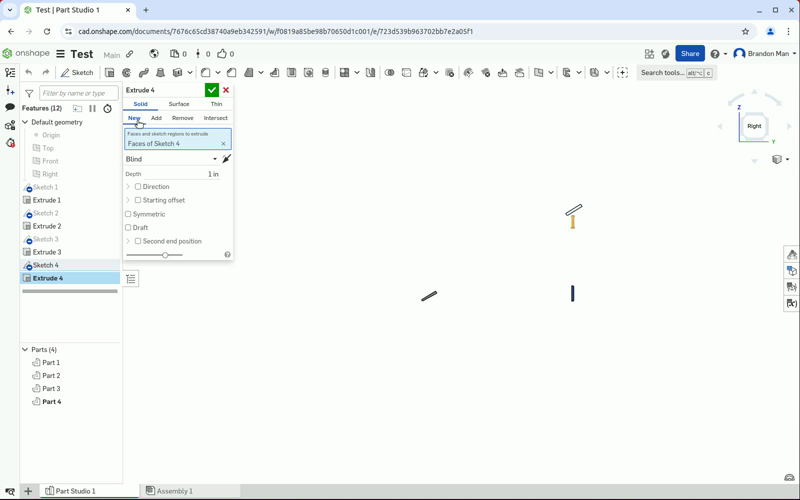
click(137, 120)
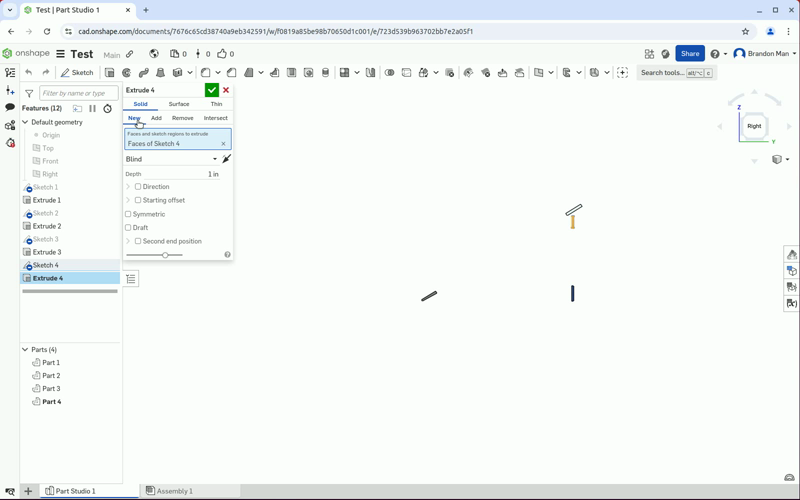
key(tab, 4)
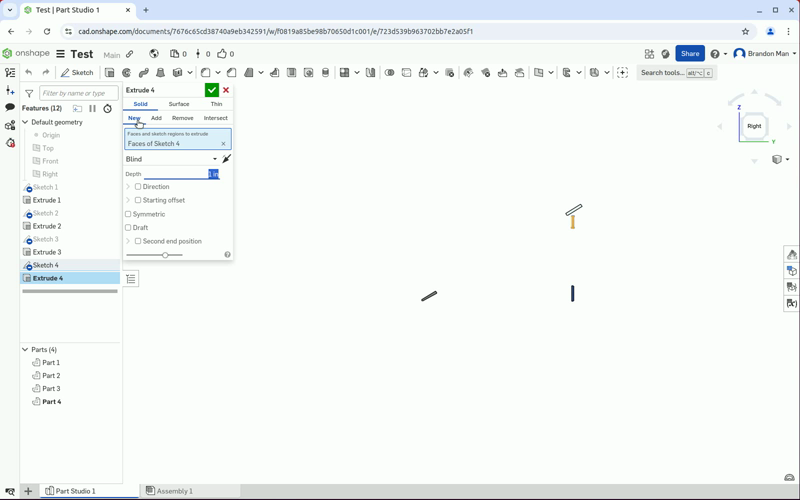
text(1.204)
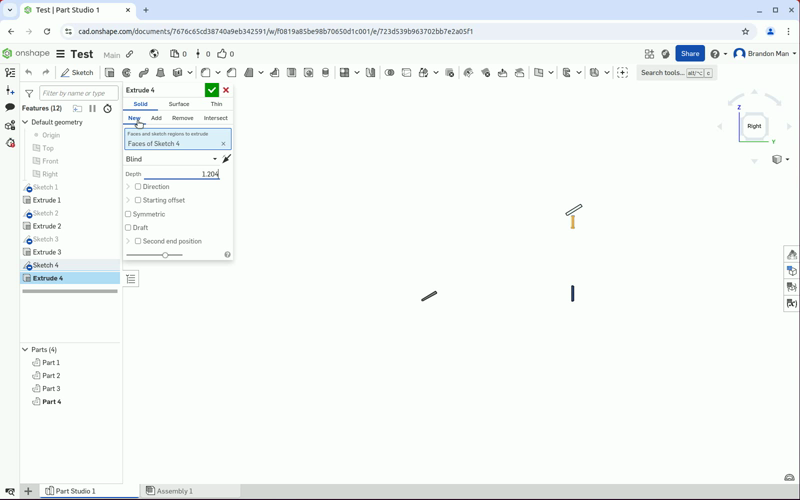
key(enter)
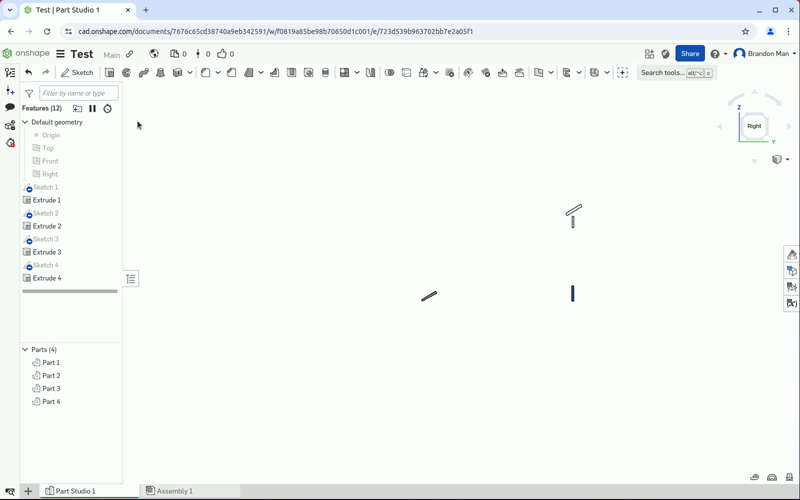
key(shift+h)
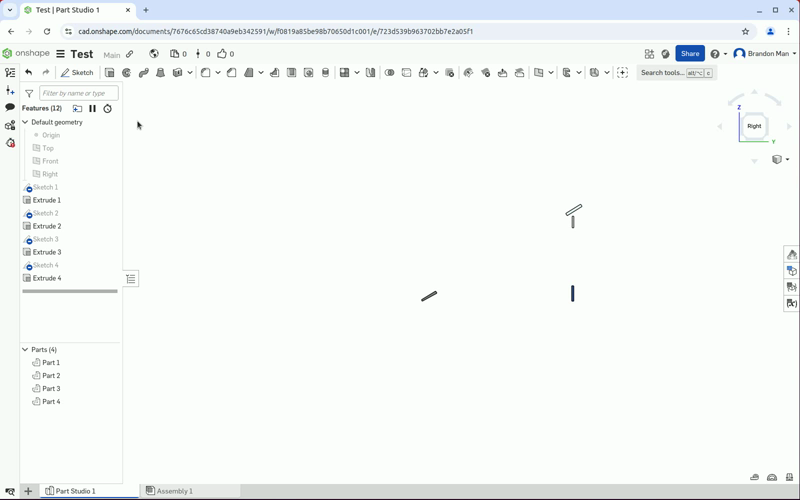
key(shift+h)
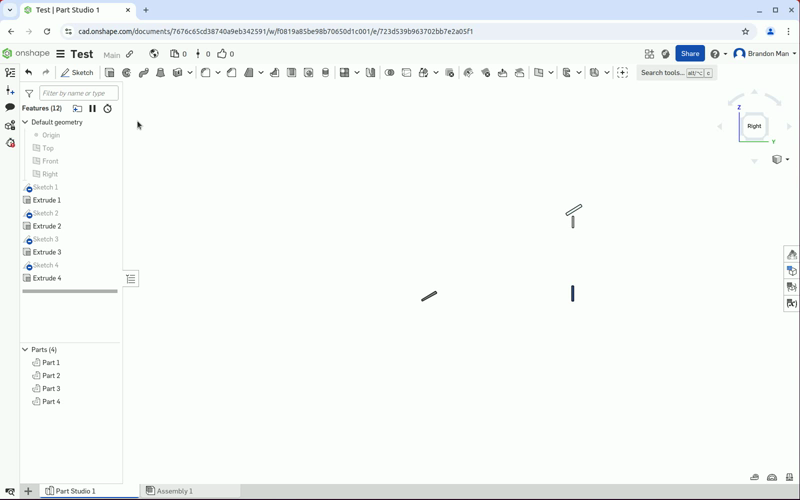
mouse_move(73, 189)
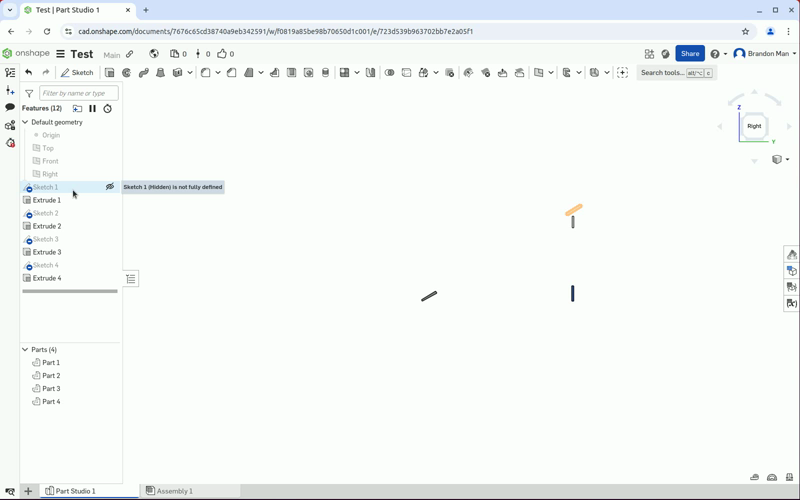
click(73, 189)
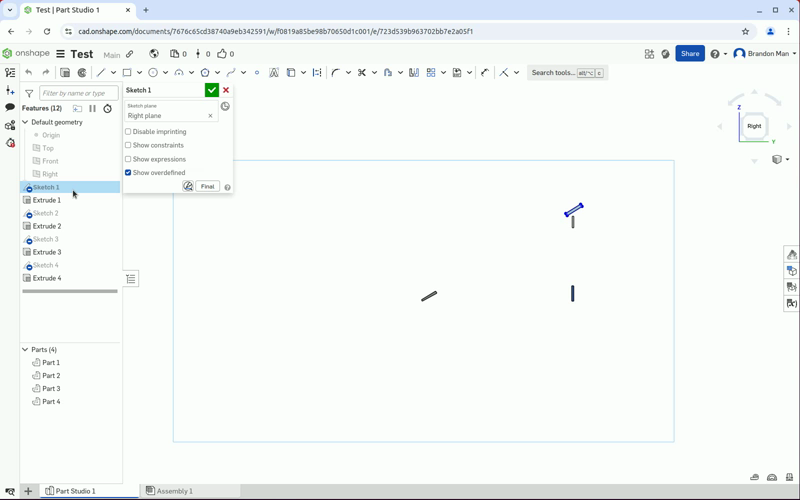
mouse_move(229, 92)
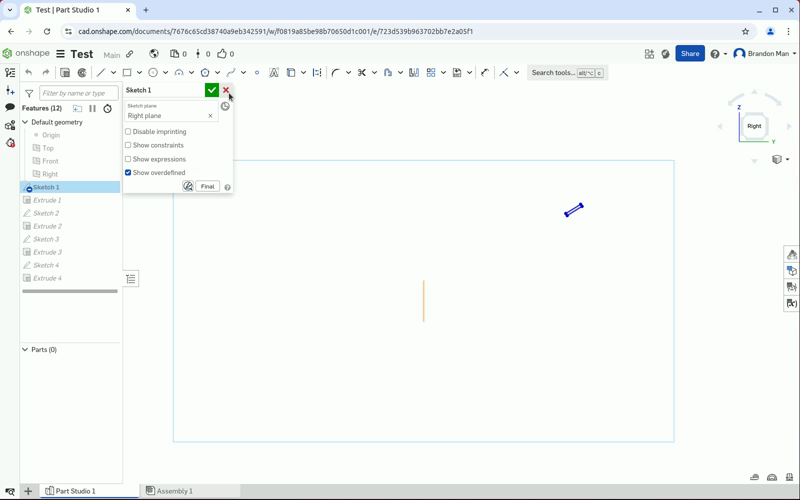
click(229, 92)
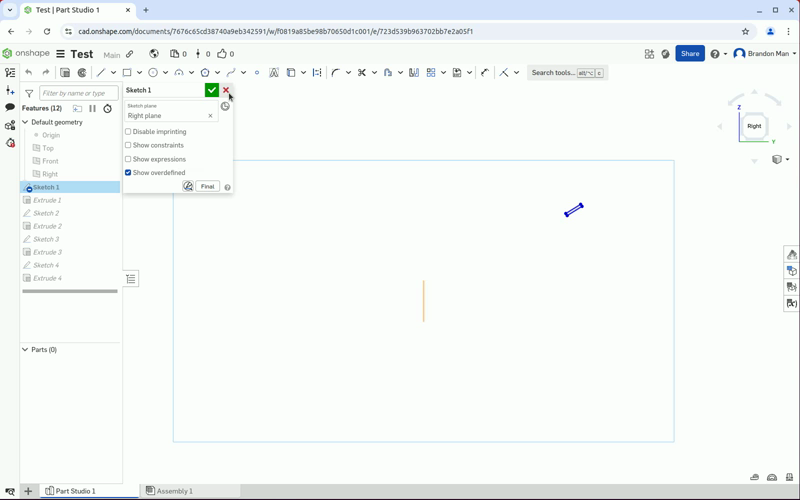
key(shift+s)
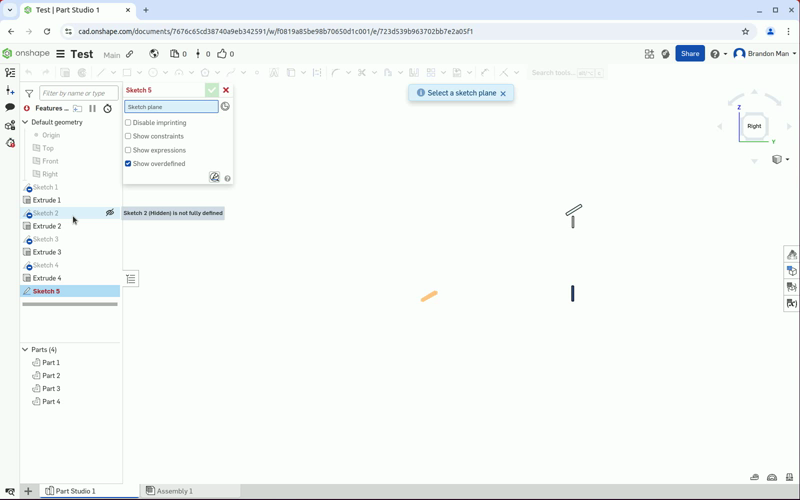
scroll(3)
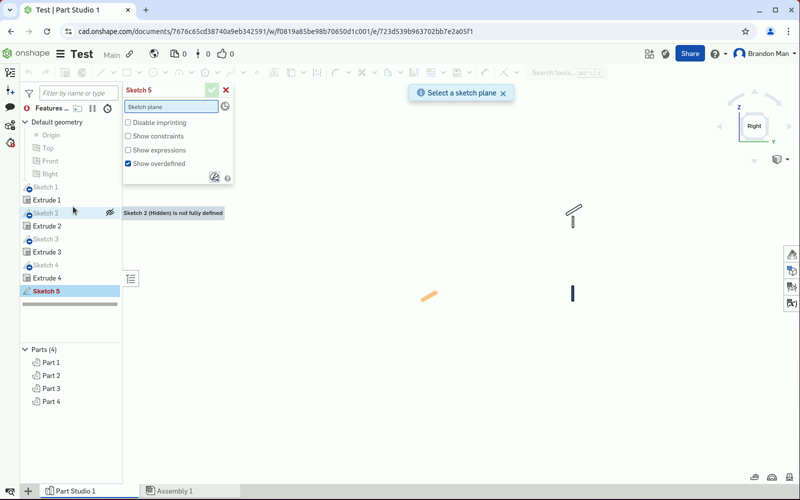
mouse_move(73, 176)
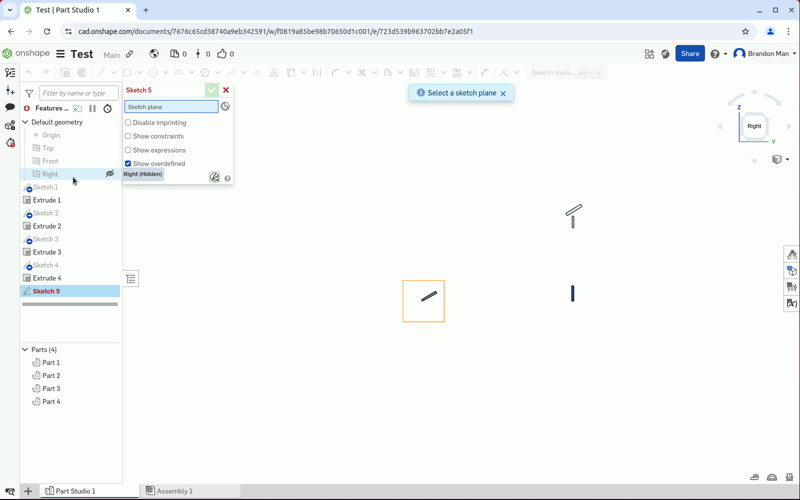
click(73, 176)
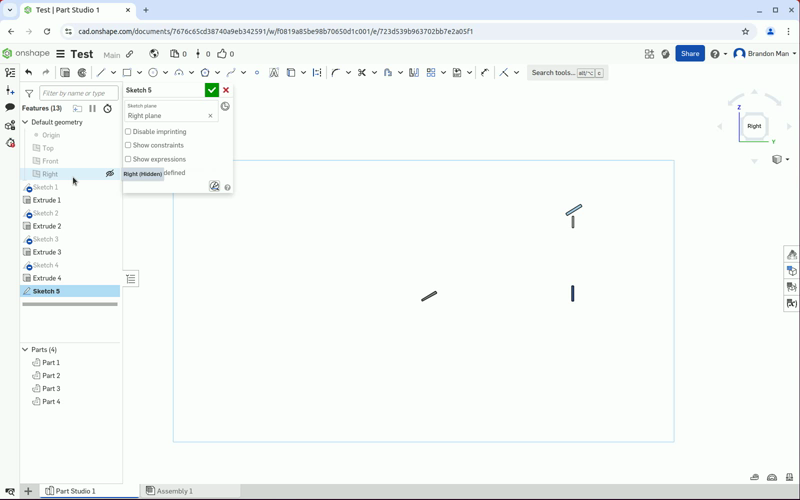
mouse_move(73, 352)
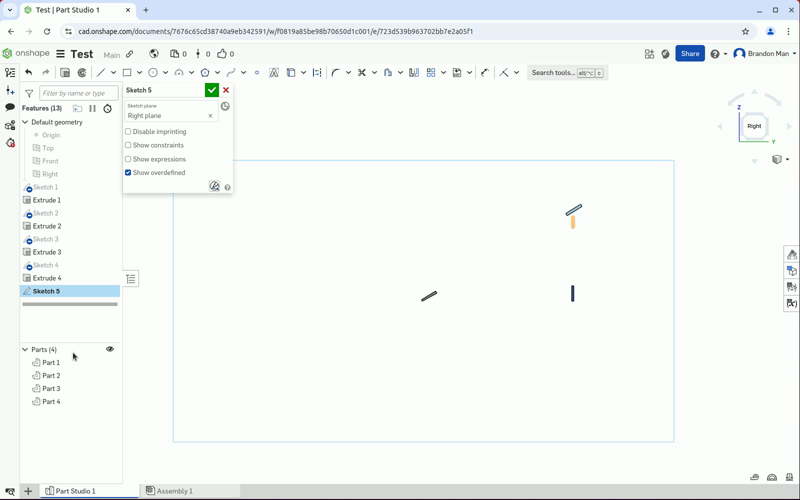
key(y)
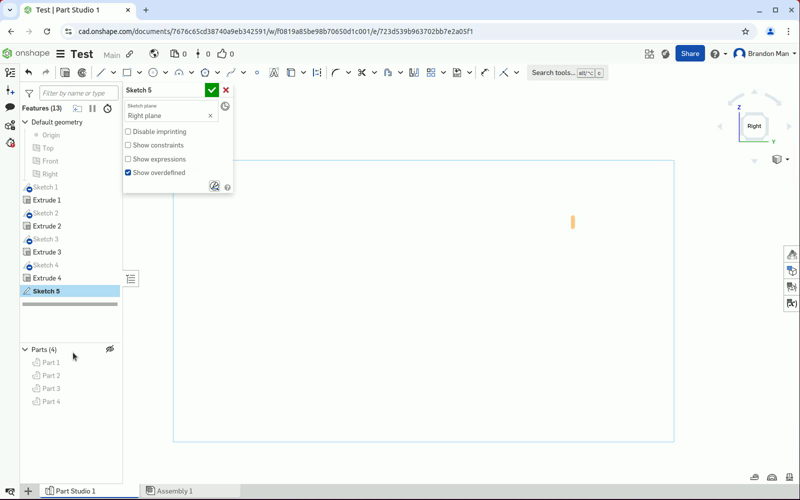
key(l)
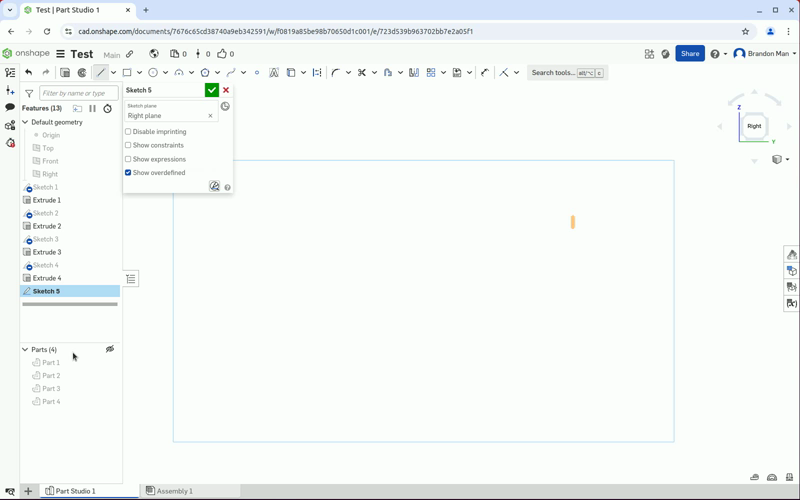
key_down(shift)
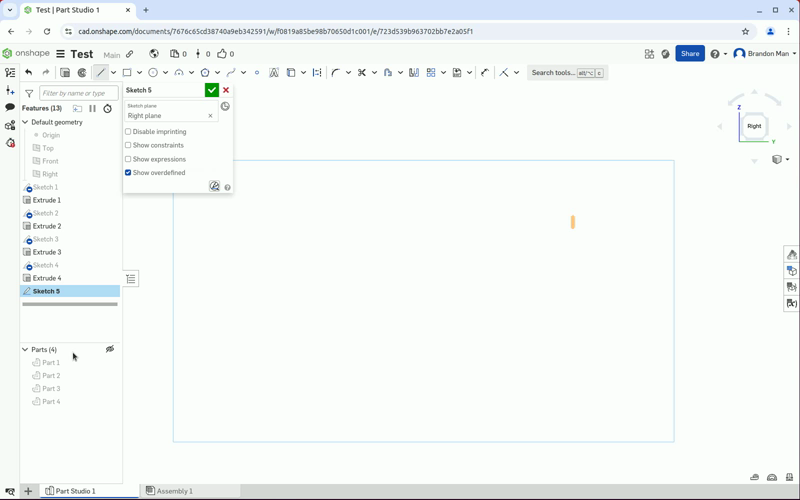
mouse_move(460, 282)
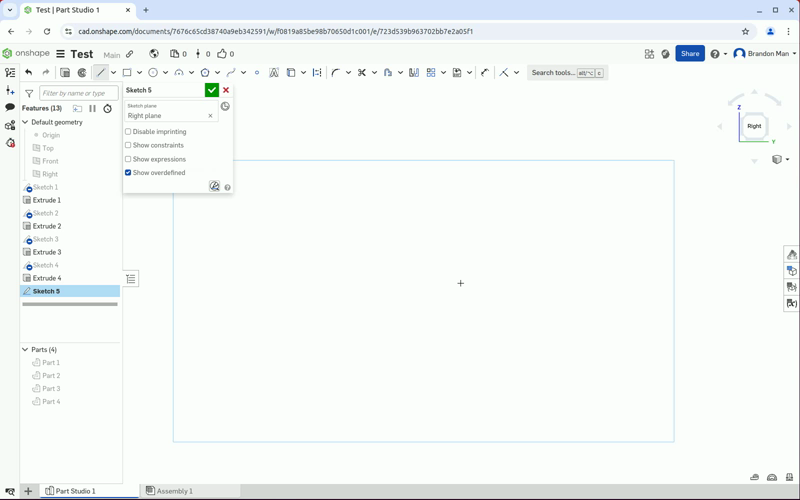
click(460, 282)
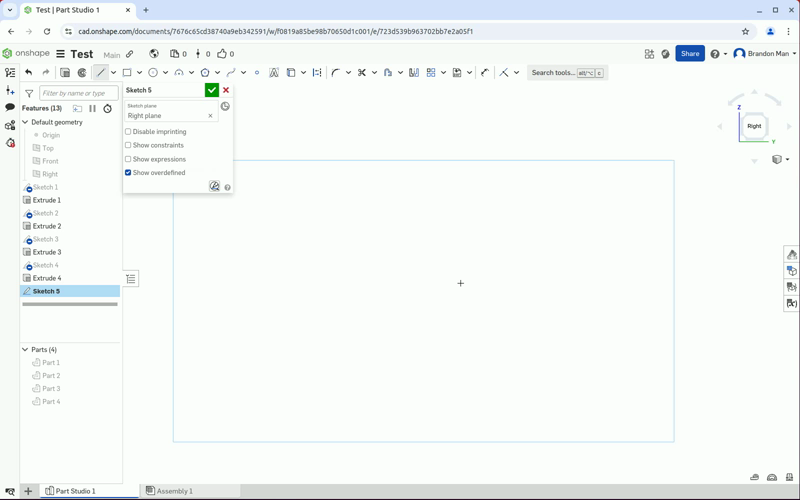
key_up(shift)
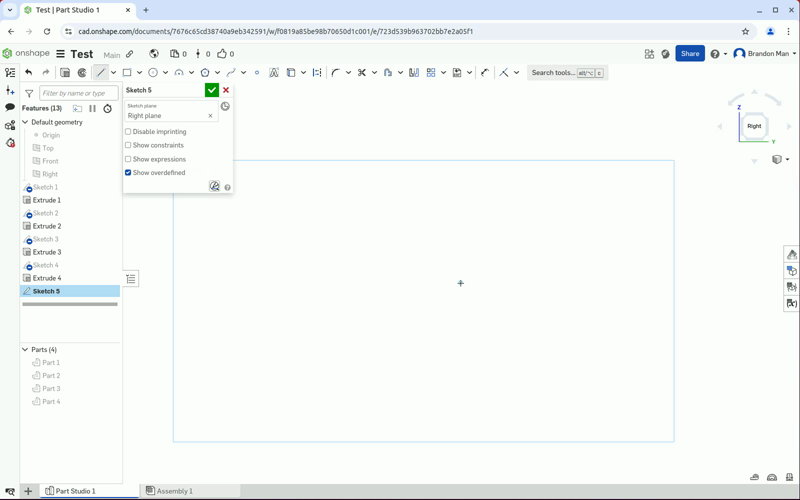
key_down(shift)
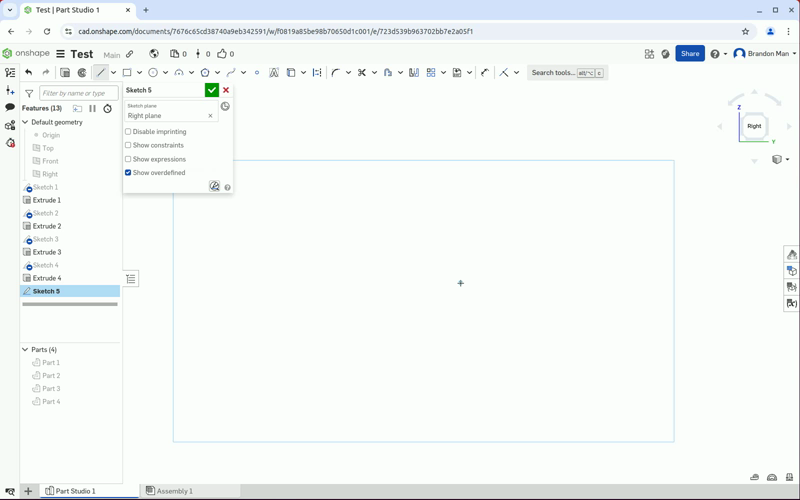
mouse_move(572, 282)
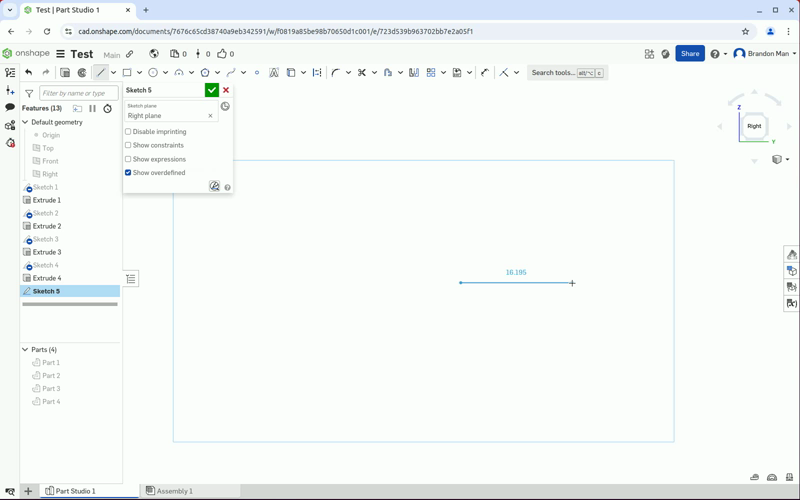
click(572, 282)
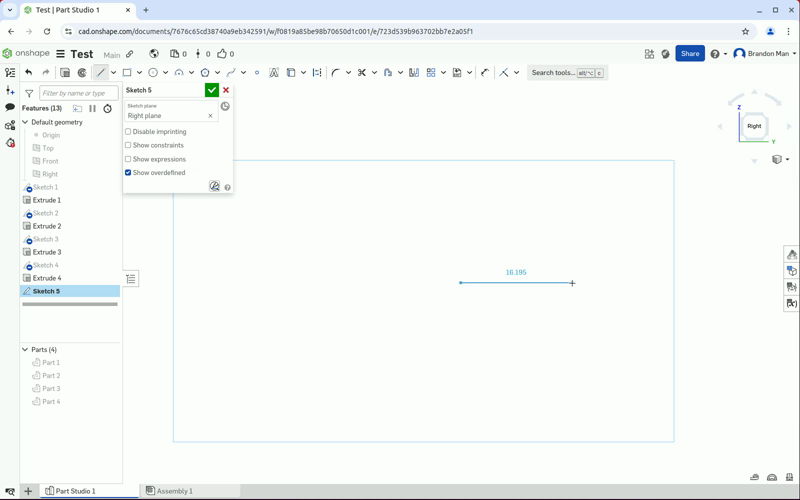
key_up(shift)
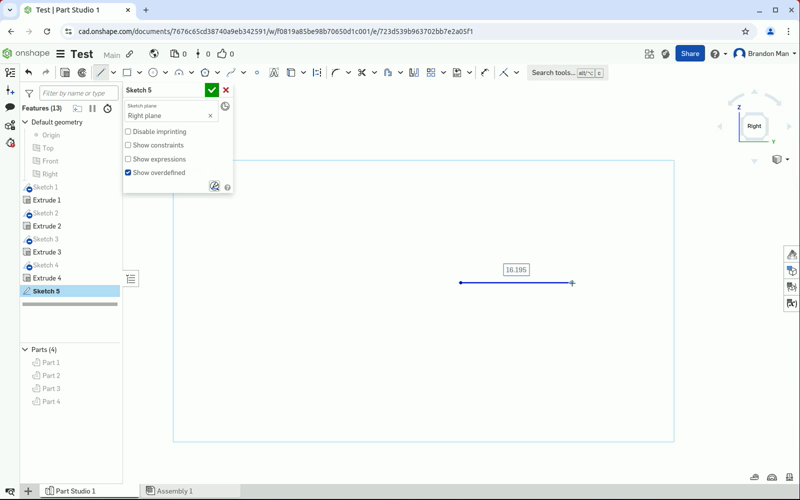
key_down(shift)
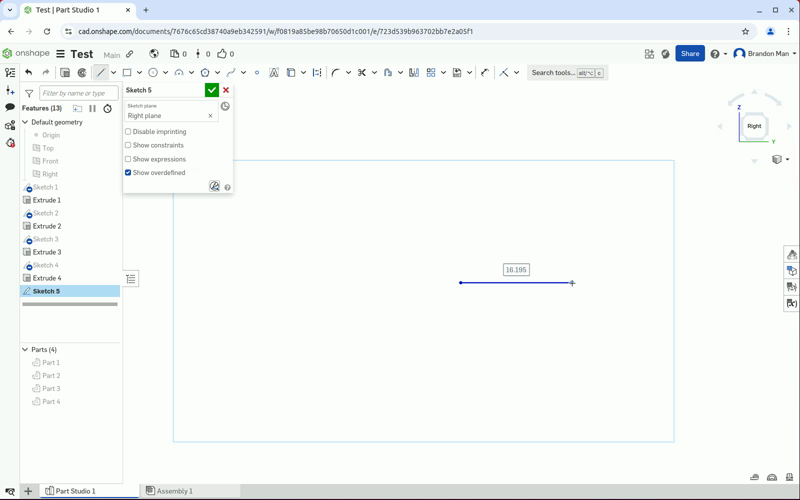
mouse_move(589, 282)
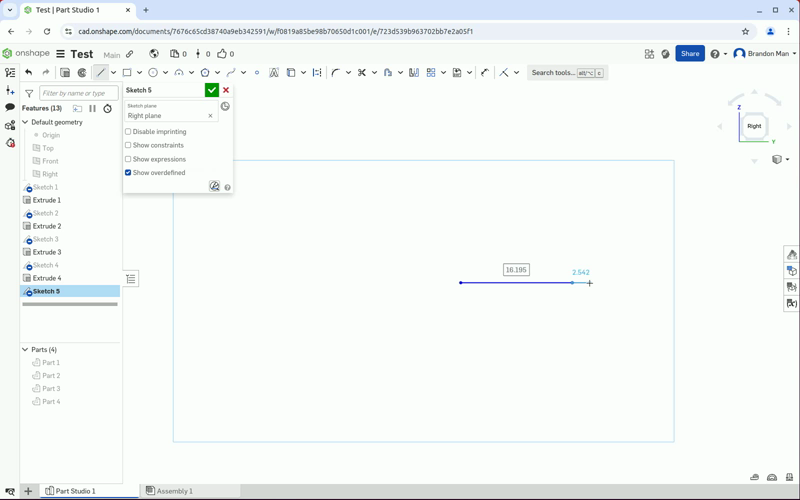
mouse_move(572, 271)
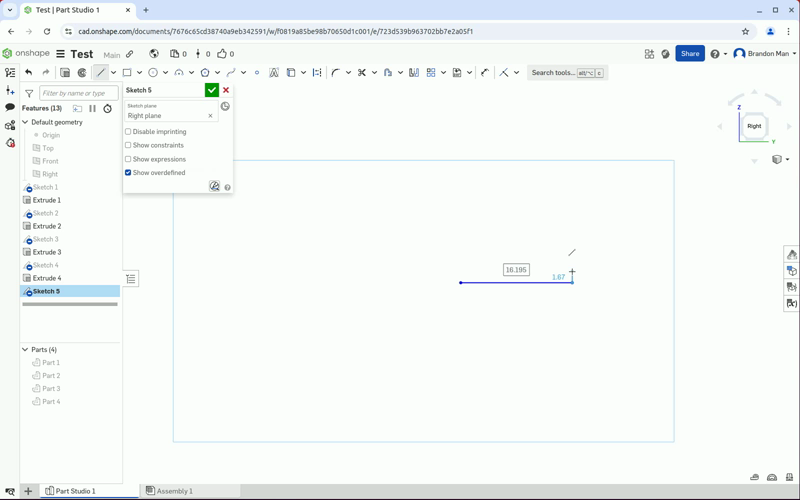
click(572, 271)
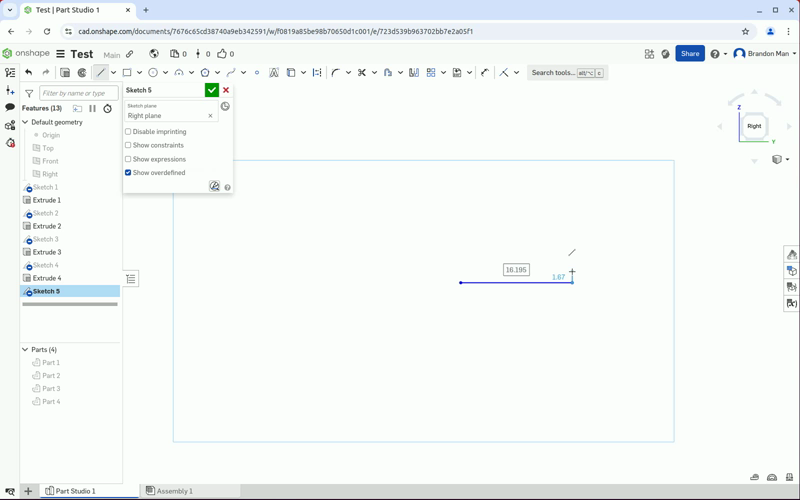
key_up(shift)
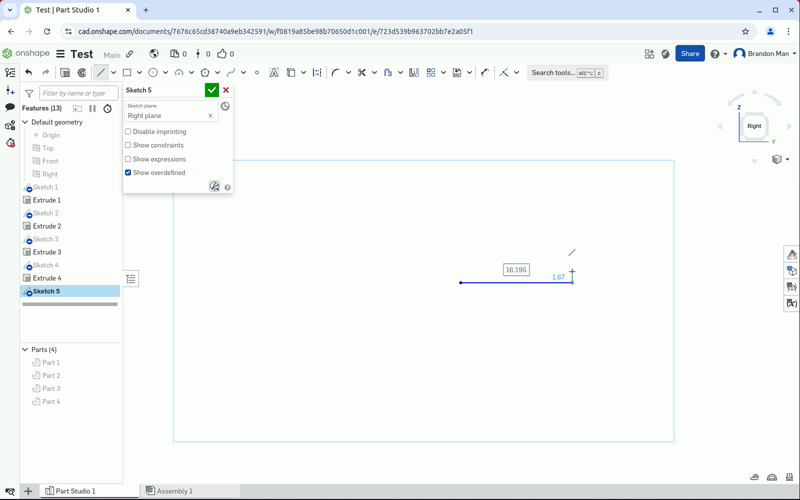
key_down(shift)
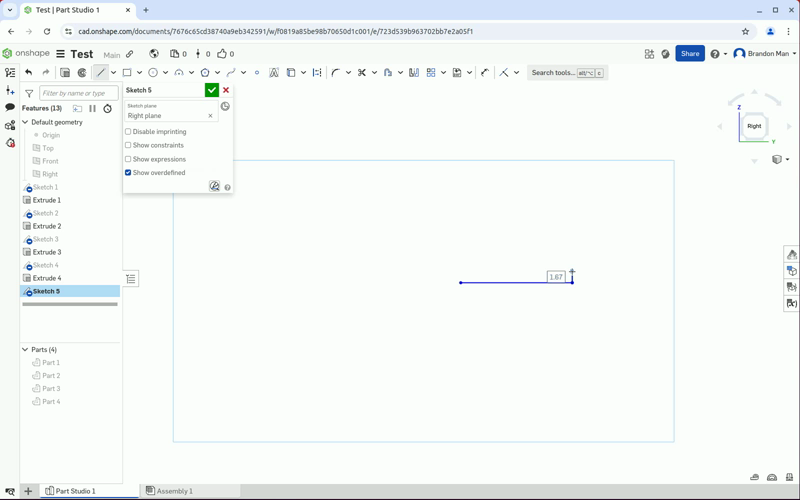
mouse_move(589, 271)
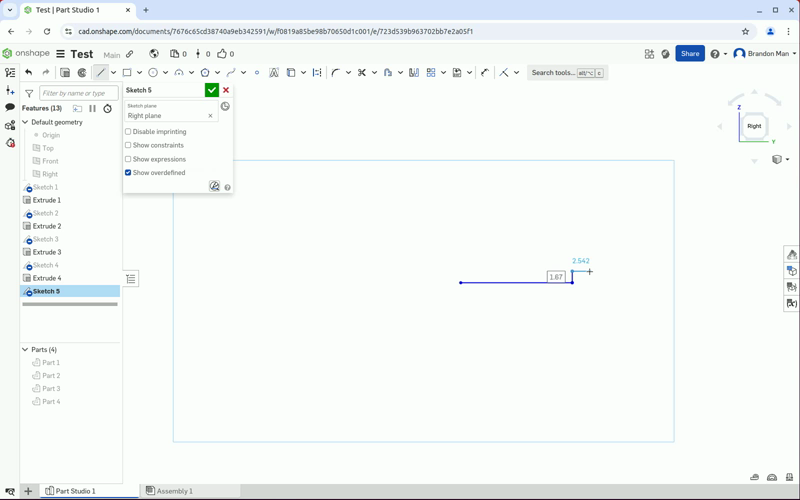
mouse_move(572, 226)
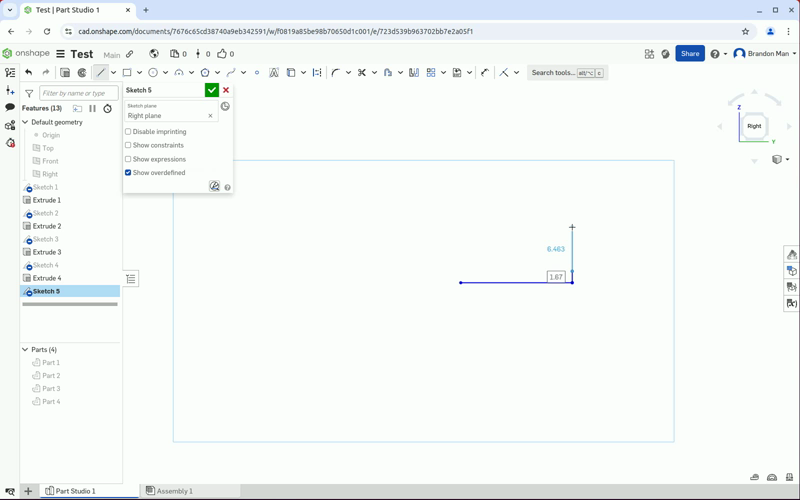
click(572, 226)
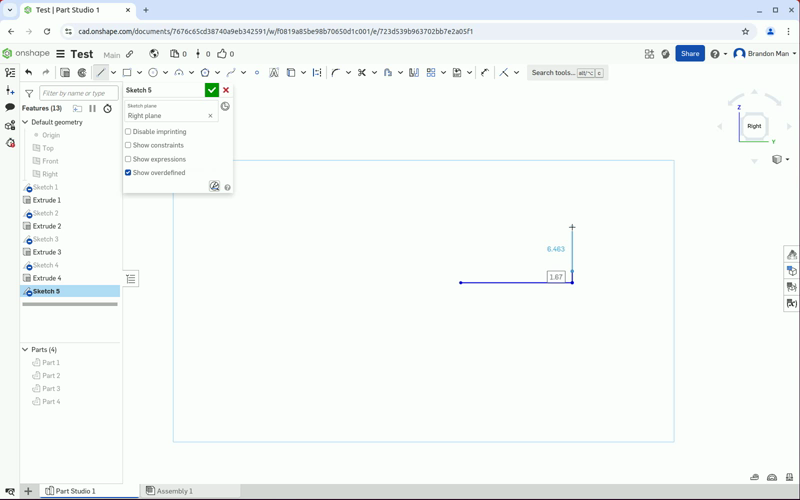
key_up(shift)
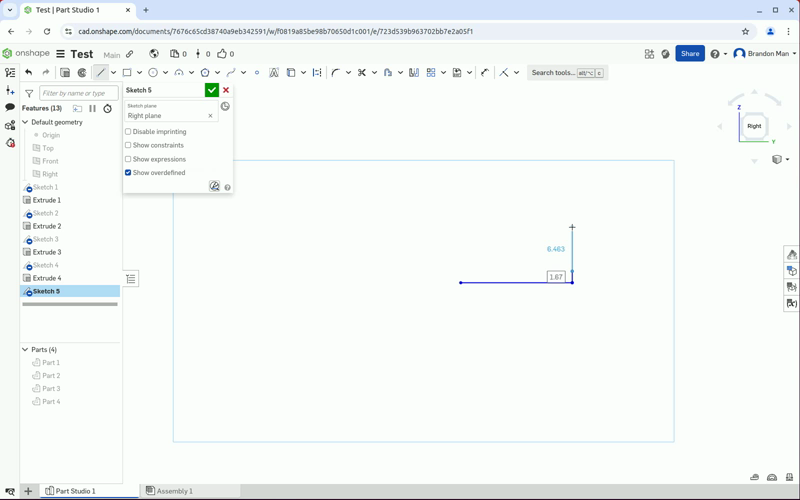
key_down(shift)
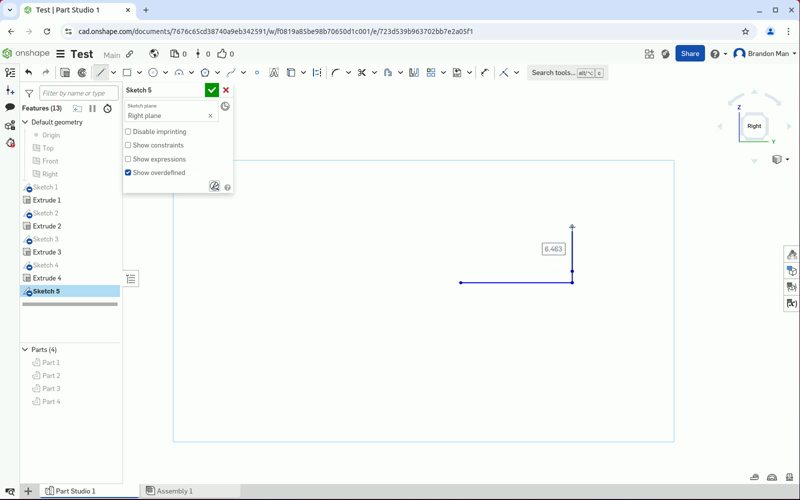
mouse_move(589, 226)
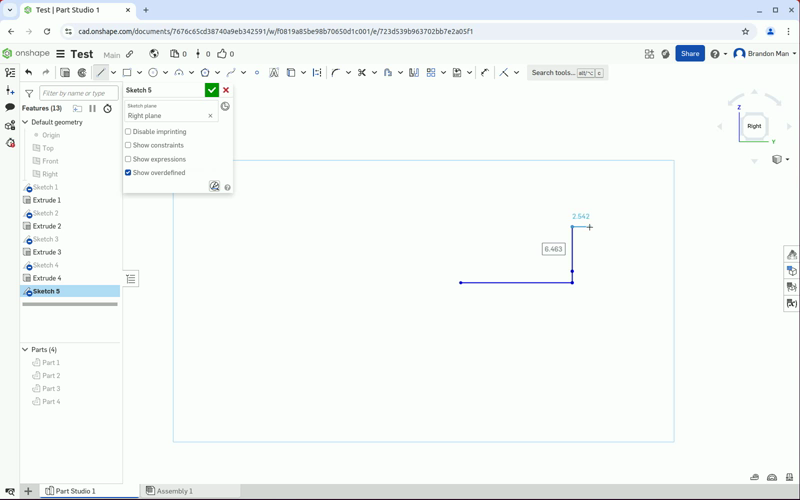
mouse_move(572, 216)
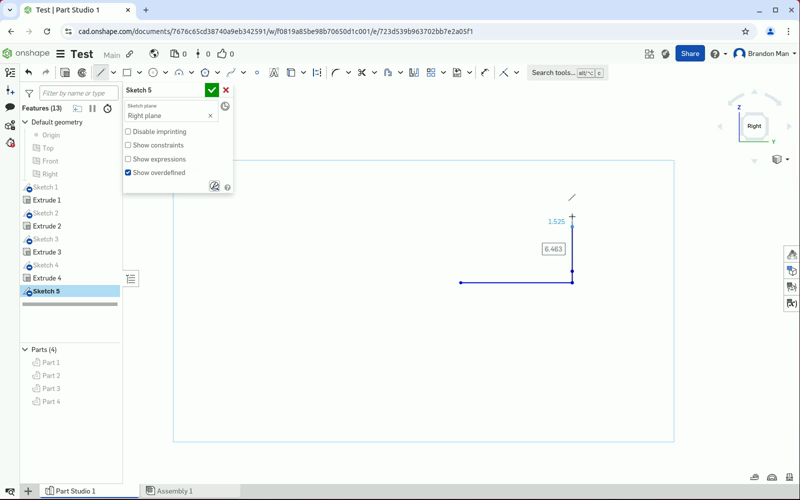
click(572, 216)
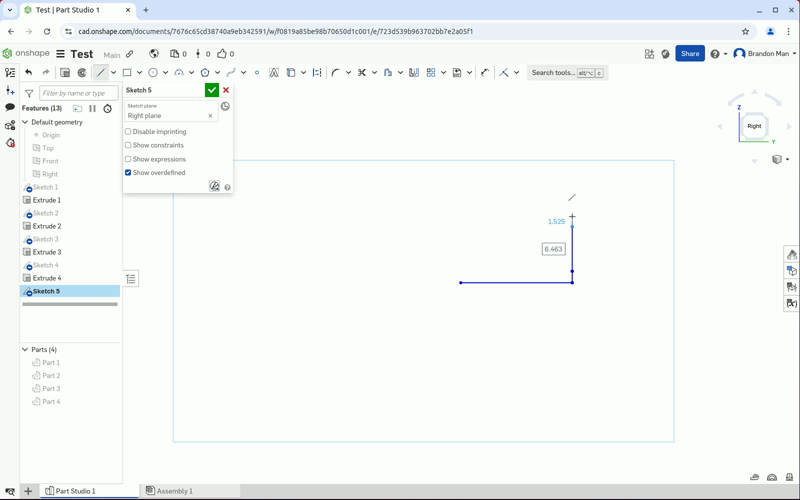
key_up(shift)
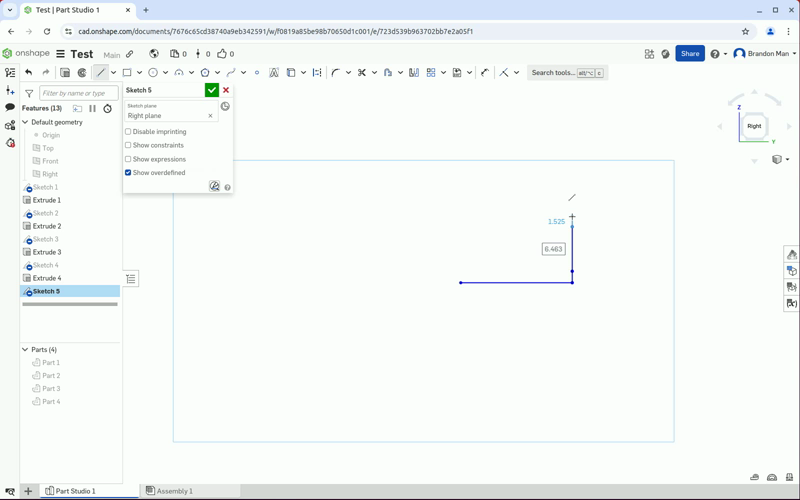
key_down(shift)
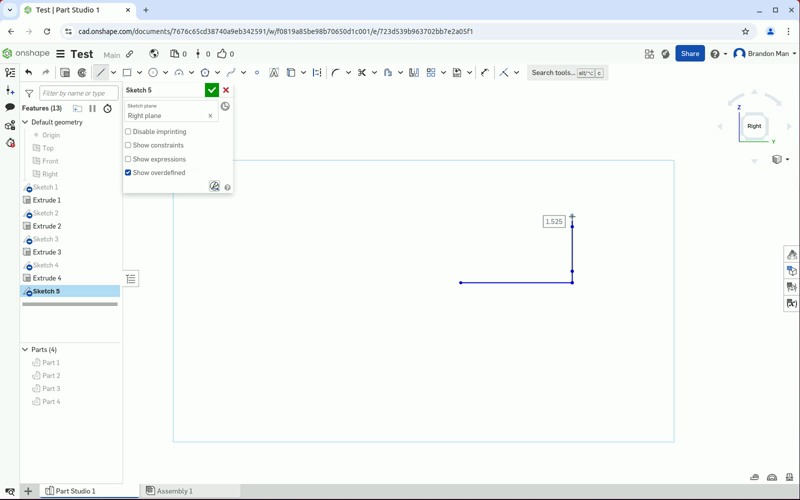
mouse_move(589, 216)
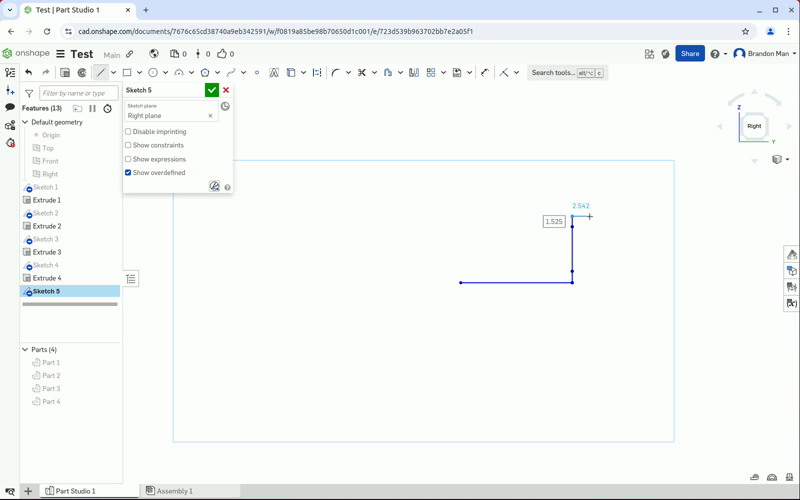
mouse_move(562, 222)
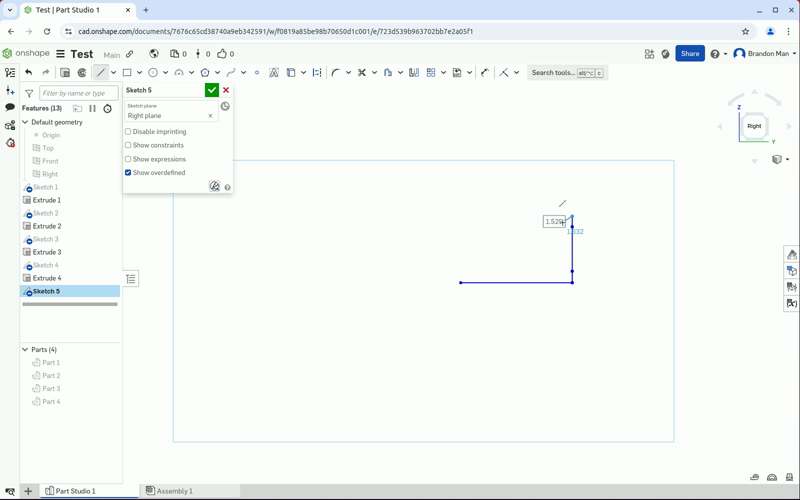
click(562, 222)
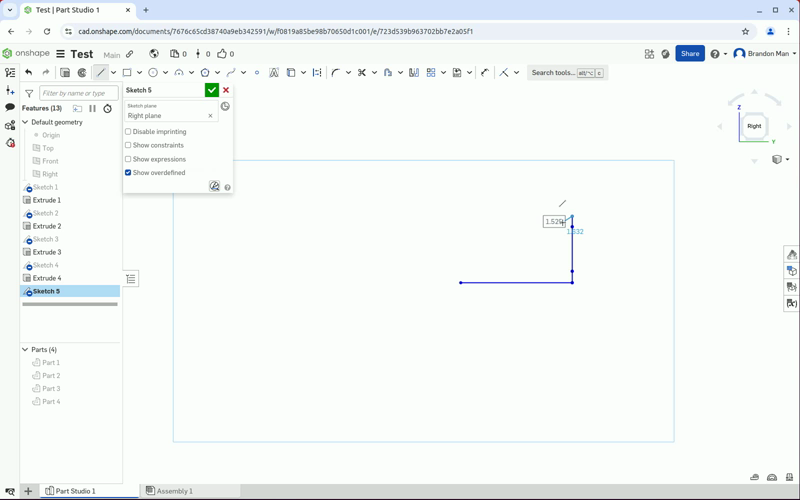
key_up(shift)
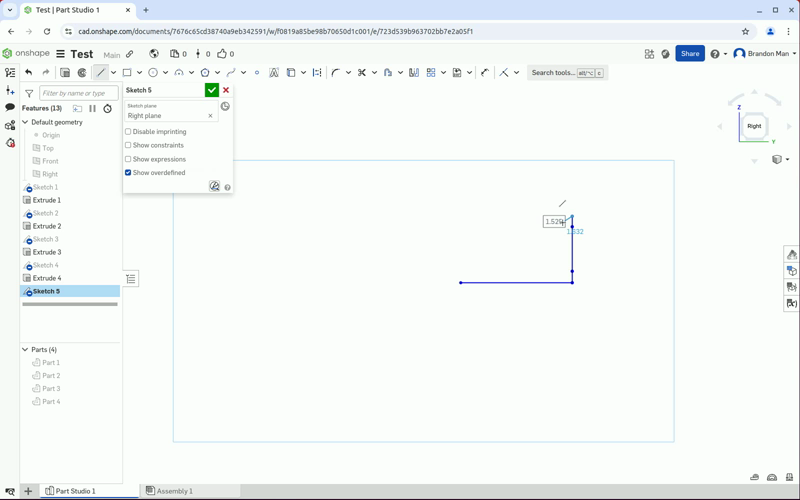
key_down(shift)
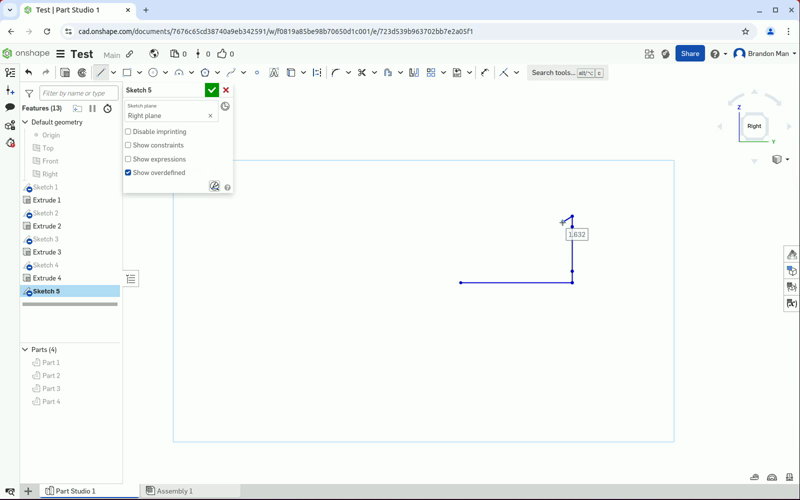
mouse_move(470, 276)
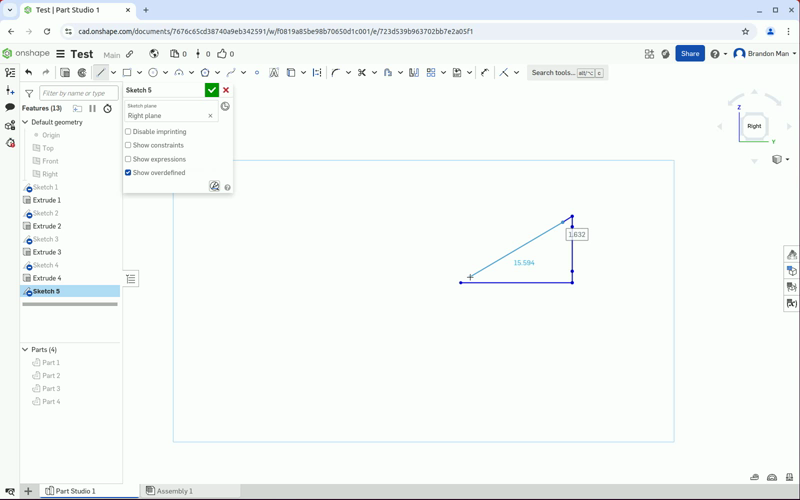
click(470, 276)
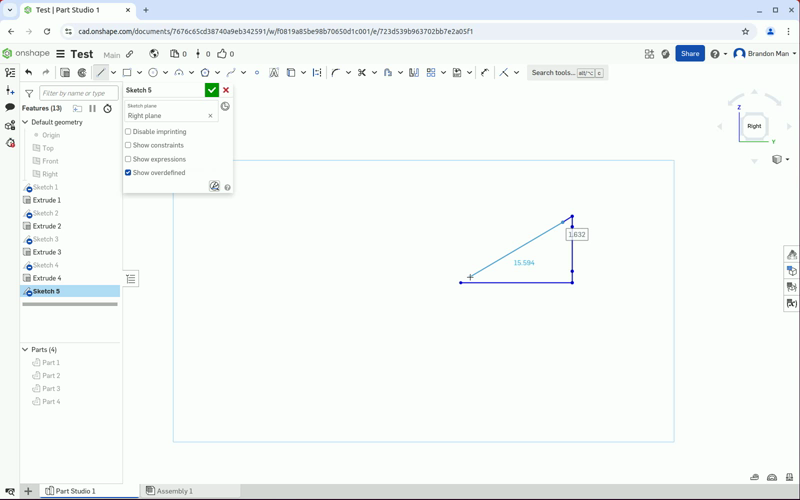
key_up(shift)
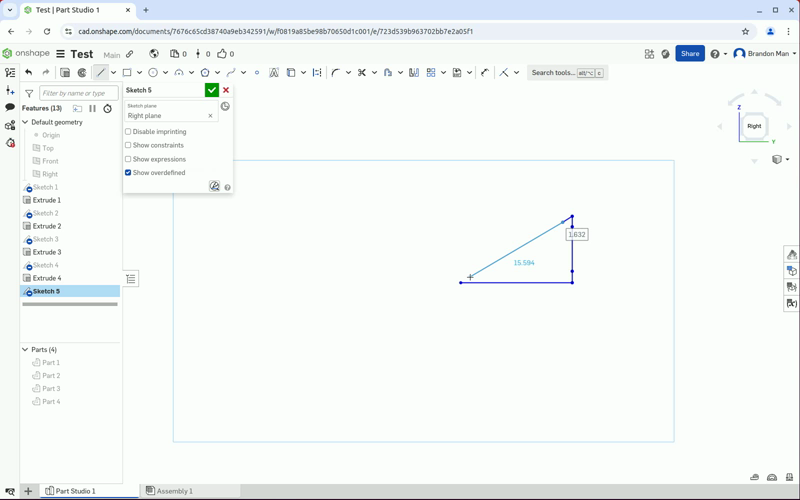
mouse_move(500, 276)
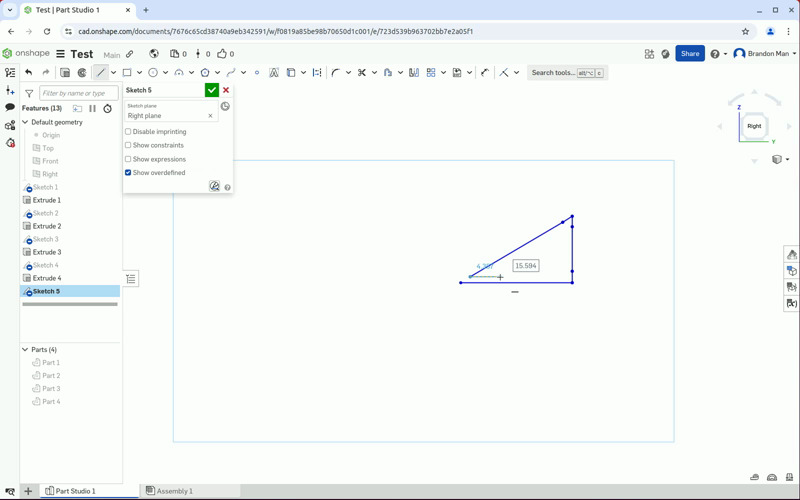
key_down(shift)
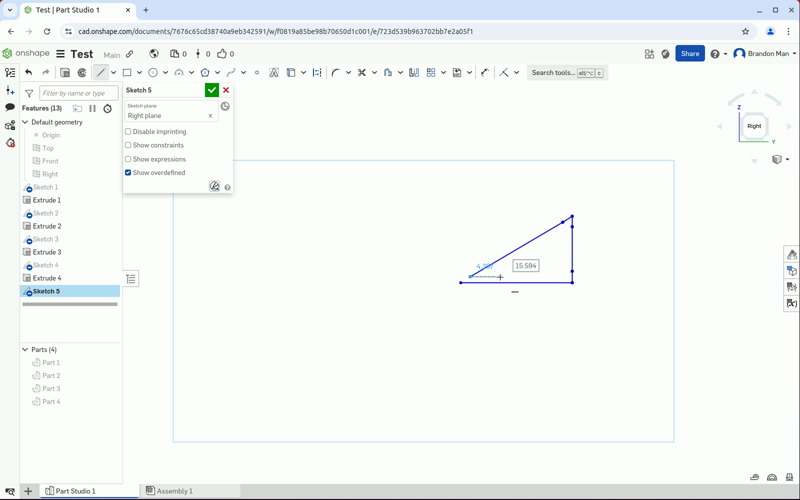
mouse_move(460, 282)
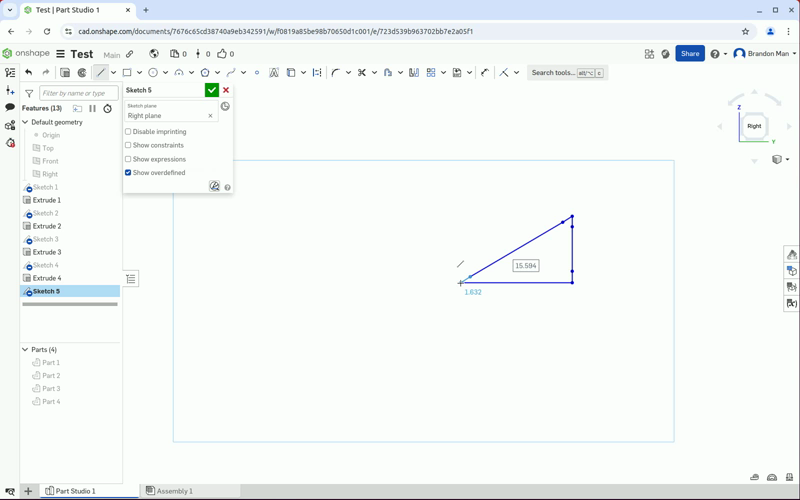
key_up(shift)
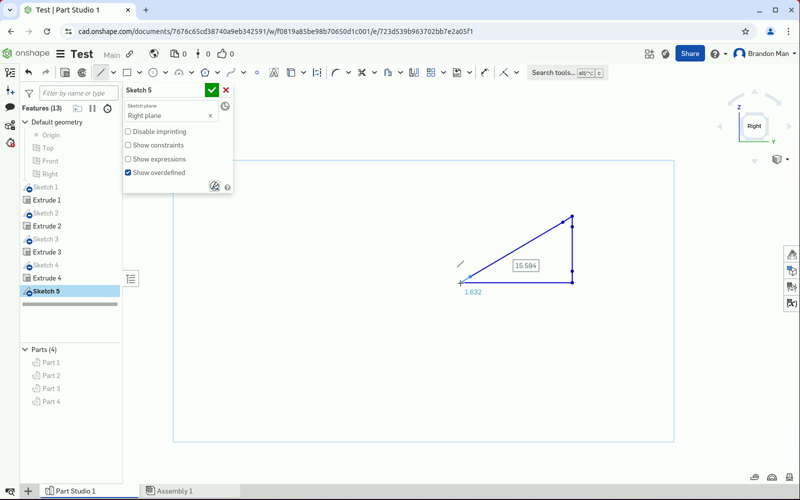
click(460, 282)
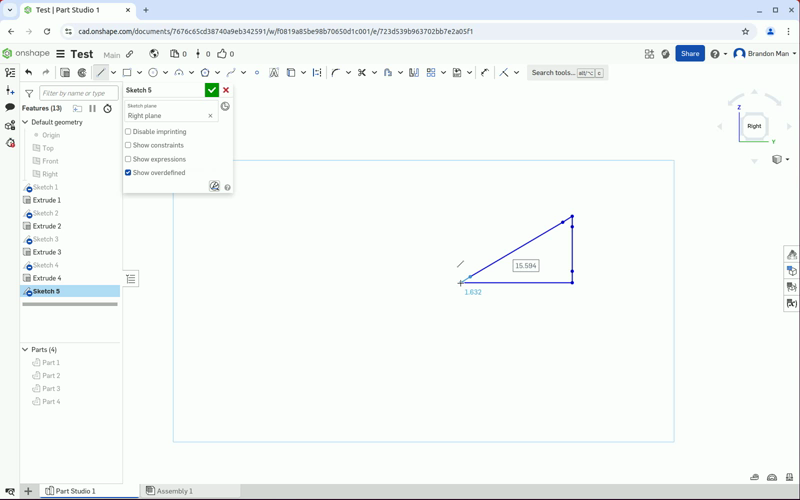
key(esc)
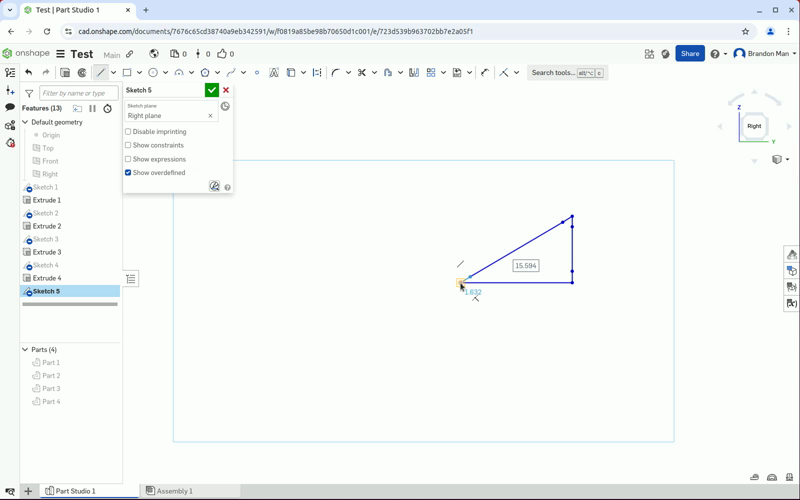
mouse_move(558, 241)
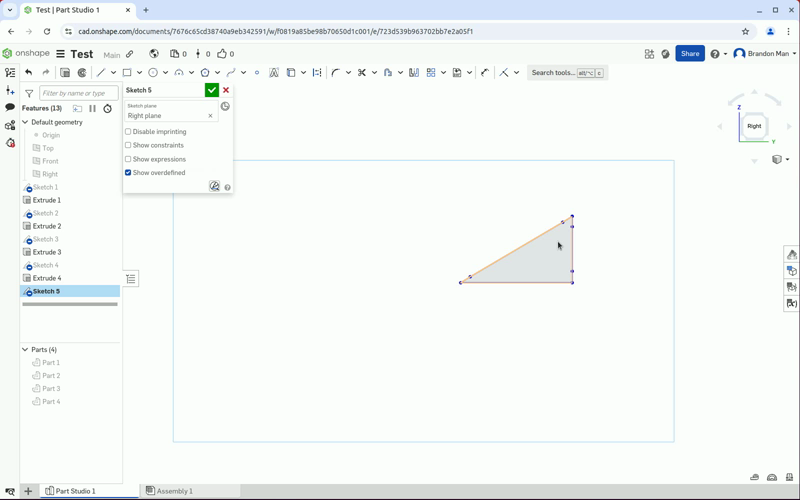
click(558, 241)
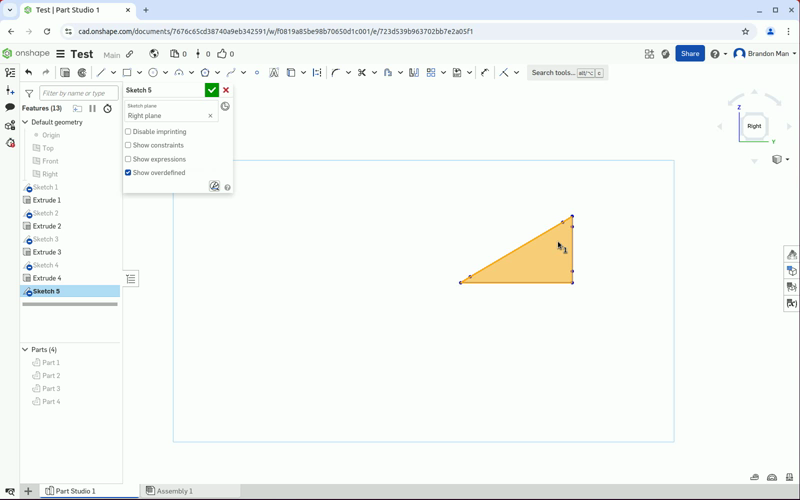
mouse_move(73, 352)
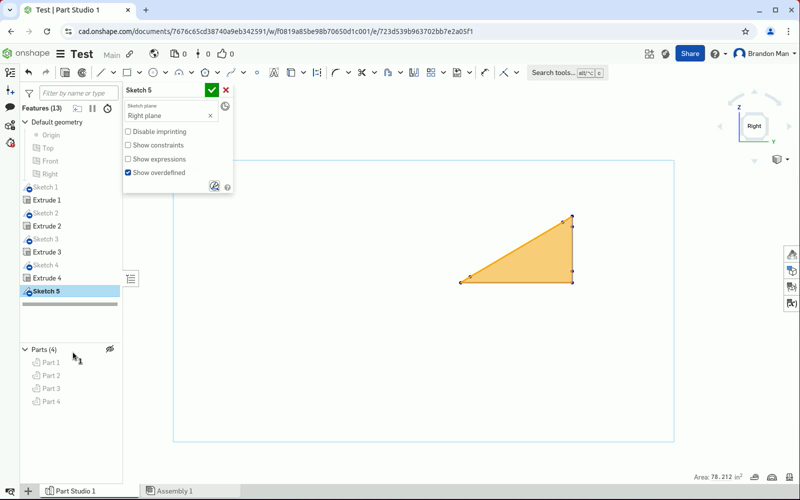
key(shift+y)
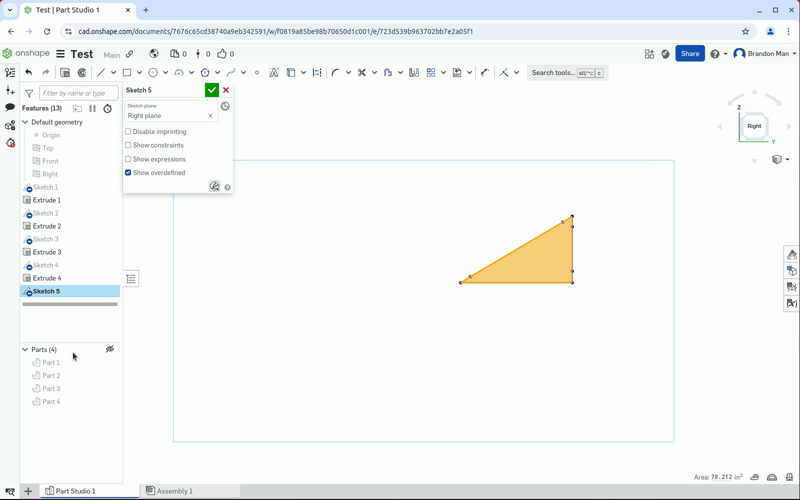
key(shift+e)
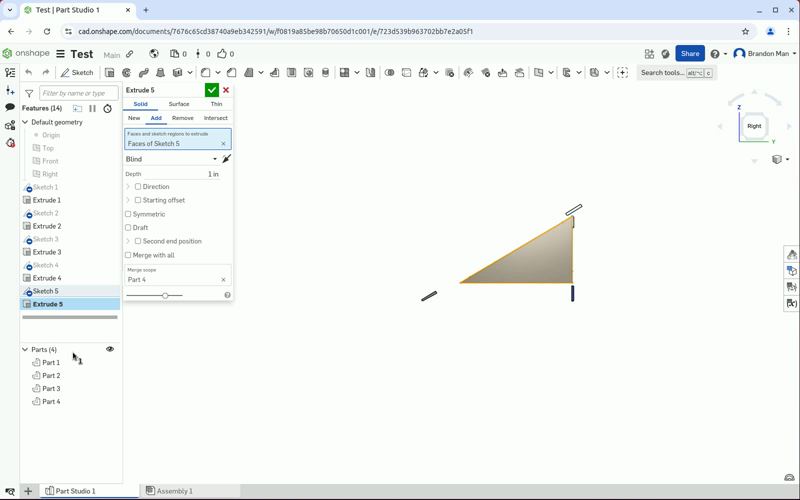
mouse_move(143, 106)
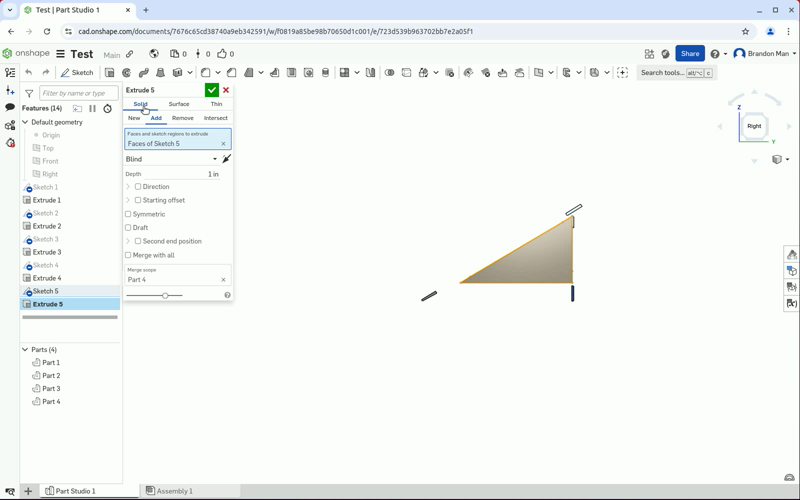
click(143, 106)
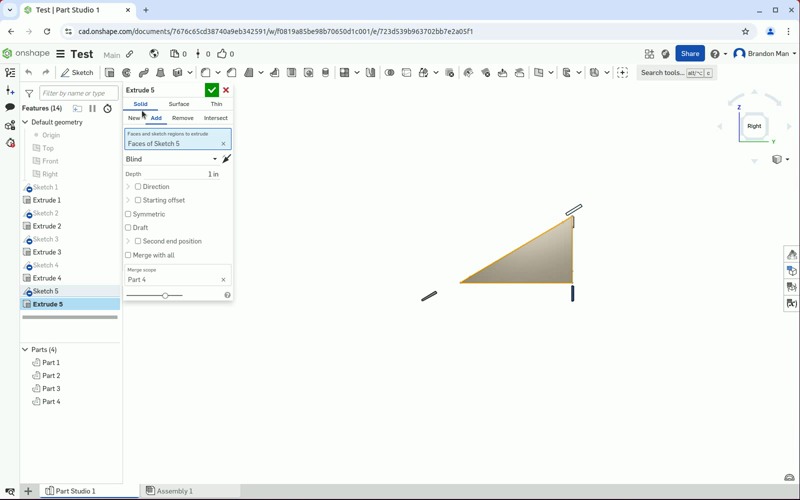
mouse_move(137, 120)
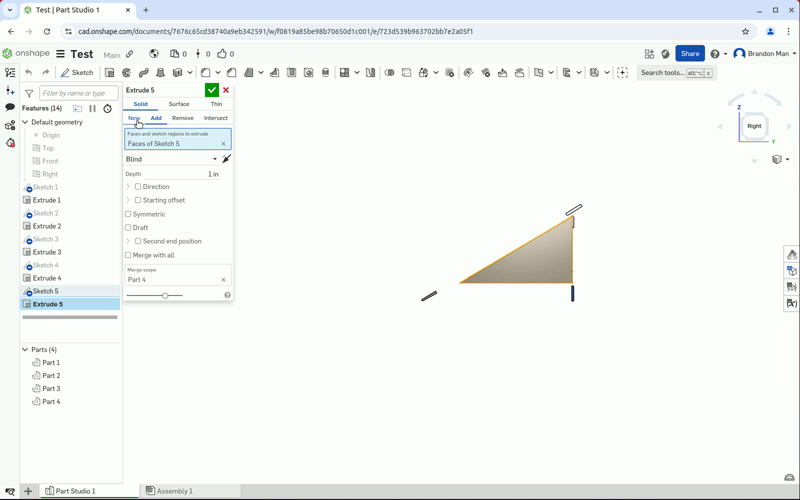
click(137, 120)
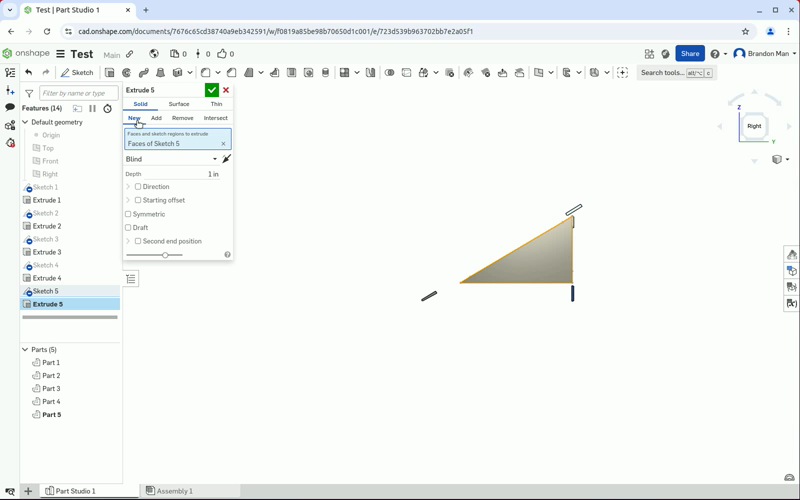
key(tab, 4)
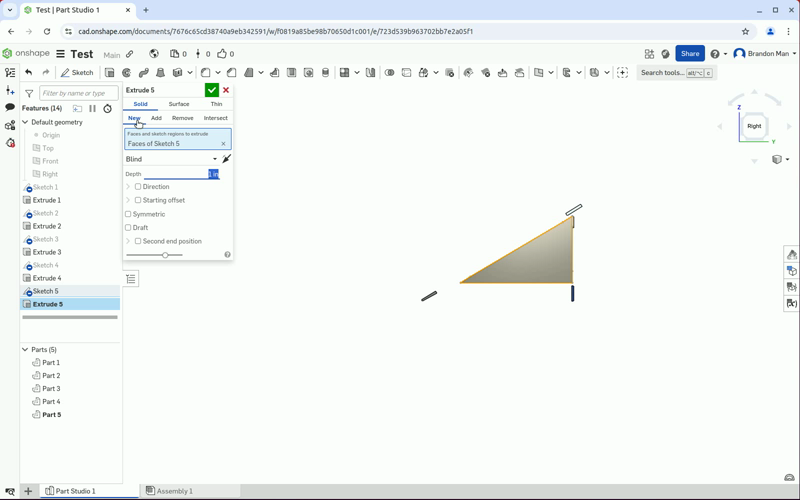
text(1.204)
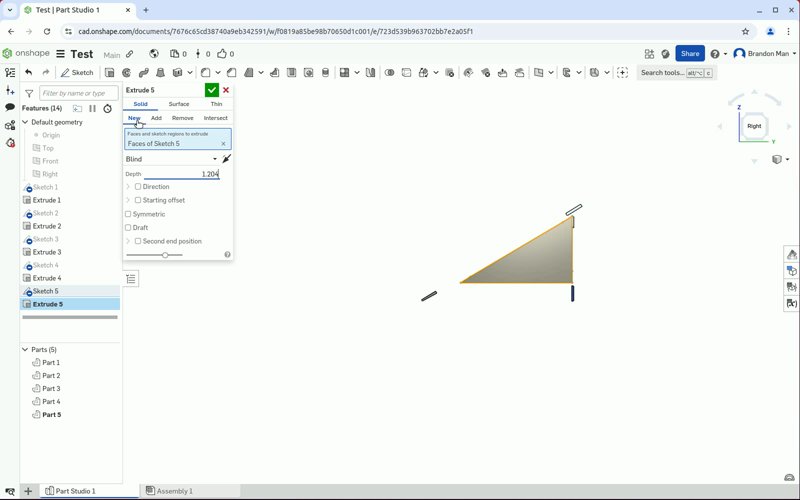
key(enter)
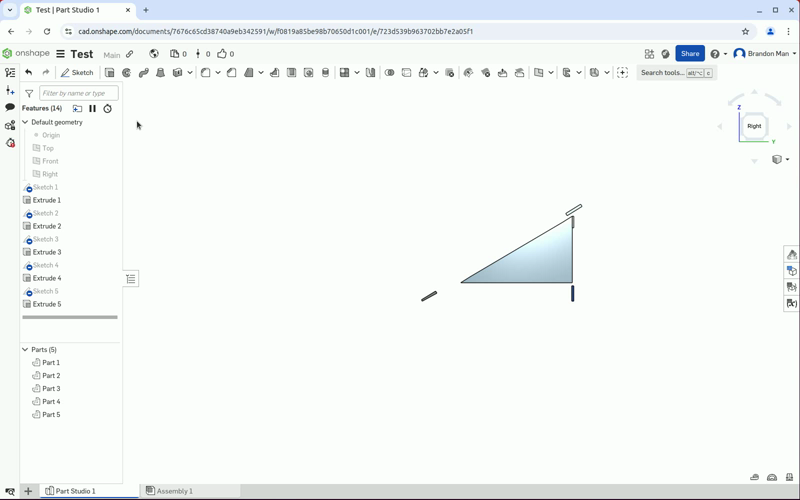
key(shift+h)
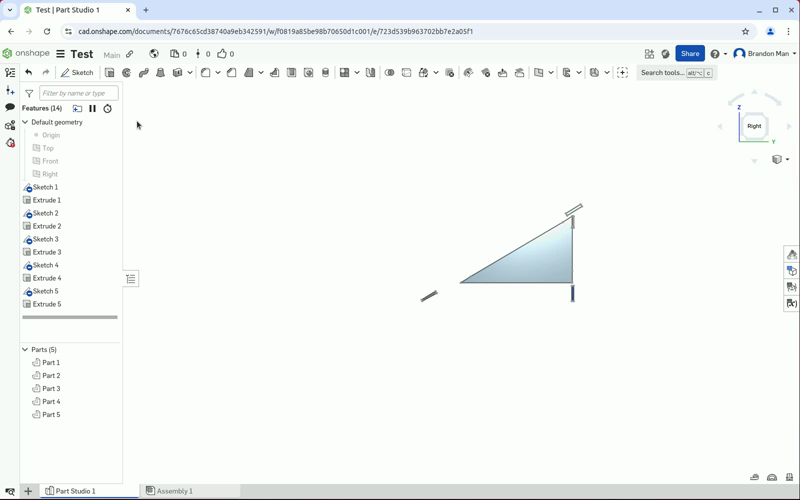
key(shift+h)
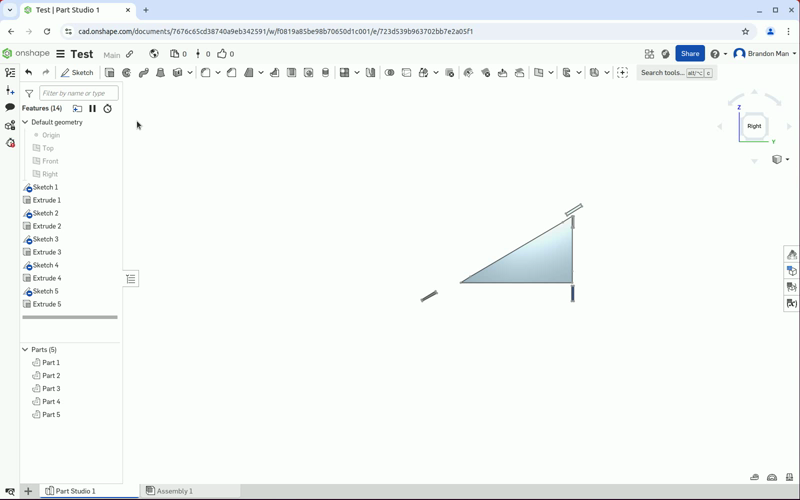
key(shift+7)
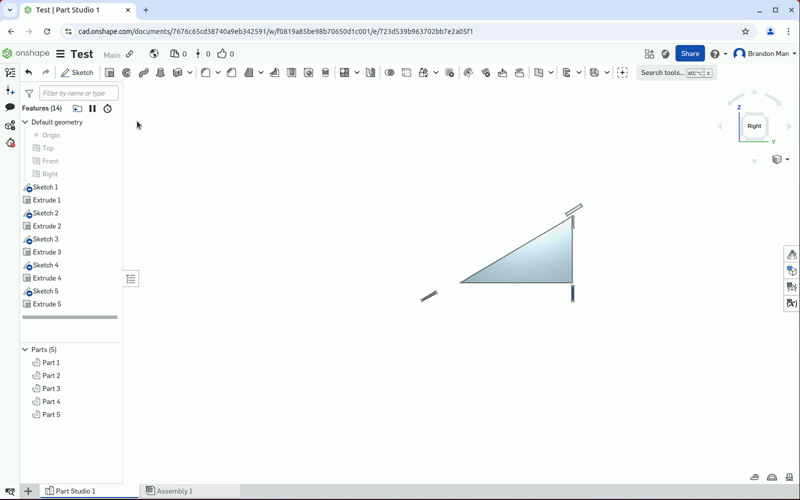
key(right, 2)
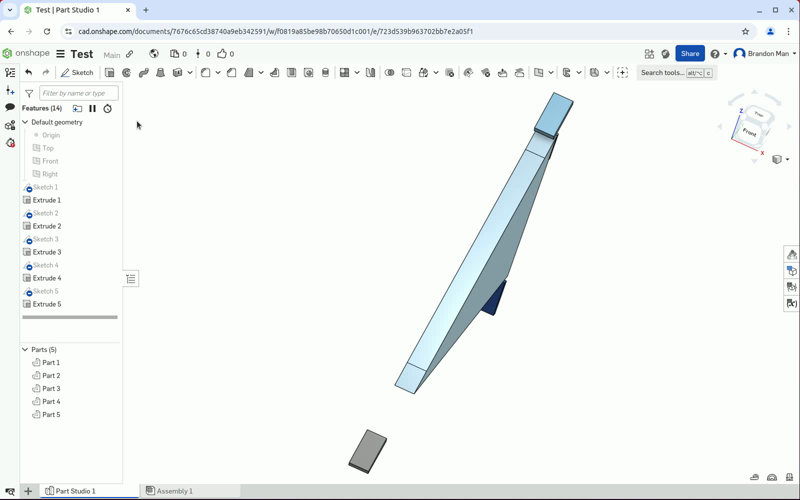
key(down, 2)
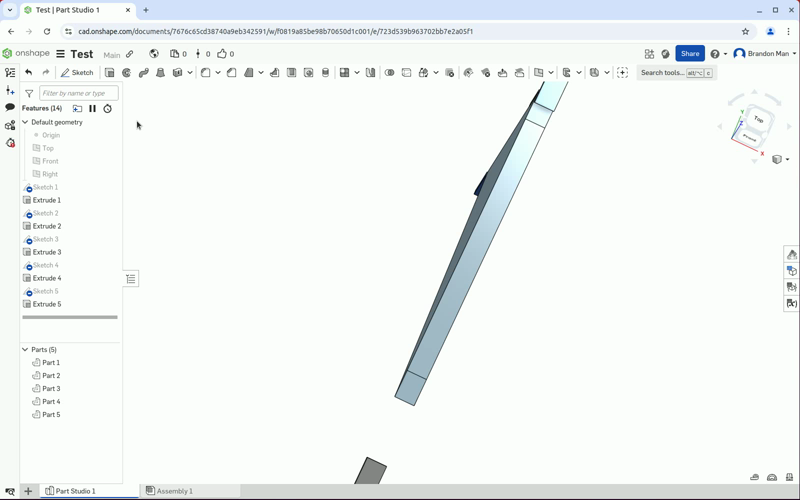
key(up, 2)
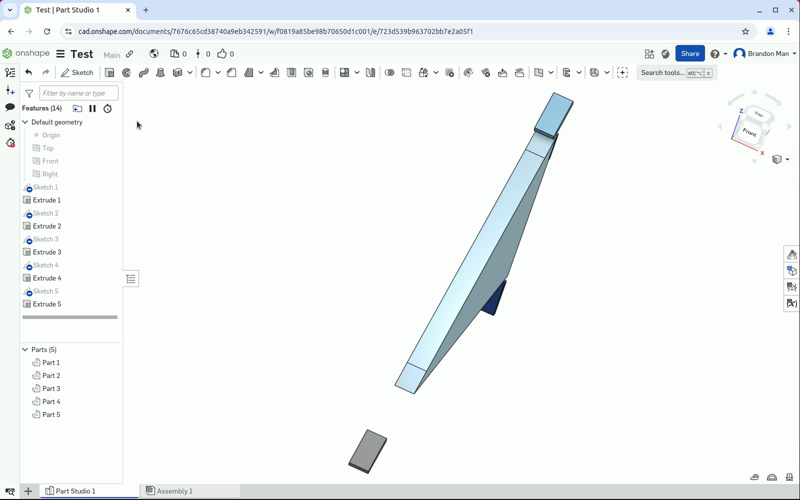
key(left, 2)
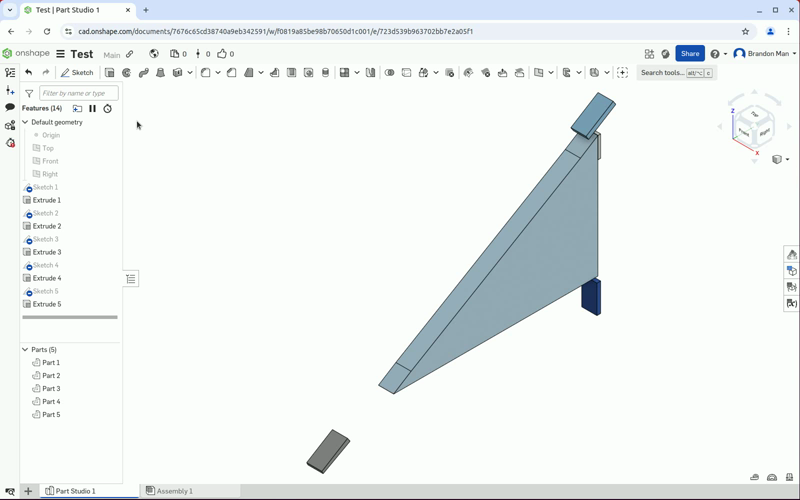
mouse_move(73, 189)
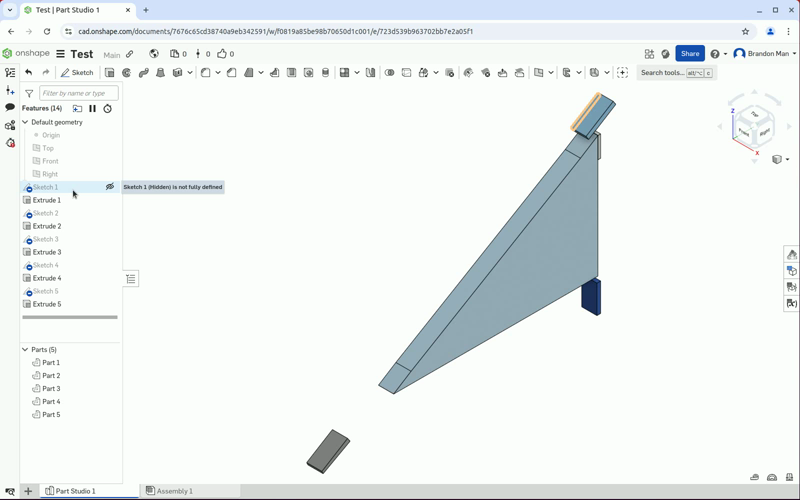
click(73, 189)